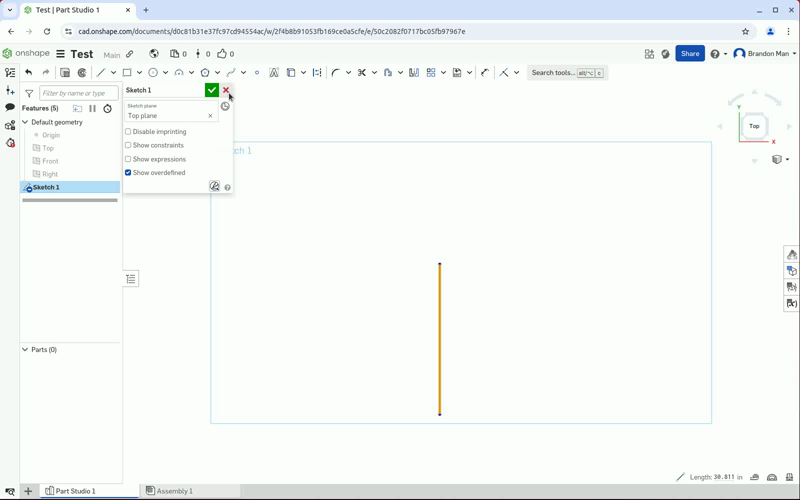
key(shift+h)
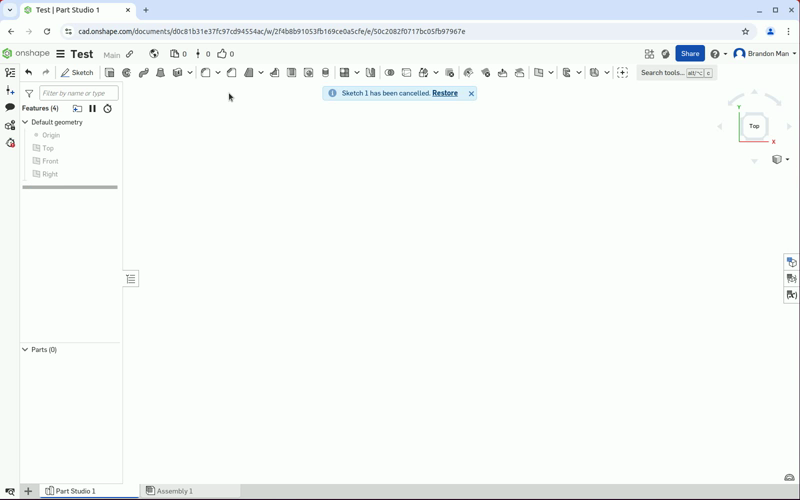
mouse_move(73, 352)
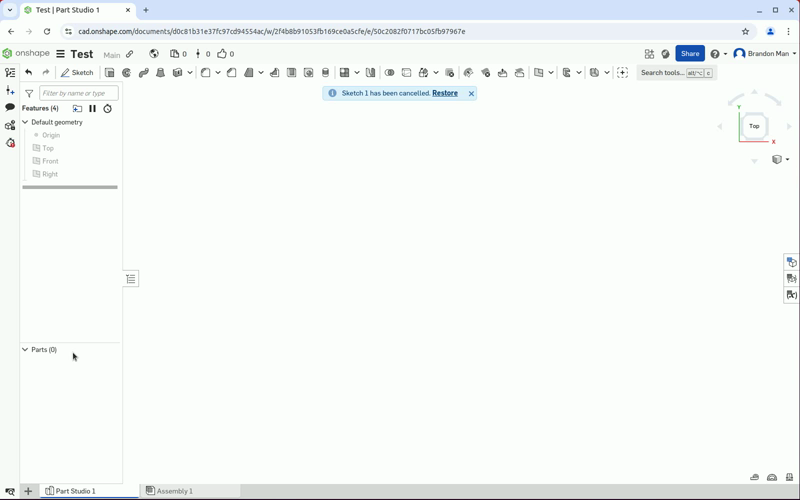
key(y)
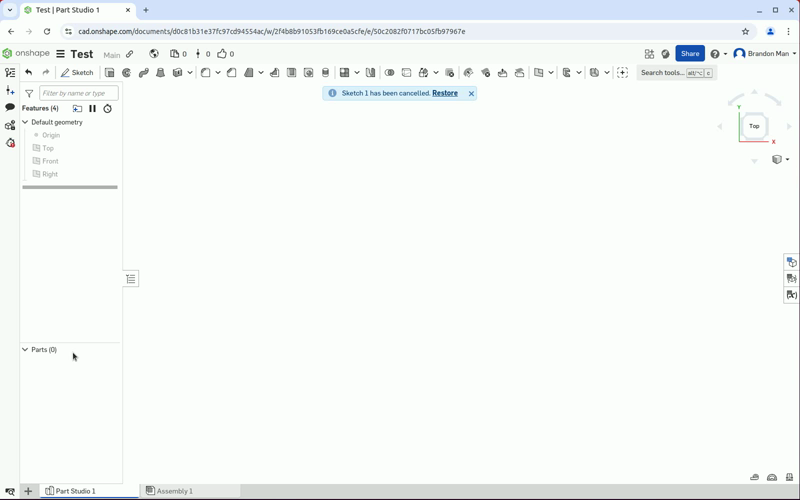
key(shift+p)
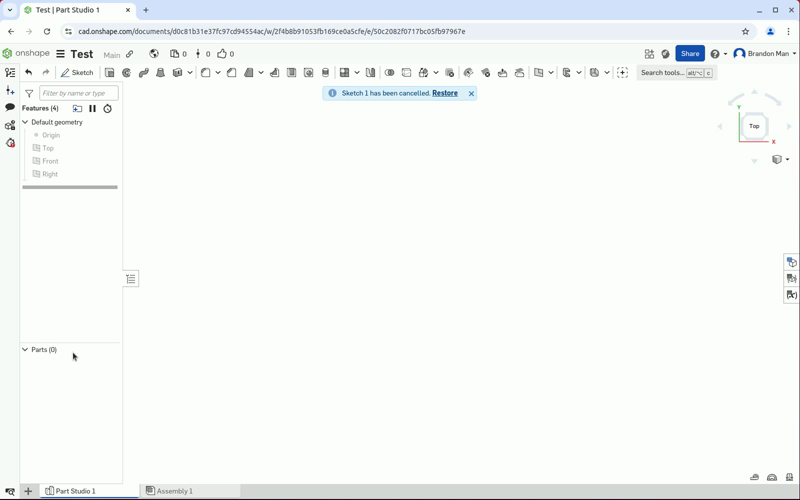
key(space)
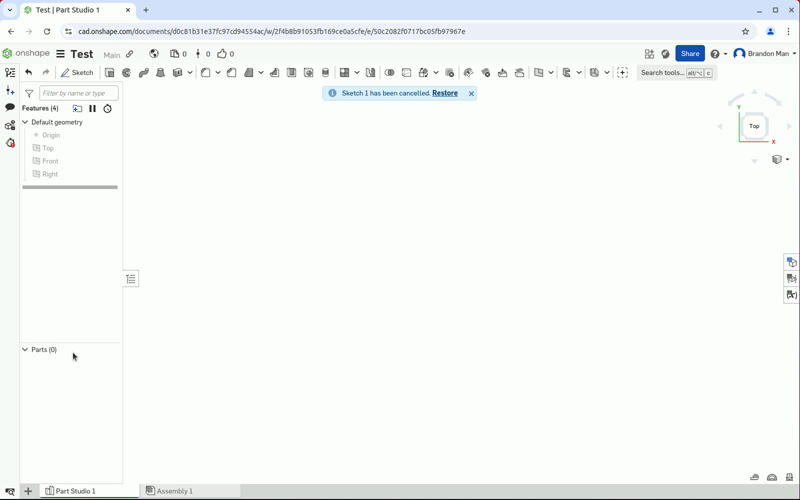
key_down(shift)
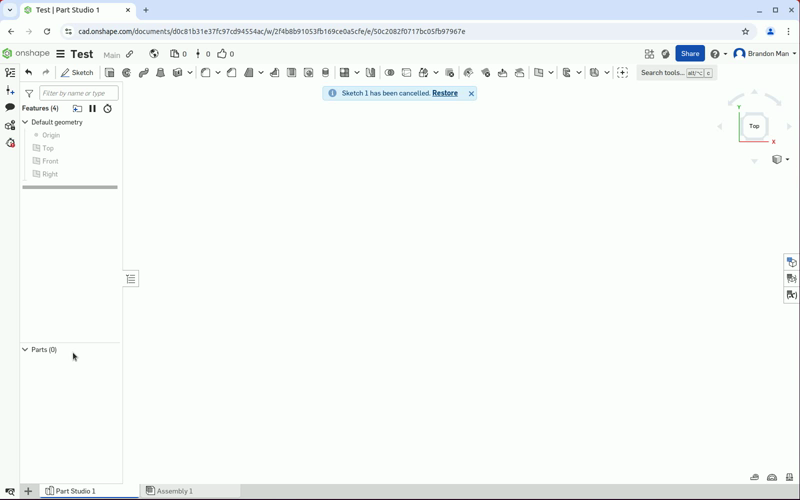
key(up)
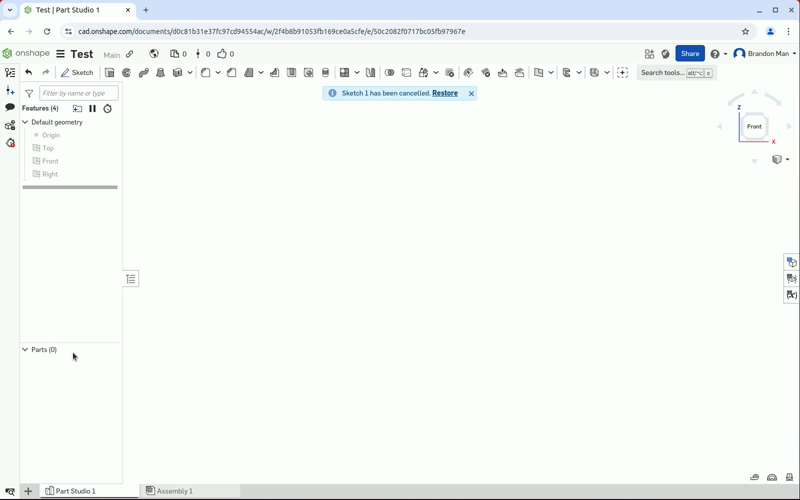
key_up(shift)
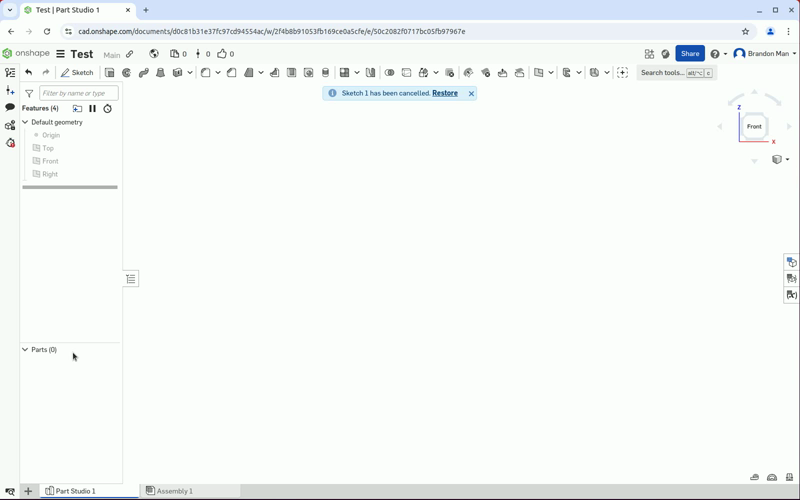
mouse_move(73, 352)
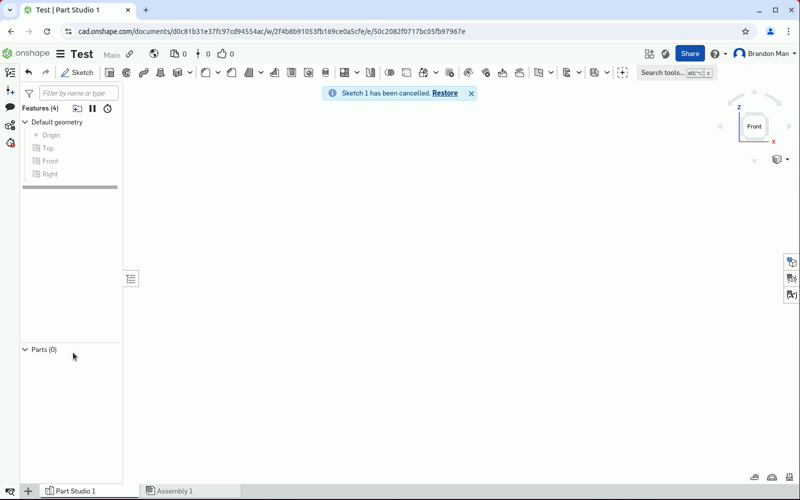
key(shift+y)
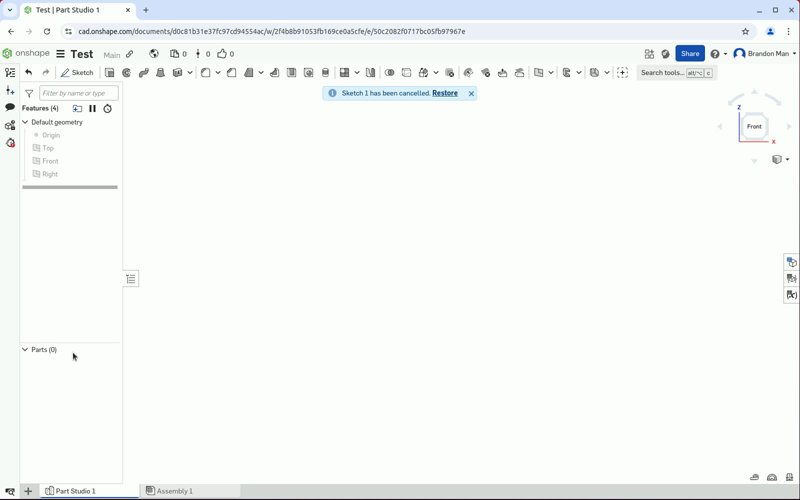
key(shift+s)
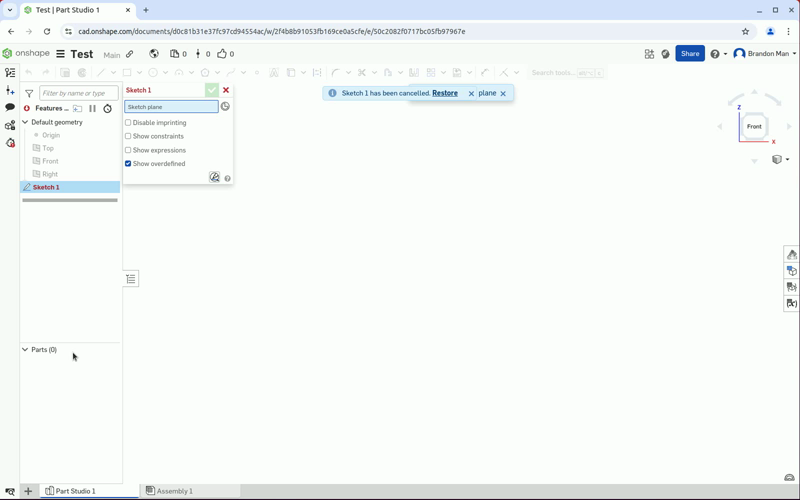
mouse_move(73, 163)
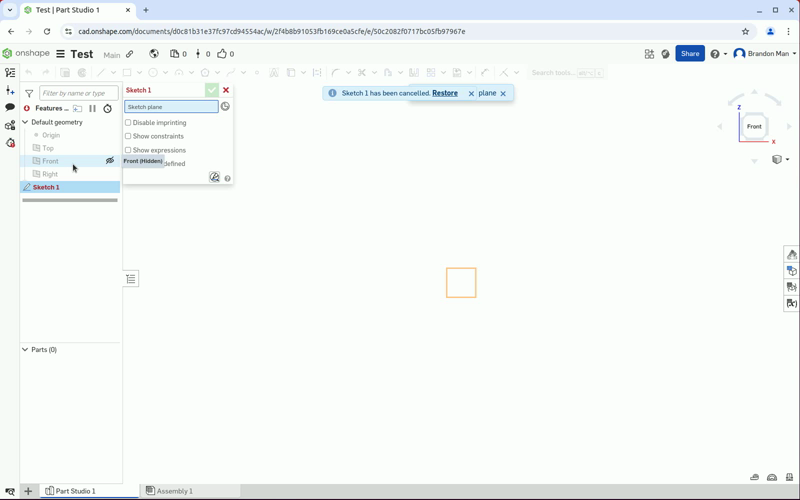
click(73, 163)
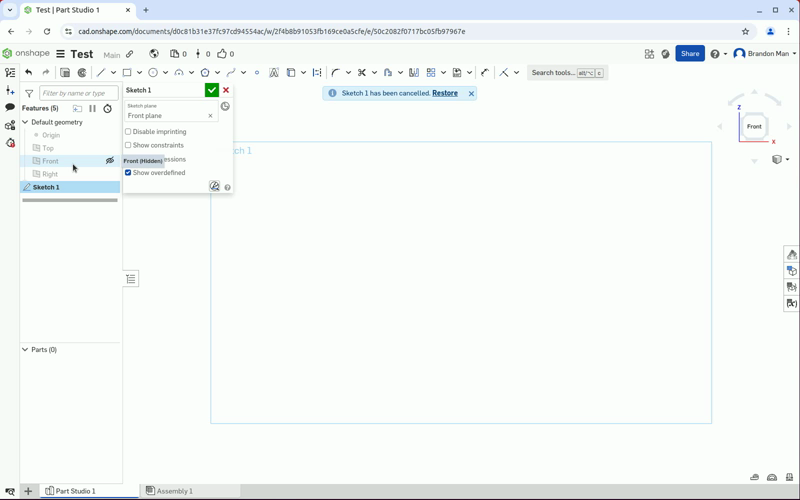
mouse_move(73, 352)
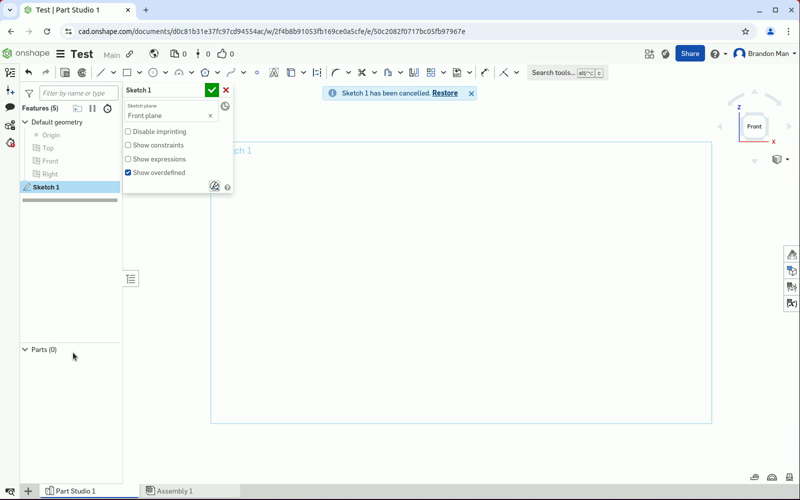
key(y)
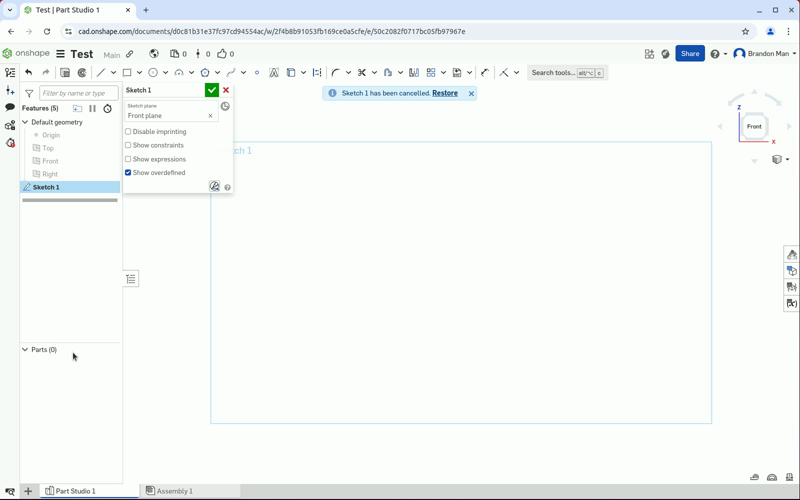
key(l)
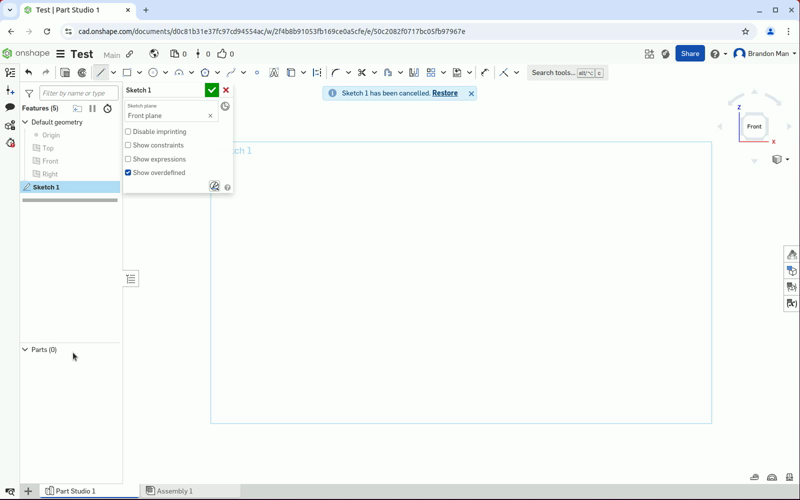
key_down(shift)
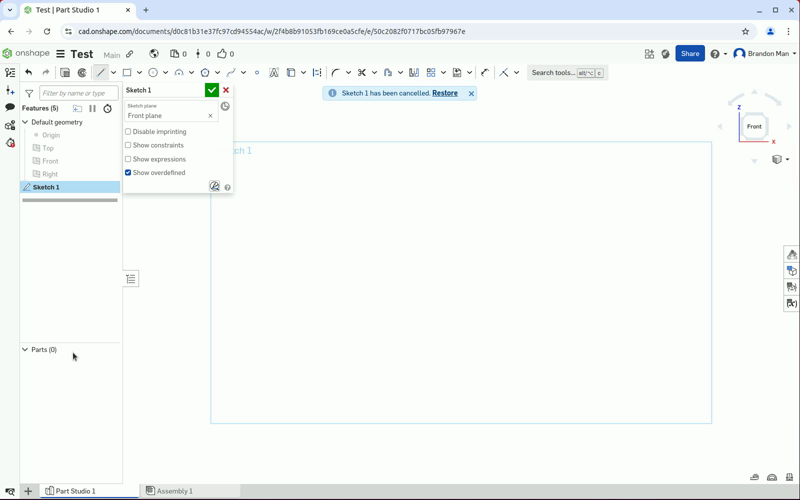
mouse_move(376, 367)
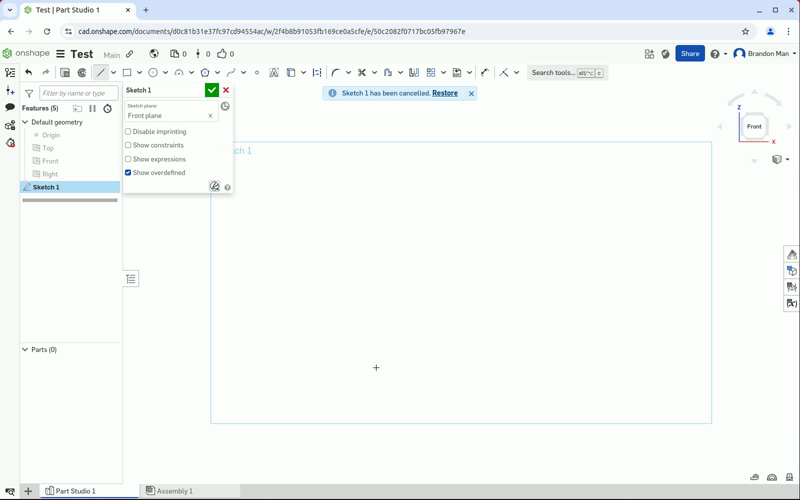
click(376, 367)
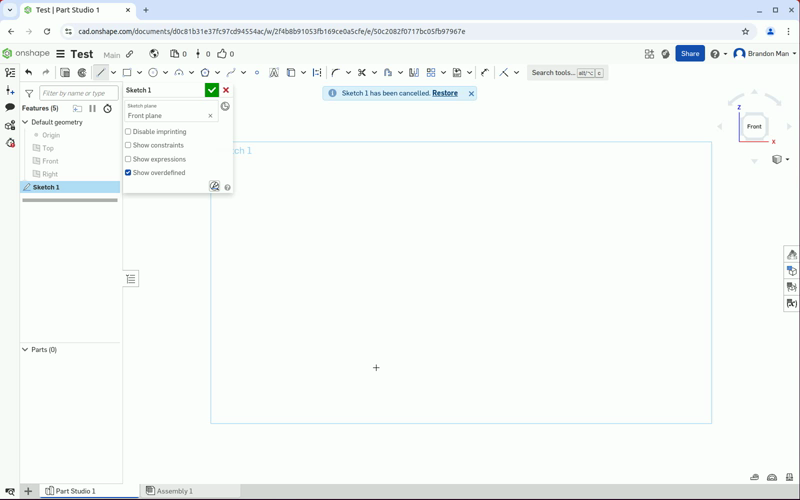
key_up(shift)
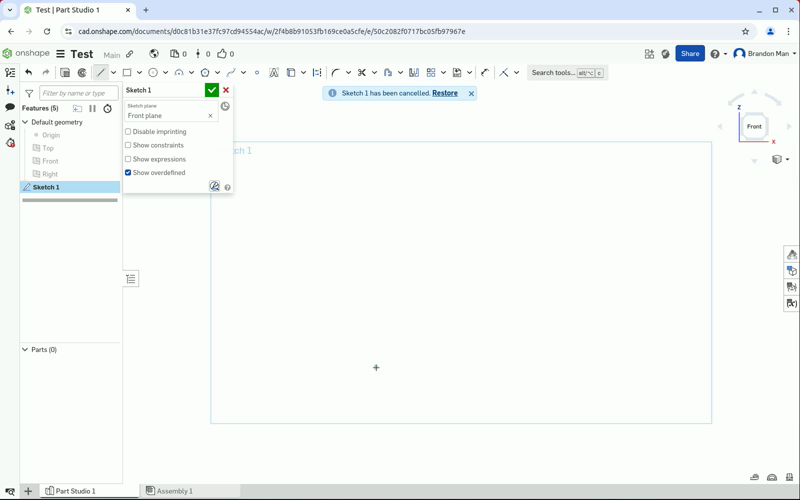
key_down(shift)
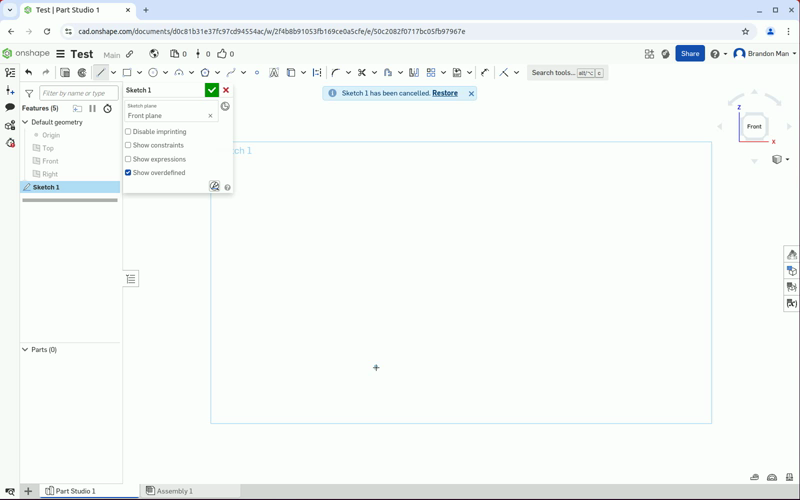
mouse_move(544, 367)
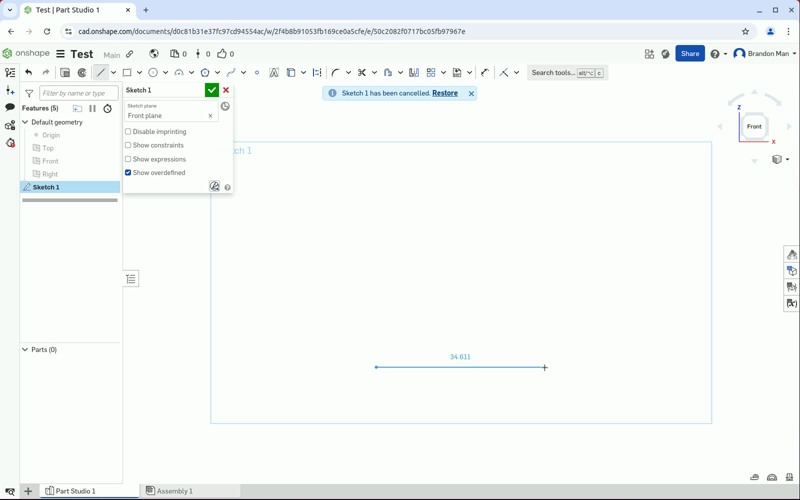
click(544, 367)
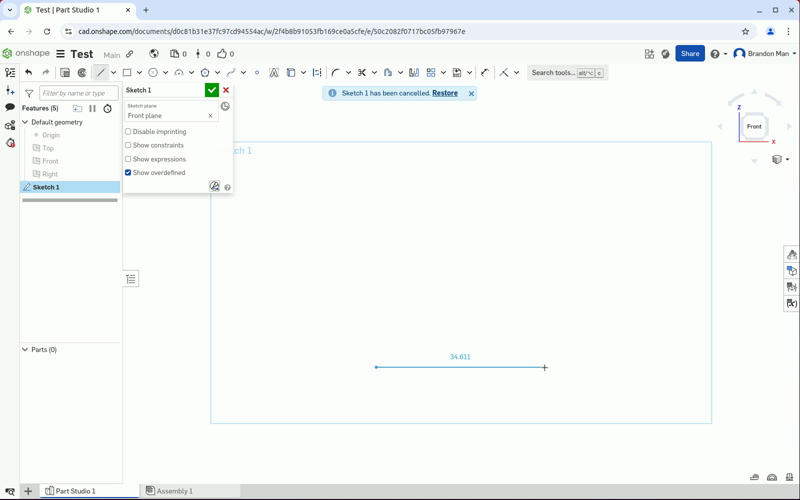
key_up(shift)
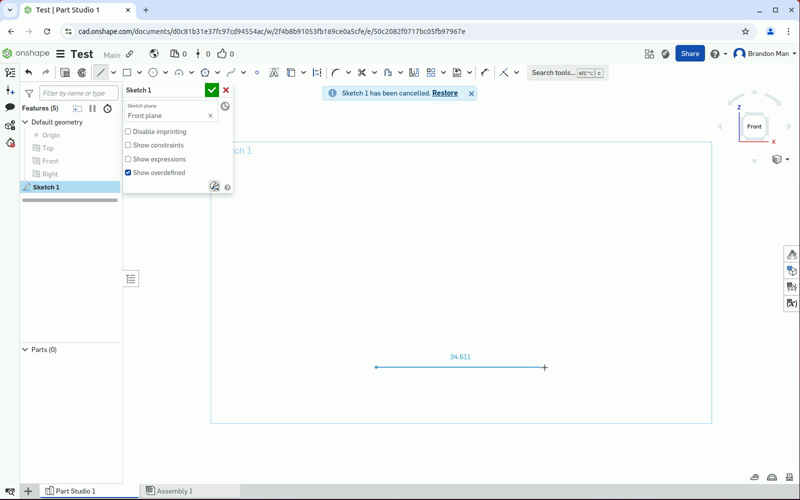
key_down(shift)
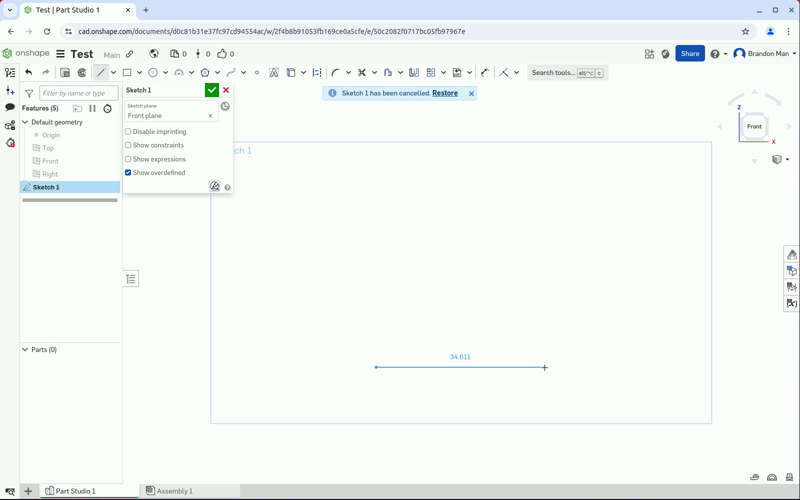
mouse_move(544, 198)
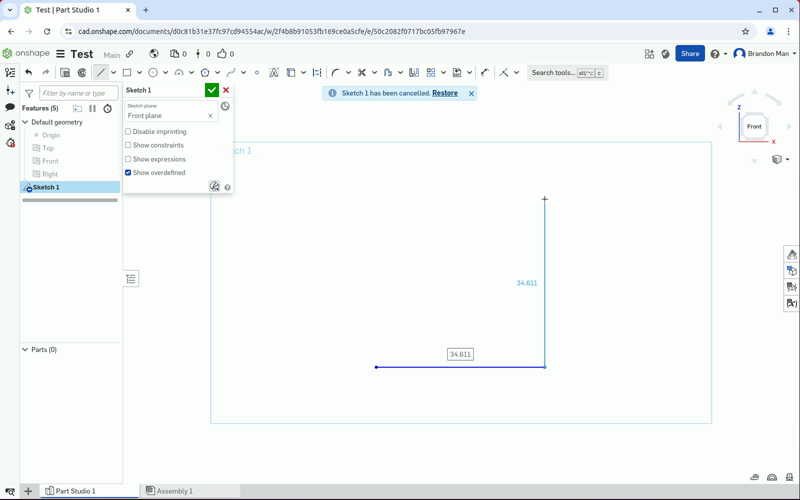
click(544, 198)
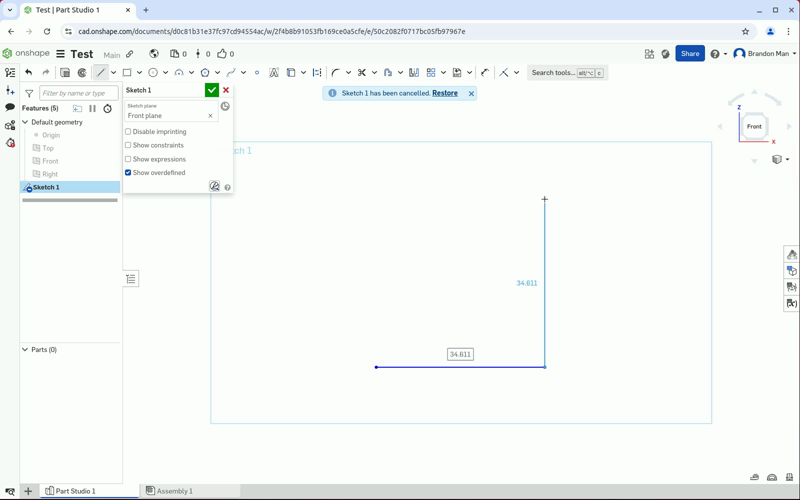
key_up(shift)
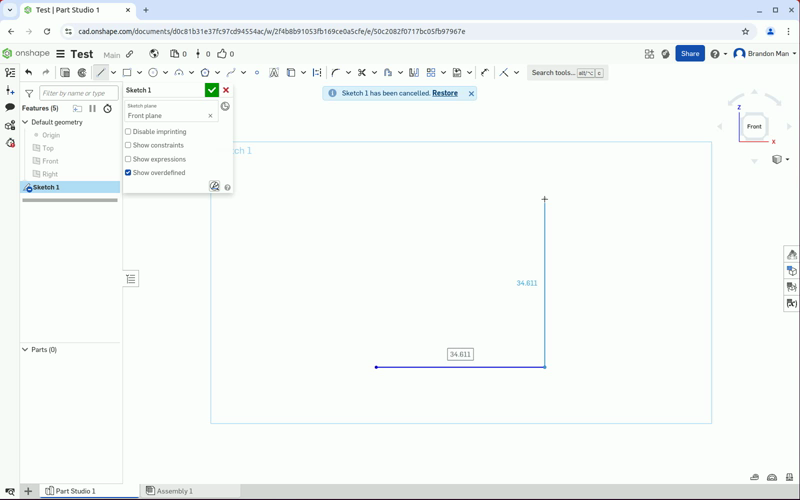
key_down(shift)
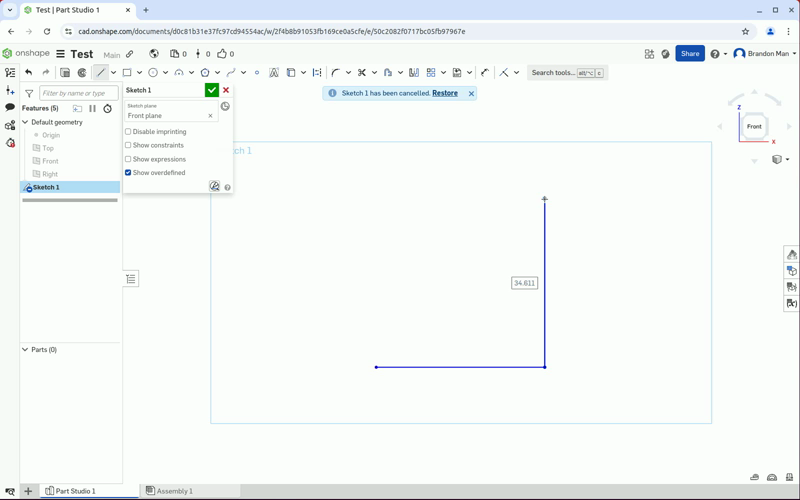
mouse_move(376, 198)
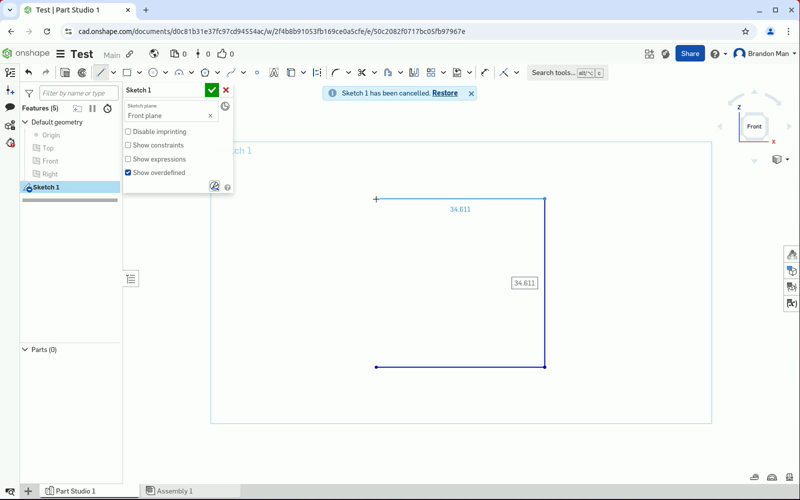
click(376, 198)
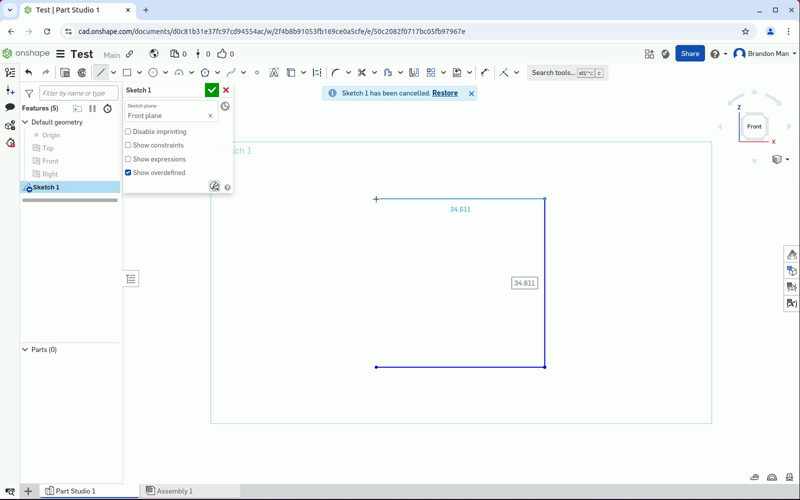
key_up(shift)
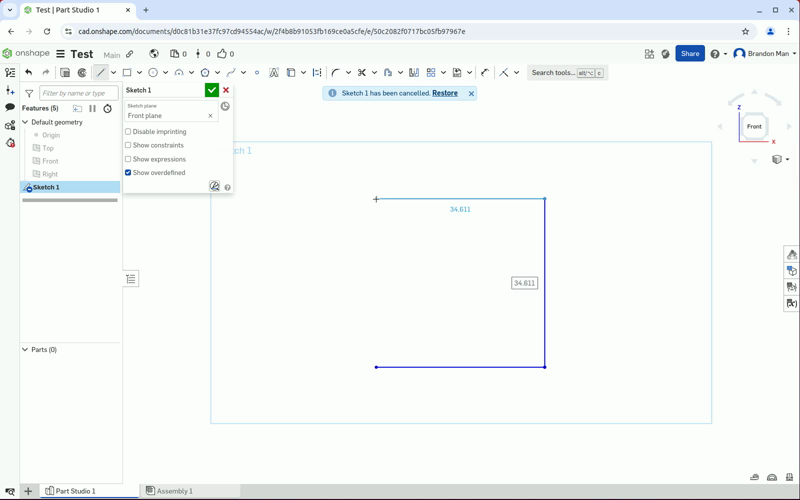
key_down(shift)
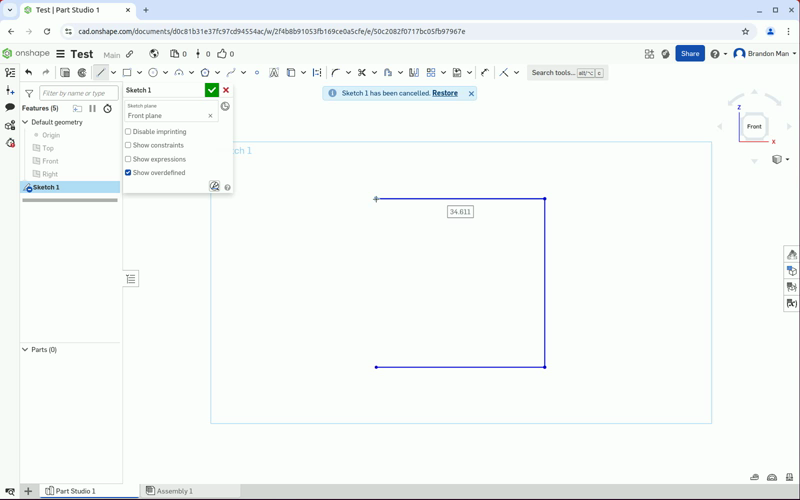
mouse_move(376, 367)
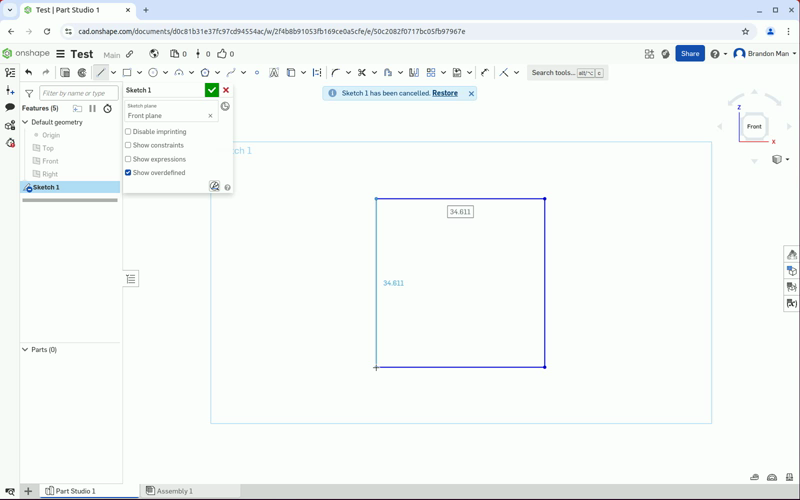
key_up(shift)
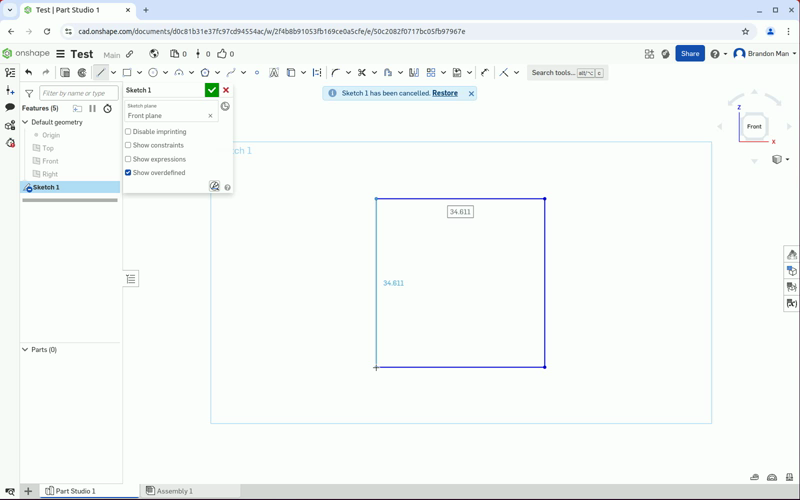
click(376, 367)
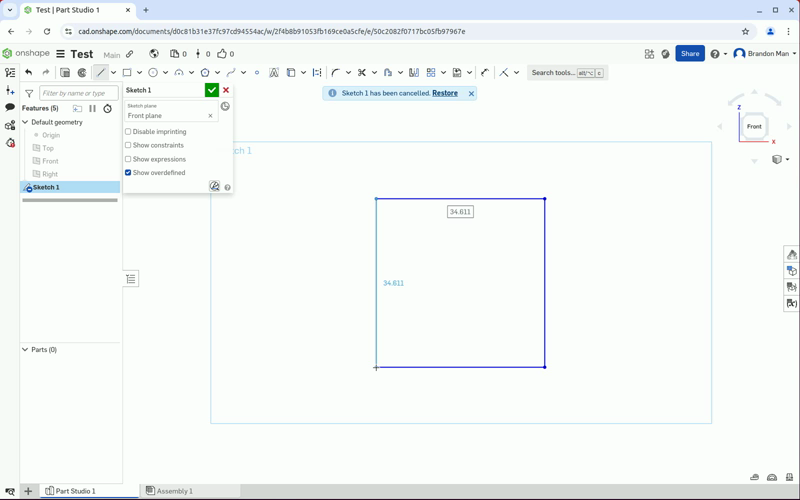
key(esc)
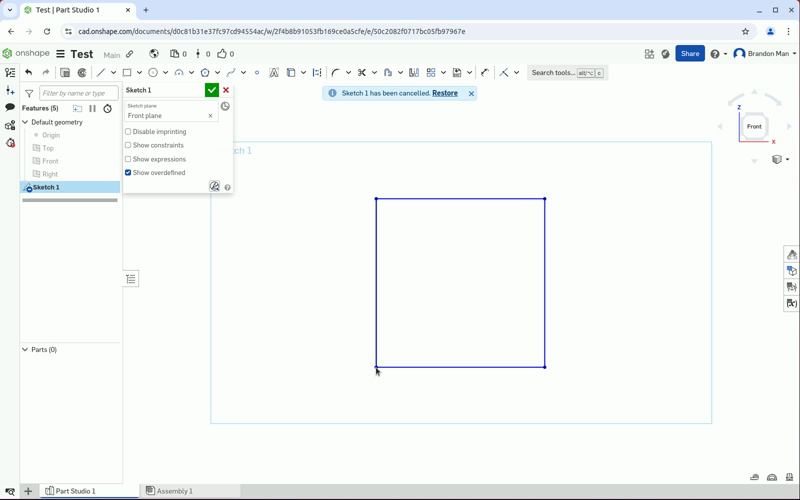
mouse_move(522, 311)
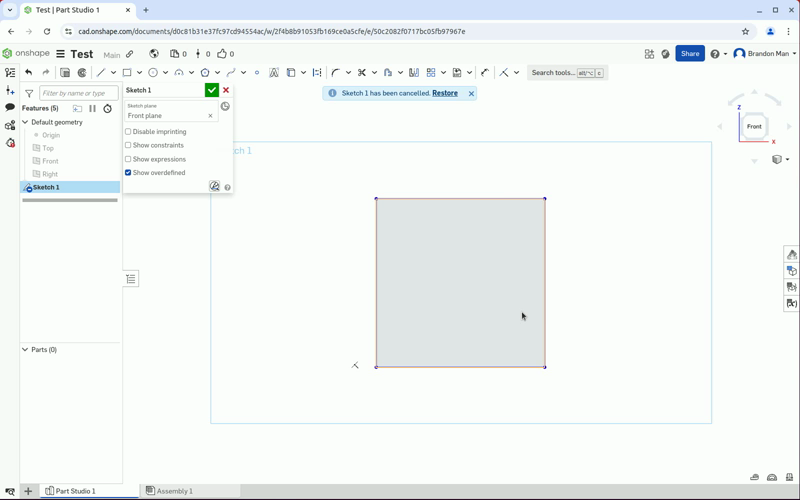
click(522, 311)
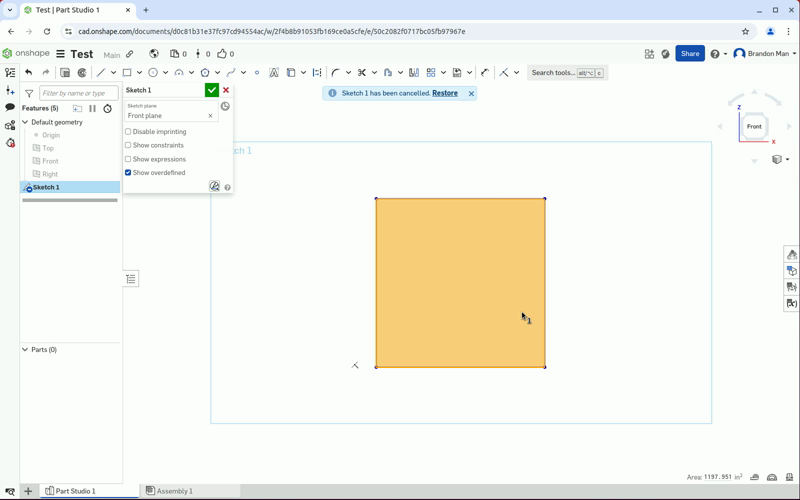
mouse_move(73, 352)
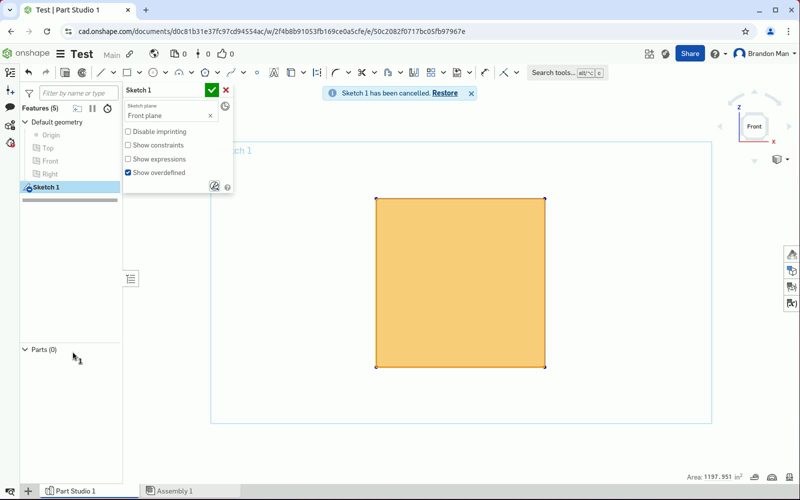
key(shift+y)
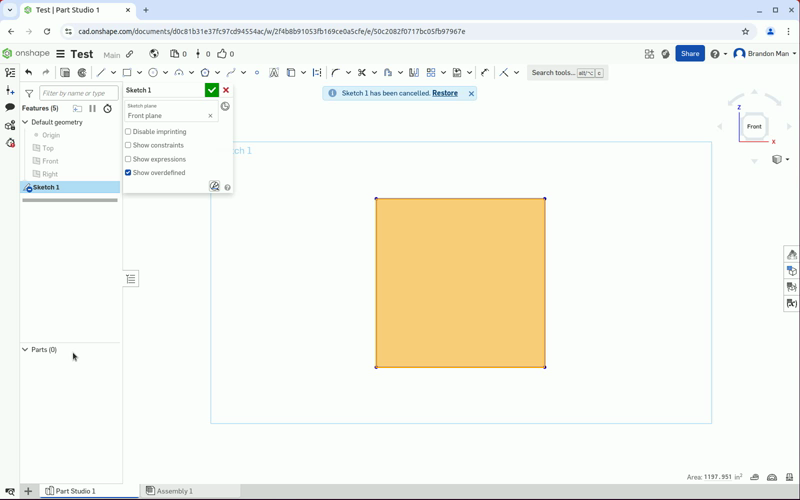
key(shift+e)
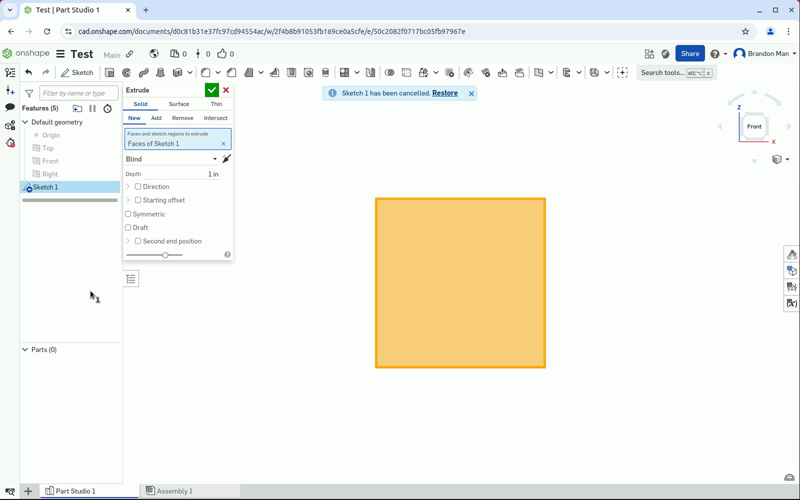
mouse_move(143, 106)
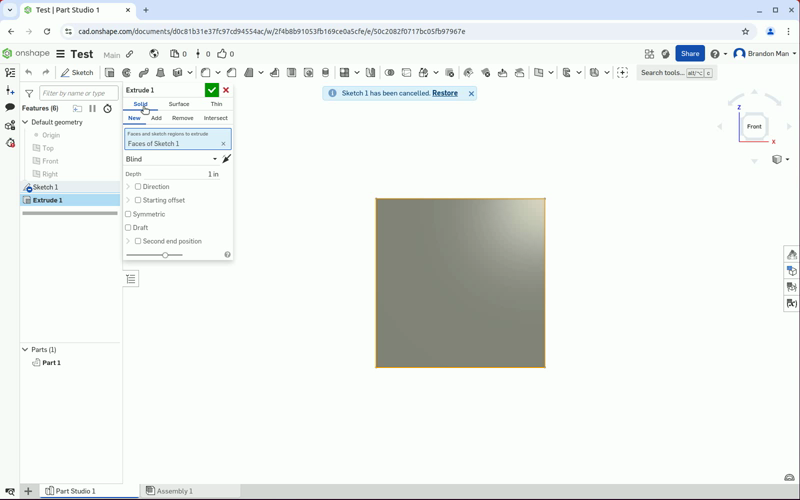
click(143, 106)
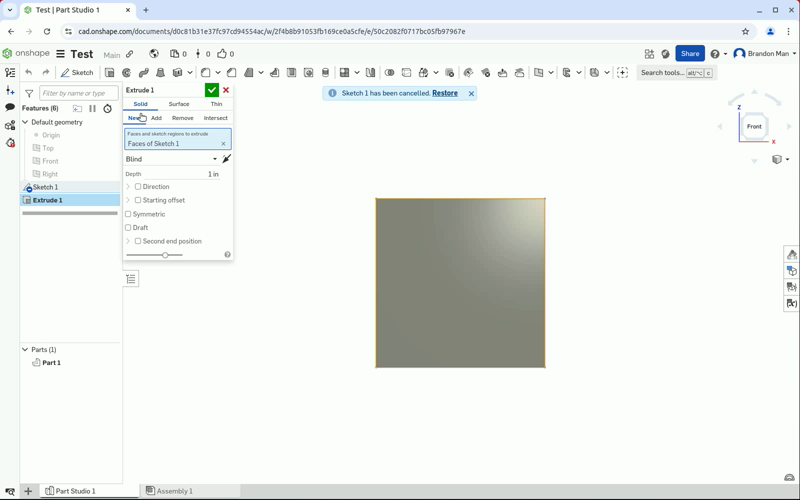
mouse_move(137, 120)
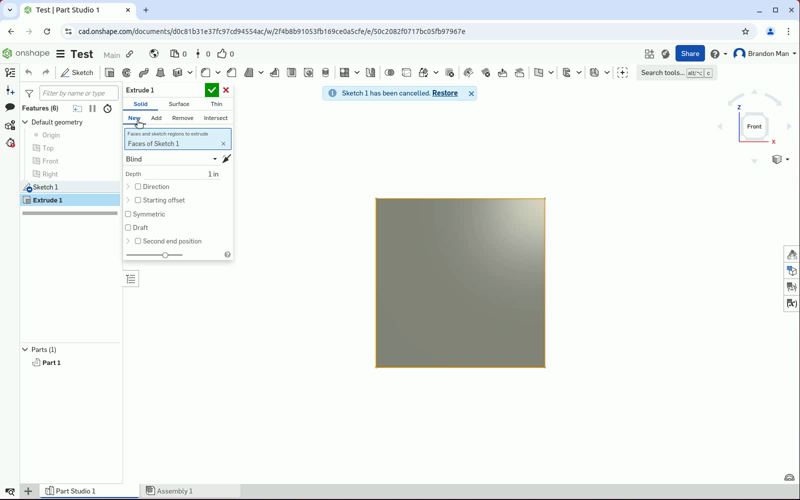
click(137, 120)
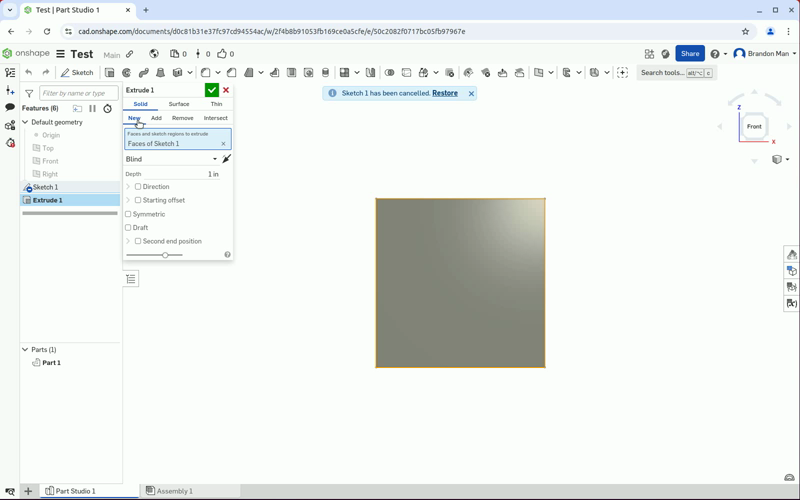
key(tab, 4)
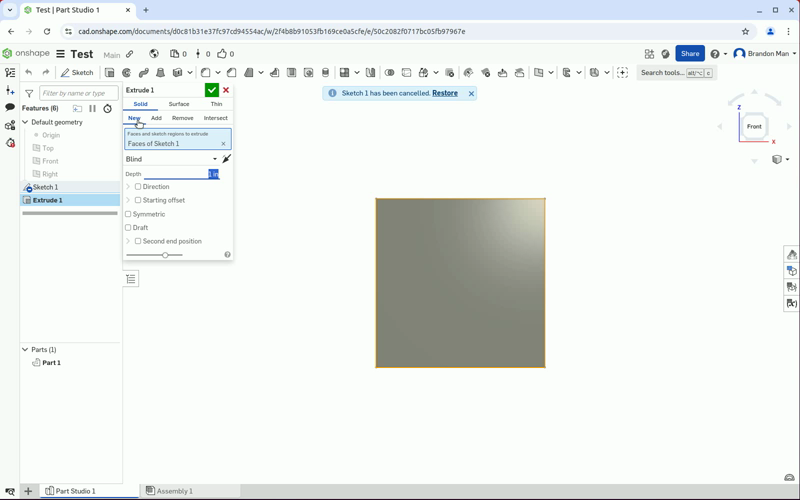
text(-2.889)
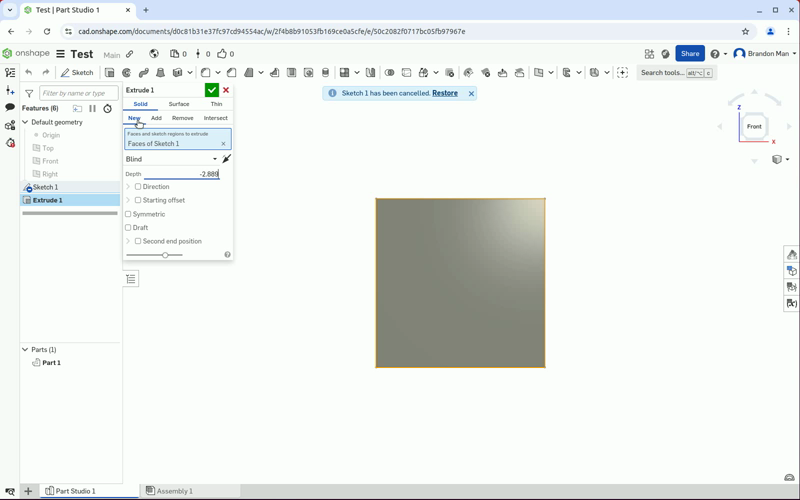
key(enter)
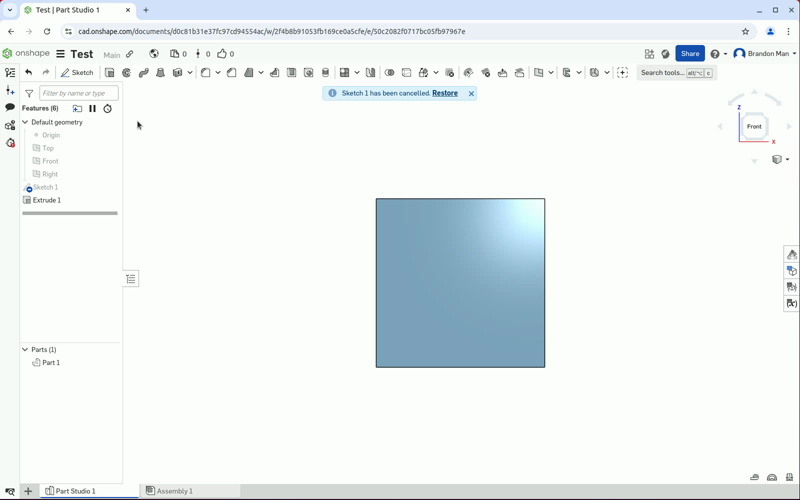
key(shift+h)
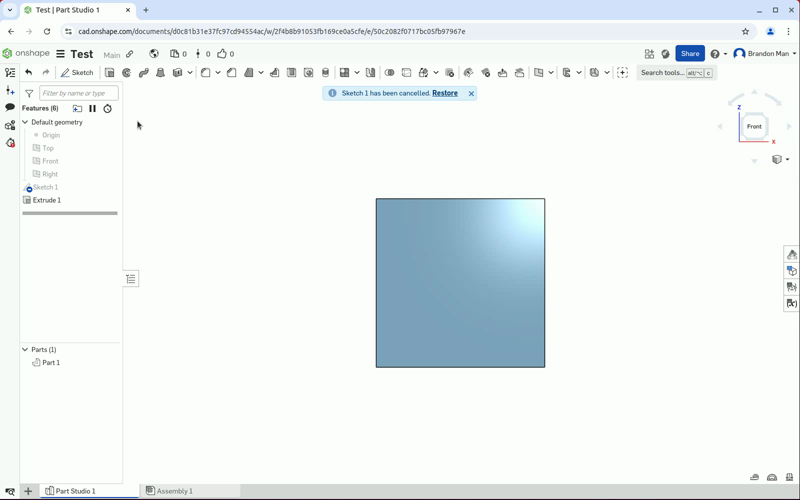
key(shift+h)
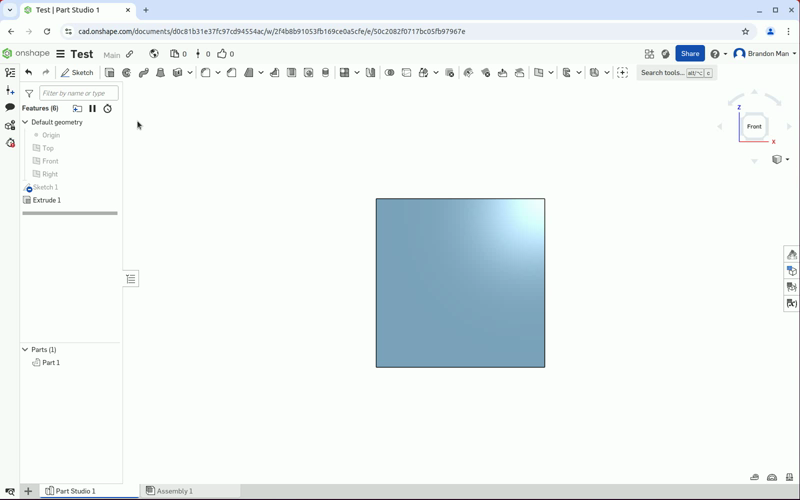
mouse_move(73, 189)
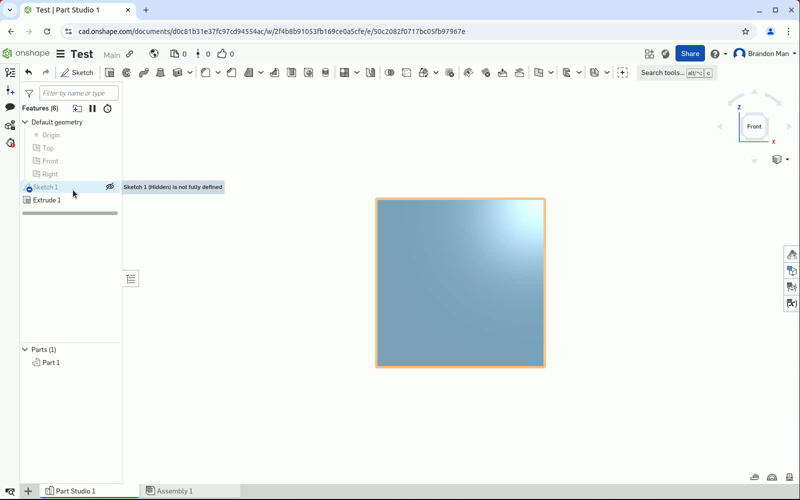
click(73, 189)
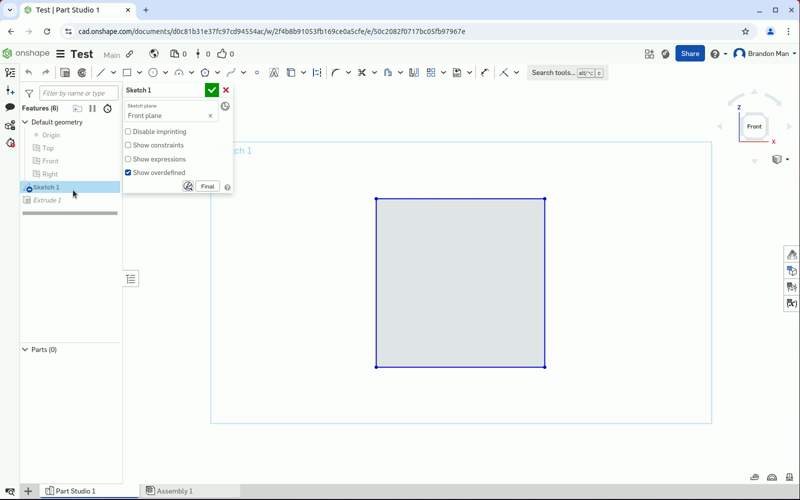
mouse_move(229, 92)
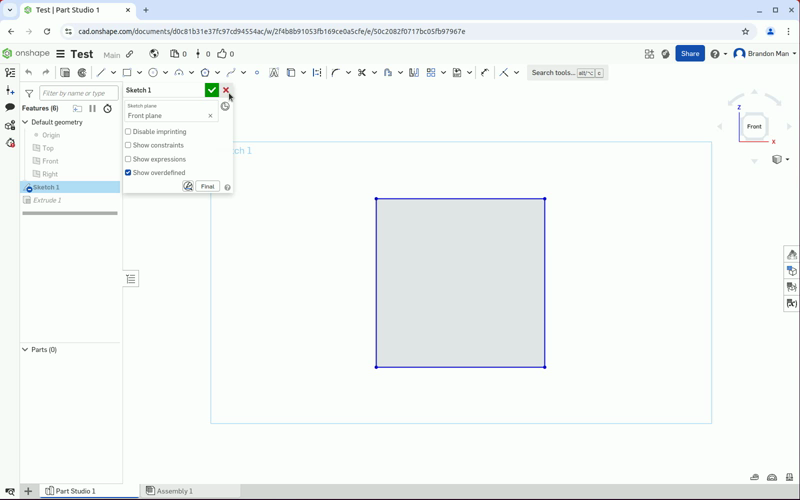
click(229, 92)
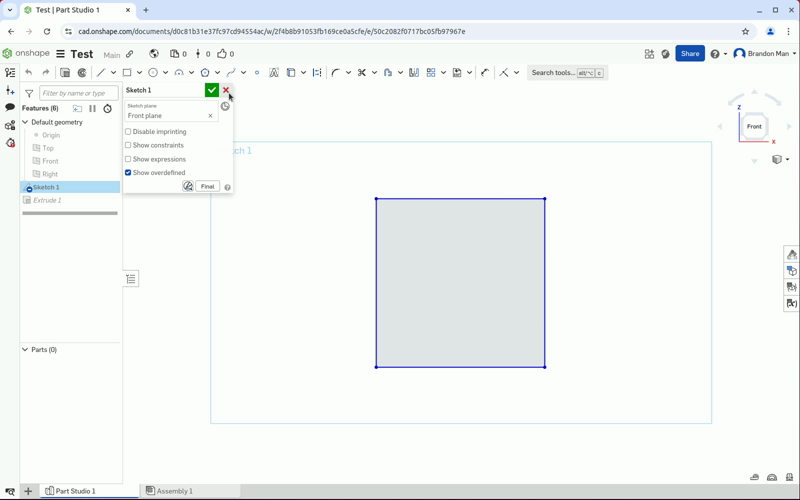
key(shift+s)
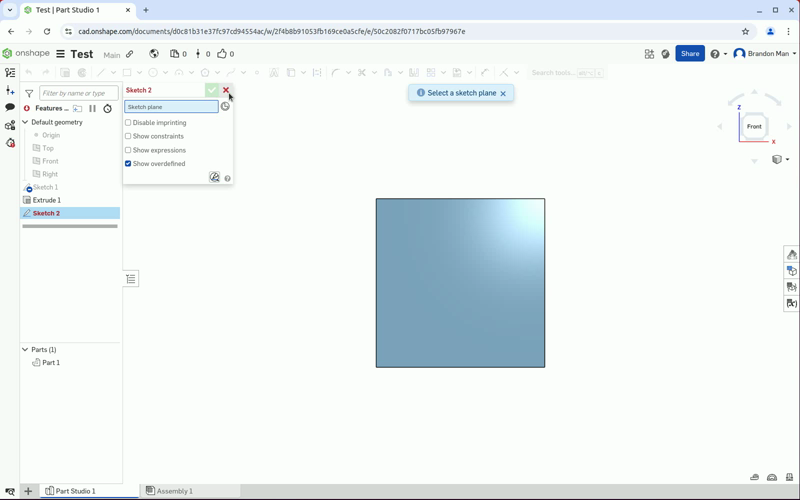
mouse_move(73, 163)
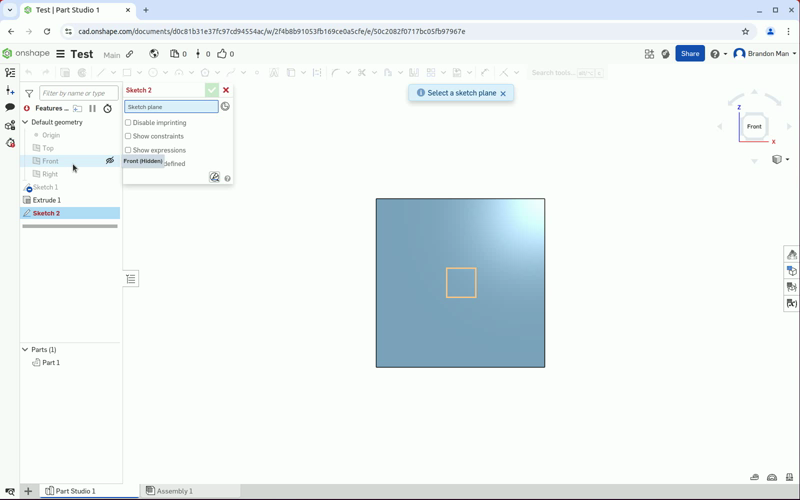
click(73, 163)
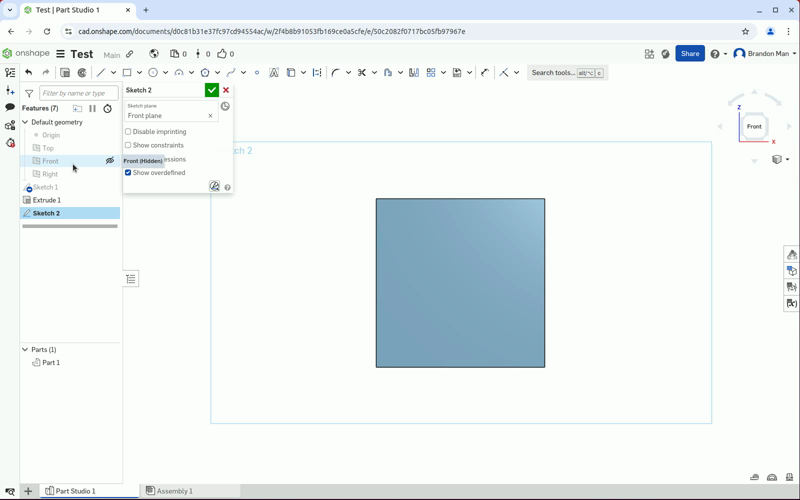
mouse_move(73, 352)
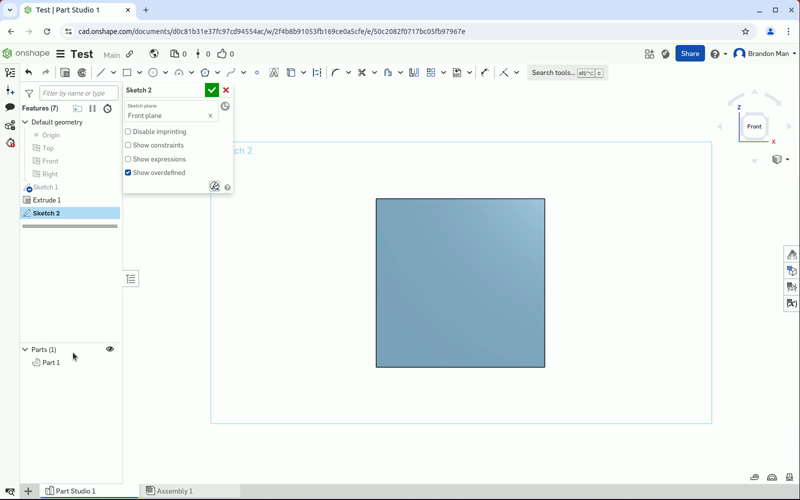
key(y)
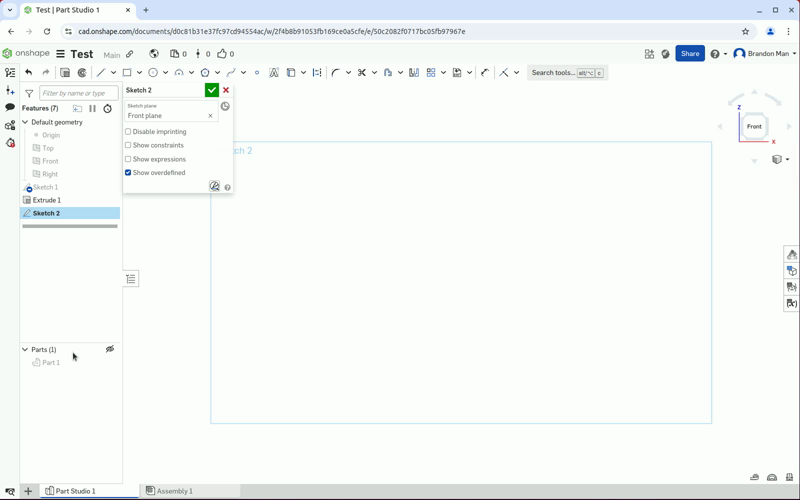
key(l)
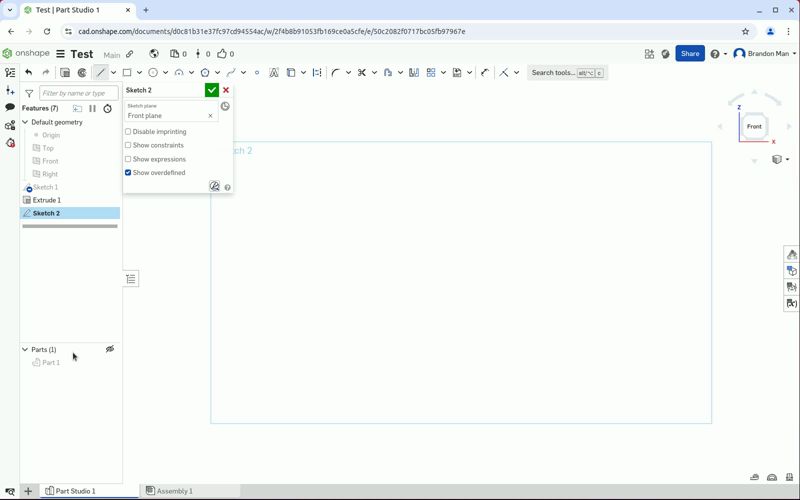
key_down(shift)
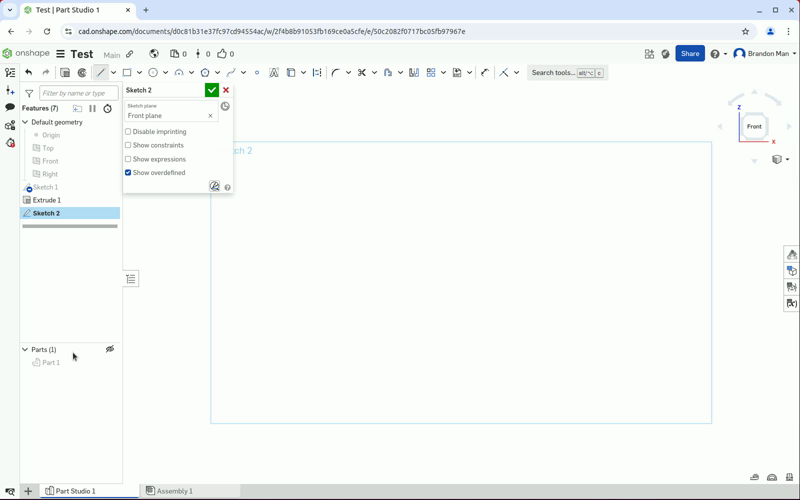
mouse_move(432, 311)
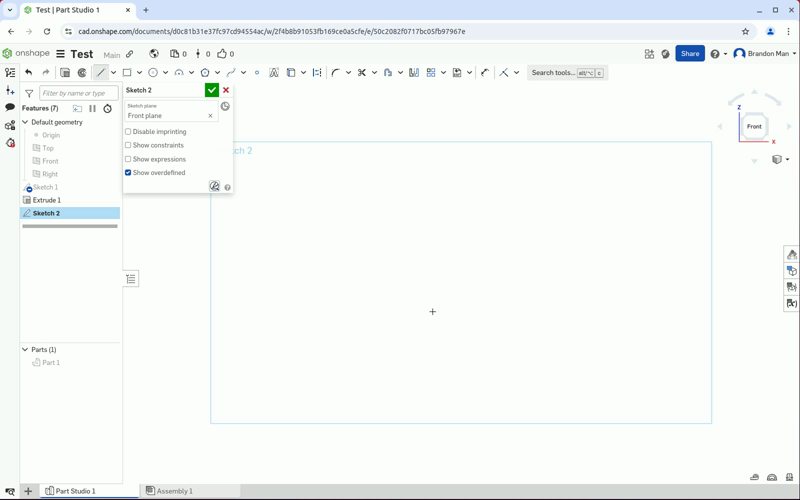
click(432, 311)
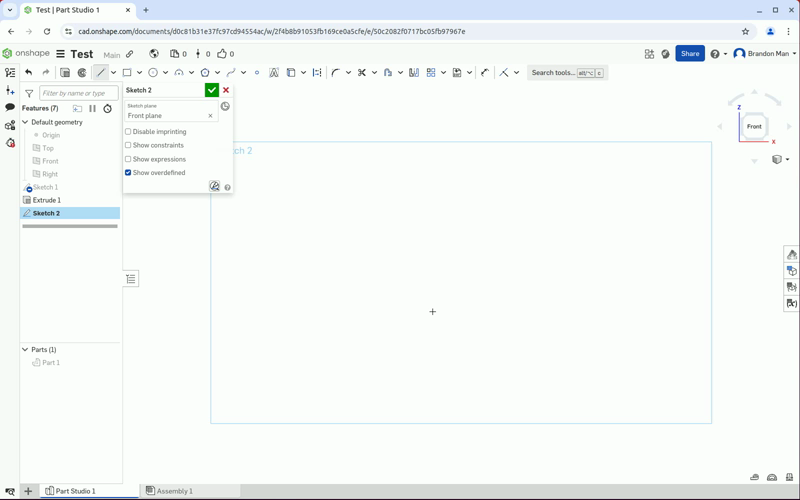
key_up(shift)
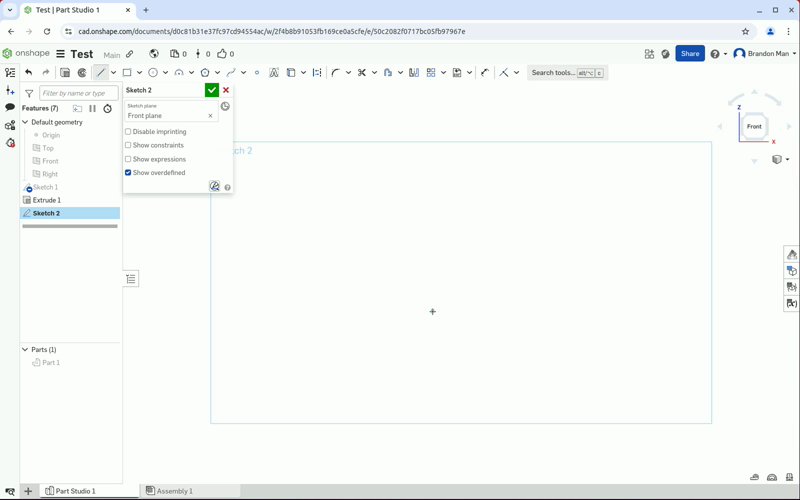
key_down(shift)
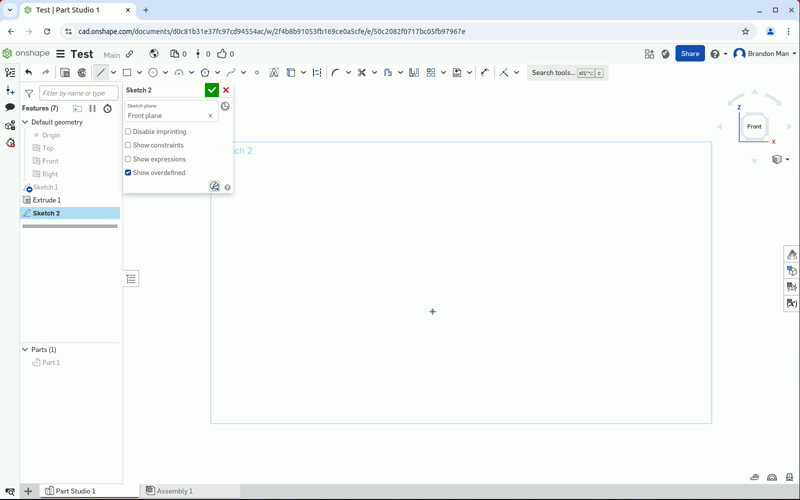
mouse_move(462, 311)
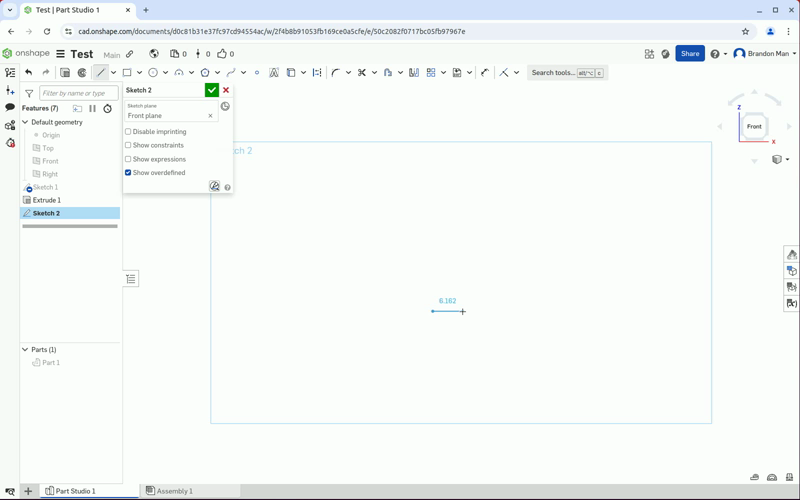
mouse_move(489, 311)
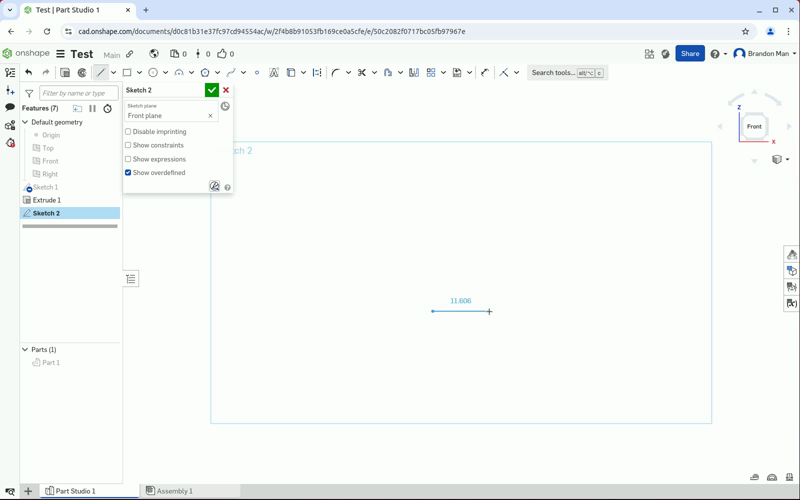
click(489, 311)
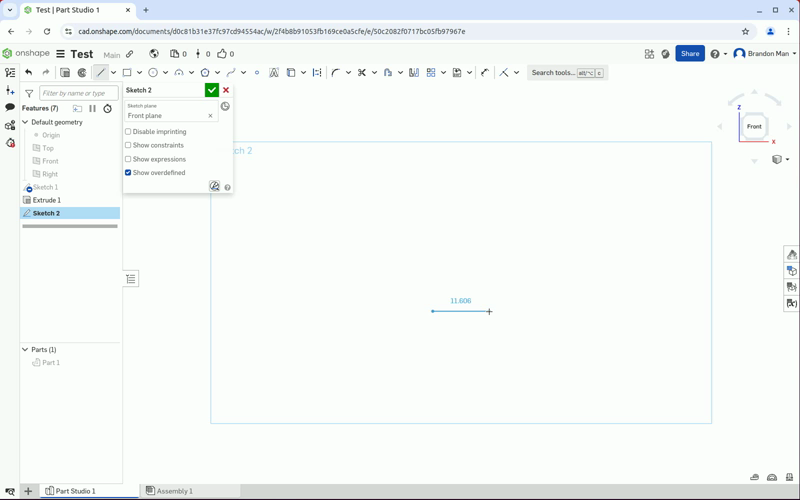
key_up(shift)
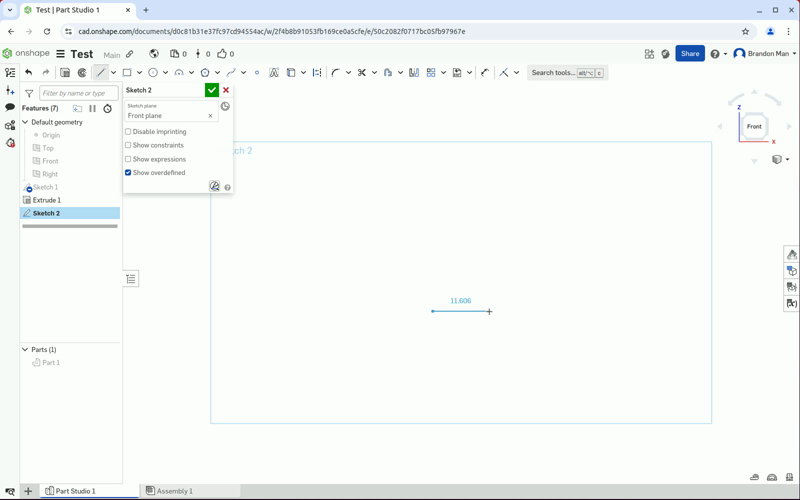
key_down(shift)
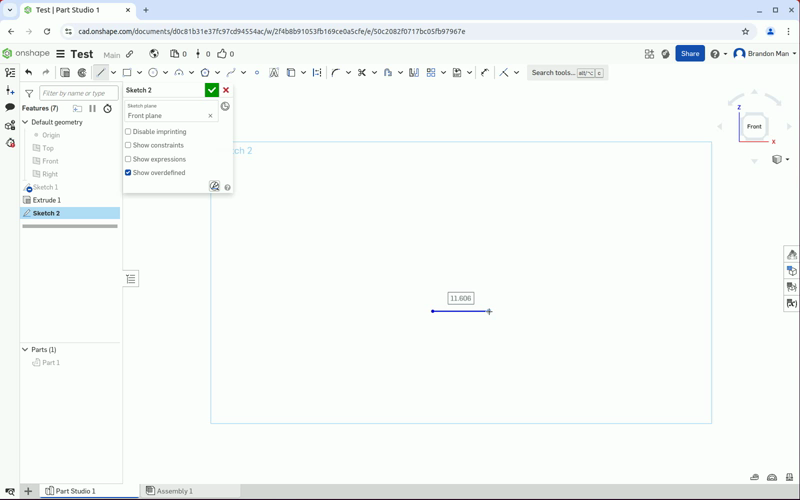
mouse_move(519, 311)
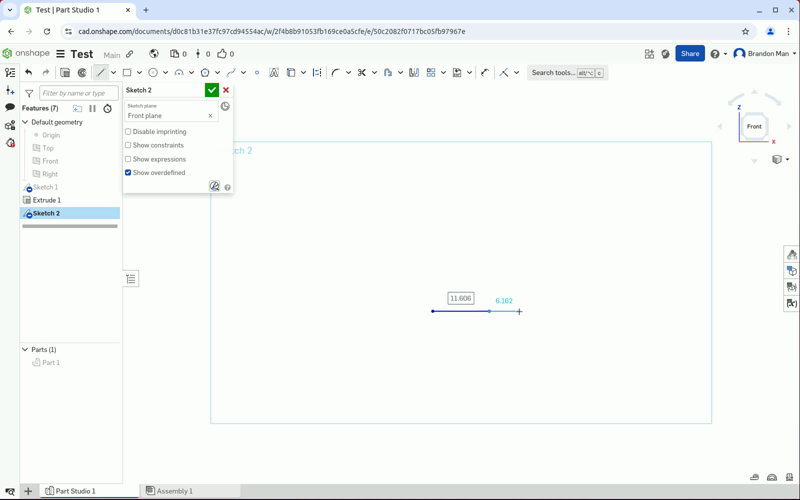
mouse_move(489, 254)
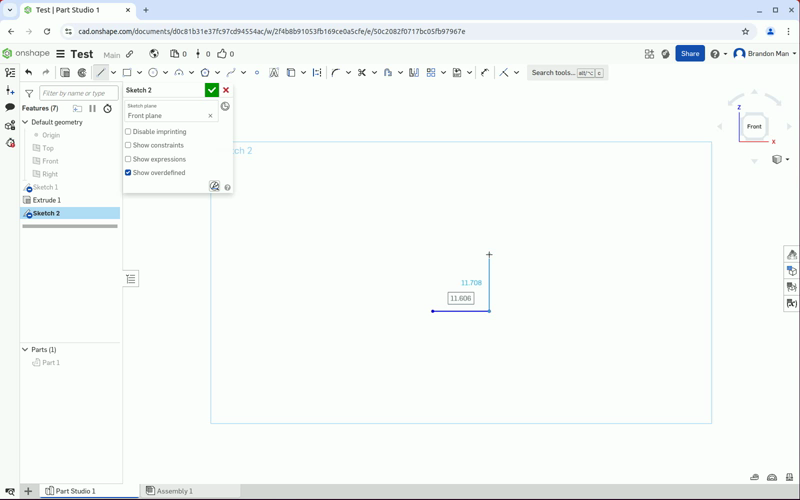
click(489, 254)
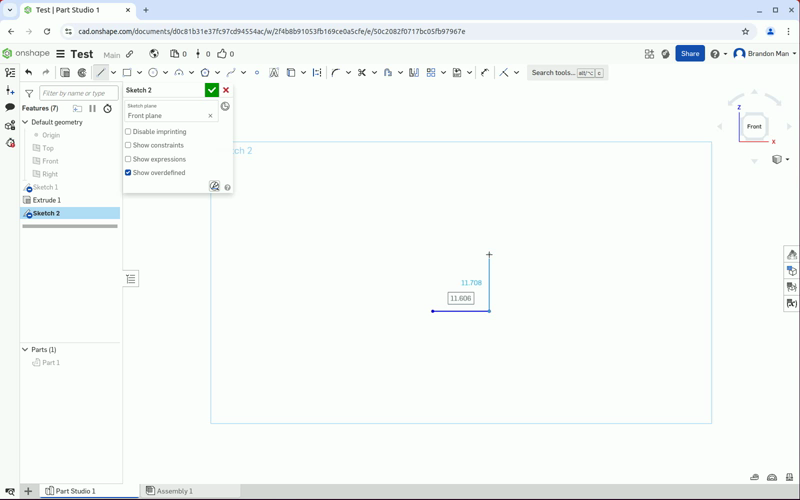
key_up(shift)
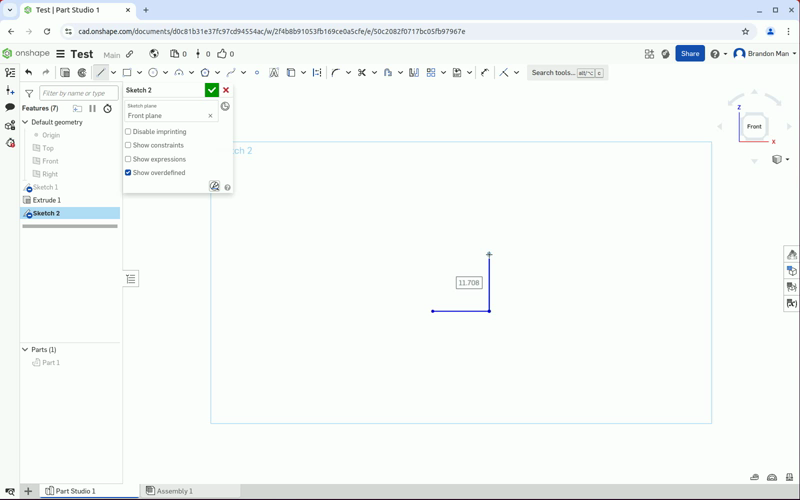
key_down(shift)
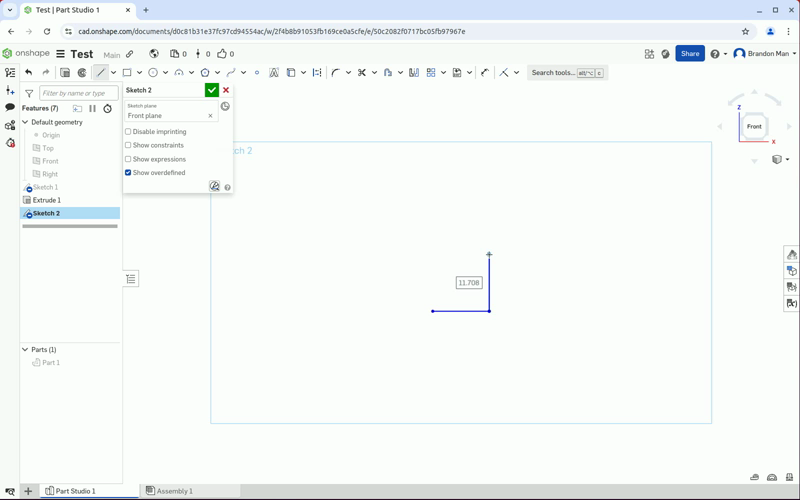
mouse_move(519, 254)
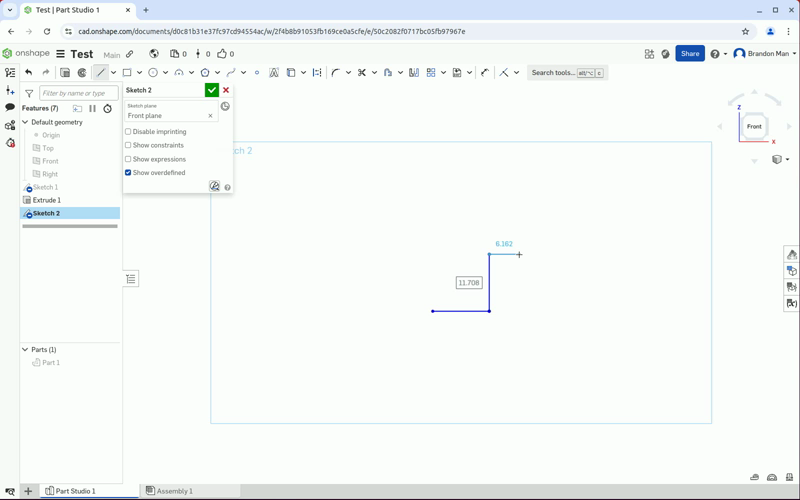
mouse_move(432, 254)
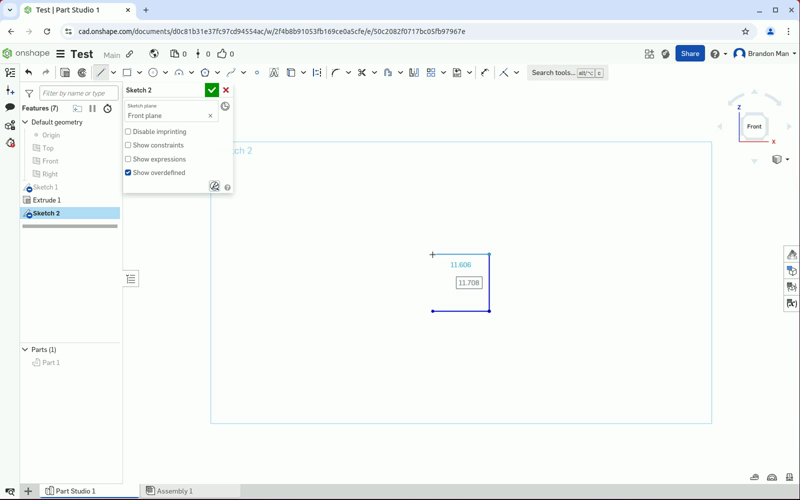
click(432, 254)
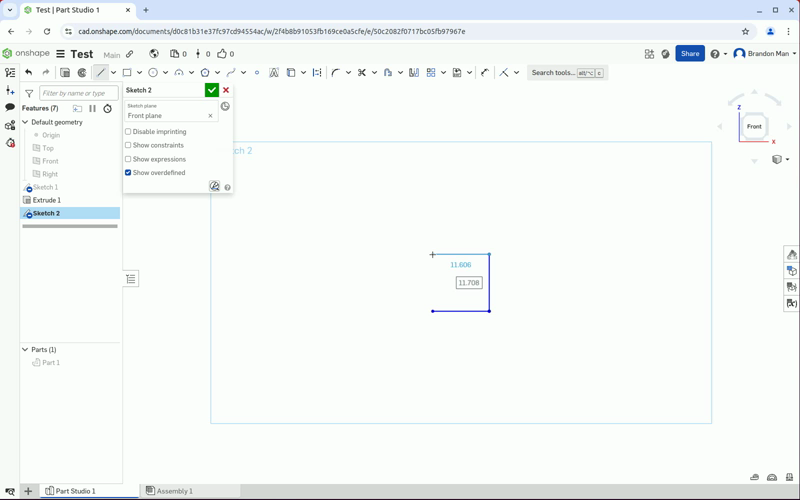
key_up(shift)
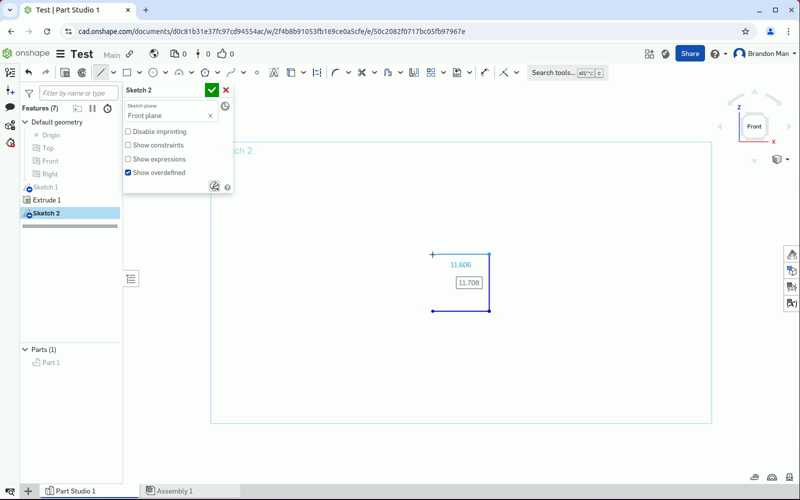
mouse_move(462, 254)
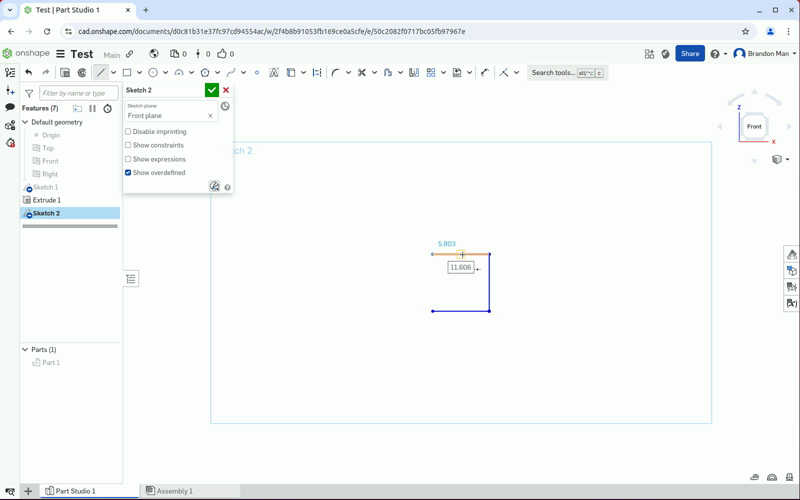
key_down(shift)
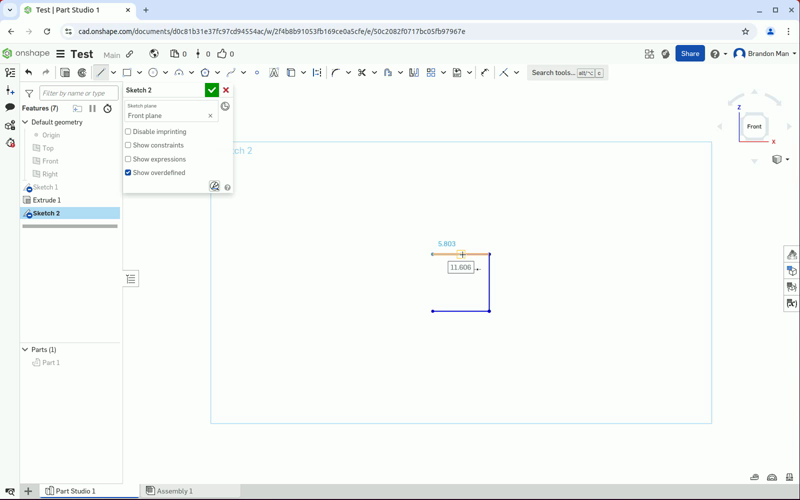
mouse_move(432, 311)
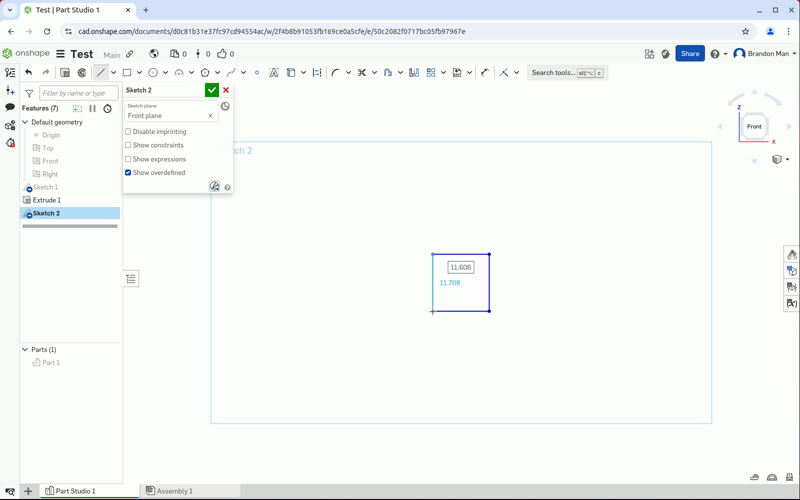
key_up(shift)
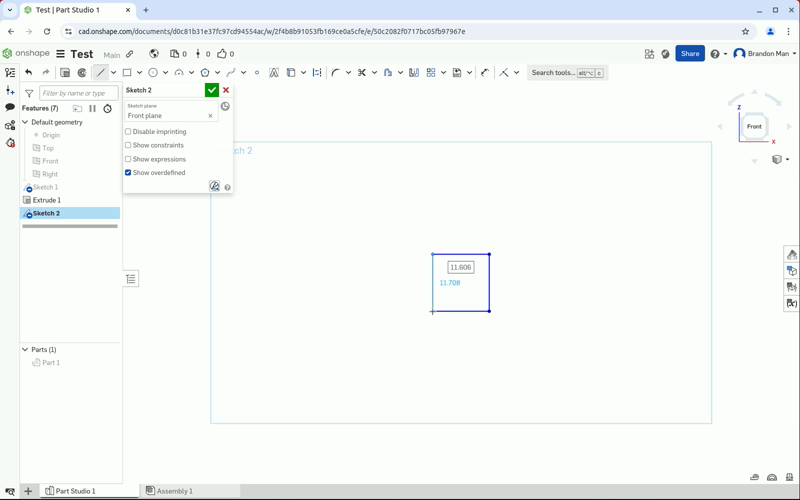
click(432, 311)
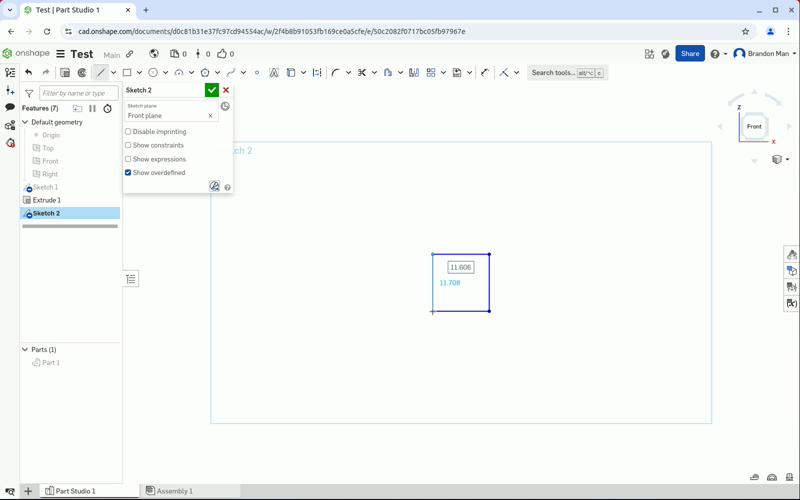
key(esc)
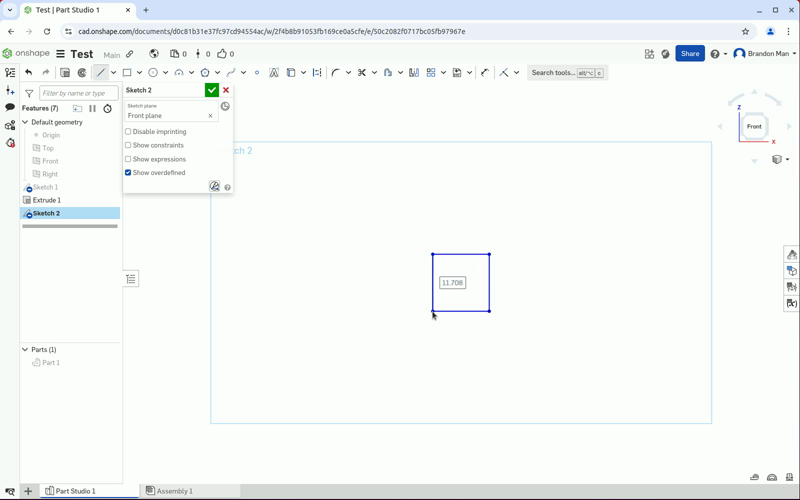
key(c)
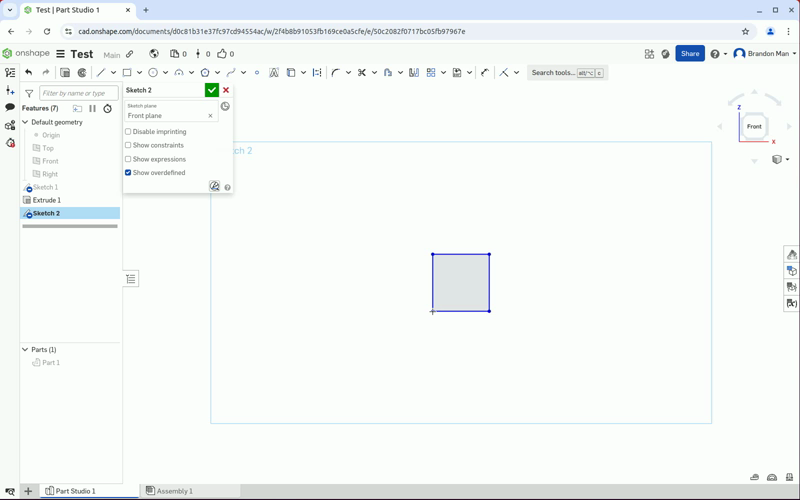
key_down(shift)
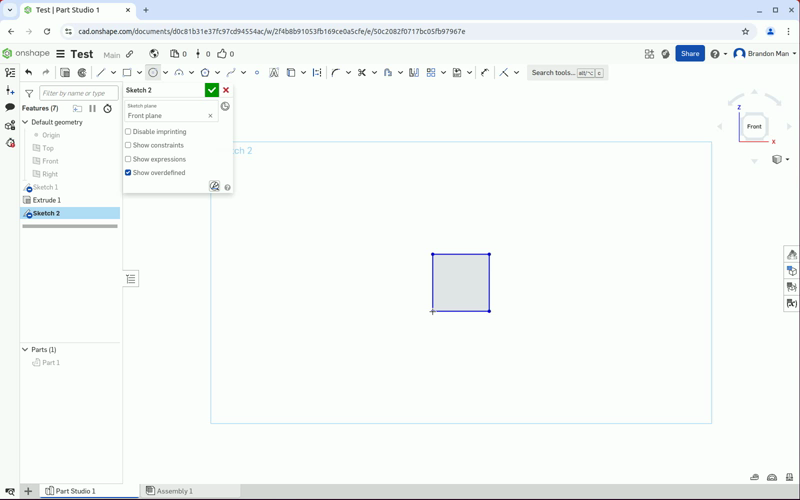
mouse_move(461, 282)
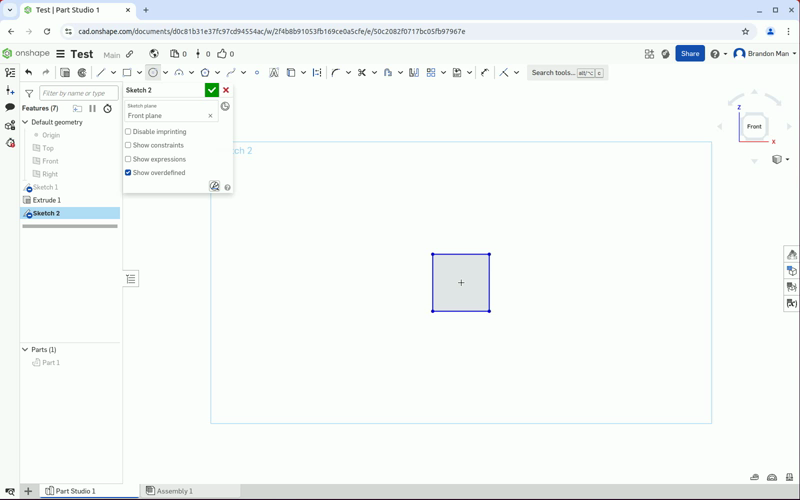
click(461, 282)
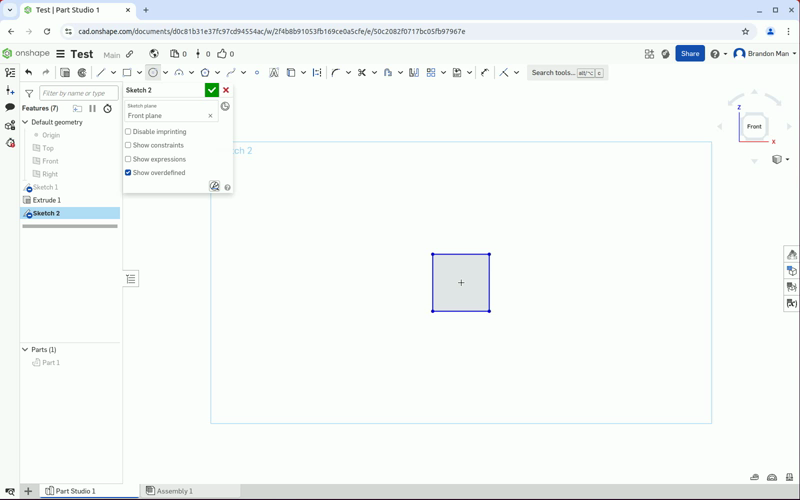
key_up(shift)
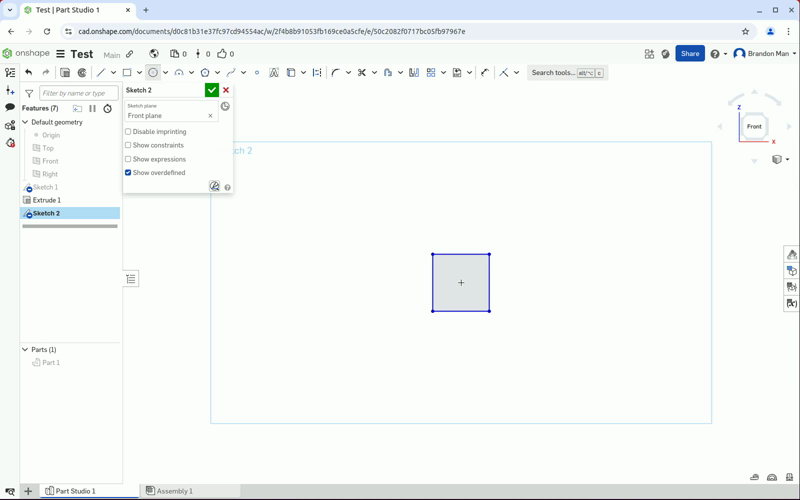
mouse_move(472, 282)
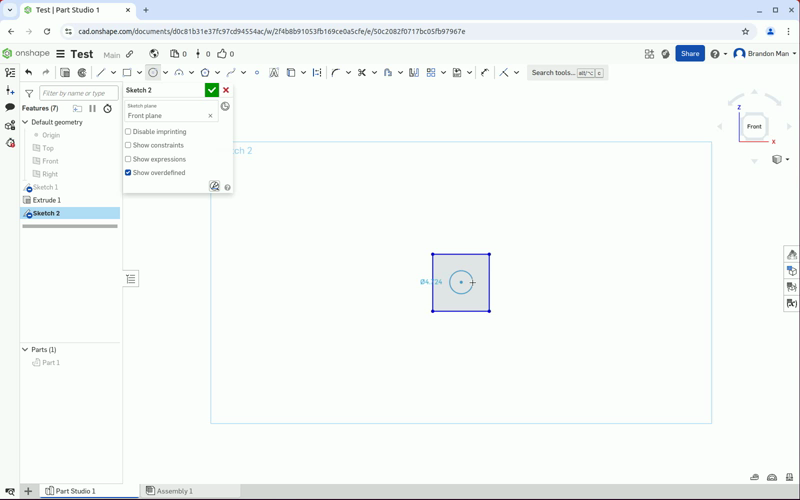
click(472, 282)
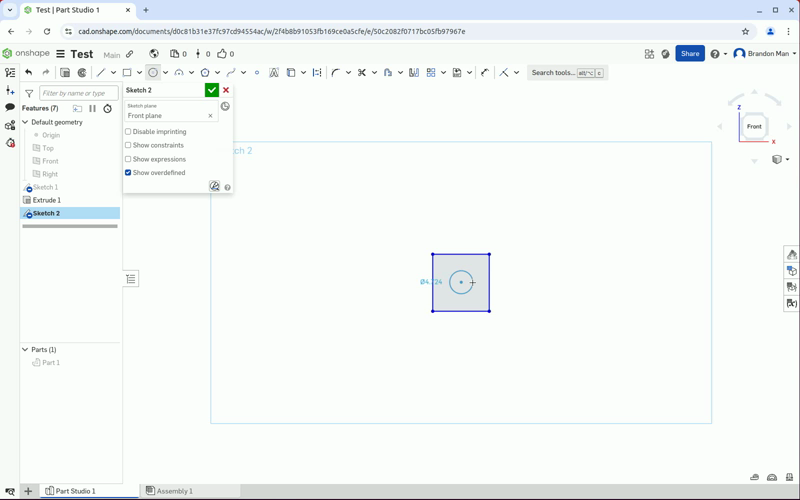
key(esc)
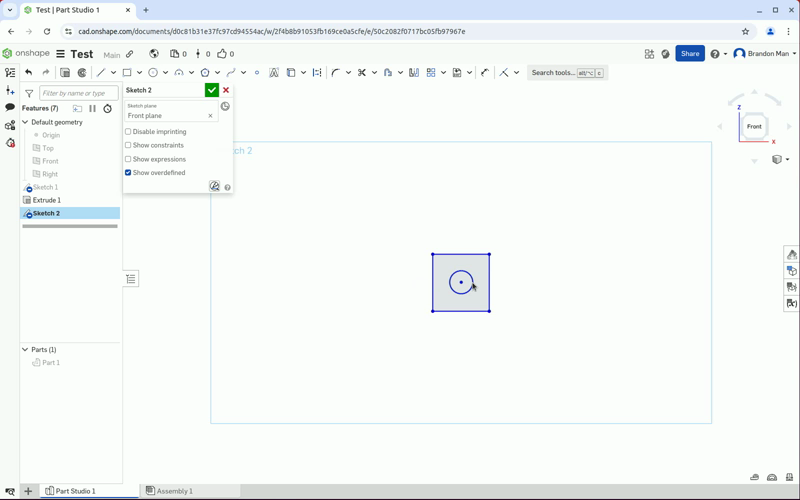
mouse_move(485, 266)
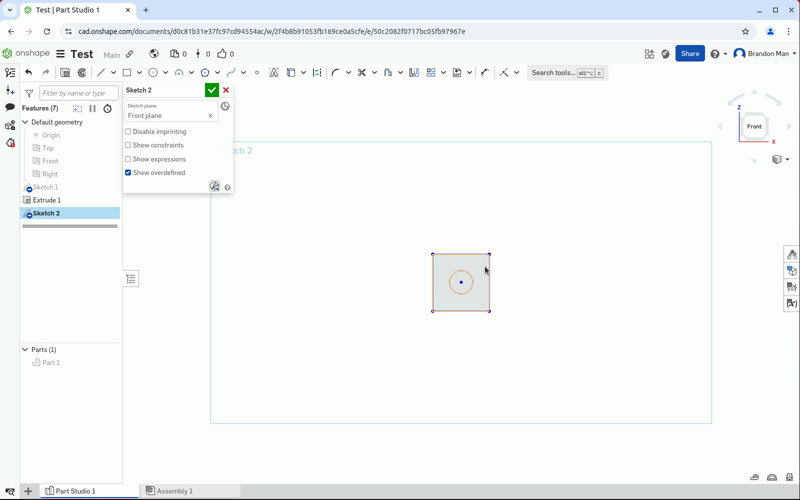
click(485, 266)
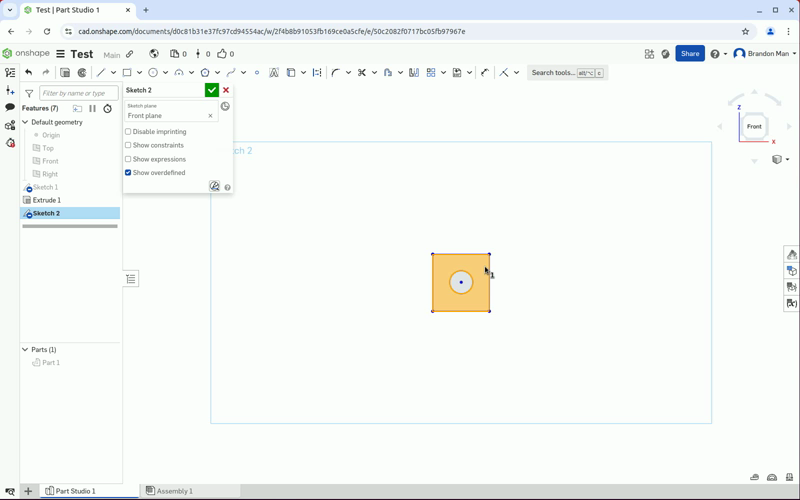
mouse_move(73, 352)
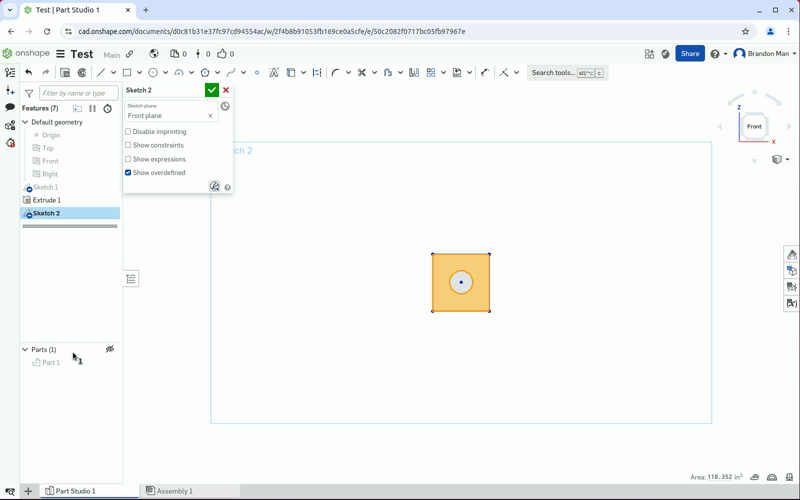
key(shift+y)
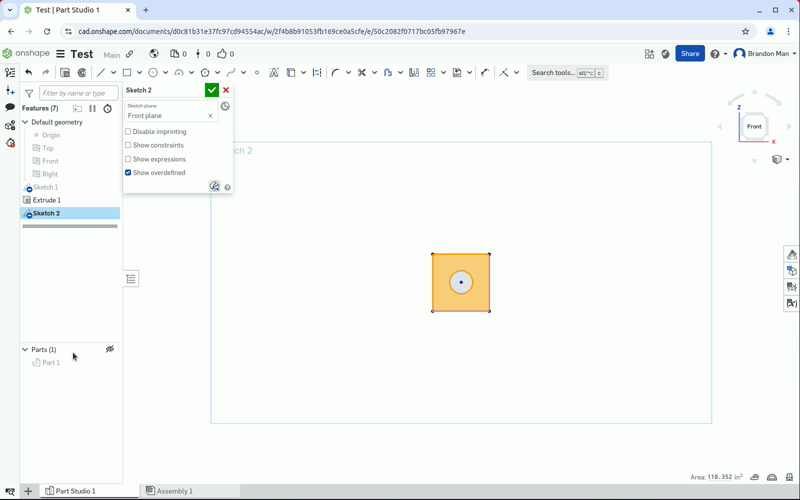
key(shift+e)
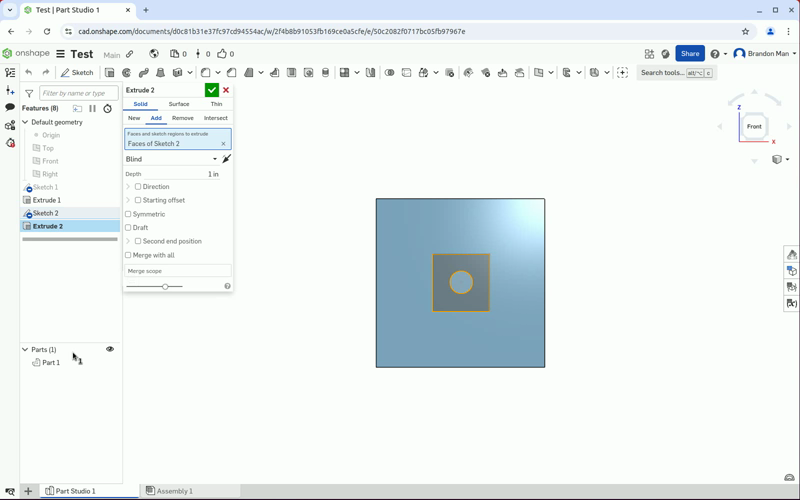
mouse_move(143, 106)
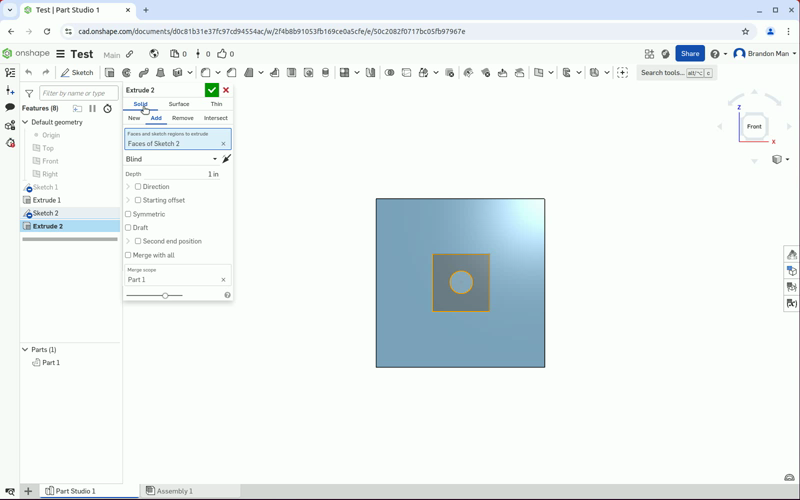
click(143, 106)
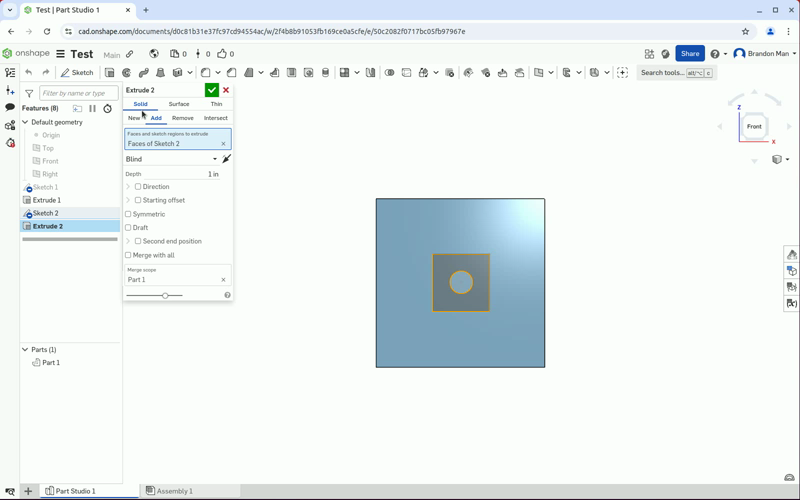
mouse_move(137, 120)
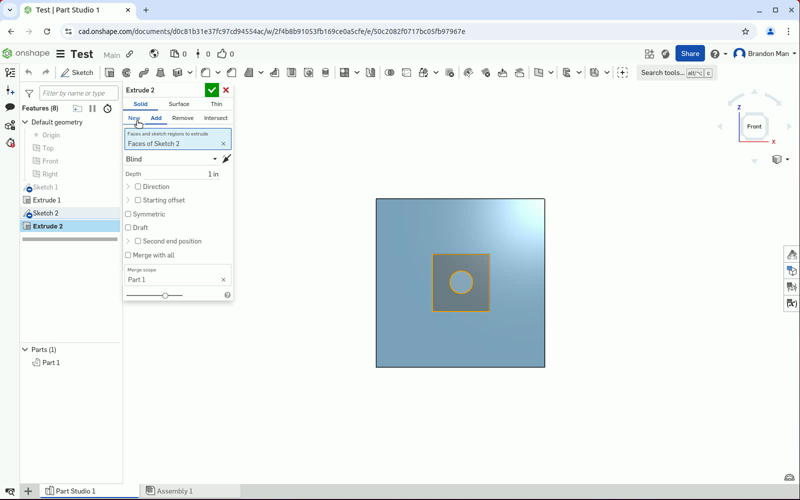
click(137, 120)
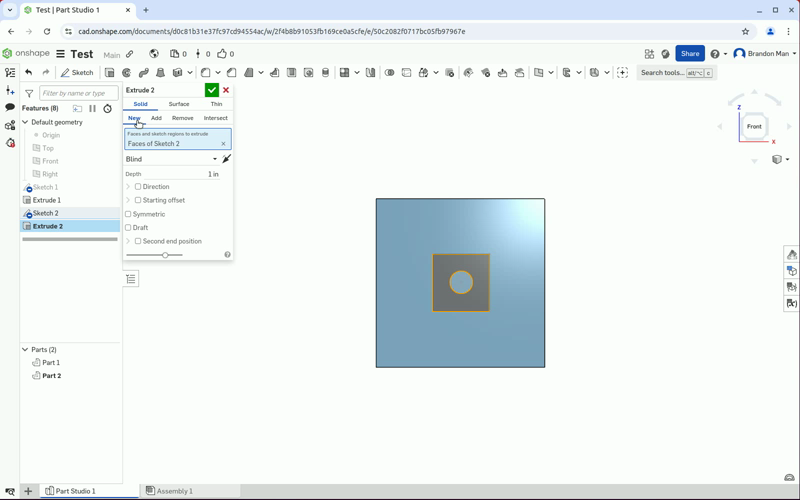
key(tab, 4)
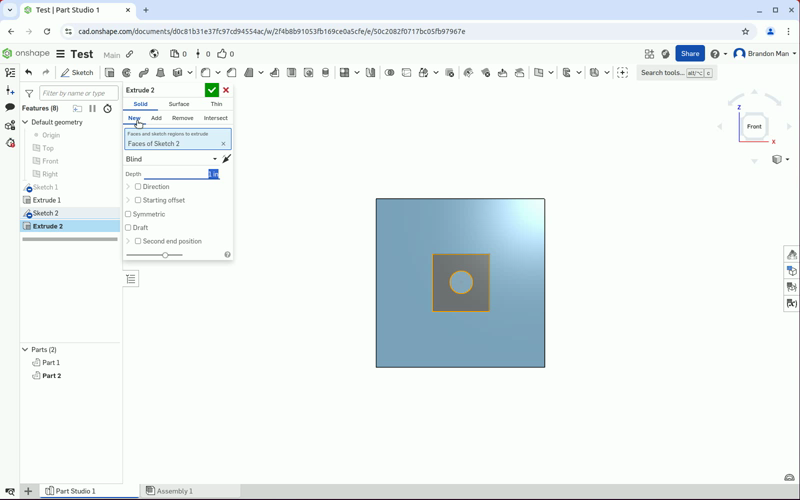
text(23.108)
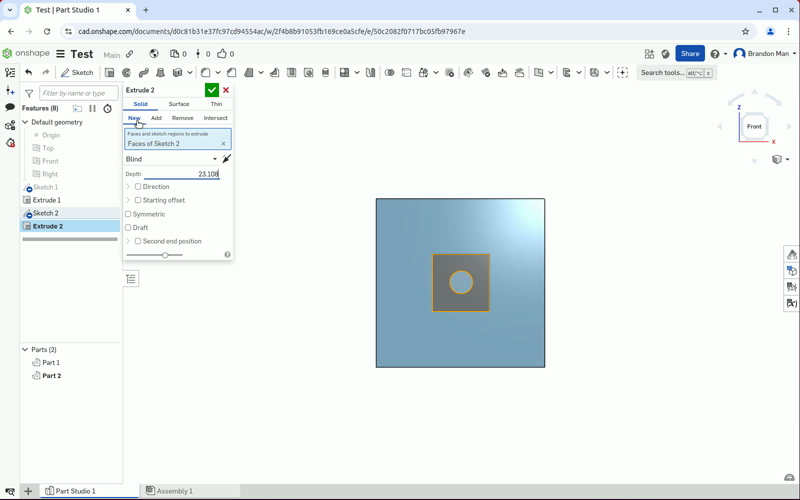
key(enter)
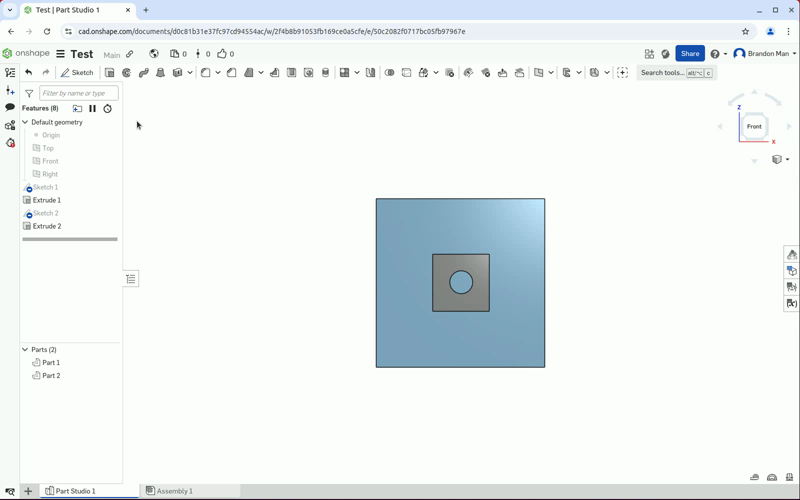
key(shift+h)
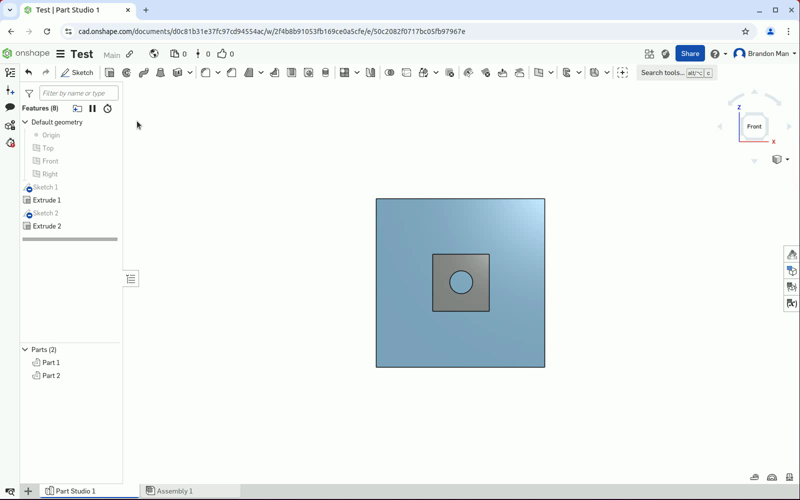
key(shift+h)
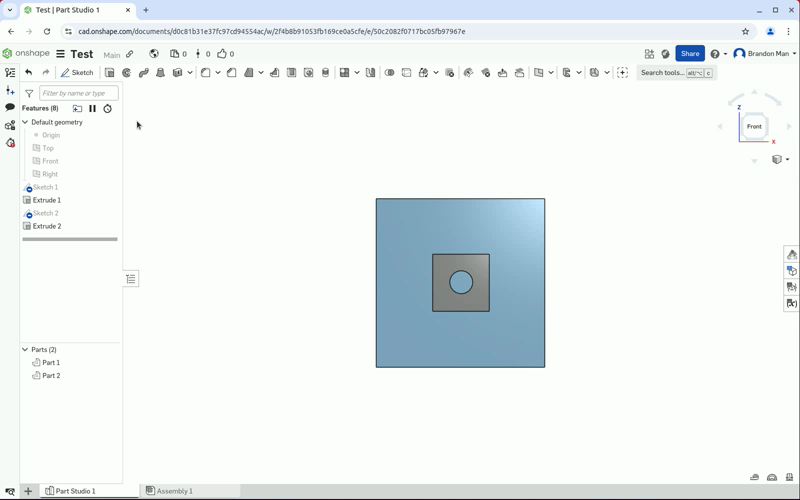
mouse_move(73, 189)
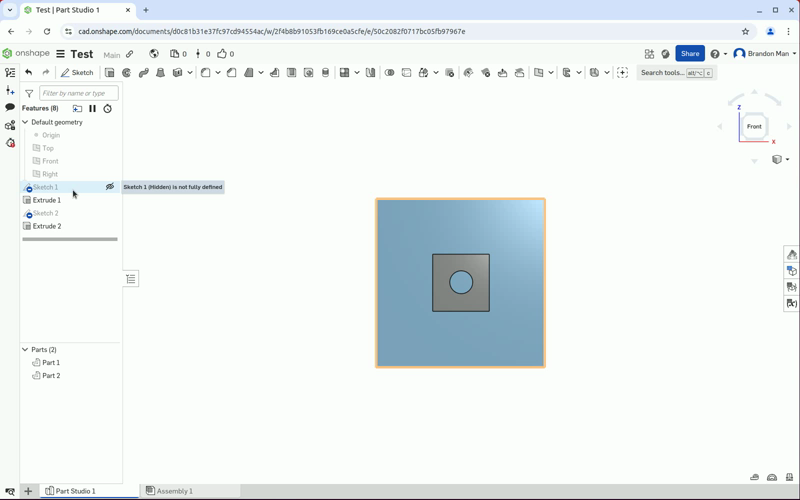
click(73, 189)
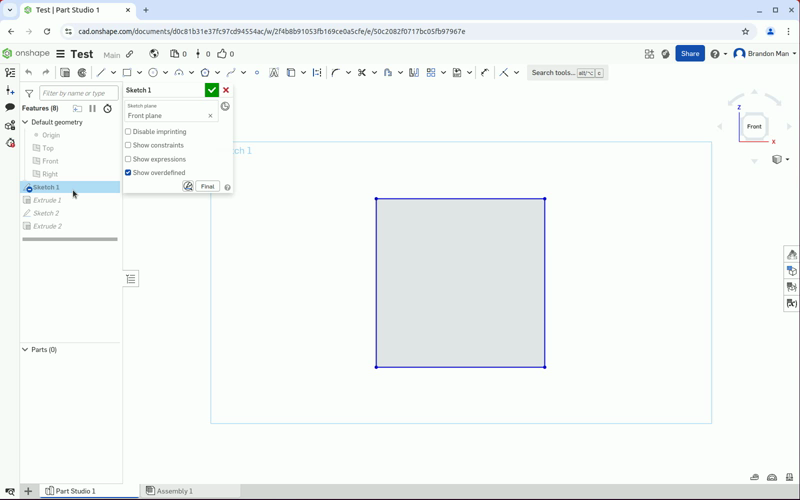
mouse_move(229, 92)
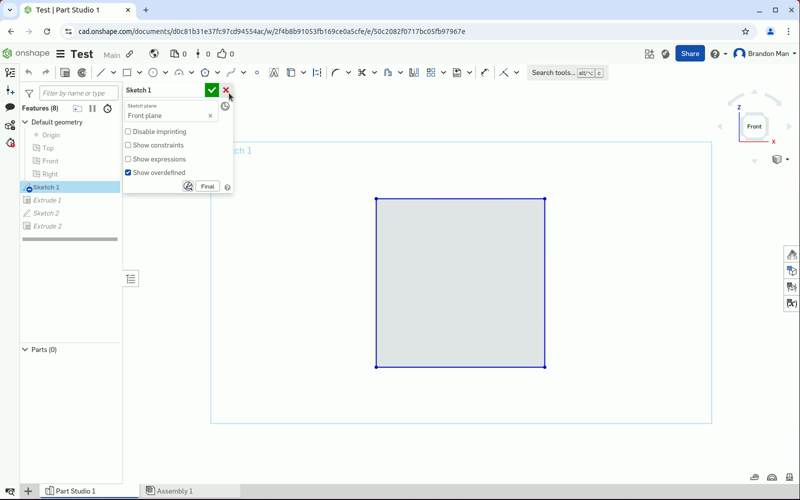
click(229, 92)
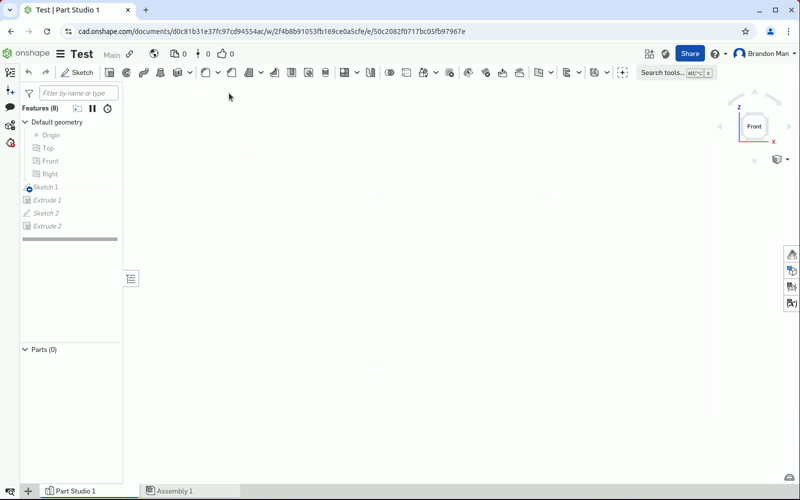
mouse_move(73, 352)
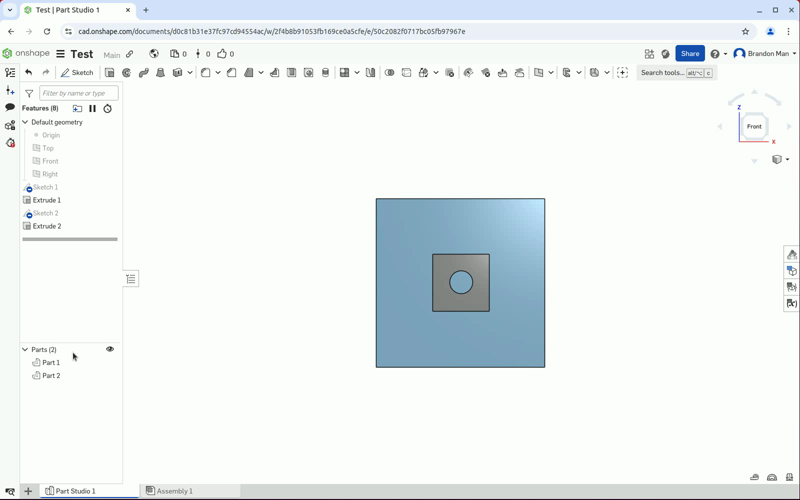
key(y)
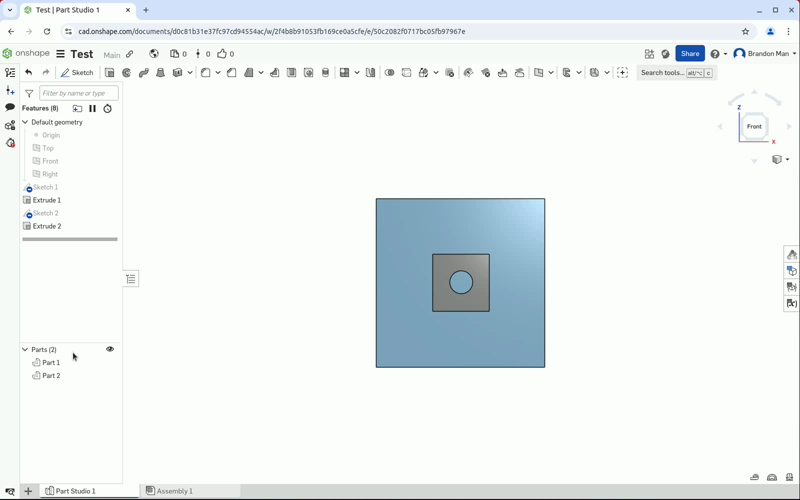
key(shift+p)
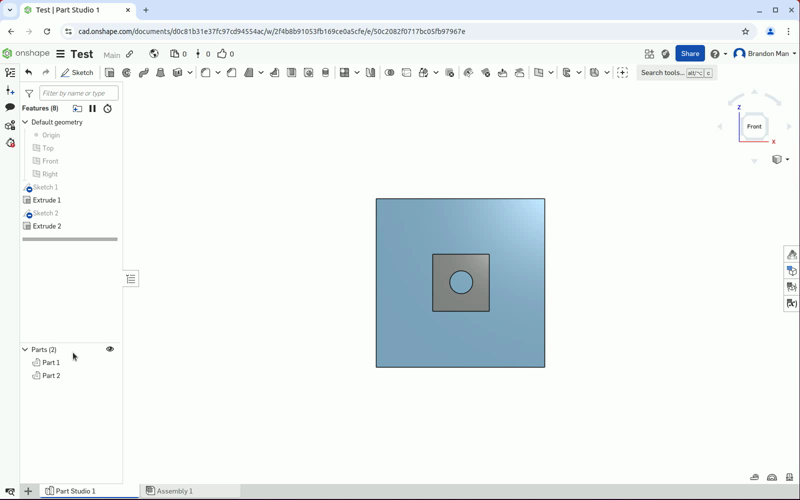
key(space)
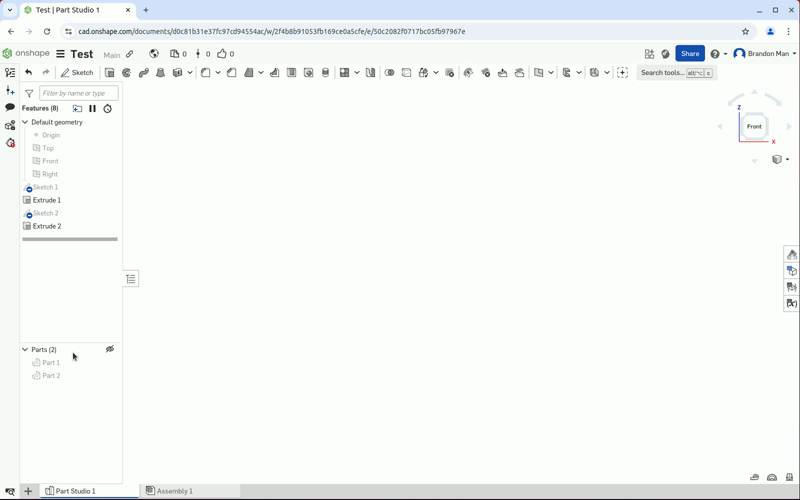
key_down(shift)
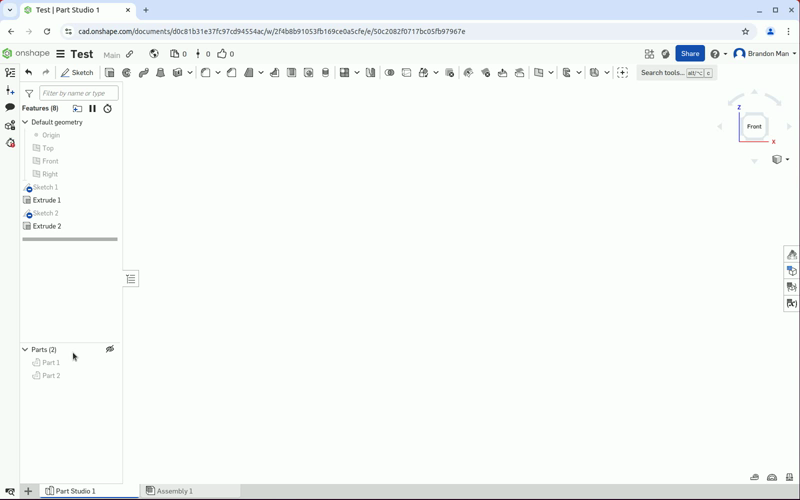
key(down)
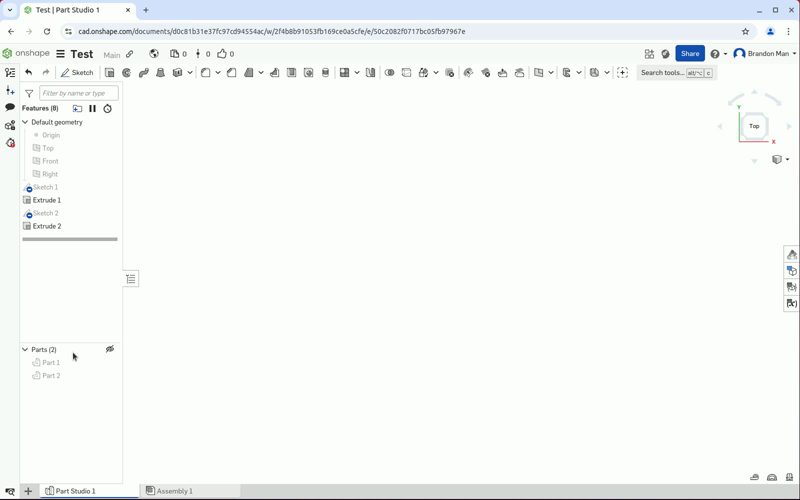
key_up(shift)
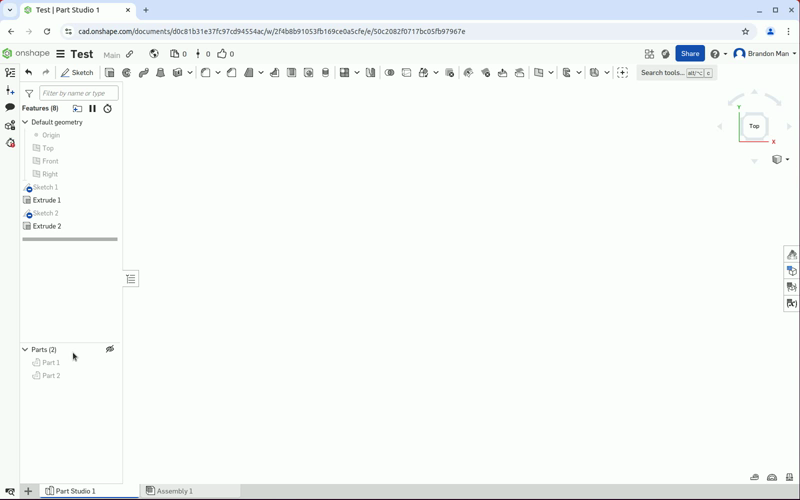
mouse_move(73, 352)
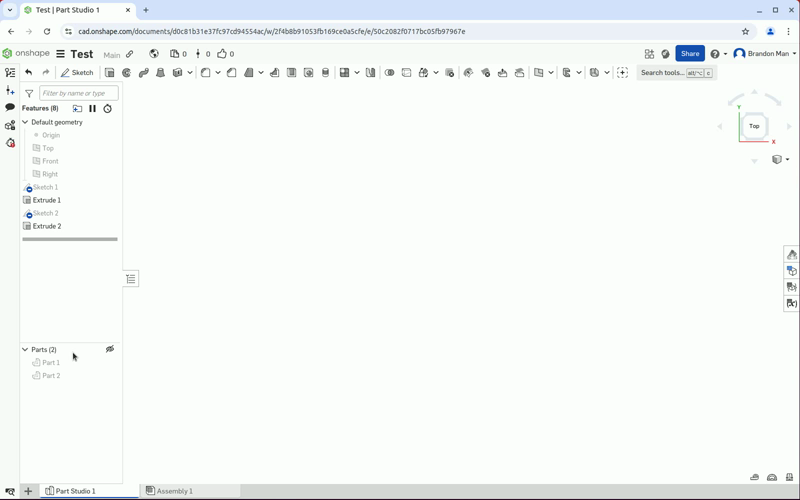
key(shift+y)
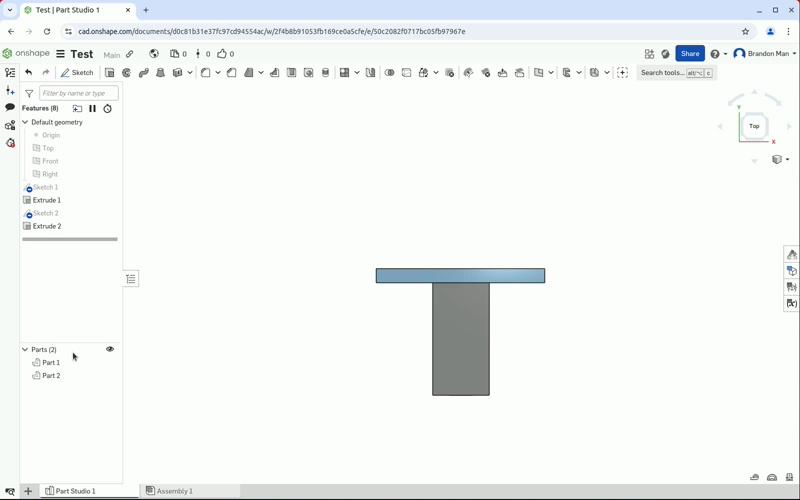
mouse_move(541, 75)
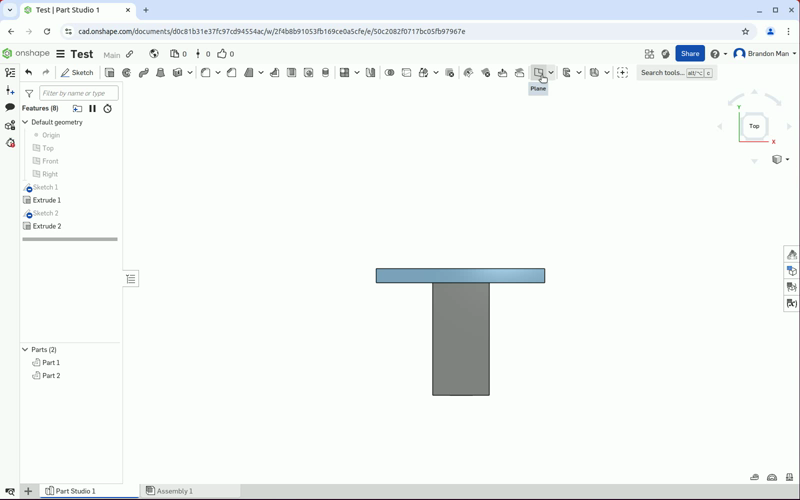
click(541, 75)
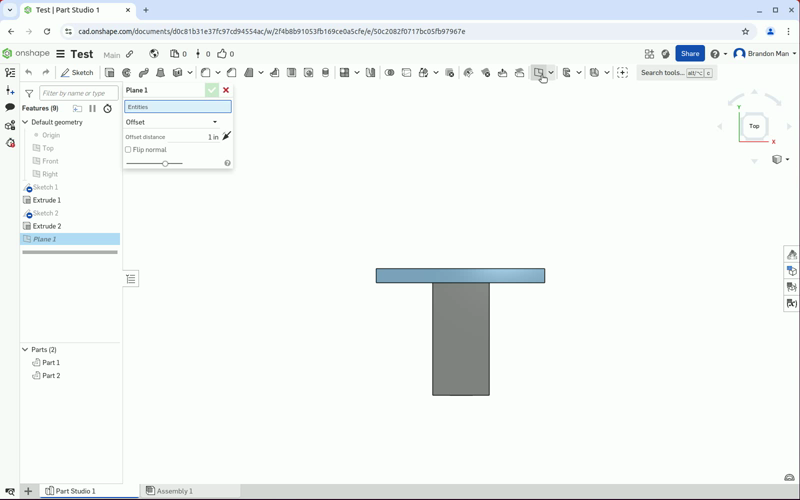
mouse_move(73, 150)
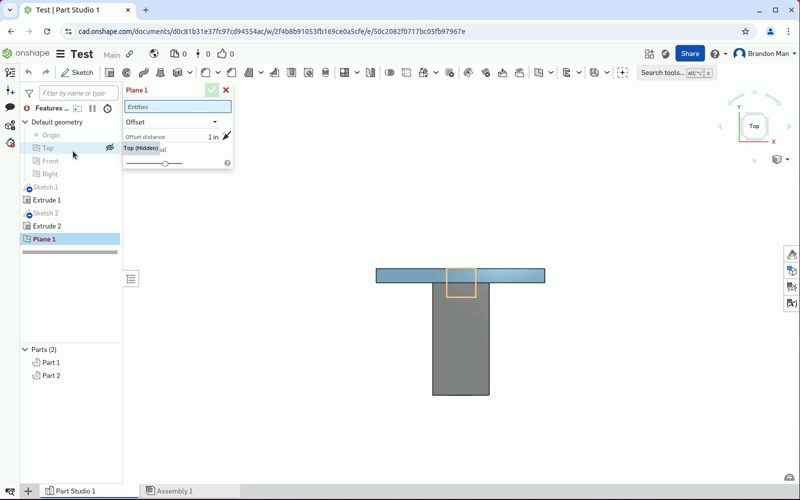
click(73, 150)
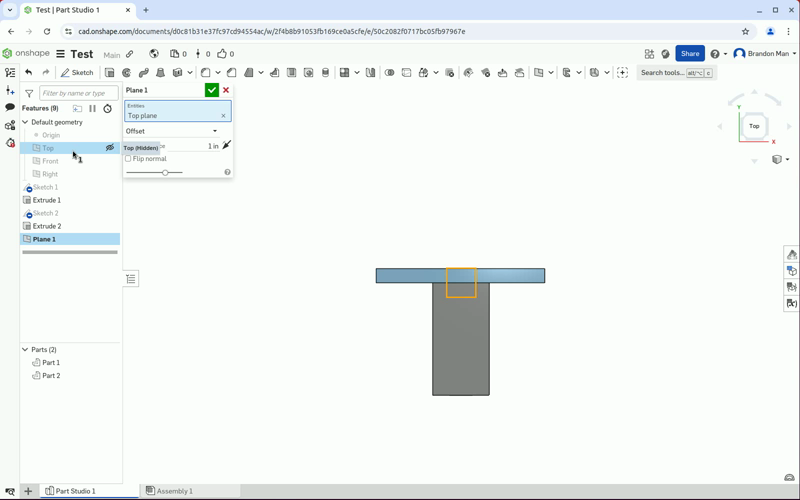
key(tab, 2)
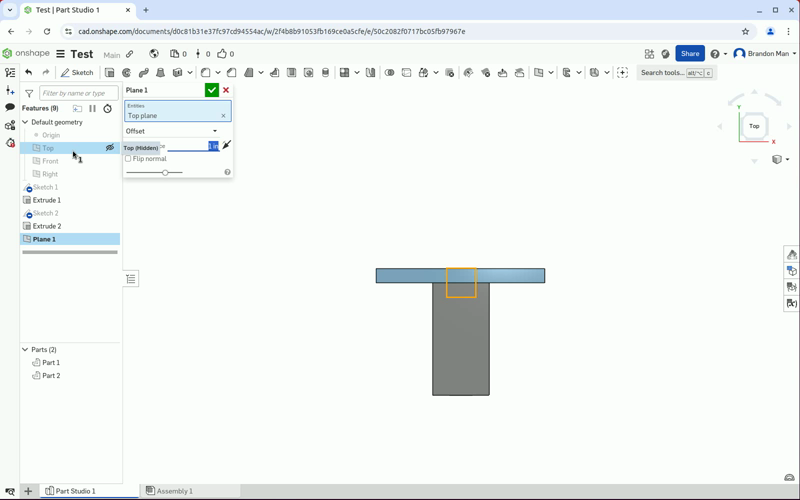
text(5.792)
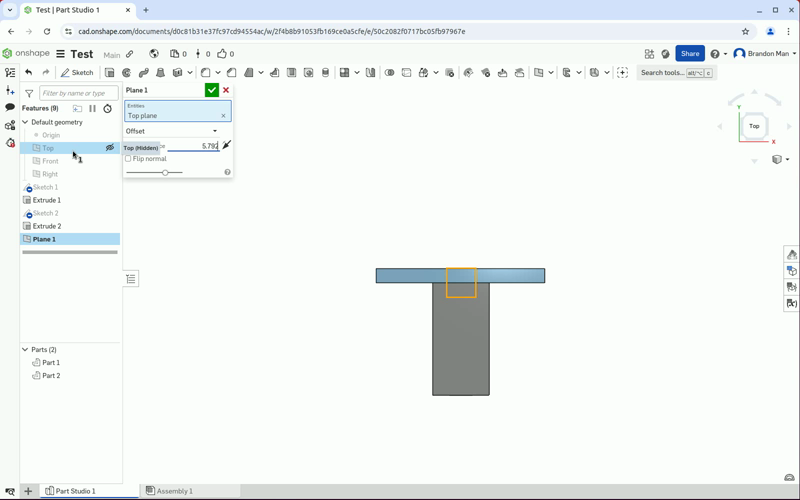
key(enter, 2)
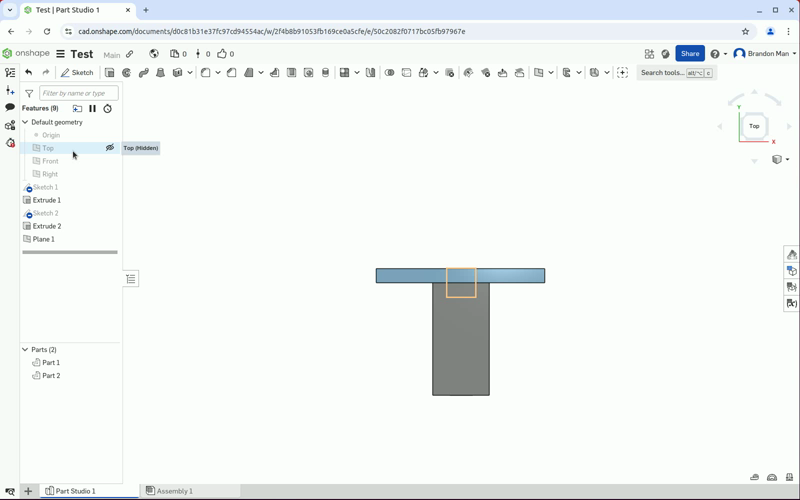
key(shift+s)
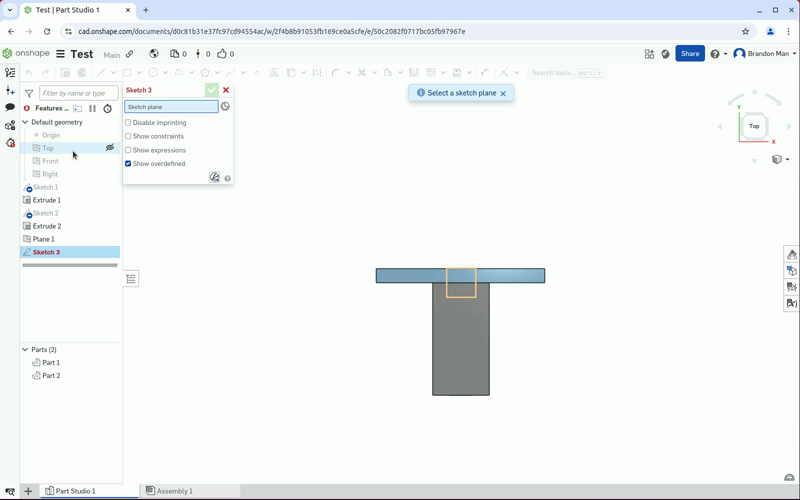
mouse_move(73, 241)
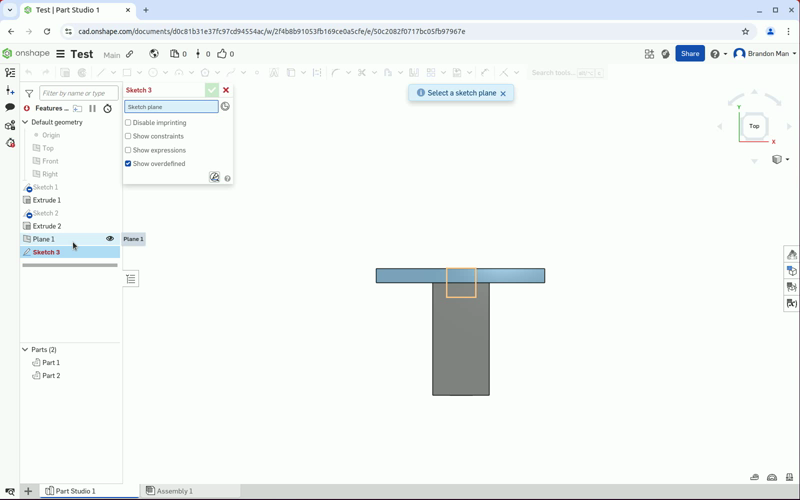
click(73, 241)
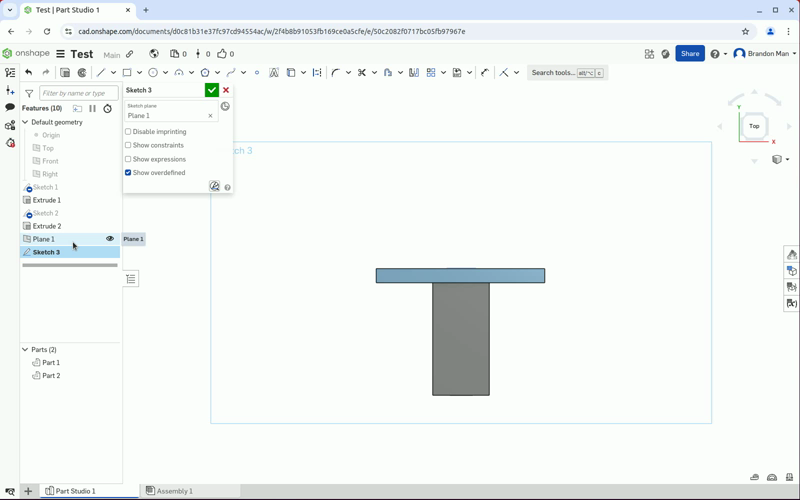
mouse_move(73, 352)
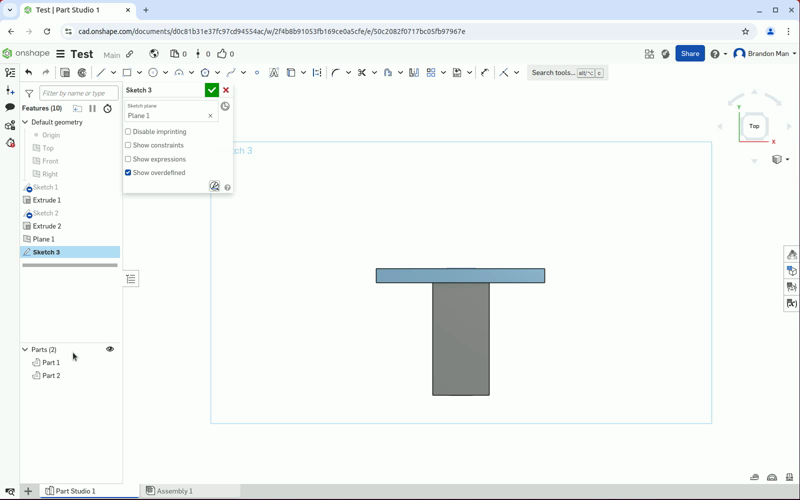
key(y)
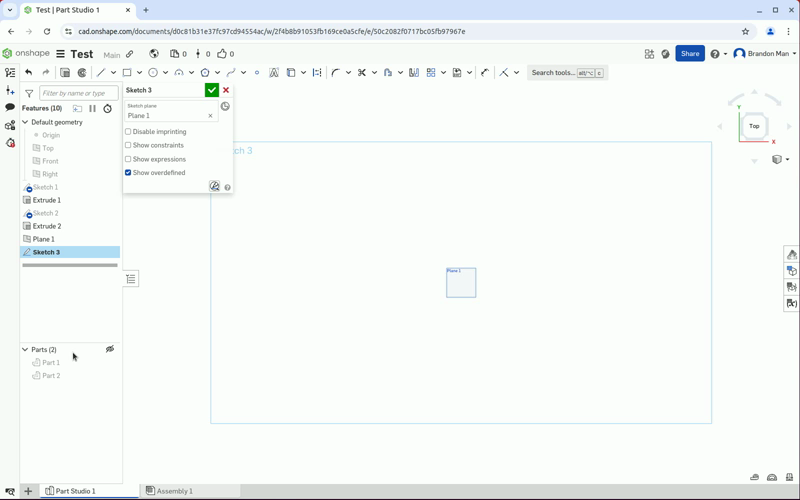
key(a)
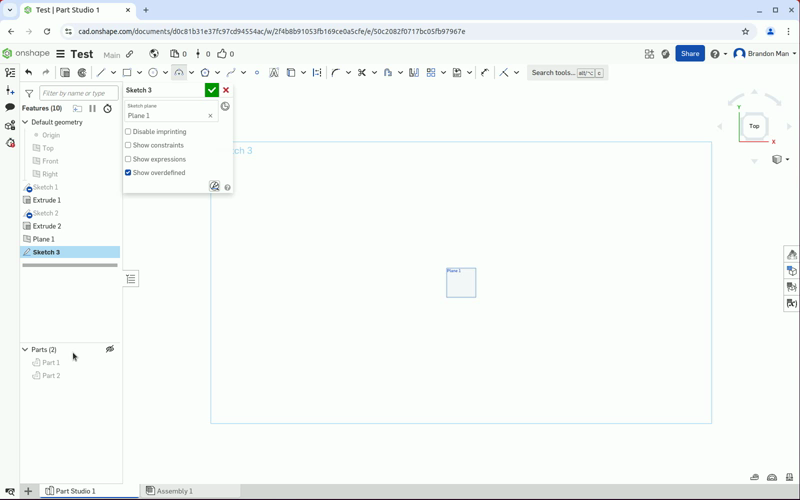
key_down(shift)
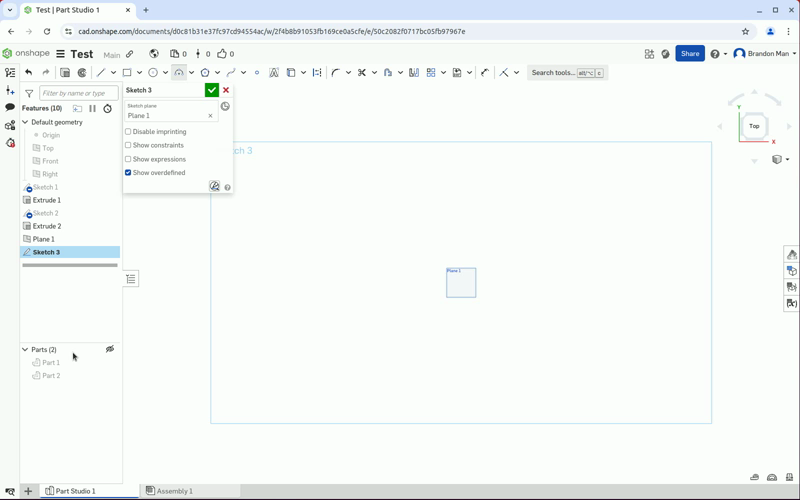
mouse_move(460, 330)
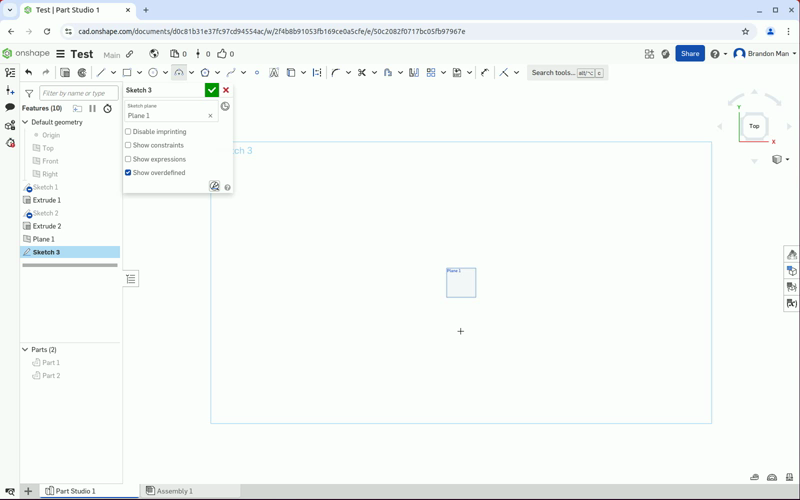
click(460, 330)
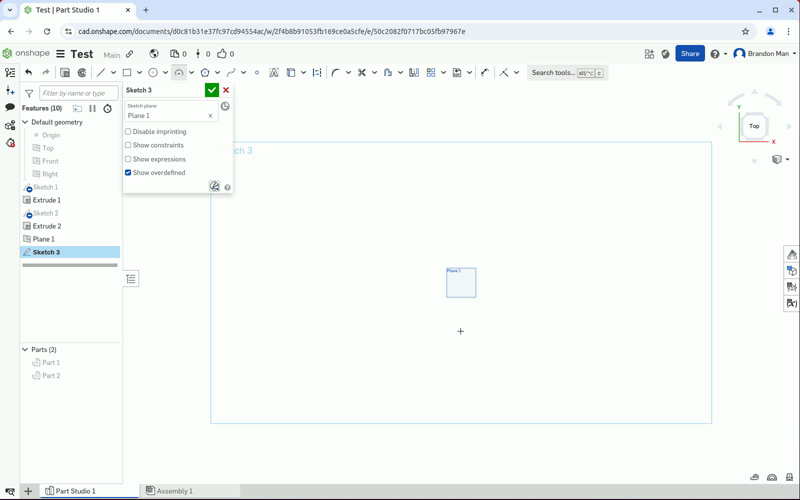
key_up(shift)
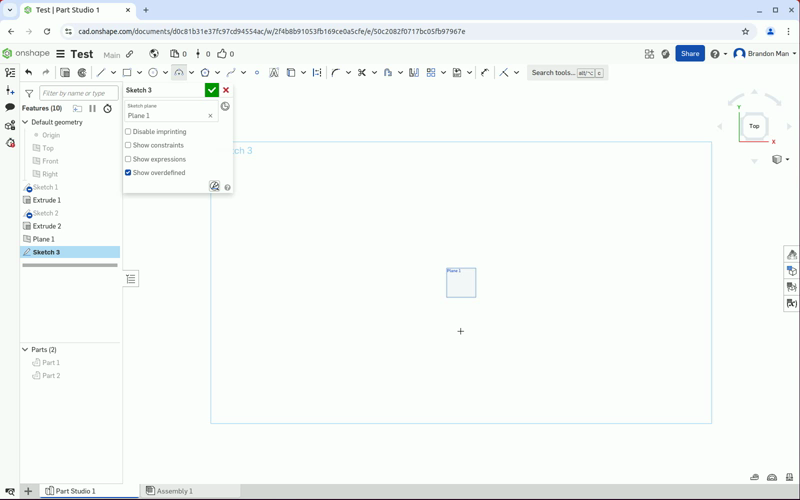
key_down(shift)
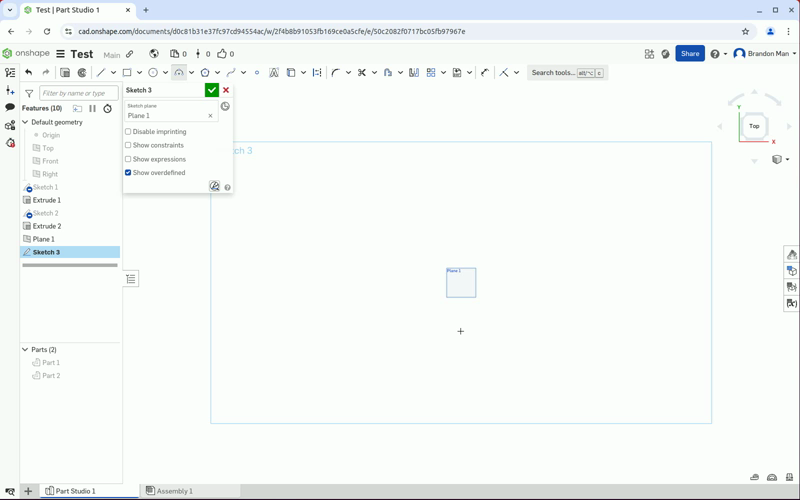
mouse_move(460, 307)
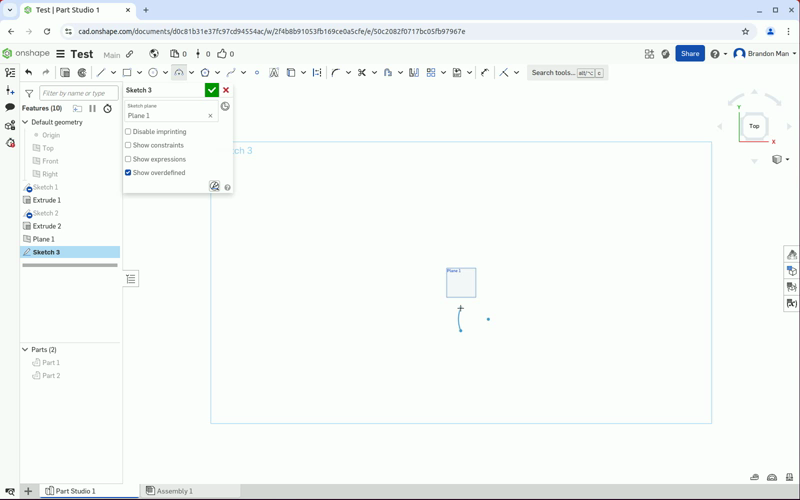
click(460, 307)
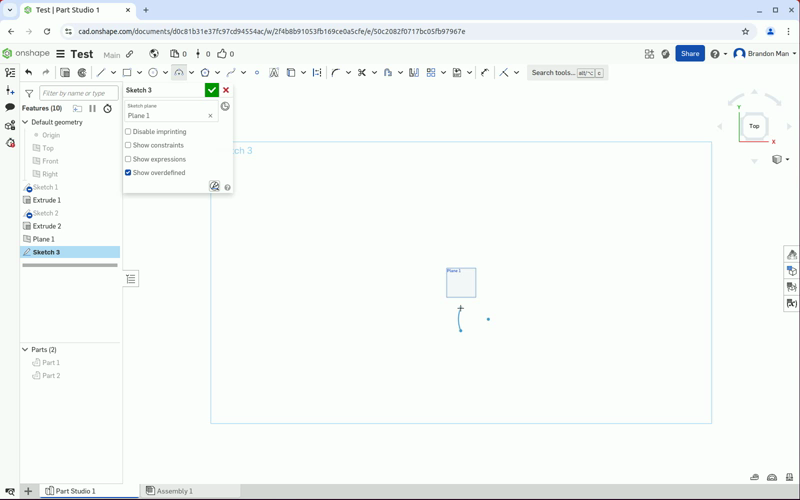
mouse_move(472, 319)
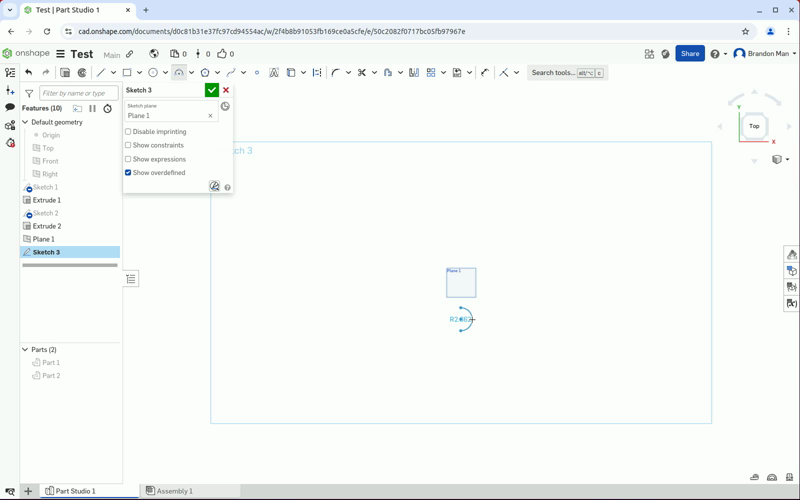
click(472, 319)
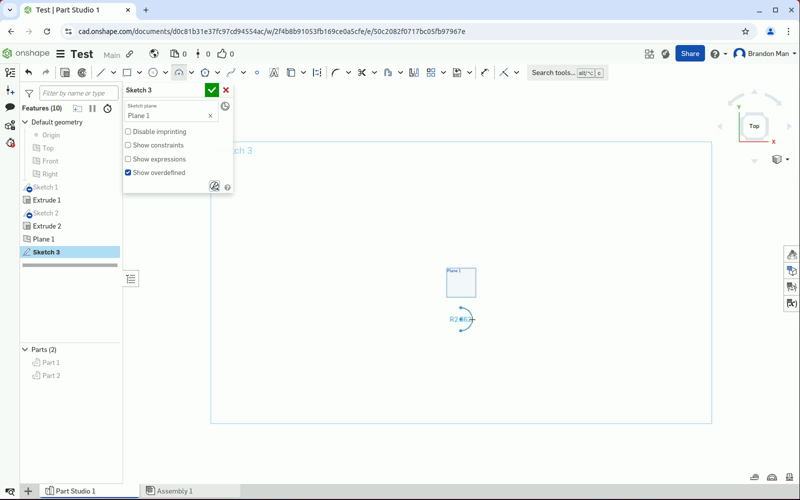
key_up(shift)
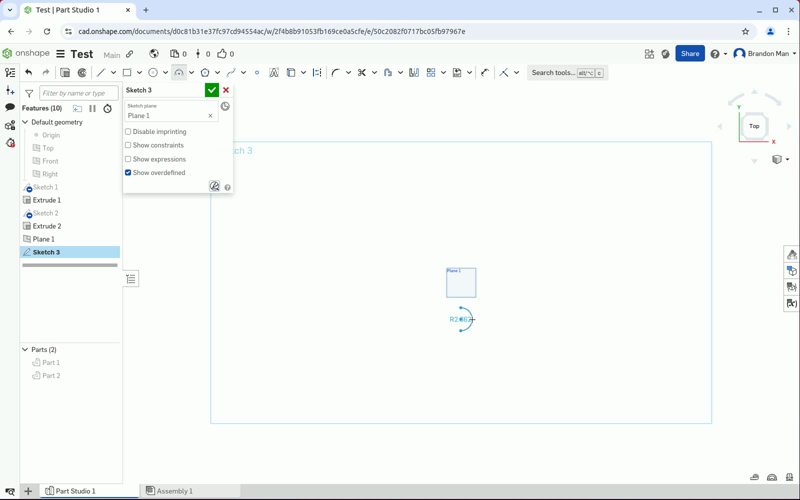
key(esc)
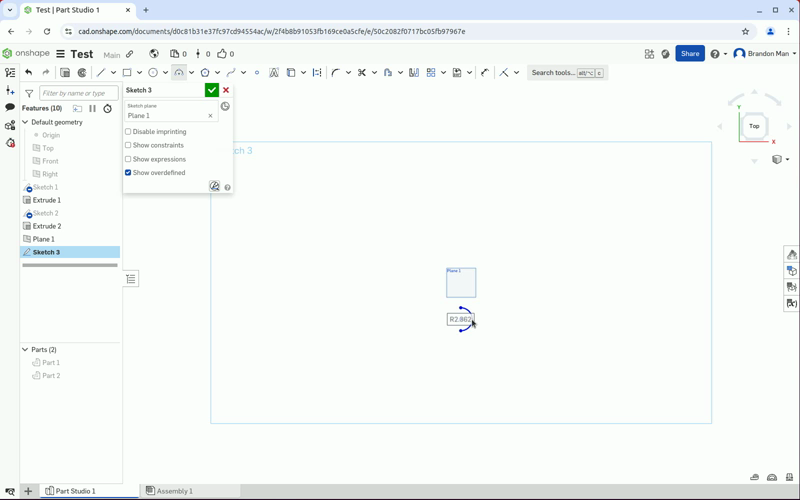
key(l)
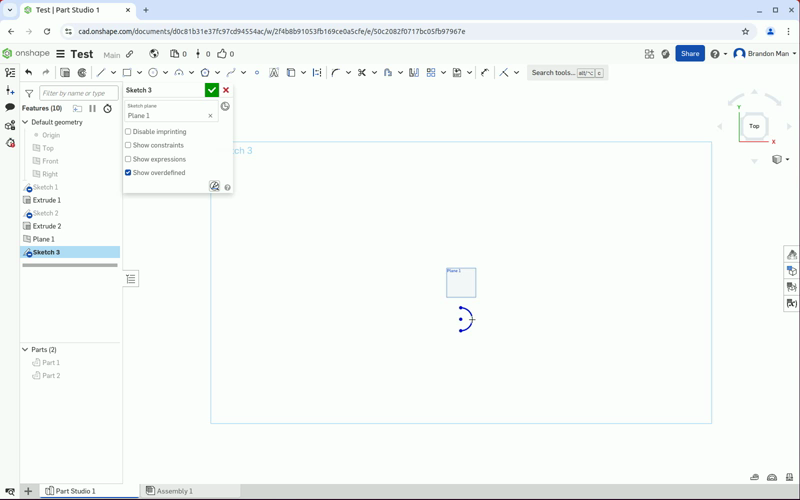
mouse_move(460, 307)
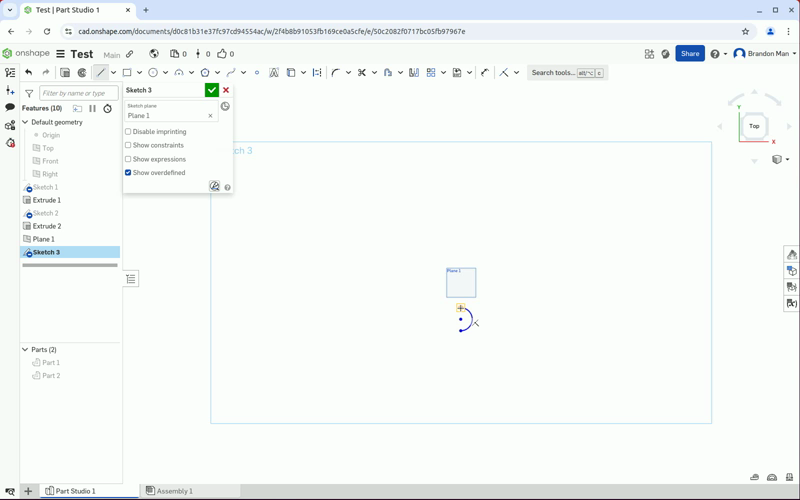
click(460, 307)
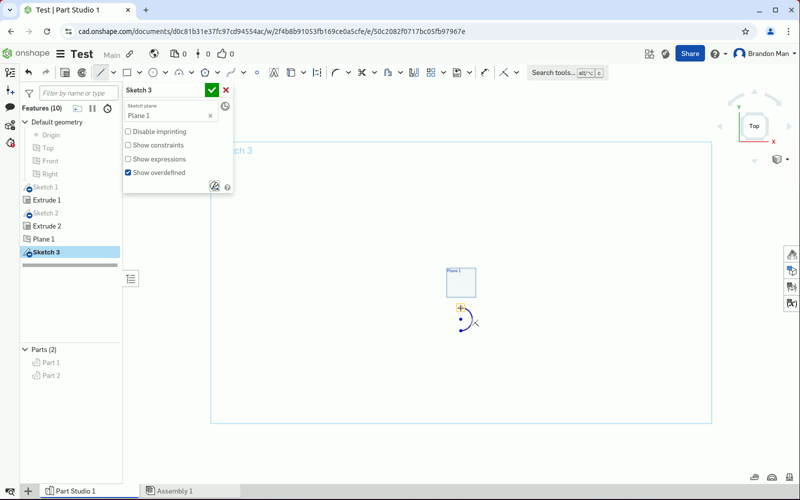
mouse_move(490, 307)
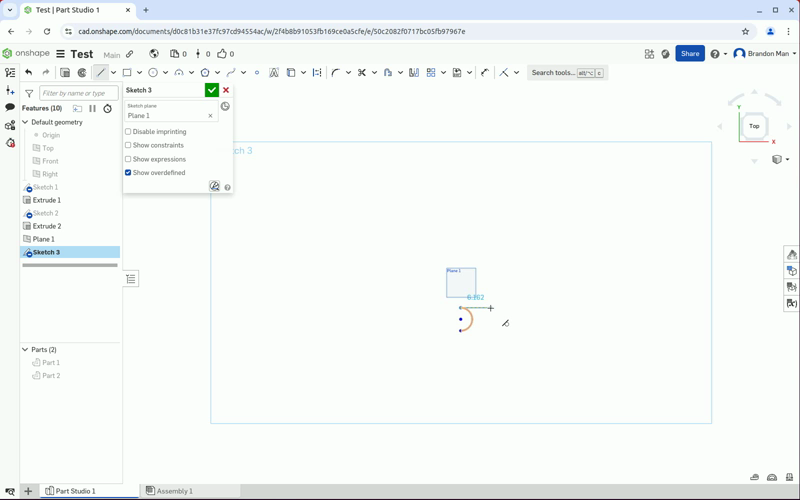
key_down(shift)
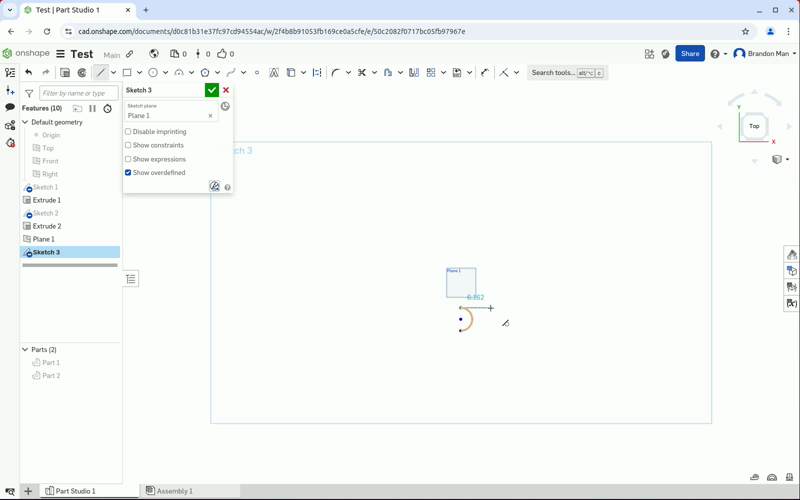
mouse_move(460, 330)
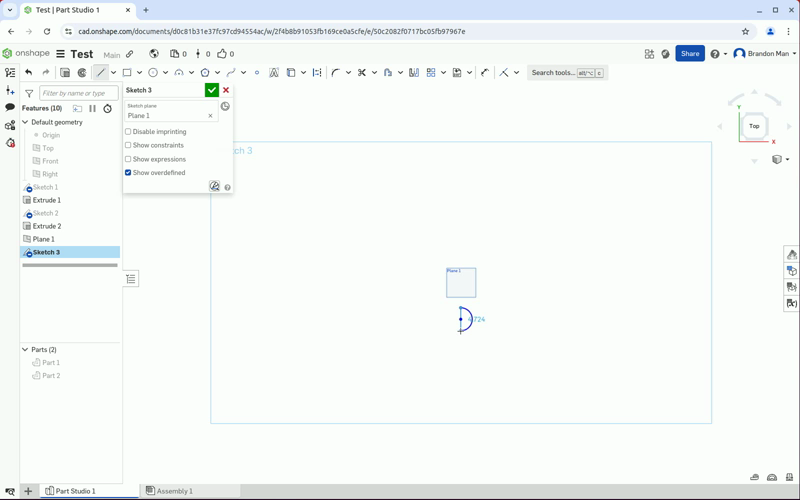
key_up(shift)
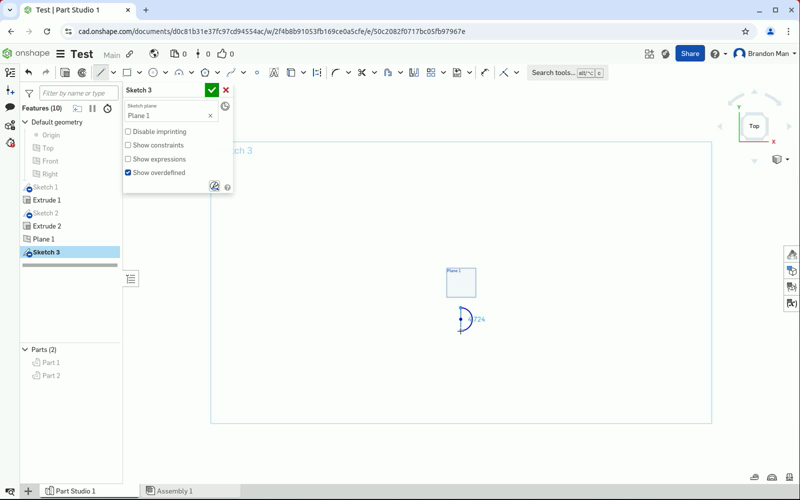
click(460, 330)
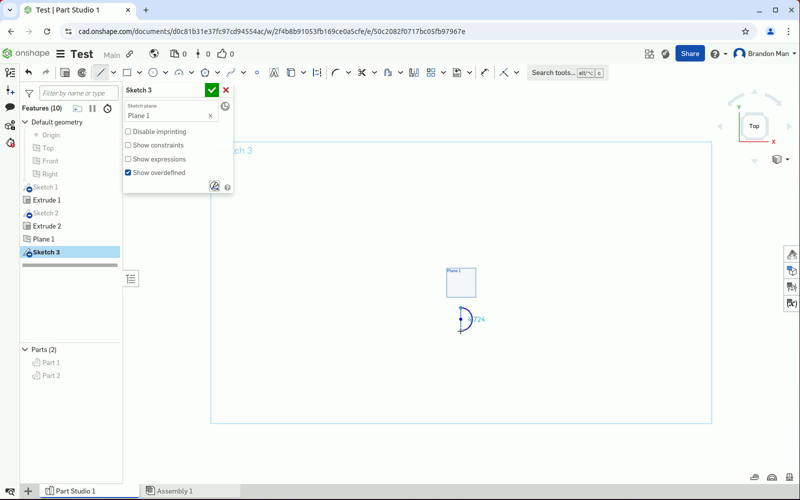
key(esc)
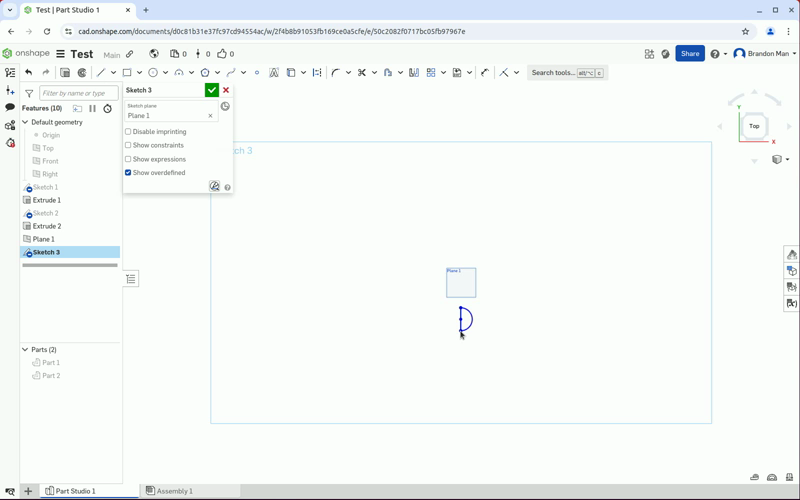
mouse_move(467, 322)
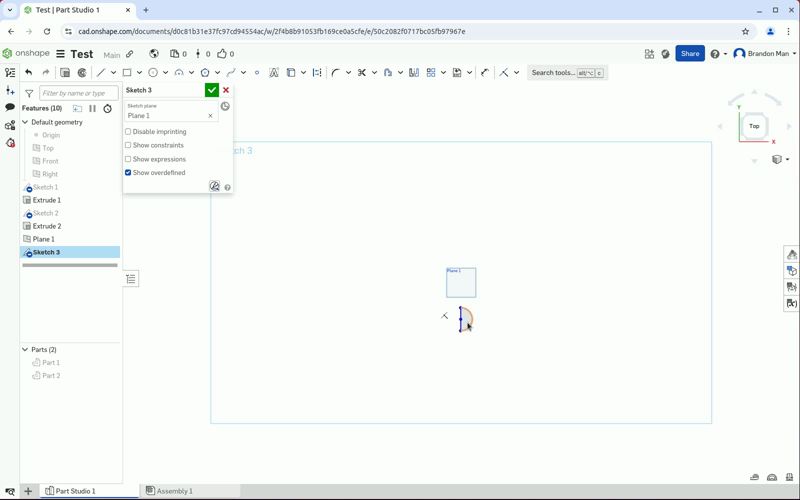
scroll(6)
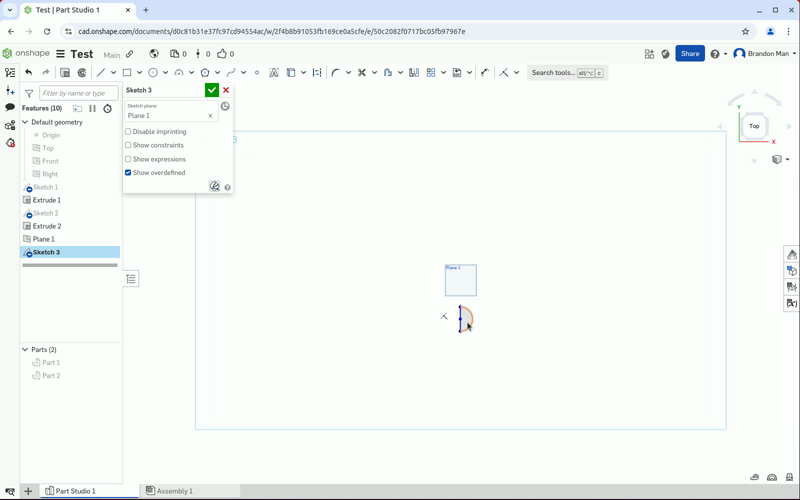
scroll(6)
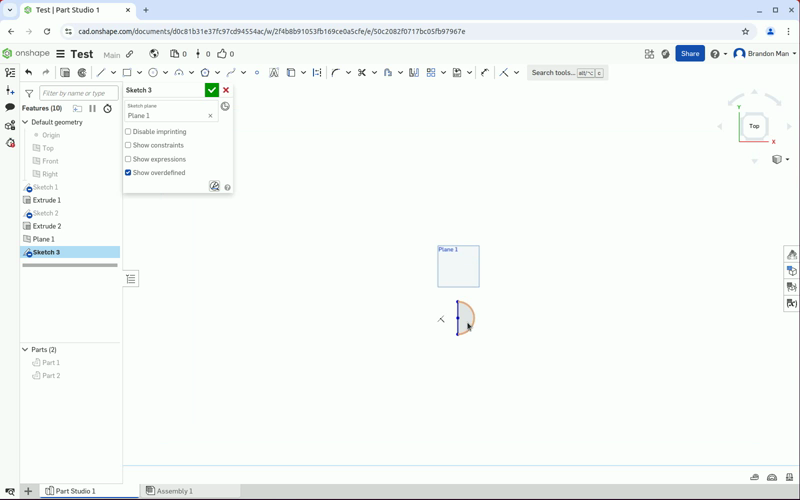
scroll(6)
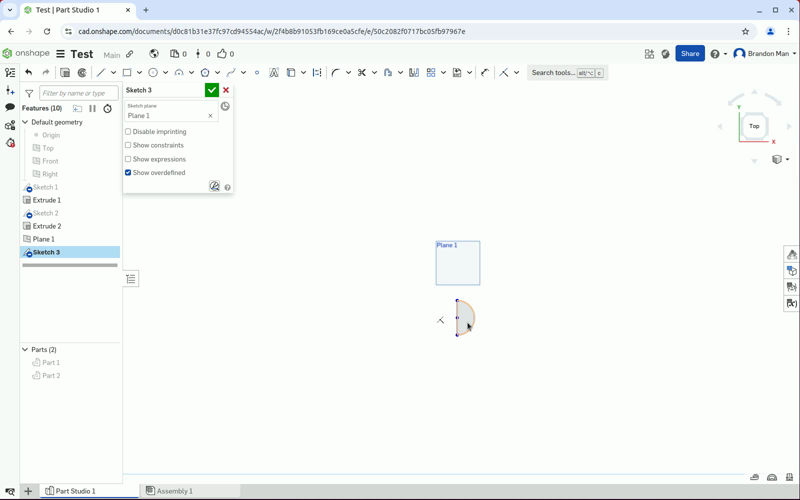
scroll(6)
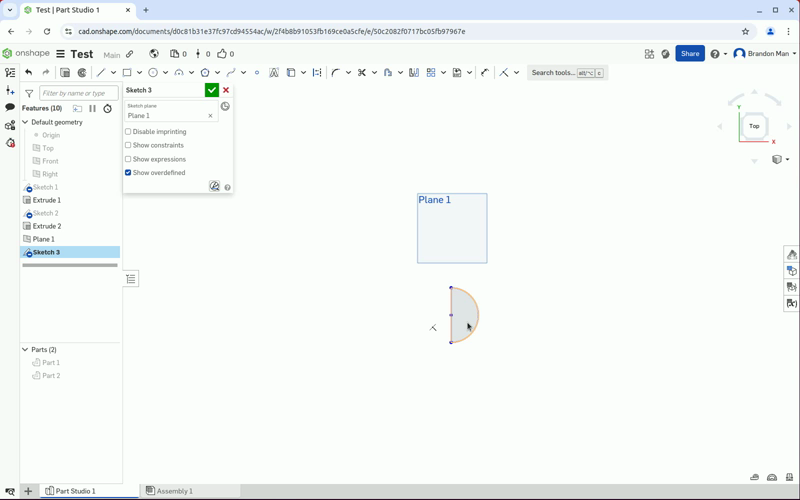
scroll(6)
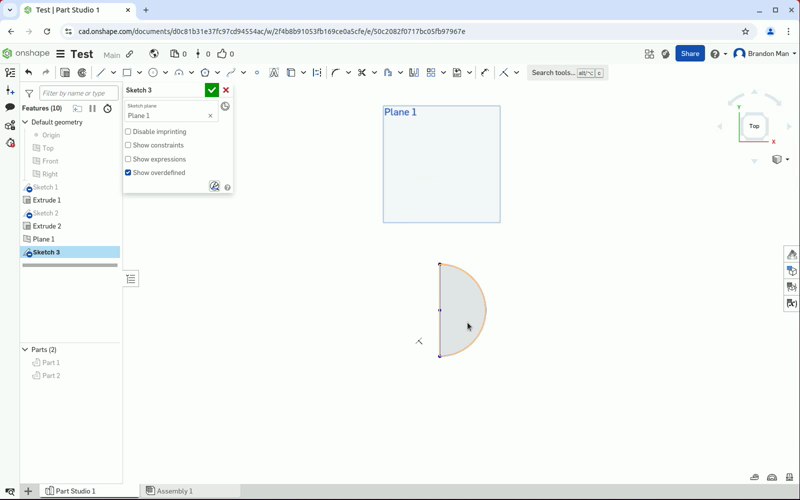
scroll(6)
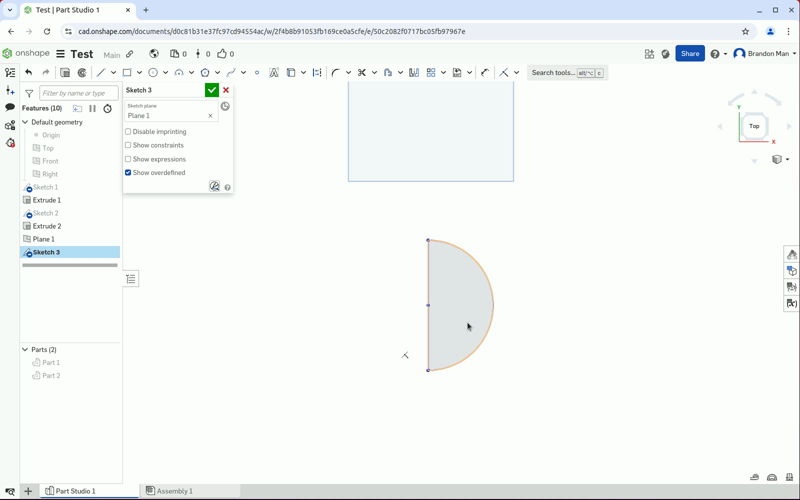
scroll(6)
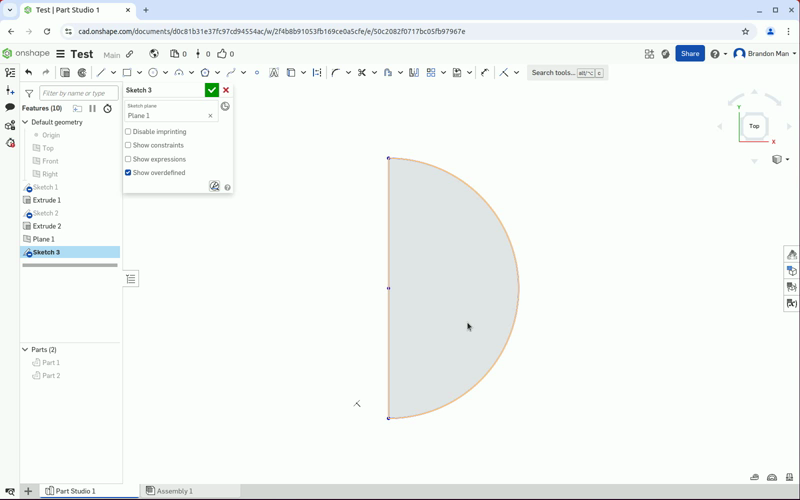
click(467, 322)
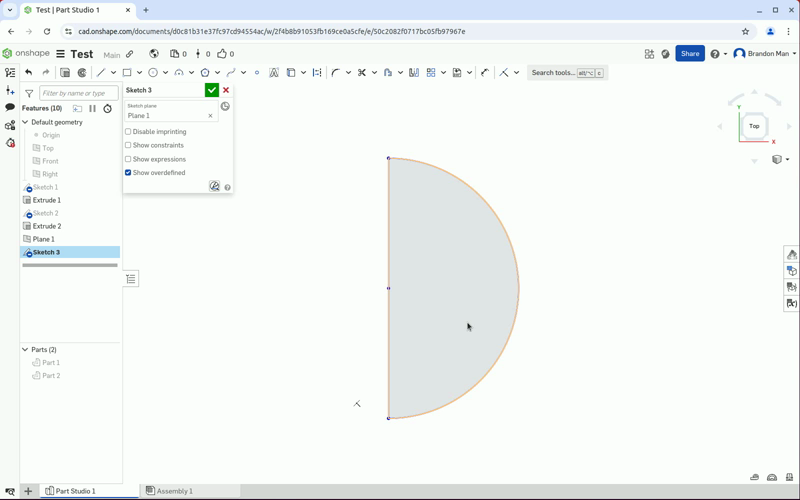
scroll(-6)
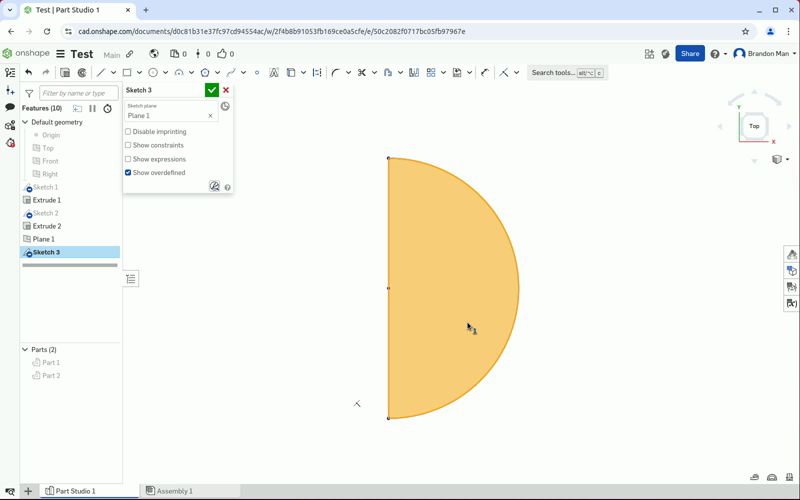
scroll(-6)
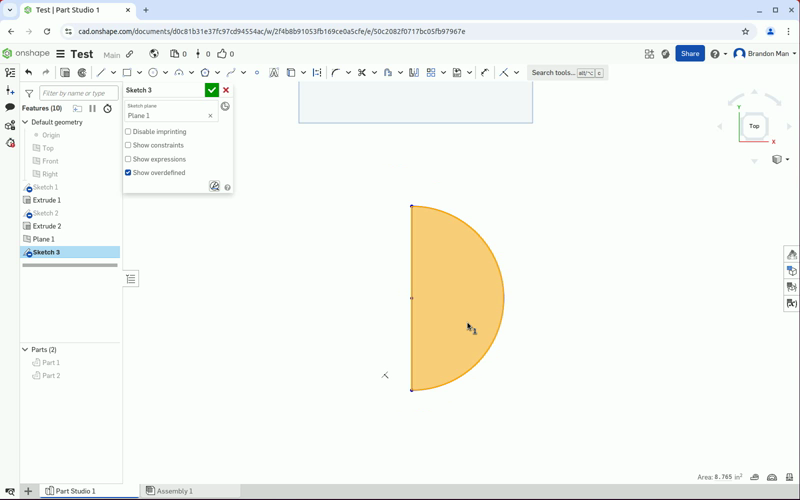
scroll(-6)
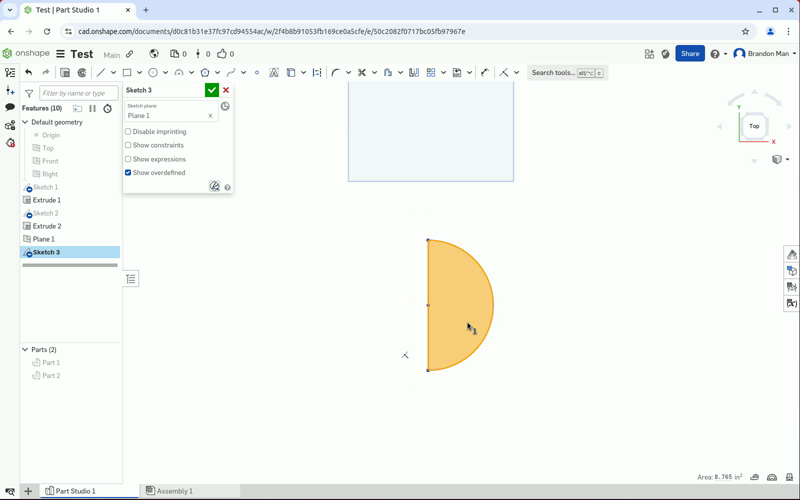
scroll(-6)
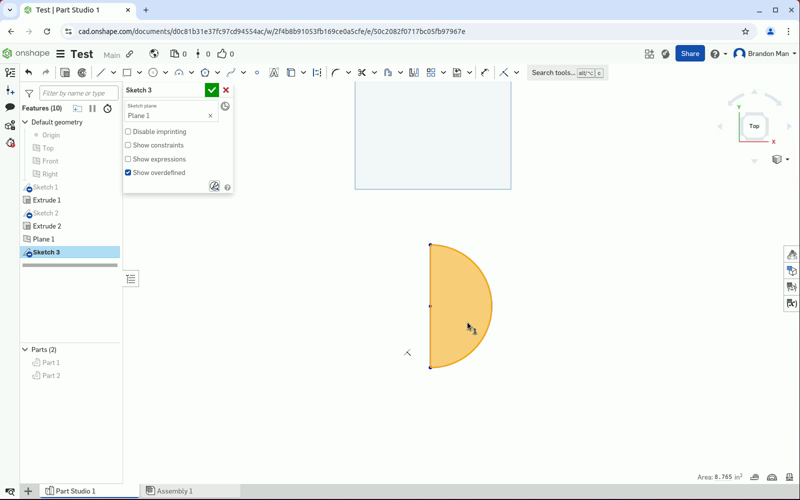
scroll(-6)
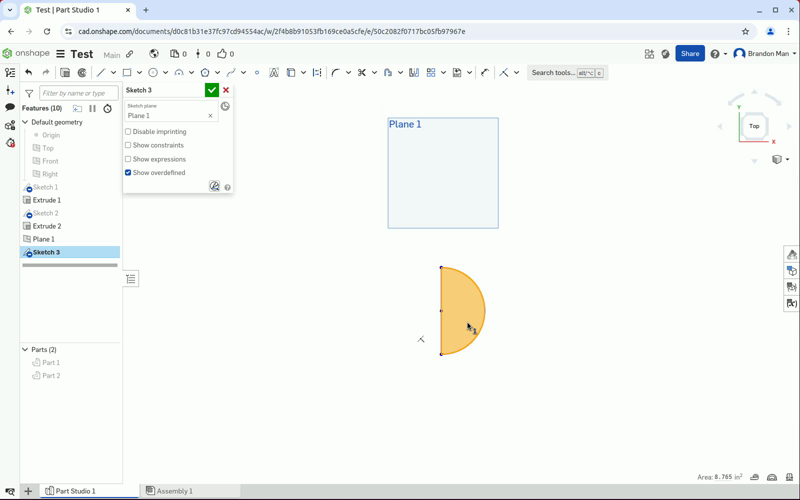
scroll(-6)
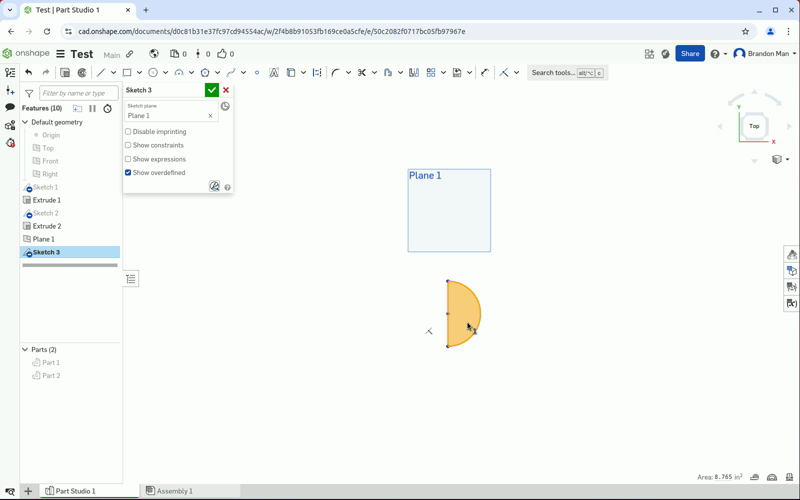
scroll(-6)
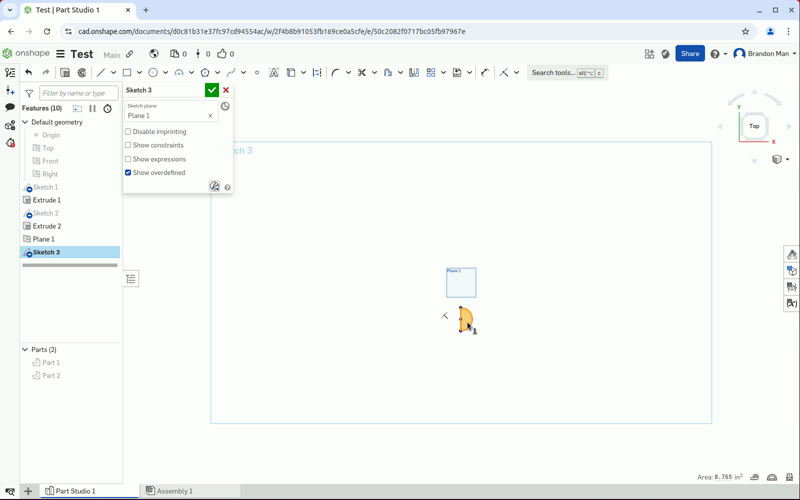
mouse_move(73, 352)
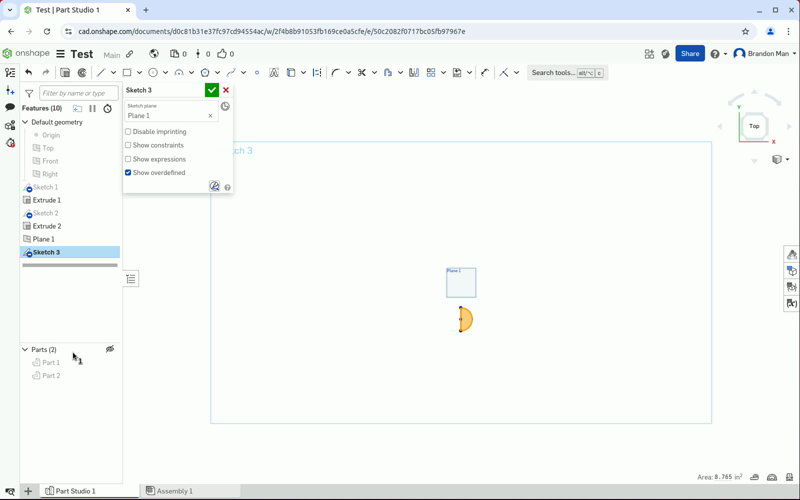
key(shift+y)
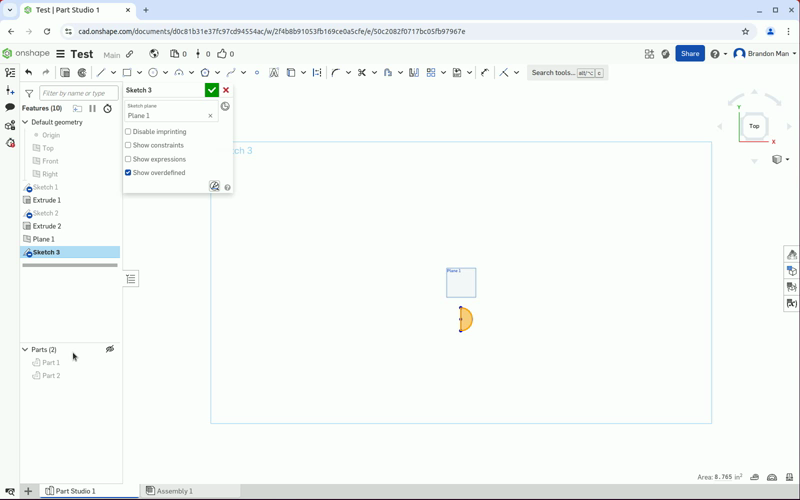
key(shift+e)
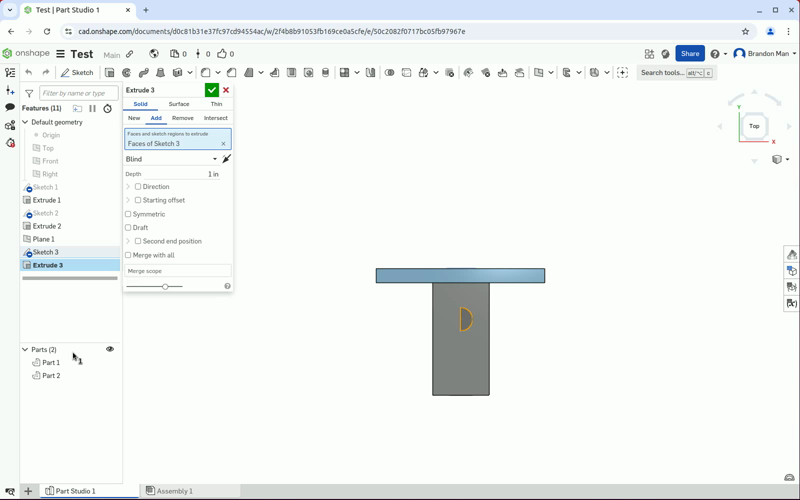
mouse_move(143, 106)
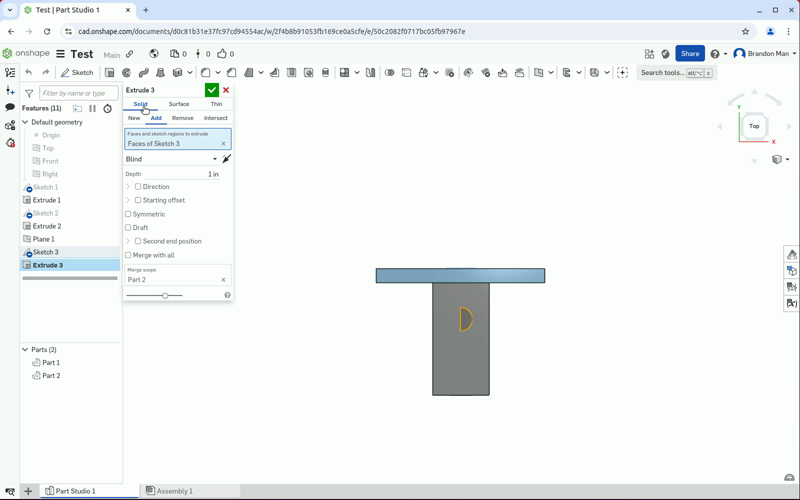
click(143, 106)
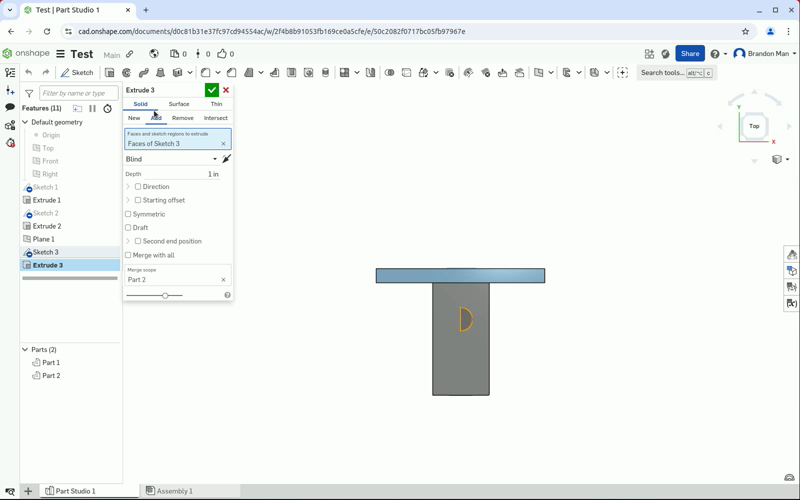
mouse_move(186, 120)
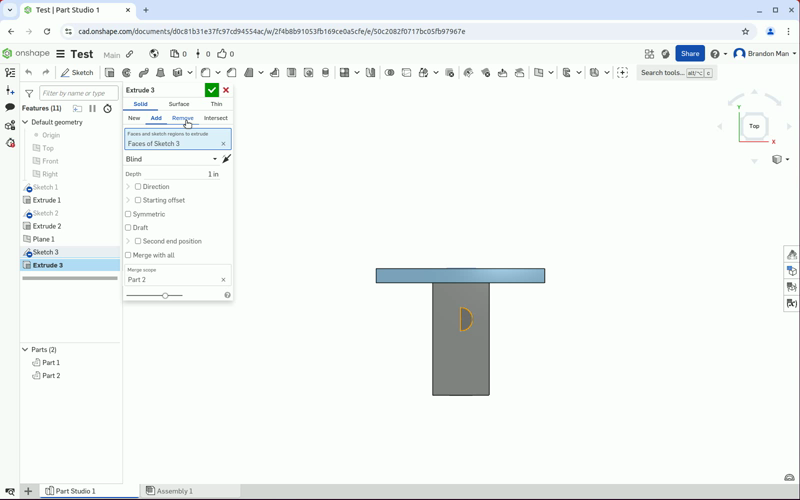
click(186, 120)
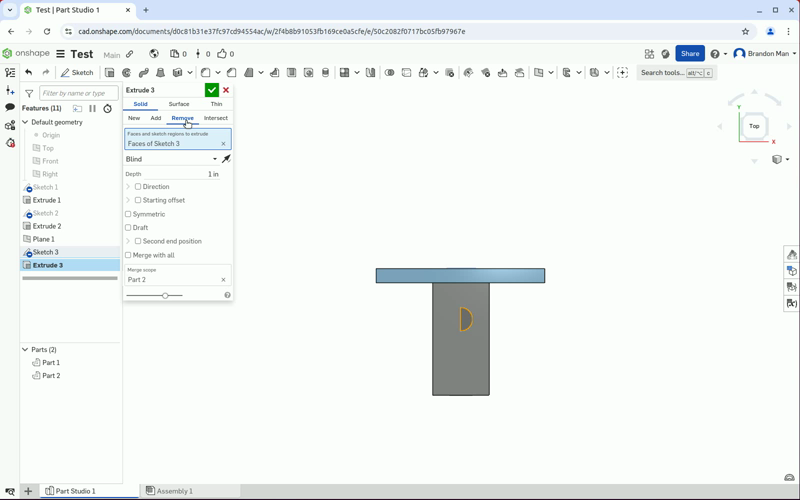
key(tab, 4)
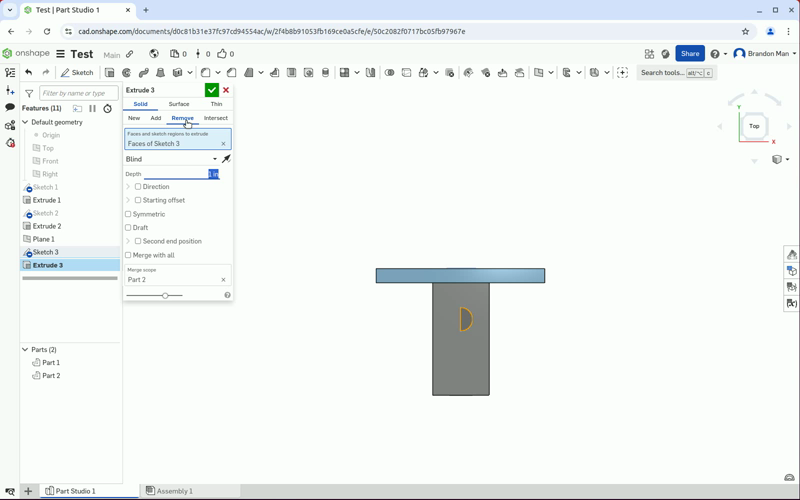
text(5.777)
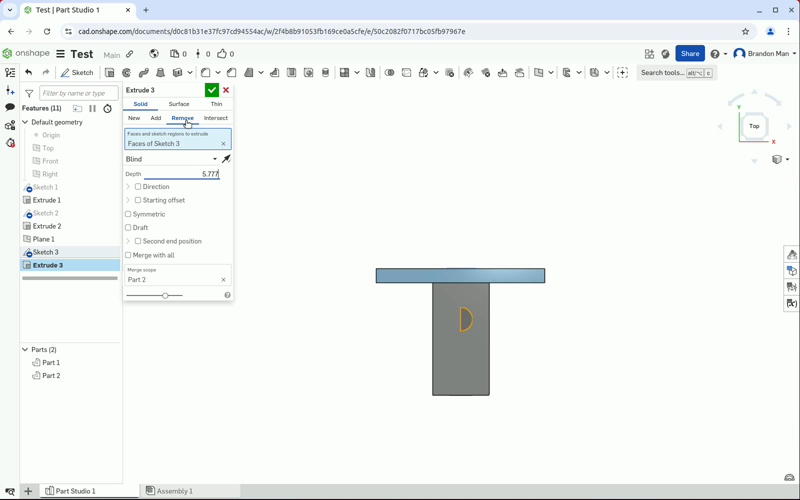
key(tab, 6)
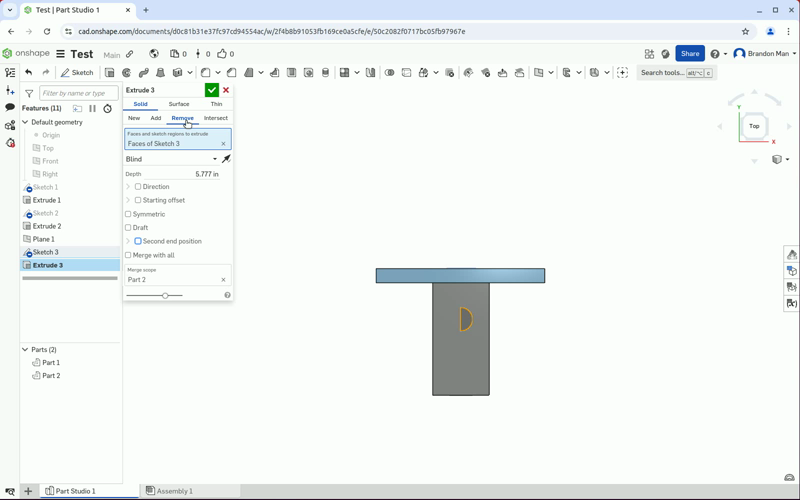
key(space)
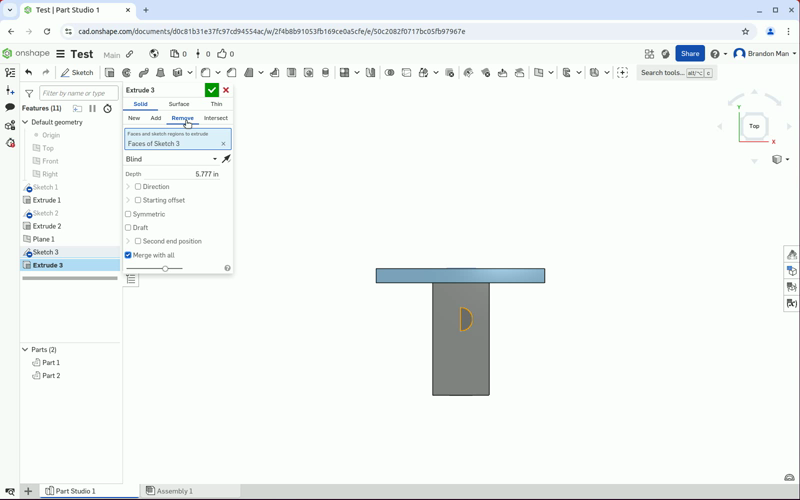
key(enter)
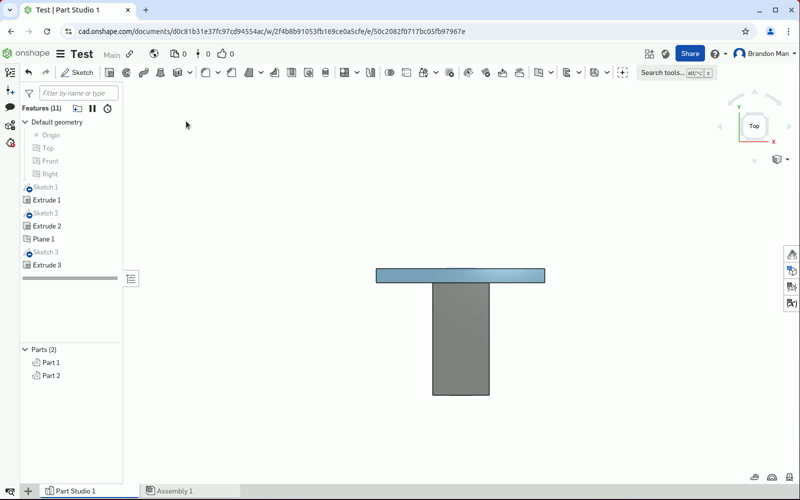
key(shift+h)
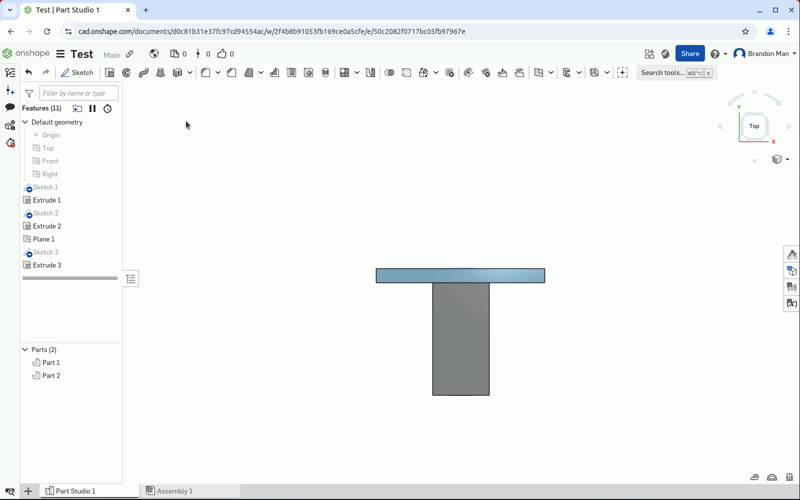
key(shift+h)
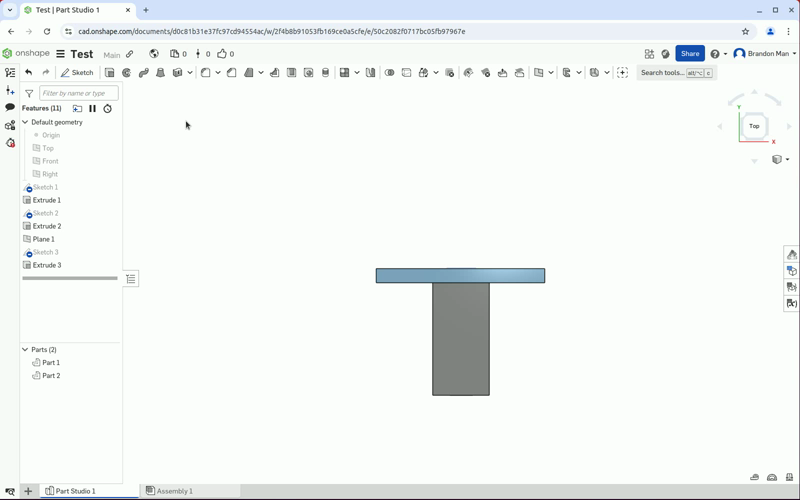
mouse_move(73, 189)
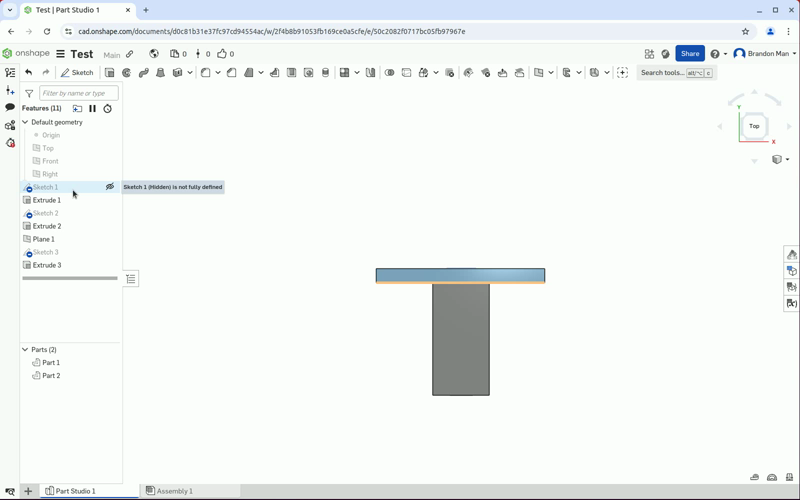
click(73, 189)
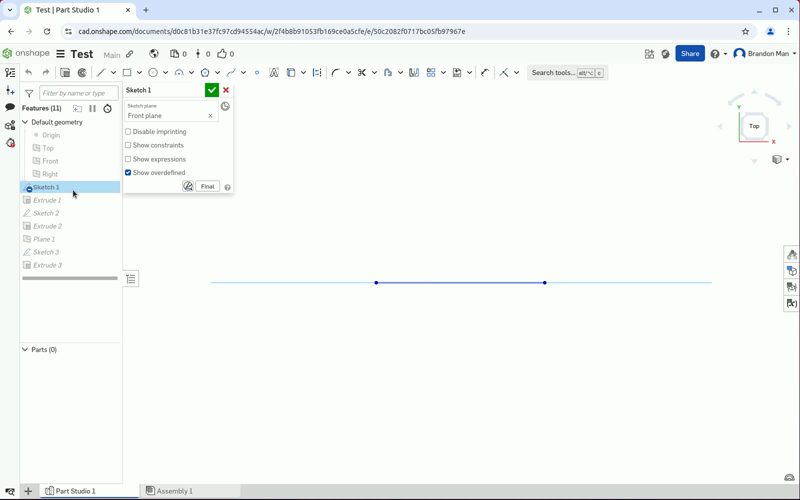
mouse_move(229, 92)
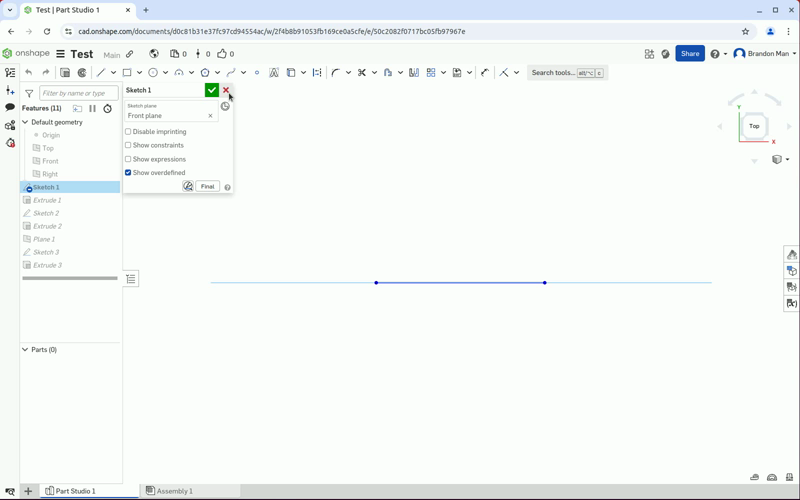
click(229, 92)
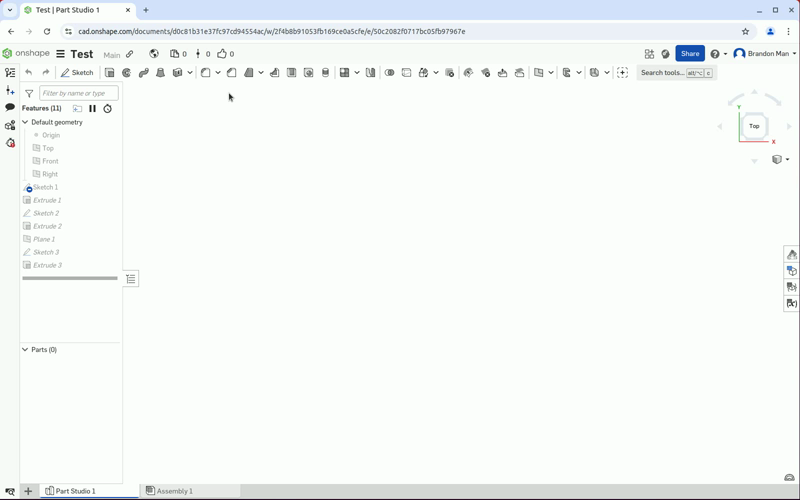
key(shift+s)
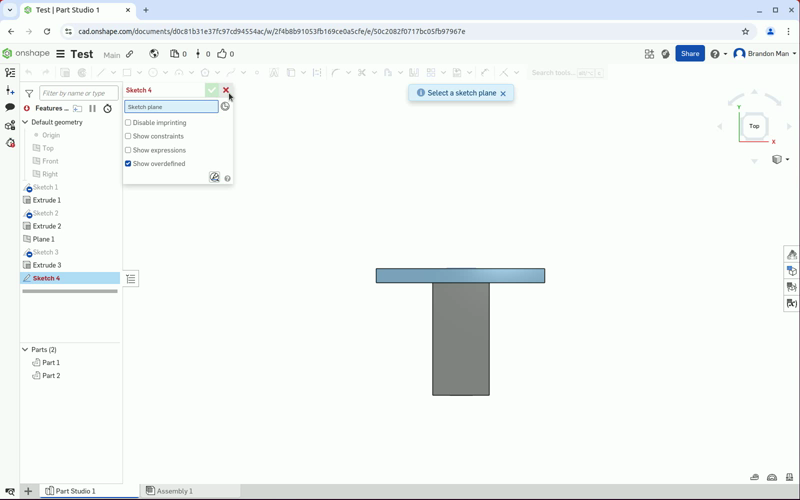
mouse_move(73, 241)
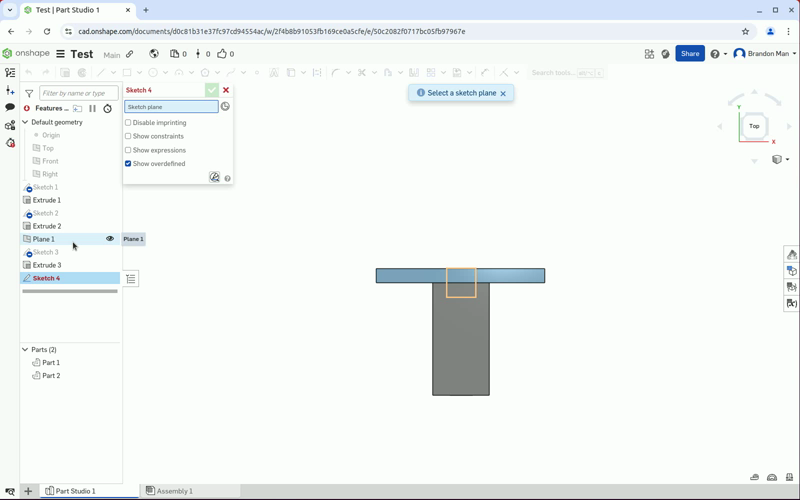
click(73, 241)
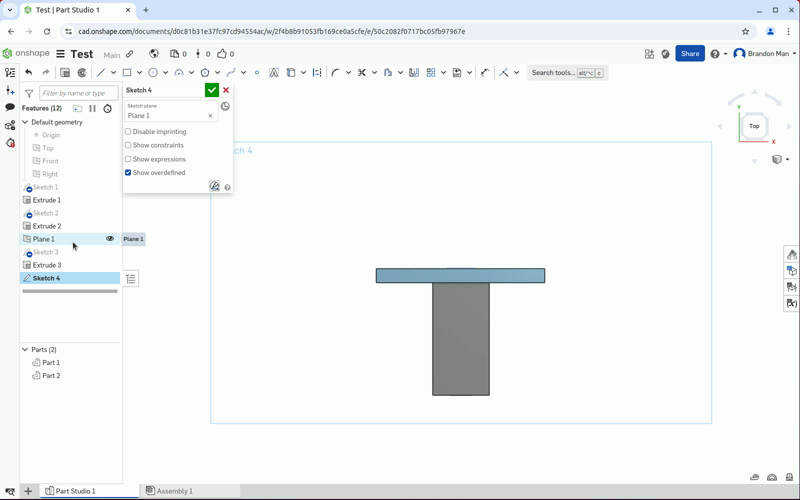
mouse_move(73, 352)
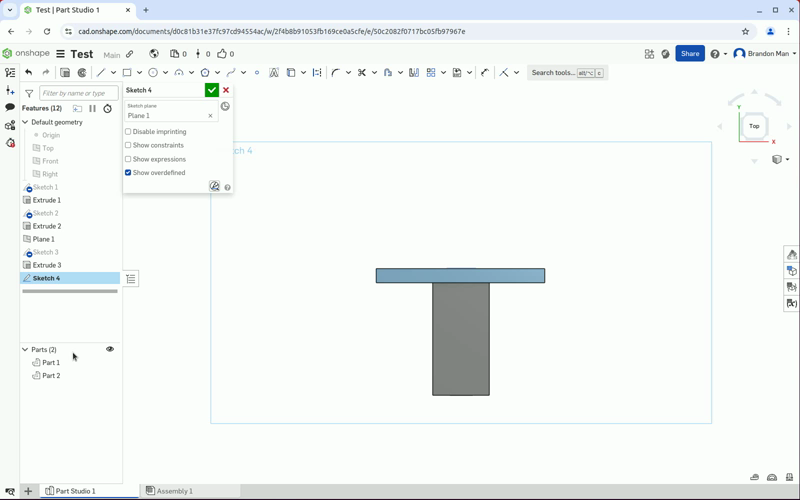
key(y)
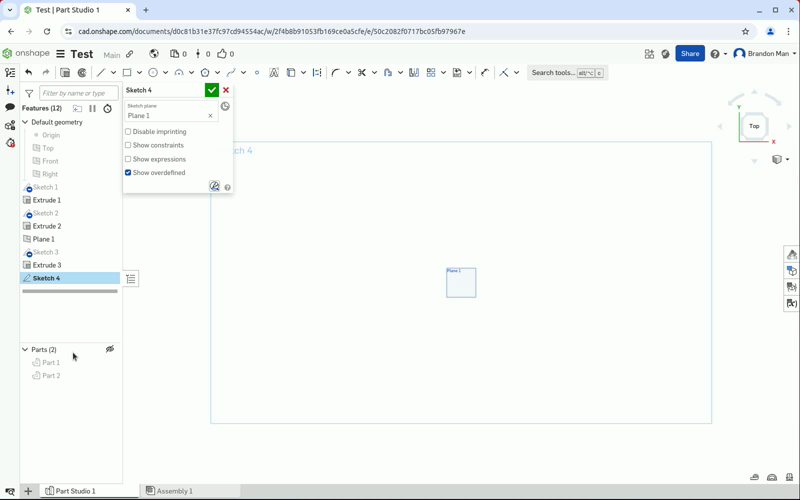
key(a)
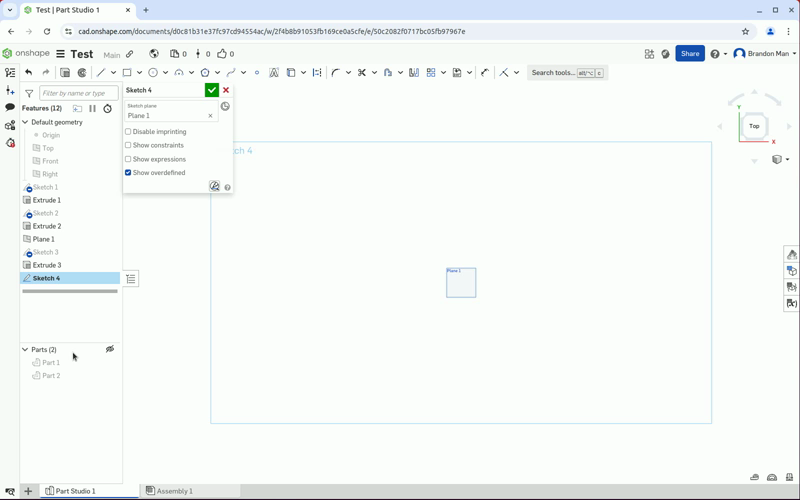
key_down(shift)
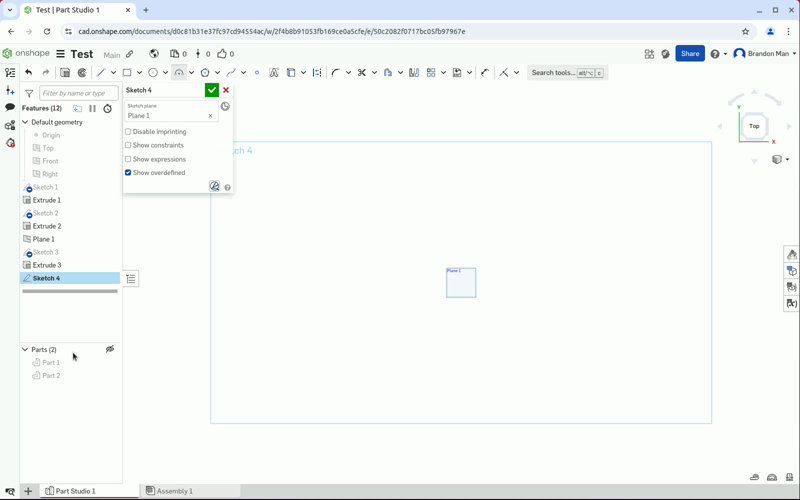
mouse_move(460, 330)
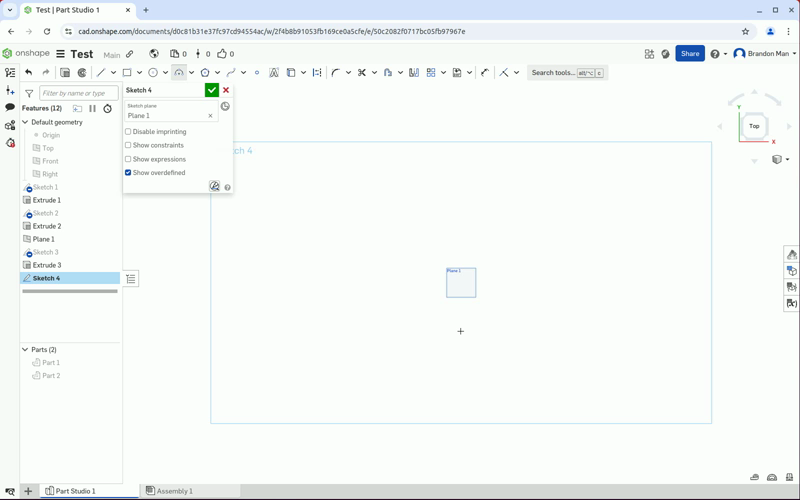
click(460, 330)
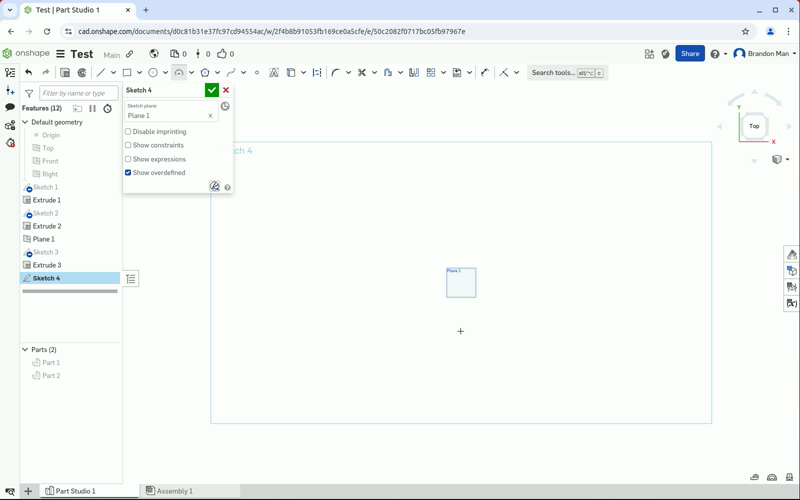
key_up(shift)
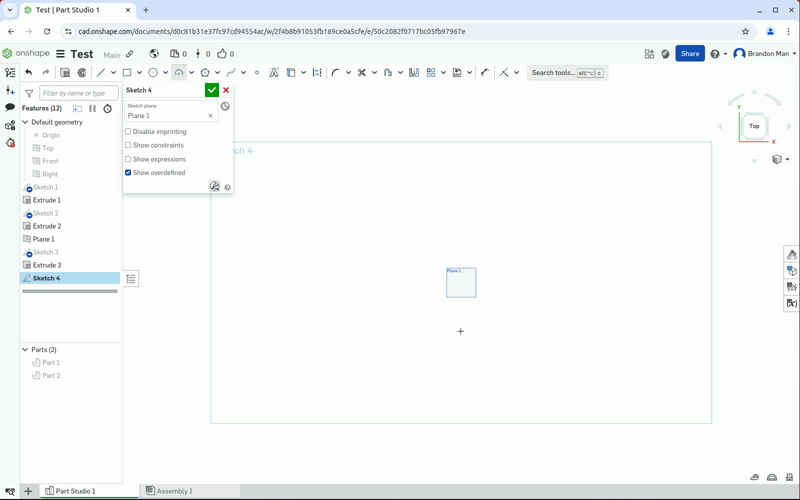
key_down(shift)
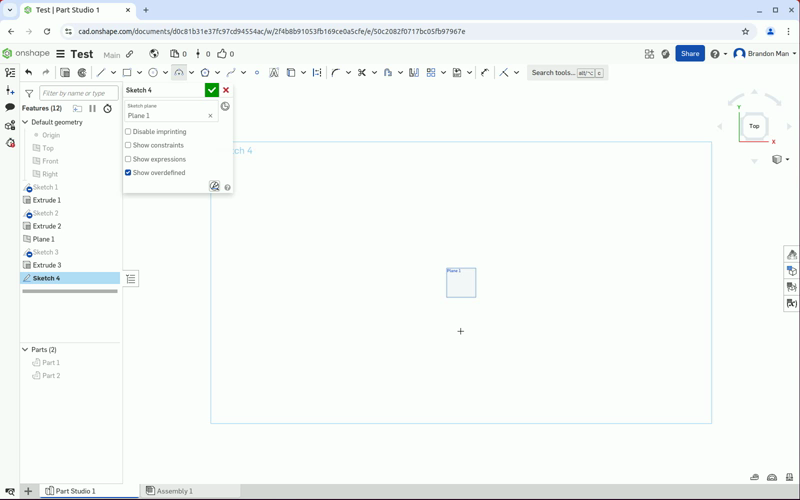
mouse_move(460, 307)
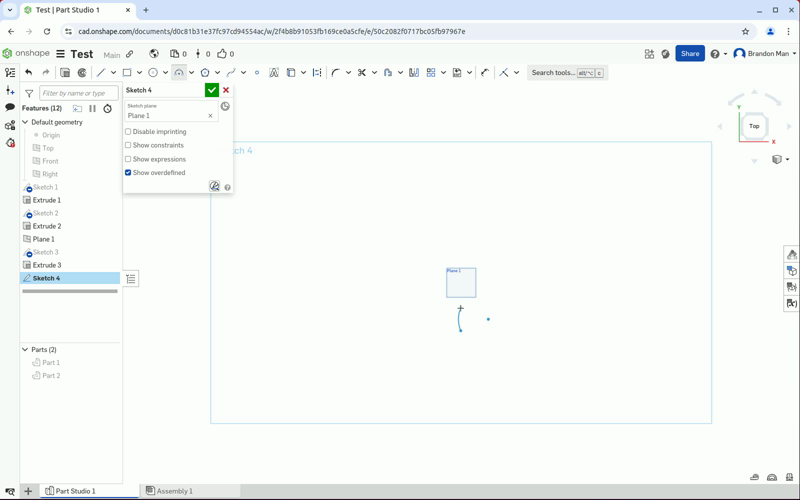
click(460, 307)
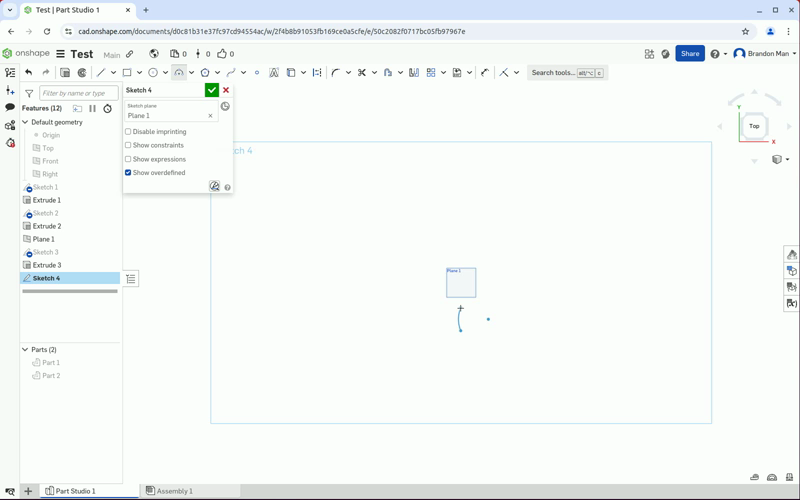
mouse_move(472, 319)
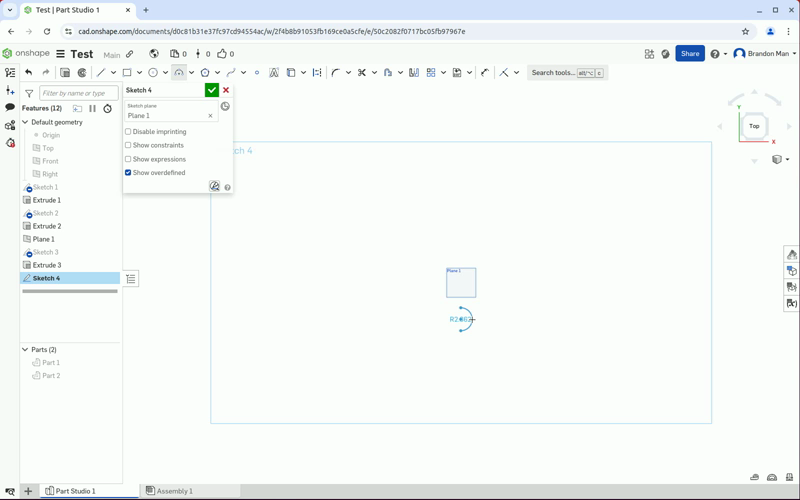
click(472, 319)
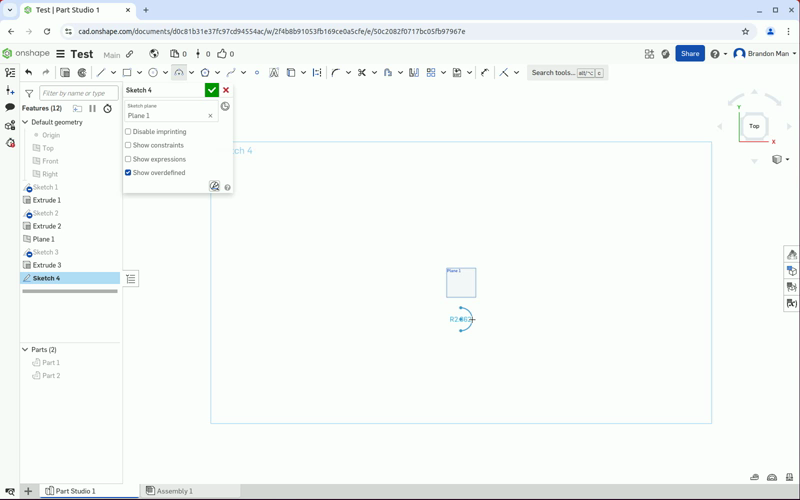
key_up(shift)
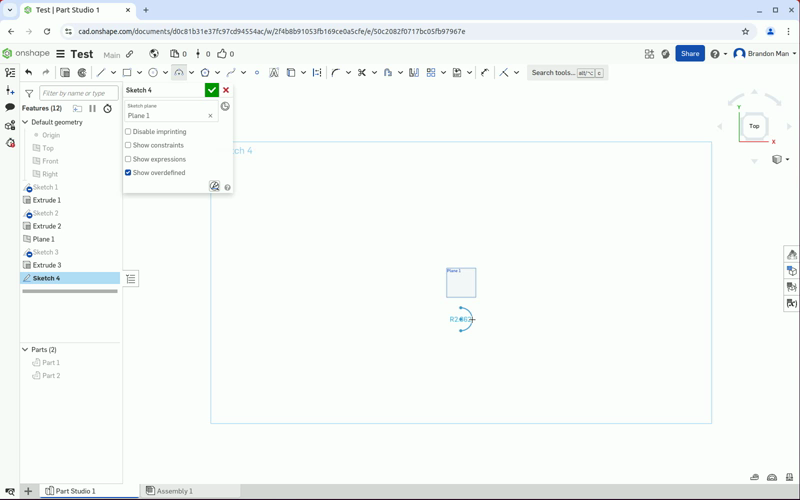
key(esc)
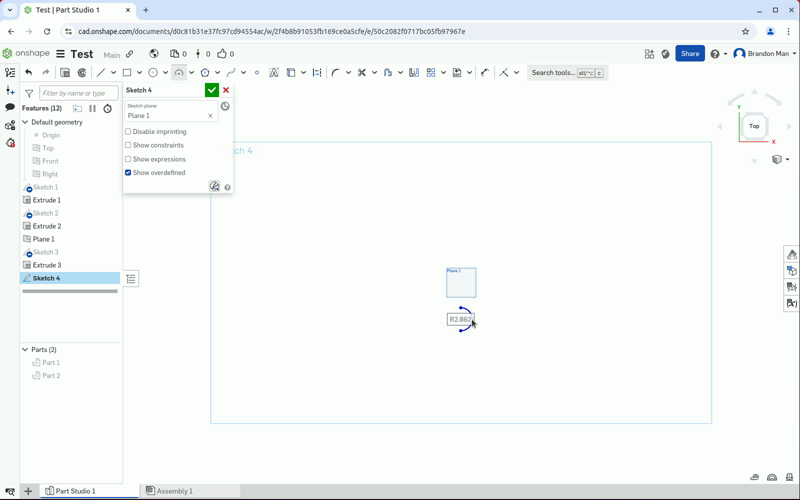
key(l)
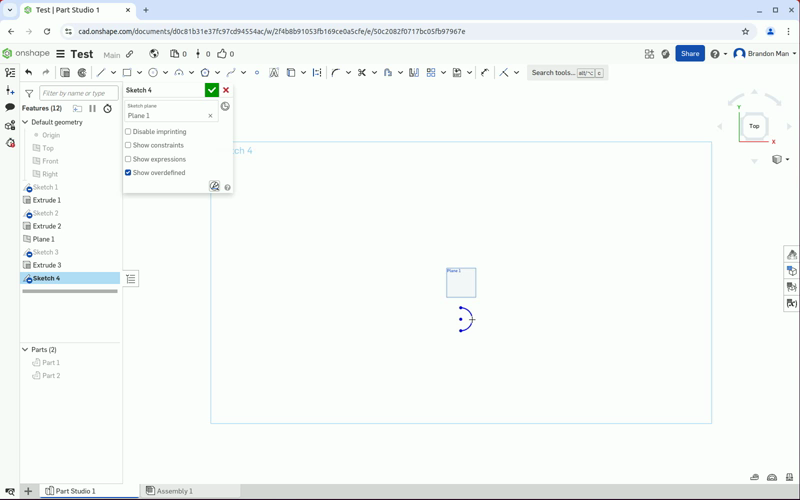
mouse_move(460, 307)
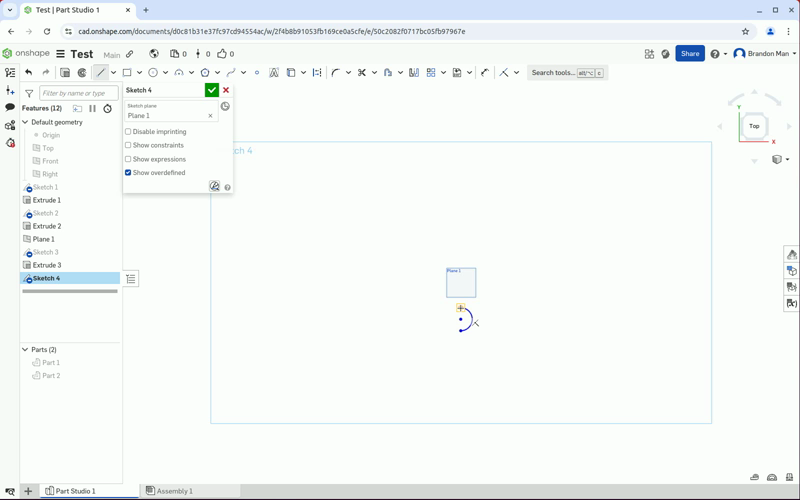
click(460, 307)
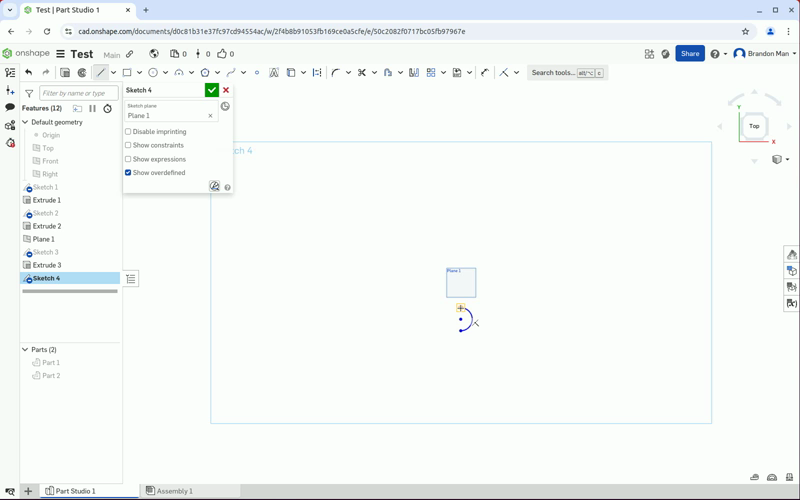
mouse_move(490, 307)
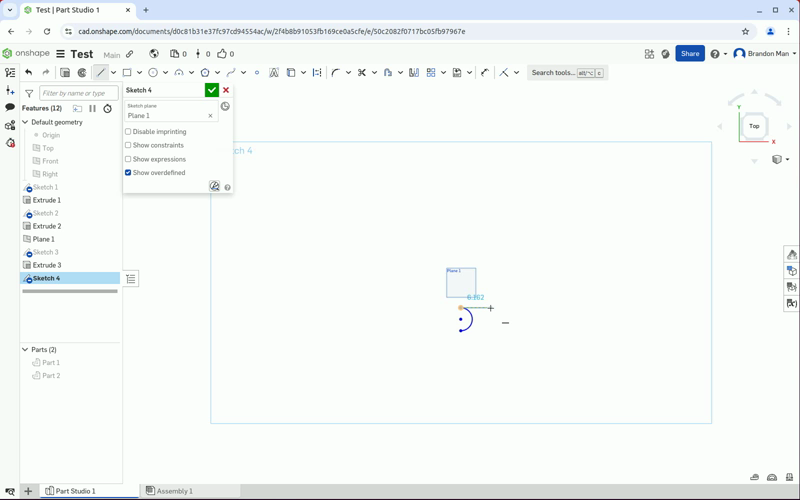
key_down(shift)
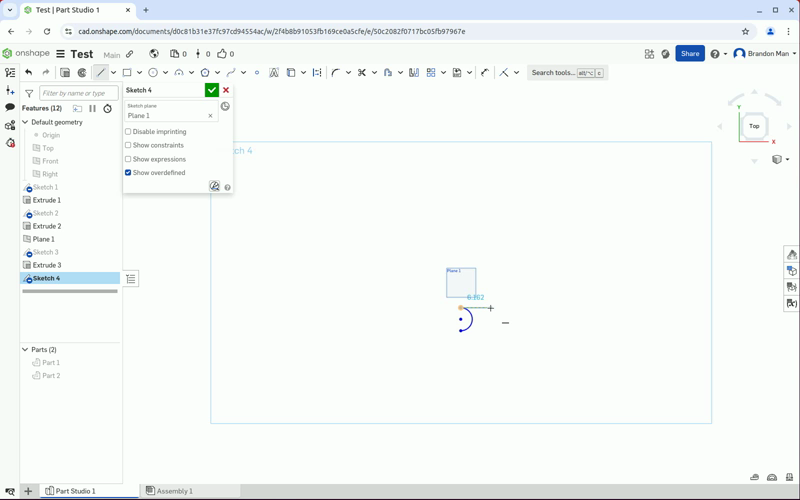
mouse_move(460, 330)
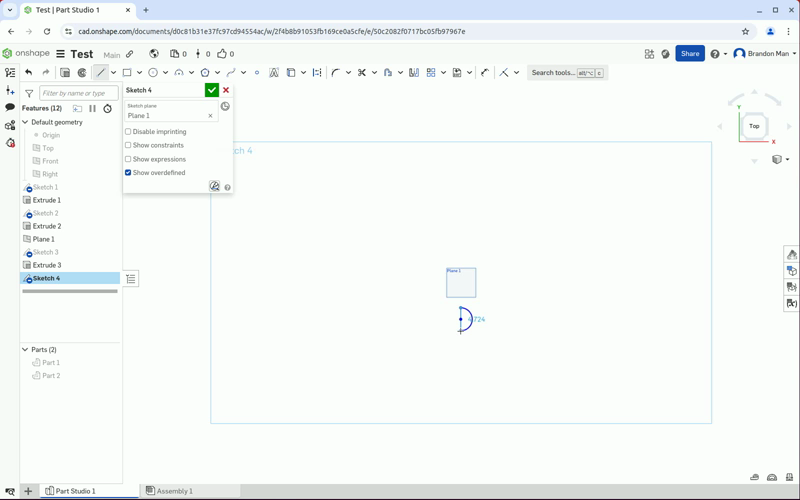
key_up(shift)
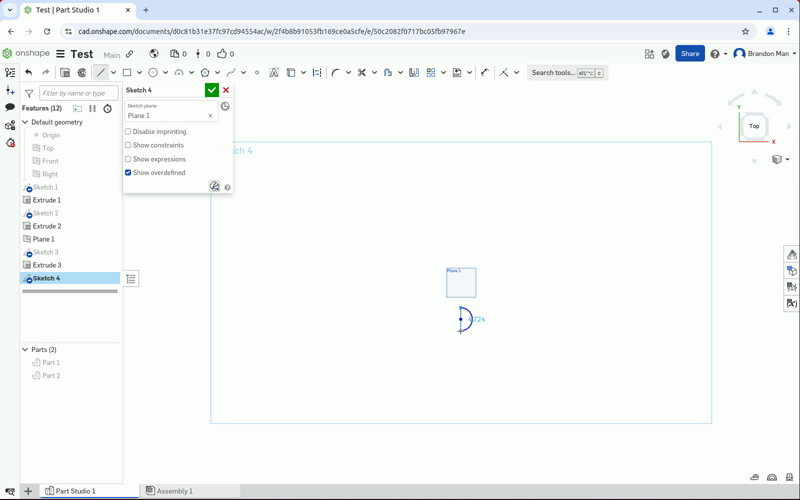
click(460, 330)
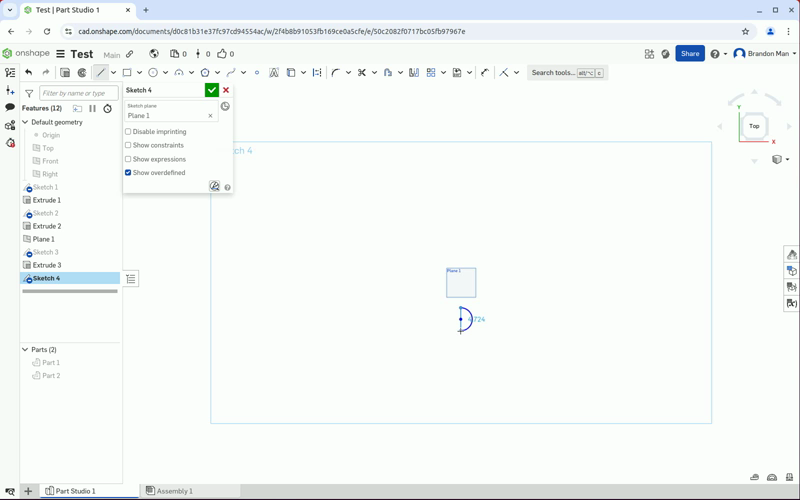
key(esc)
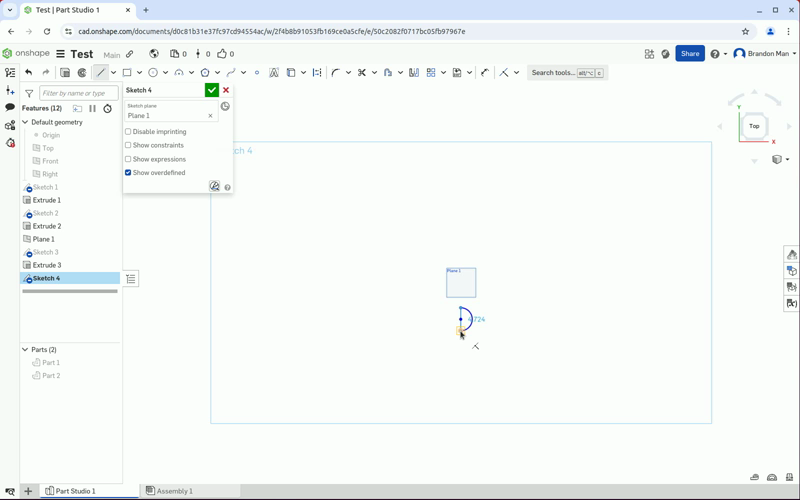
mouse_move(461, 319)
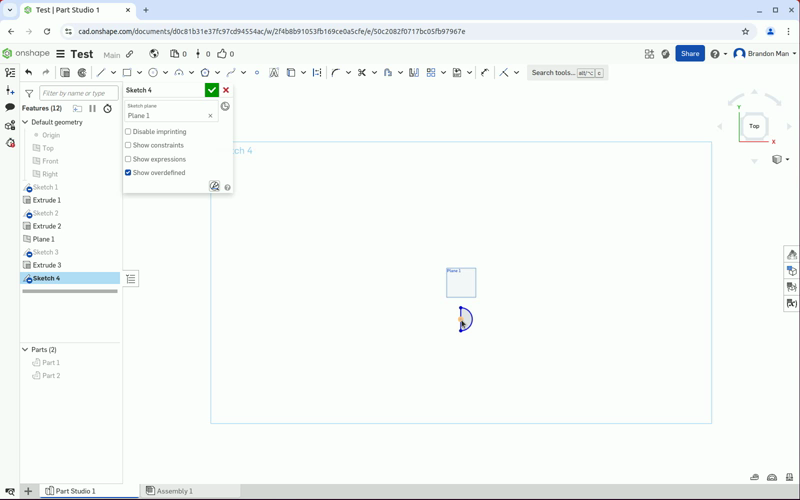
scroll(6)
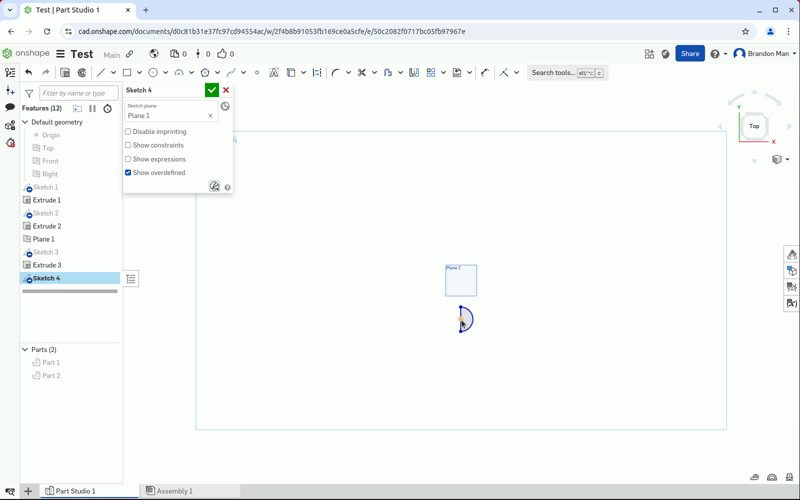
scroll(6)
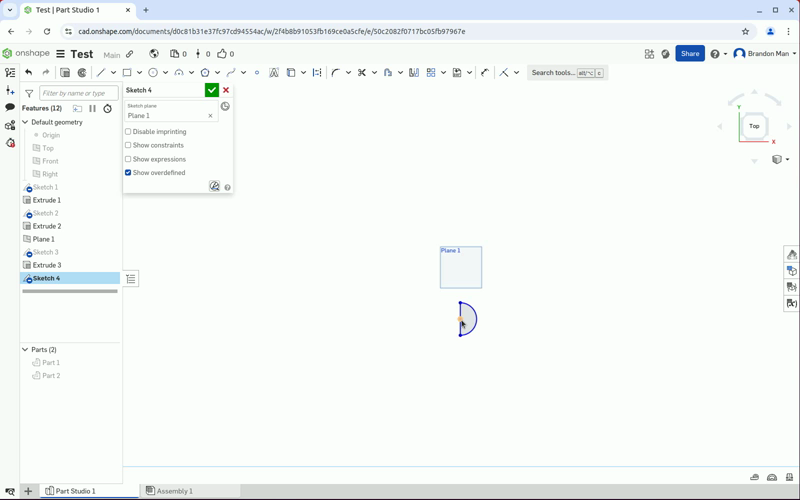
scroll(6)
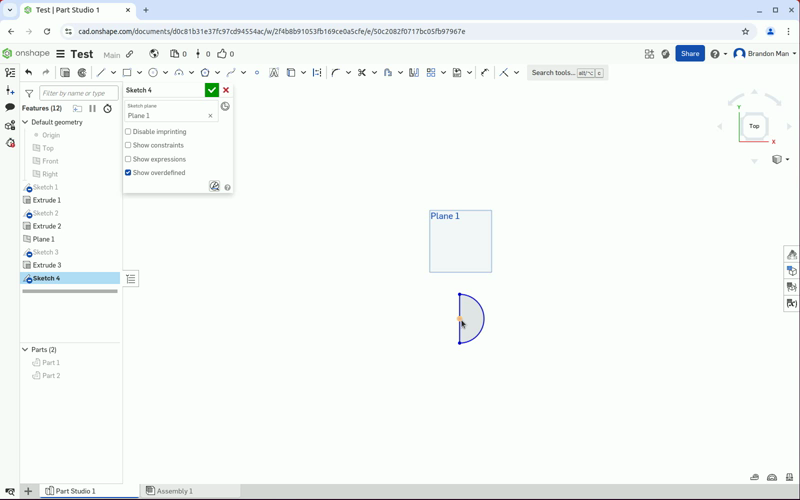
scroll(6)
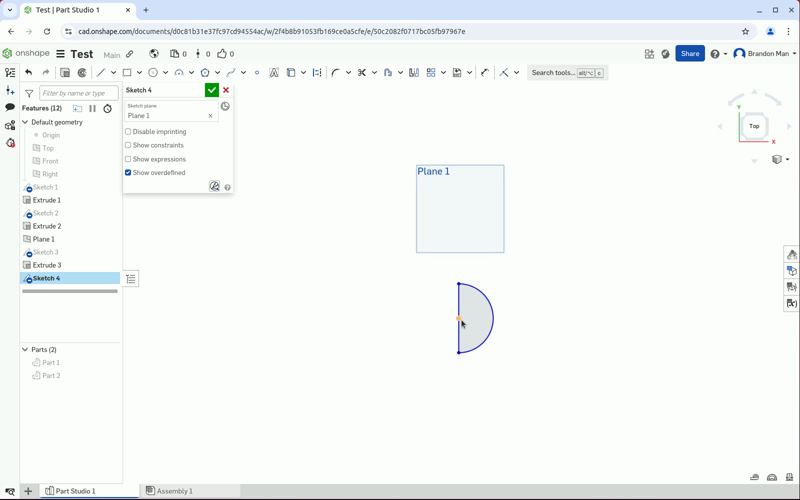
scroll(6)
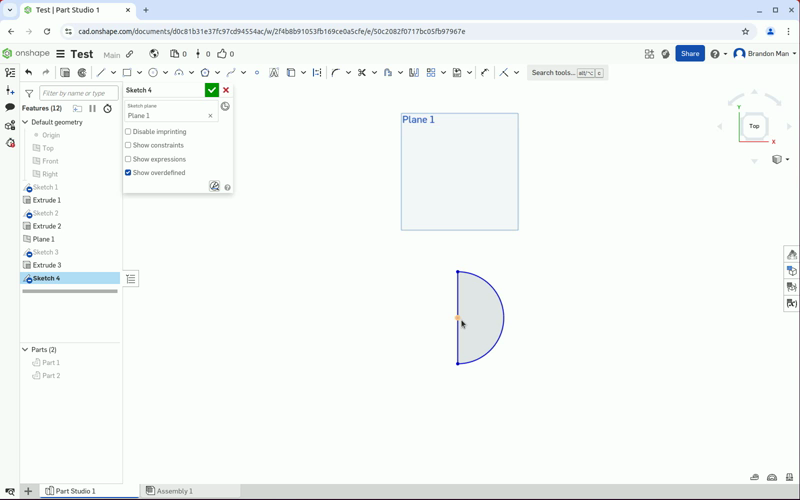
scroll(6)
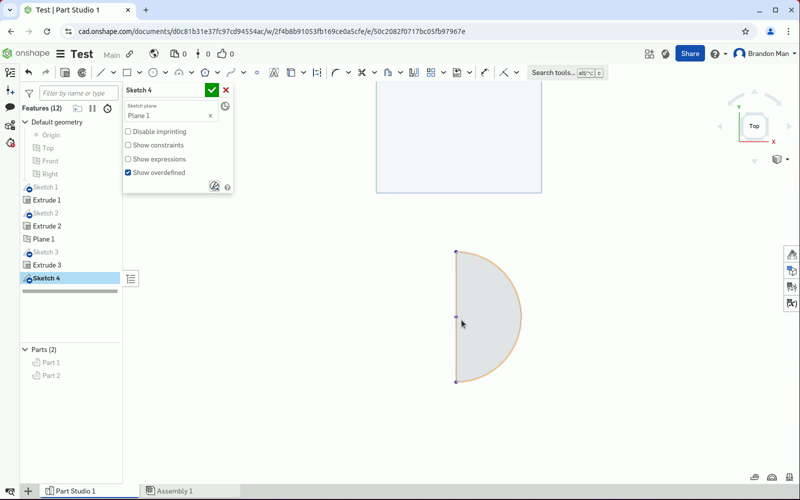
scroll(6)
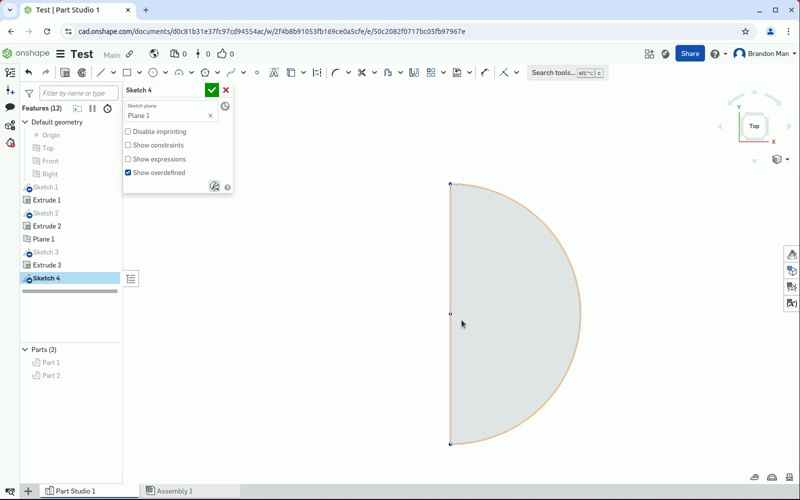
click(461, 319)
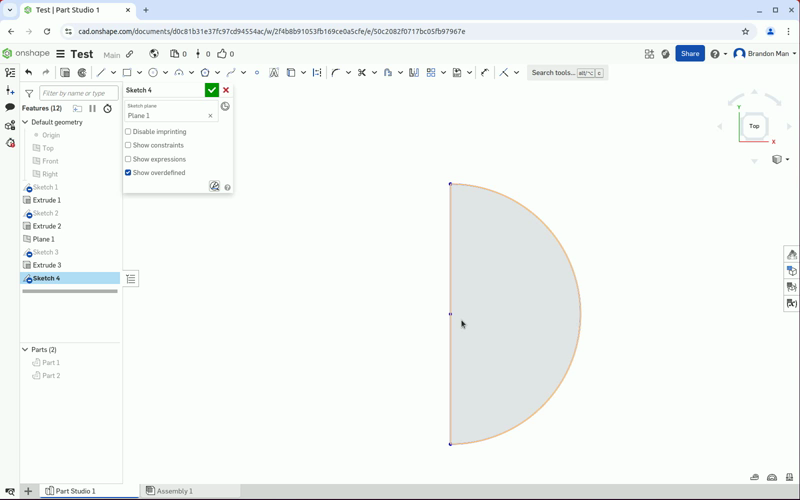
scroll(-6)
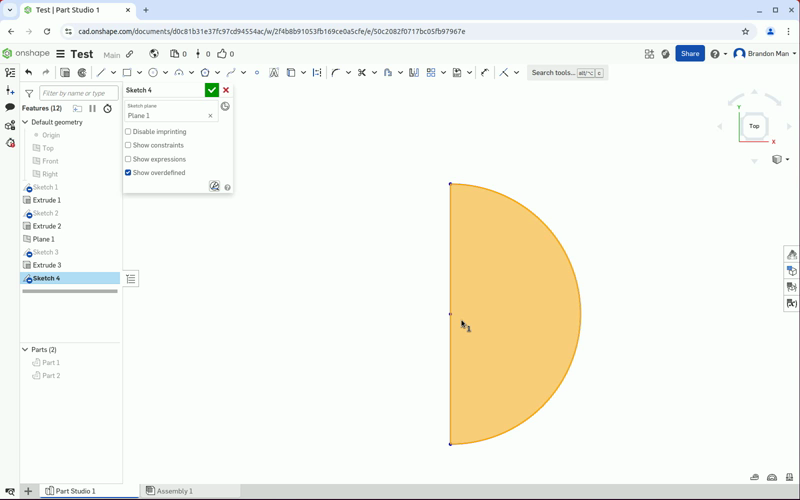
scroll(-6)
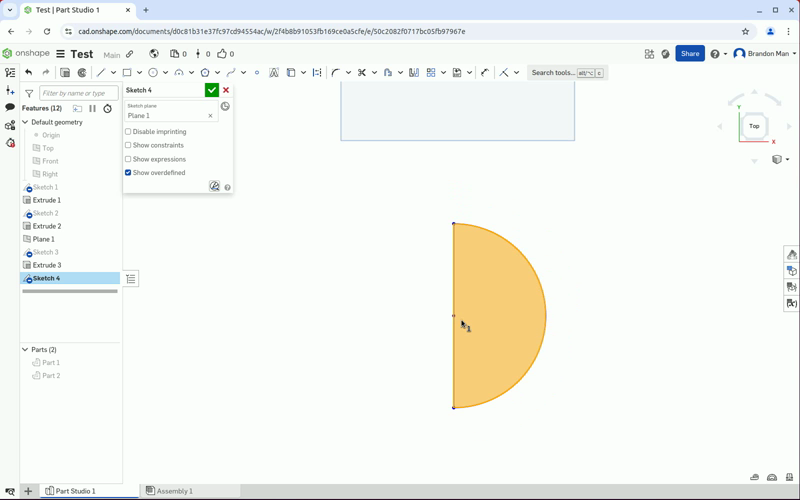
scroll(-6)
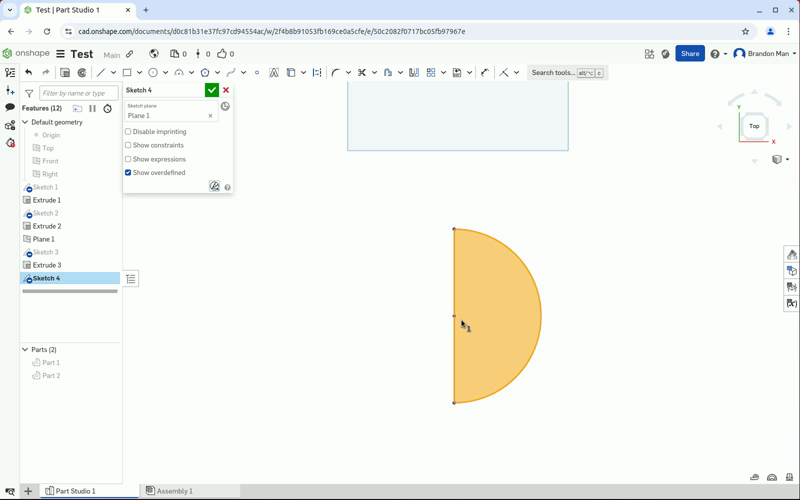
scroll(-6)
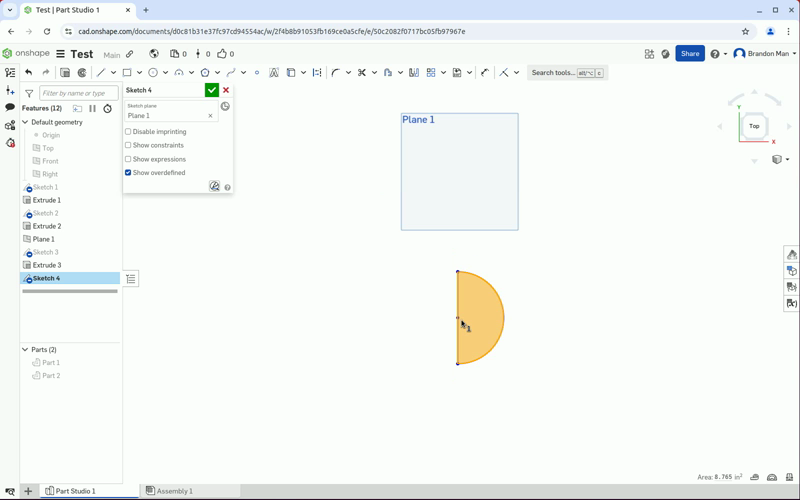
scroll(-6)
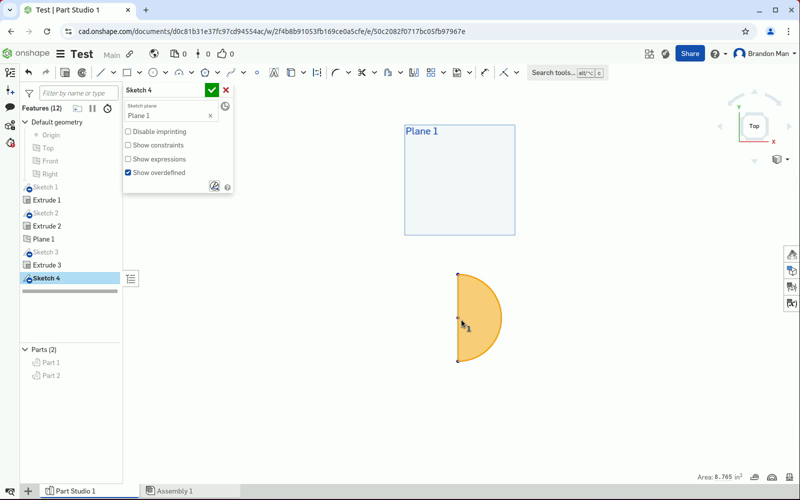
scroll(-6)
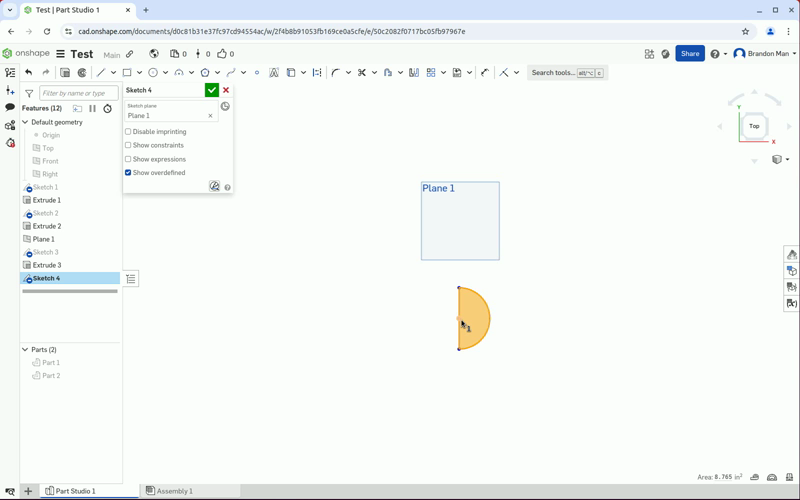
scroll(-6)
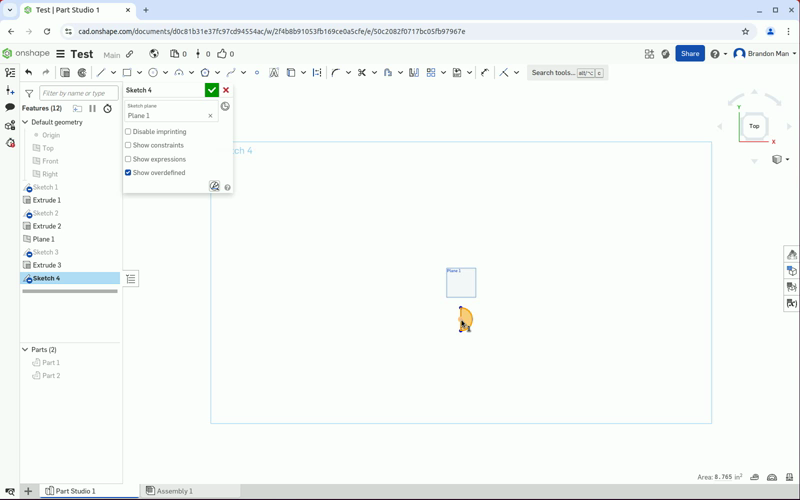
mouse_move(73, 352)
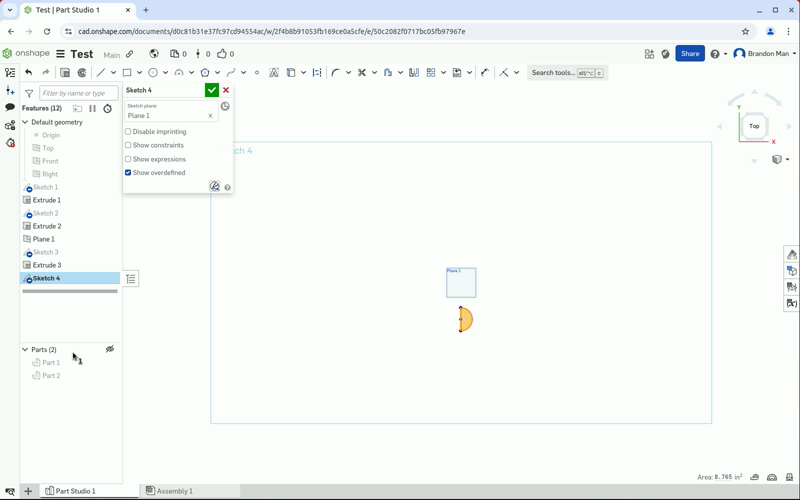
key(shift+y)
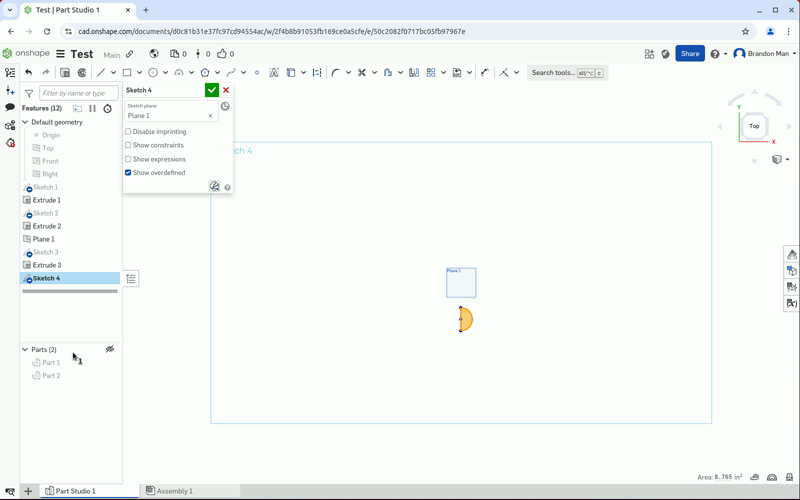
key(shift+e)
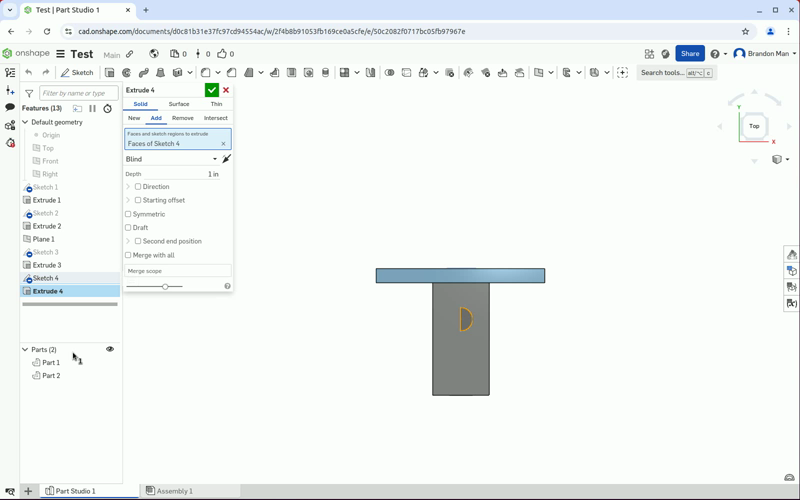
mouse_move(143, 106)
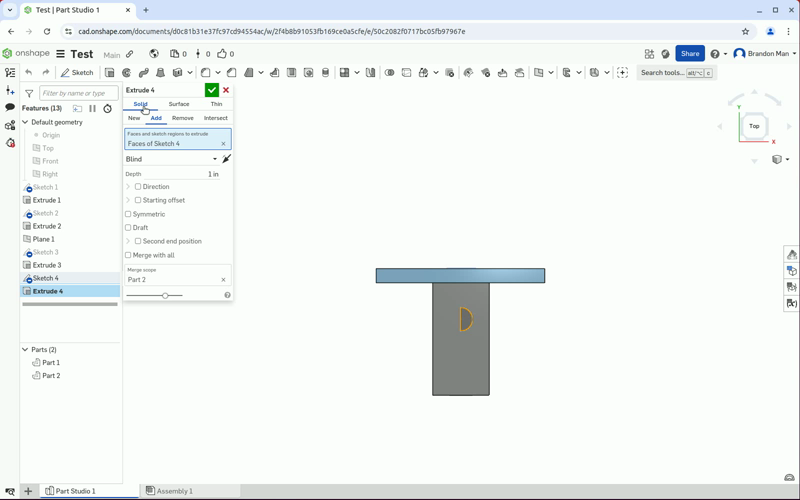
click(143, 106)
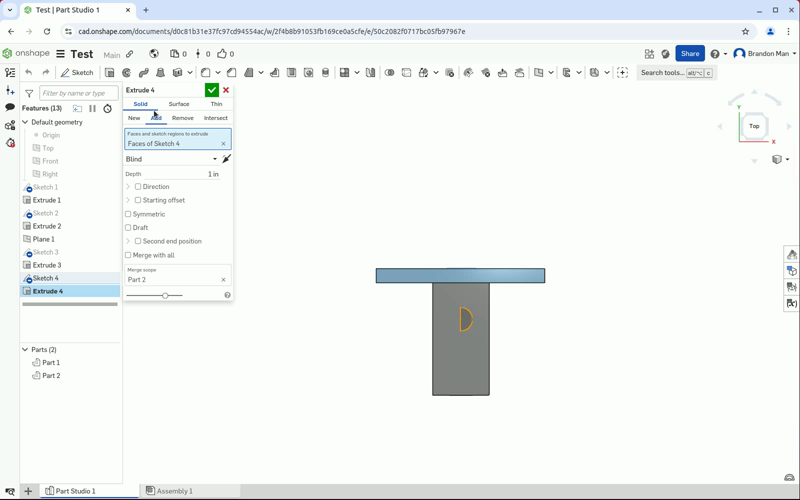
mouse_move(186, 120)
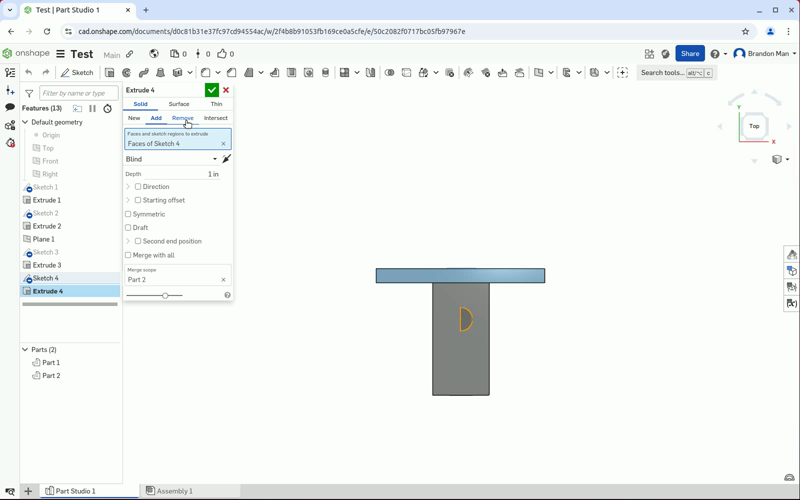
click(186, 120)
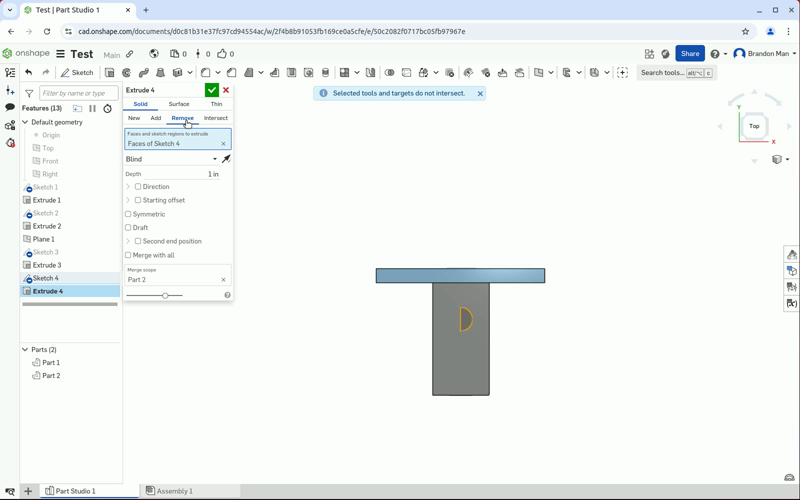
key(tab, 4)
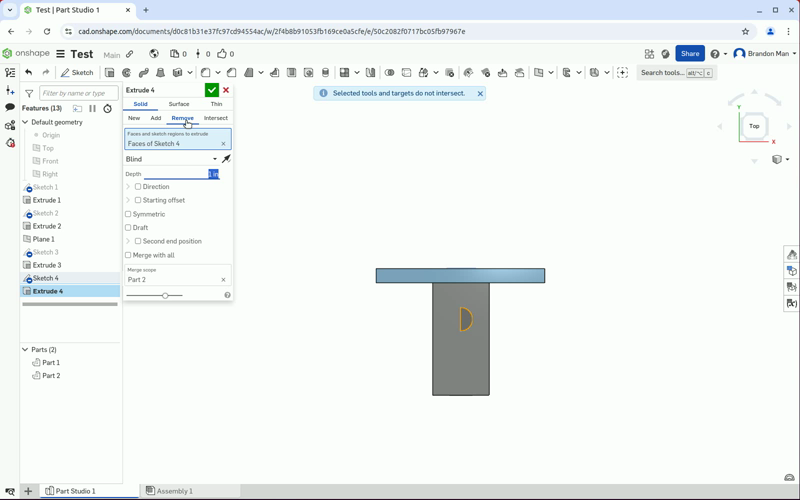
text(5.777)
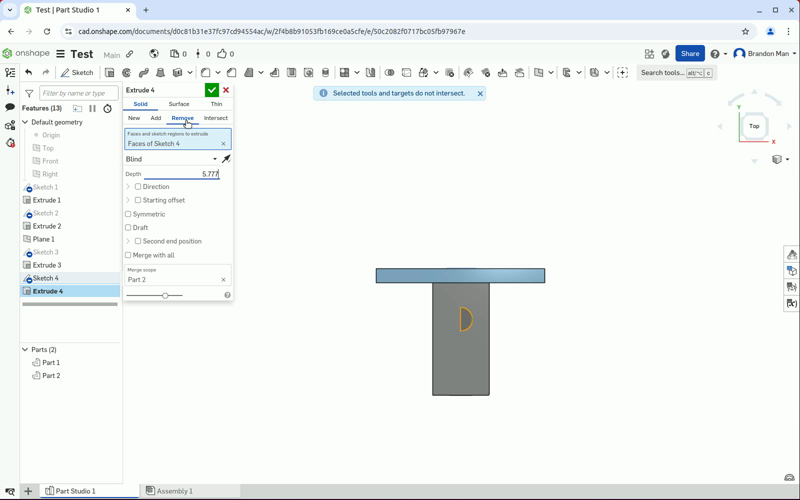
key(tab, 6)
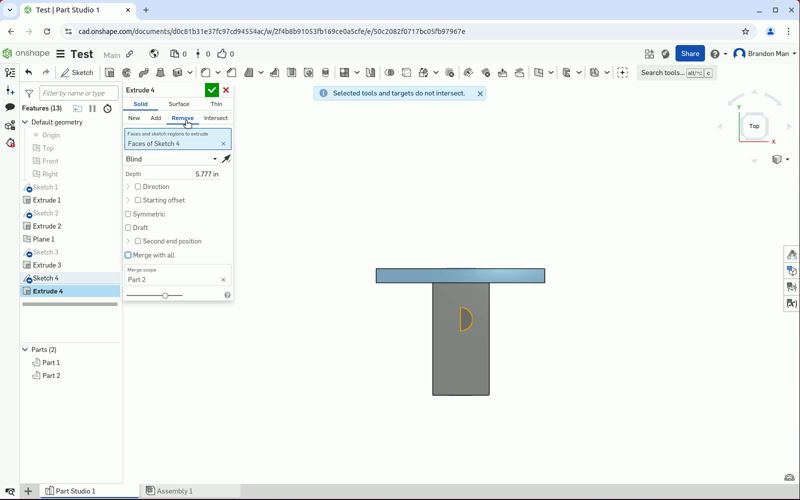
key(space)
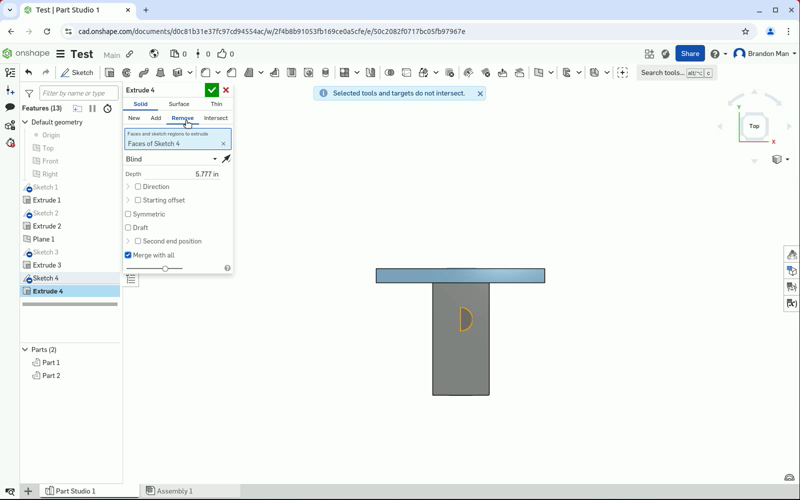
key(enter)
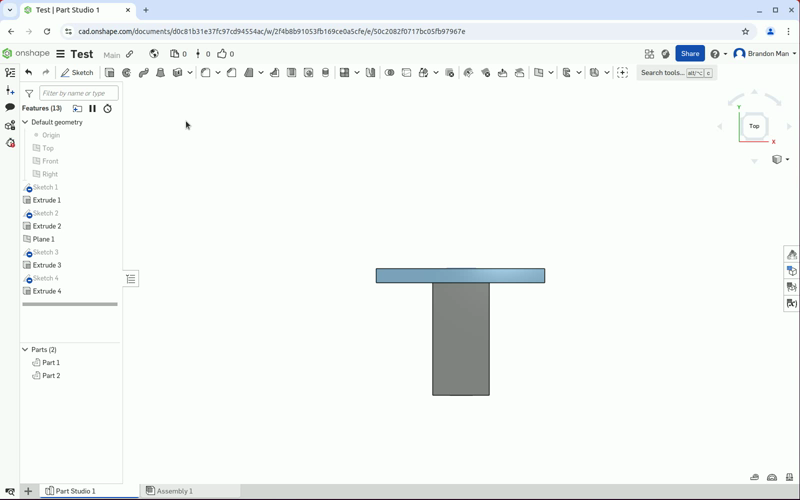
key(shift+h)
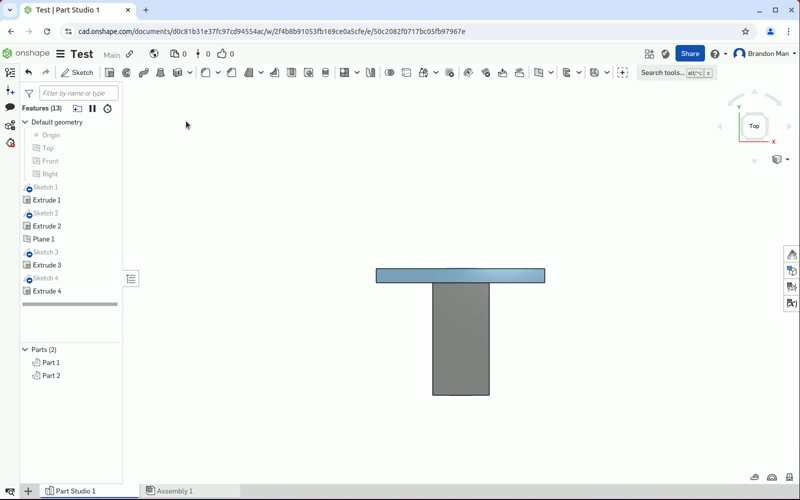
key(shift+h)
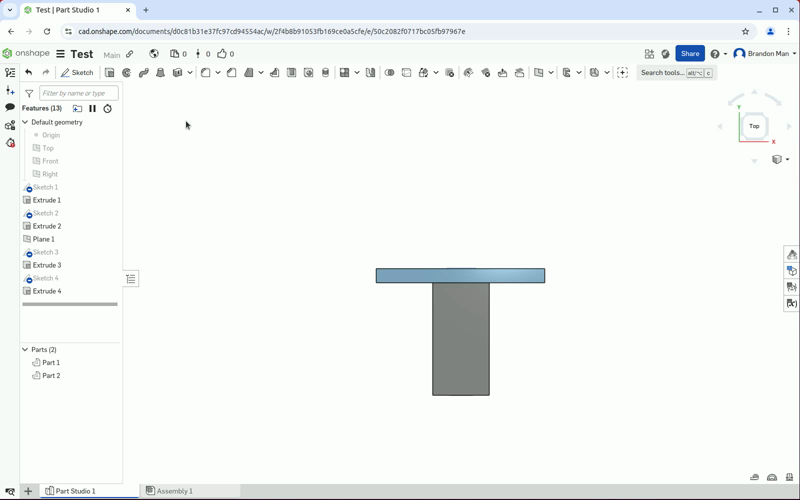
mouse_move(73, 189)
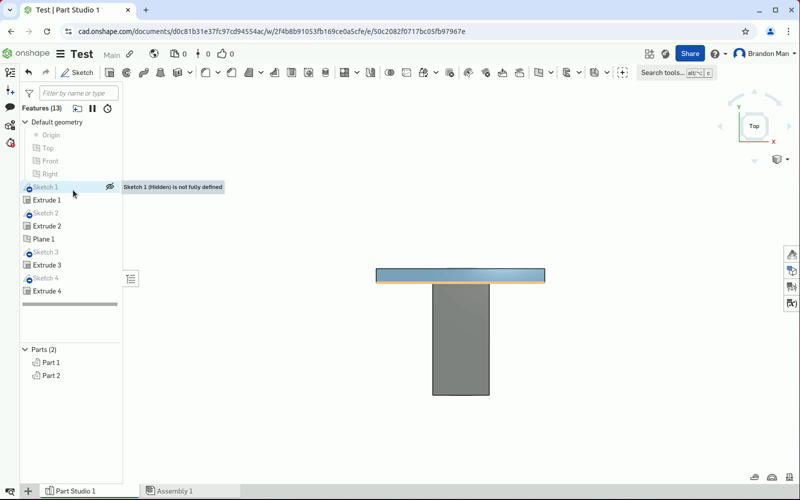
click(73, 189)
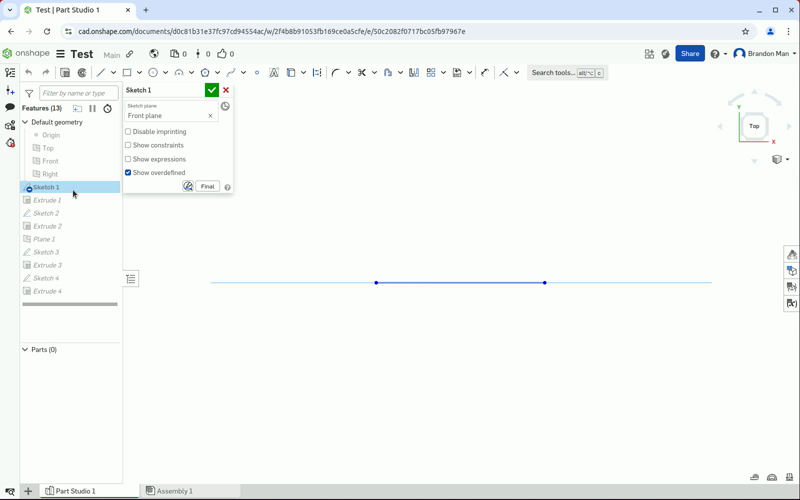
mouse_move(229, 92)
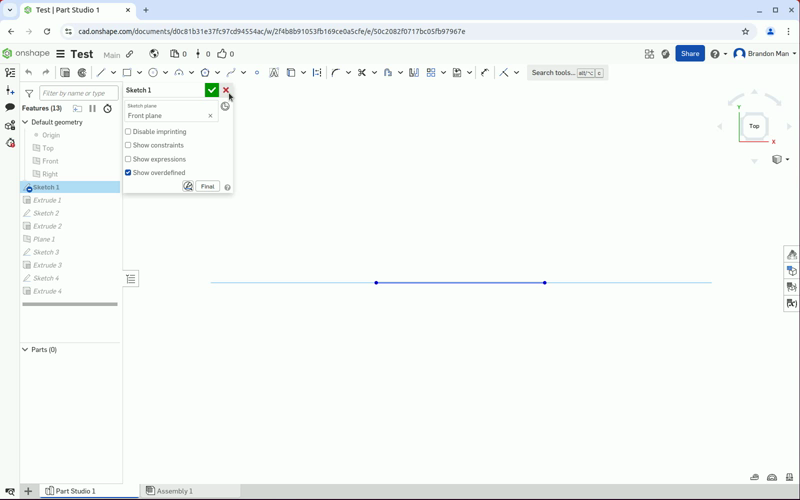
click(229, 92)
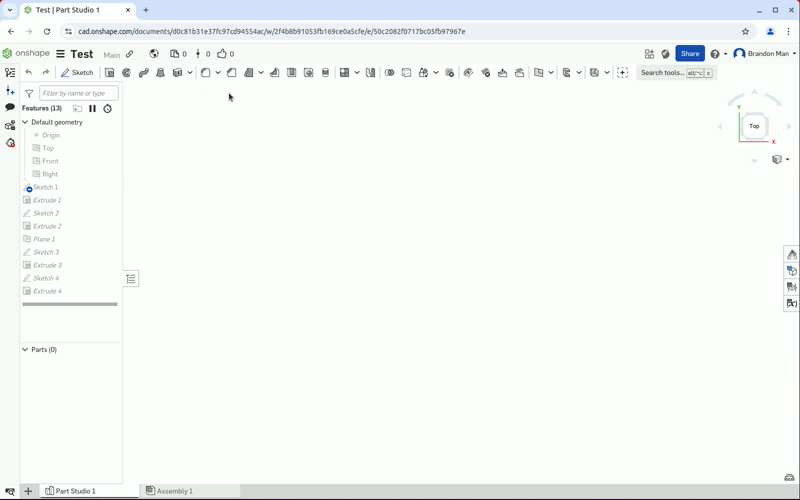
key(shift+s)
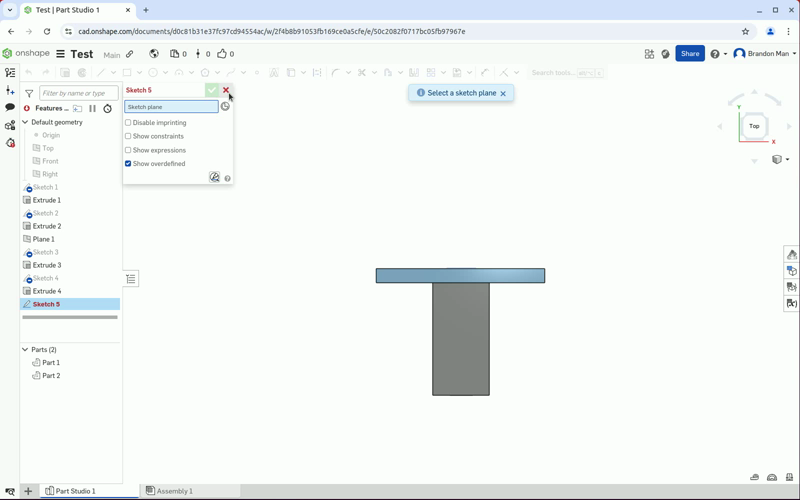
mouse_move(73, 241)
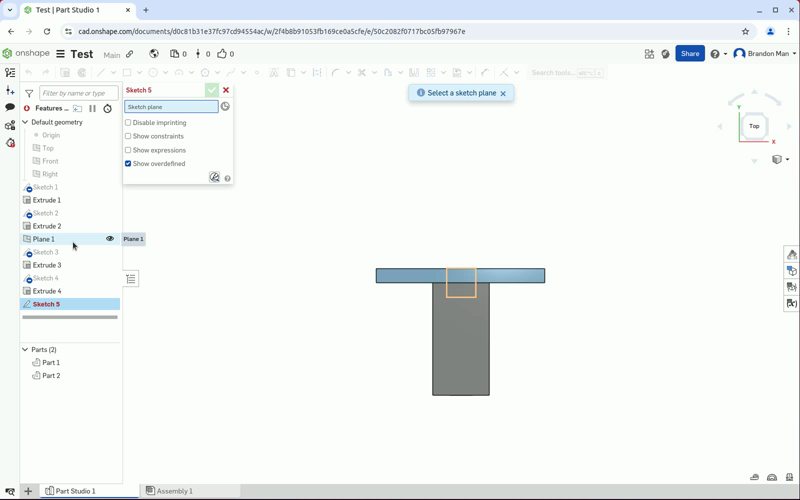
click(73, 241)
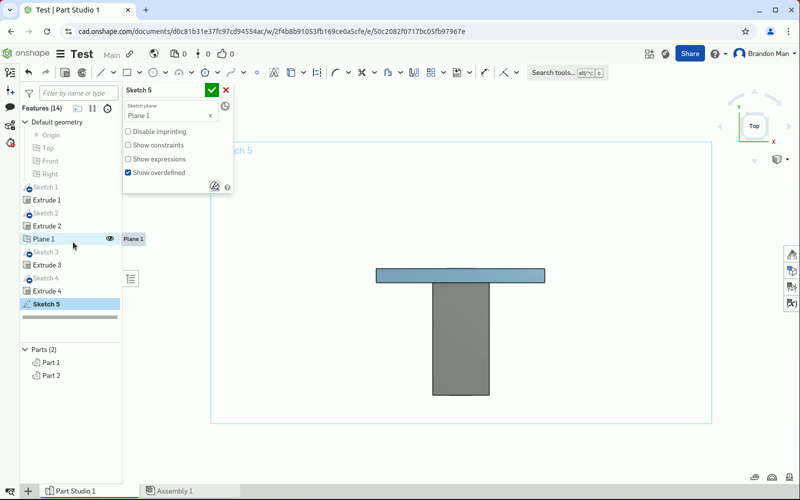
mouse_move(73, 352)
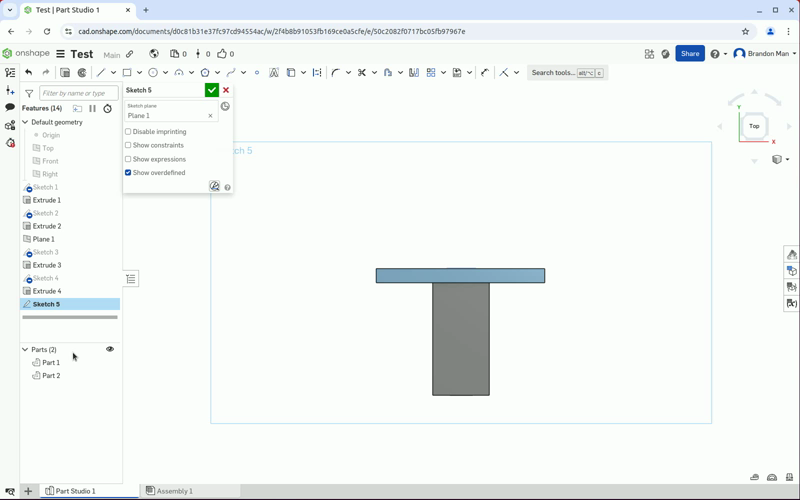
key(y)
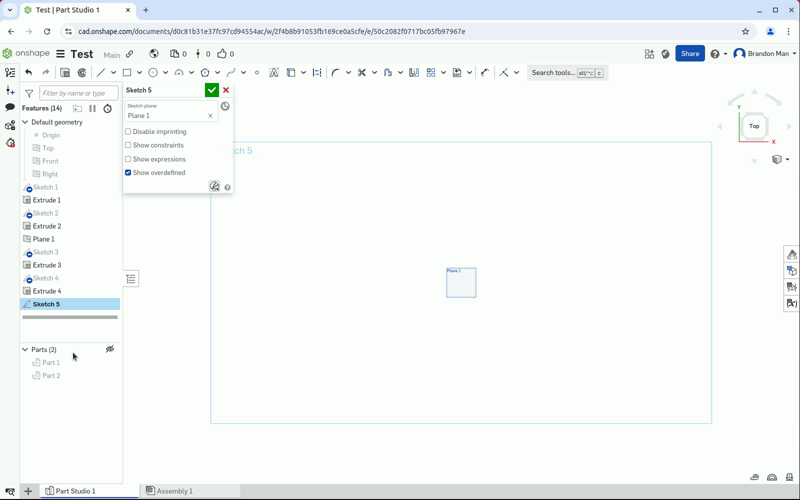
key(a)
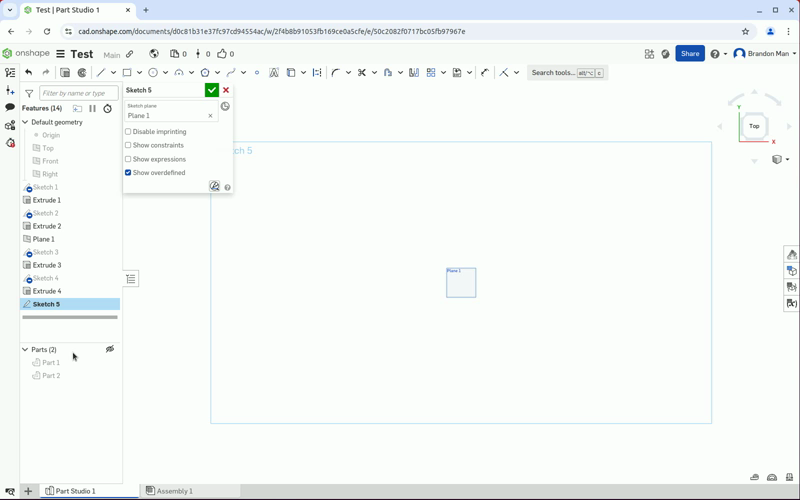
key_down(shift)
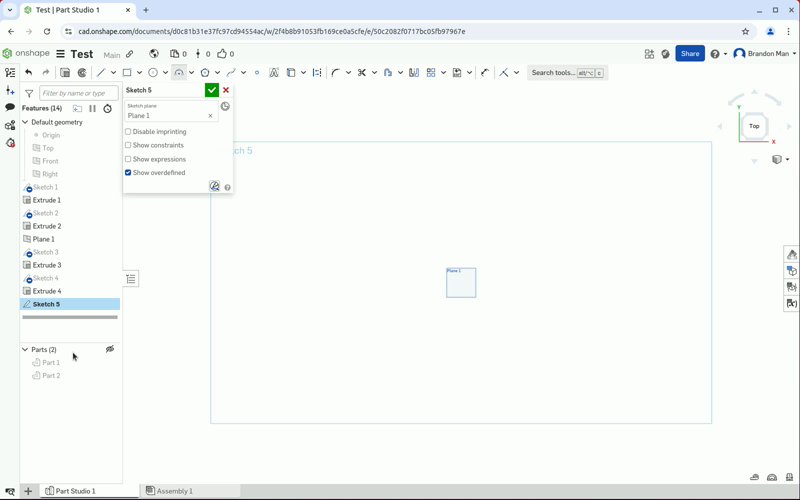
mouse_move(460, 376)
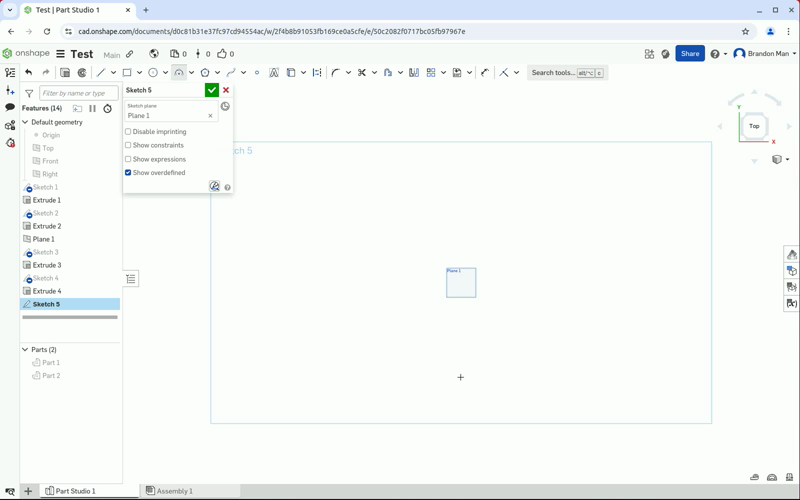
click(460, 376)
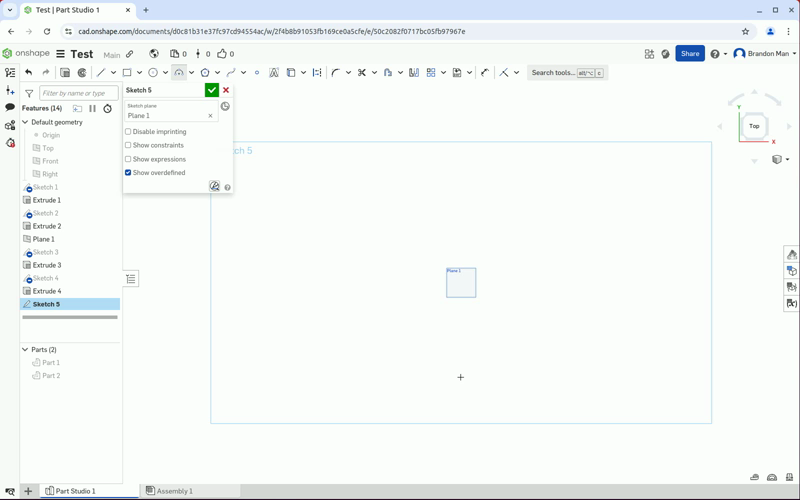
key_up(shift)
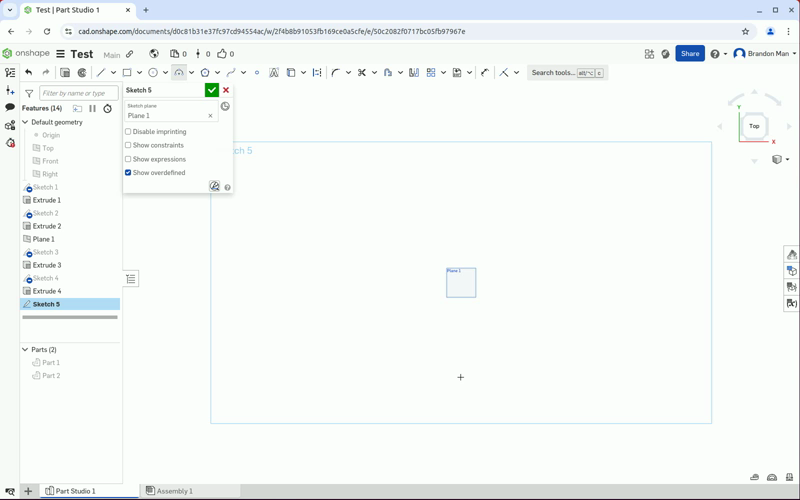
key_down(shift)
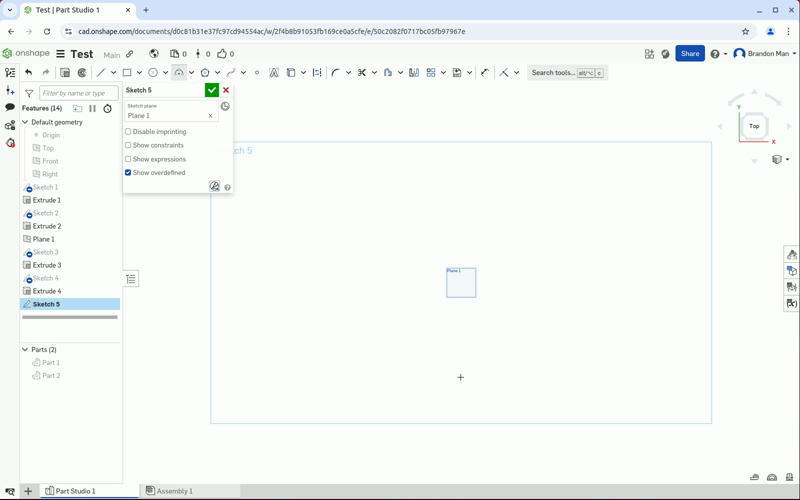
mouse_move(460, 353)
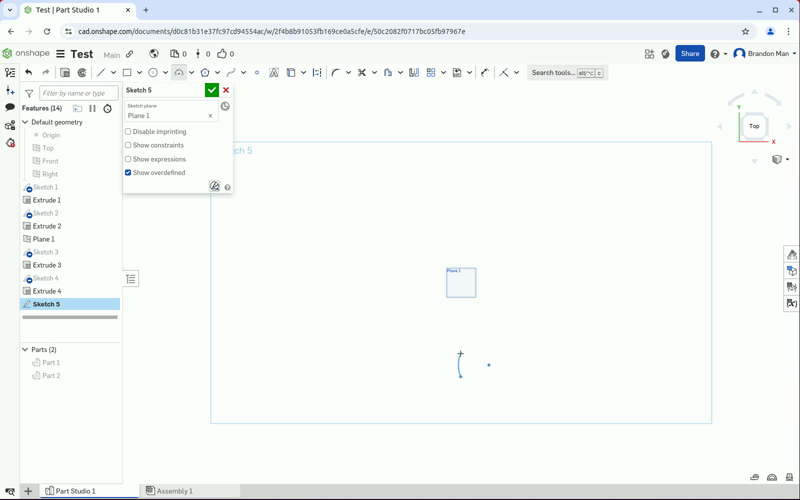
click(460, 353)
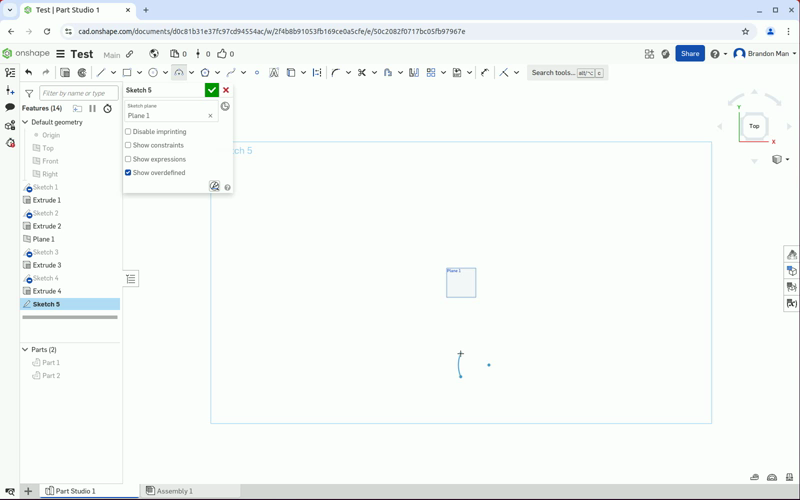
mouse_move(472, 365)
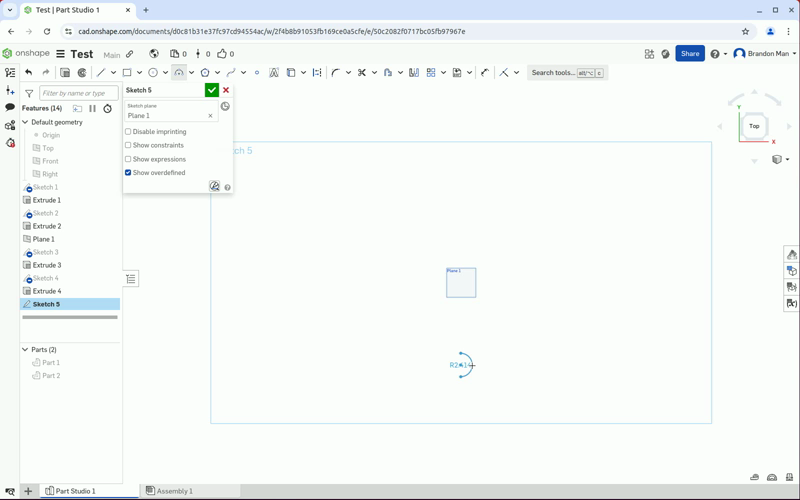
click(472, 365)
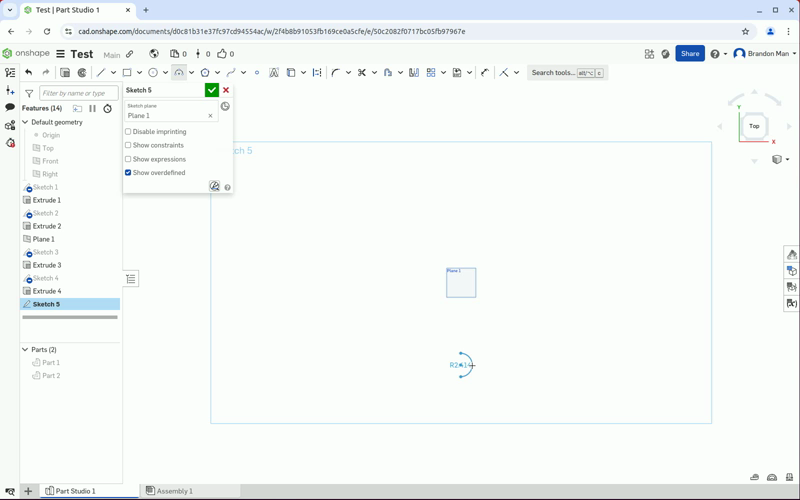
key_up(shift)
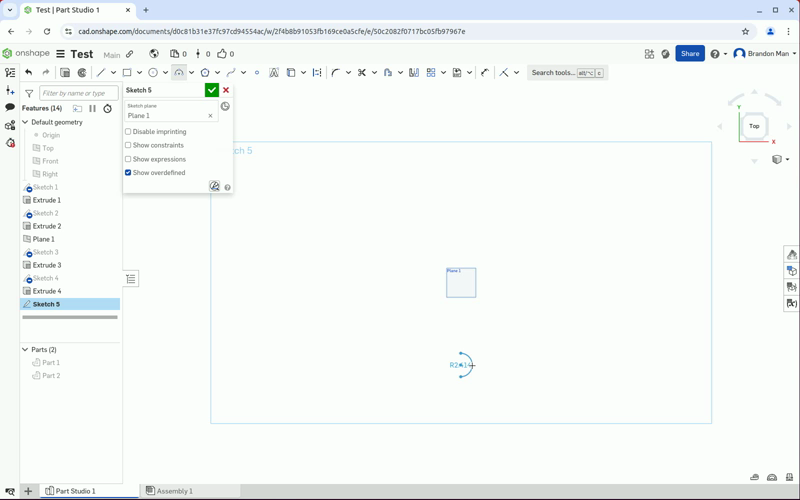
key(esc)
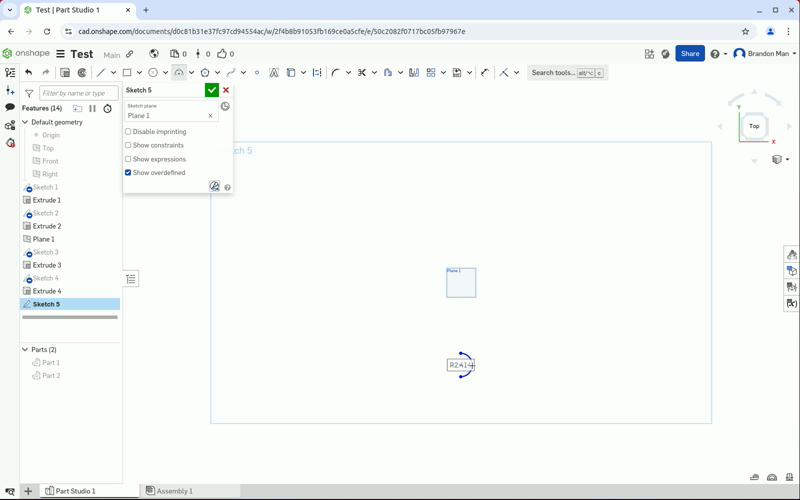
key(l)
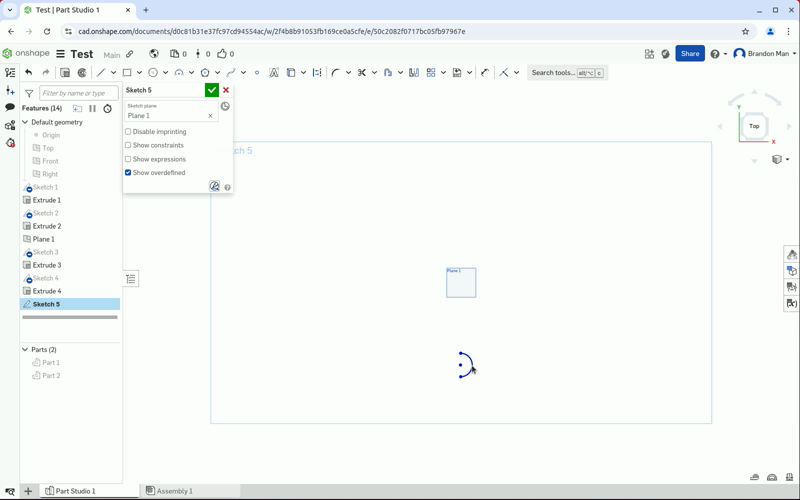
mouse_move(460, 353)
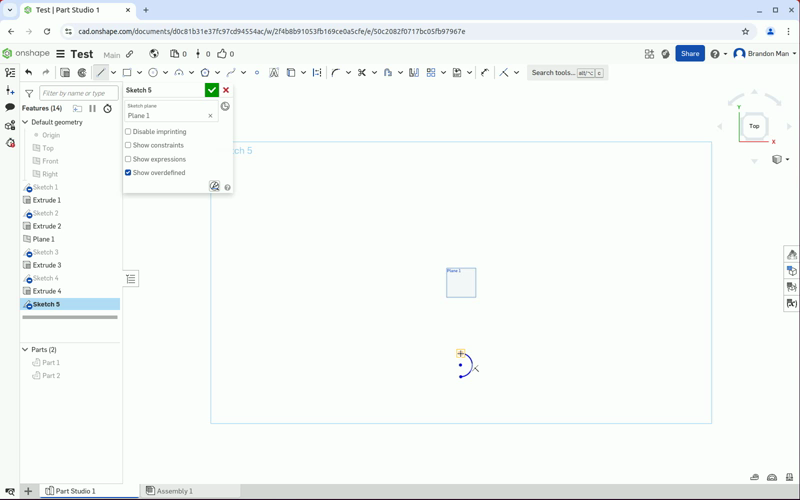
click(460, 353)
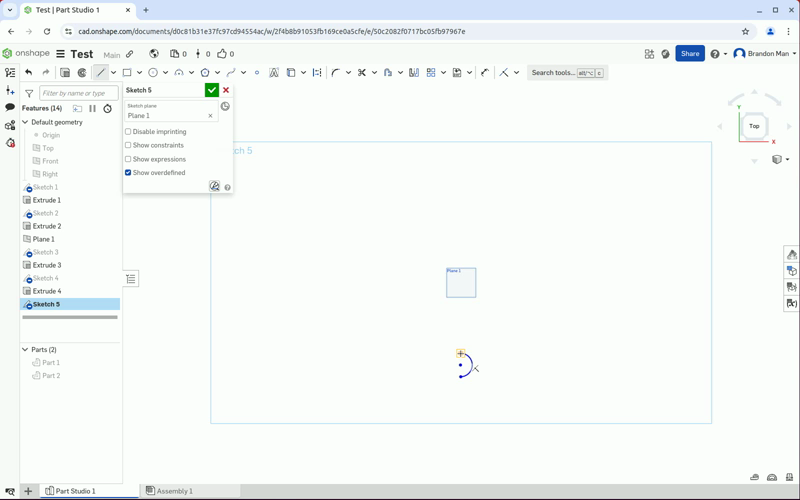
mouse_move(490, 353)
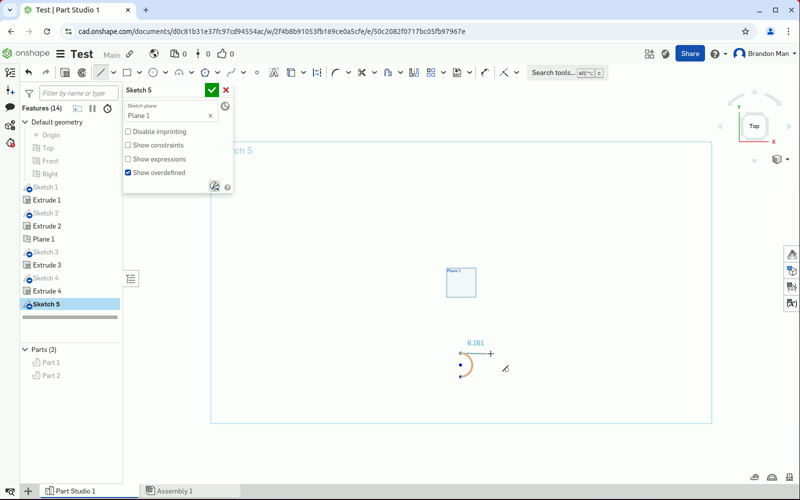
key_down(shift)
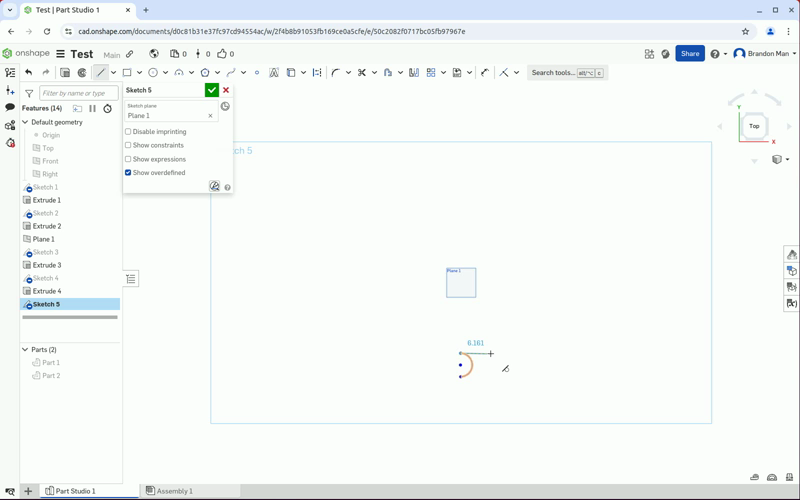
mouse_move(460, 376)
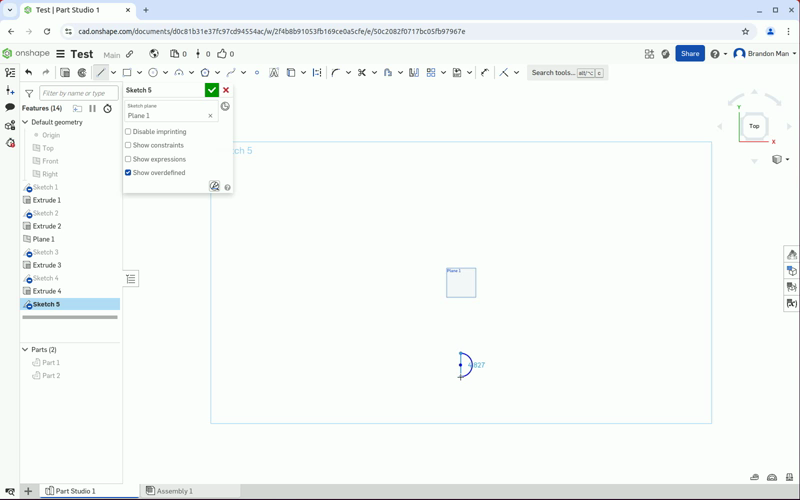
key_up(shift)
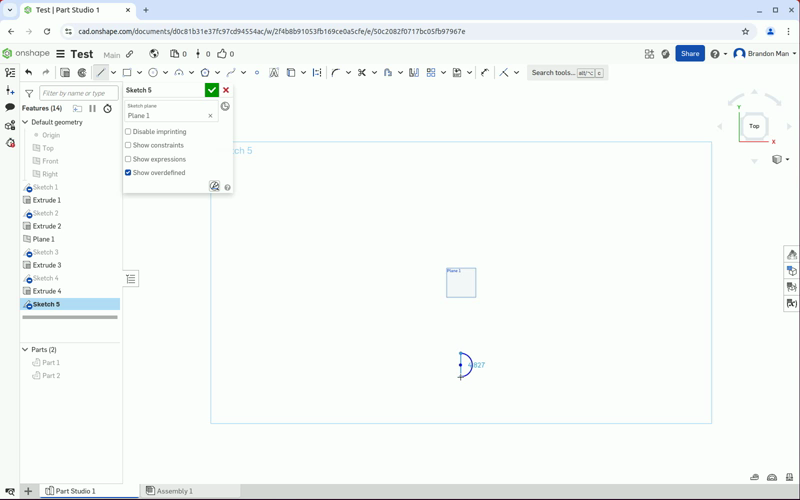
click(460, 376)
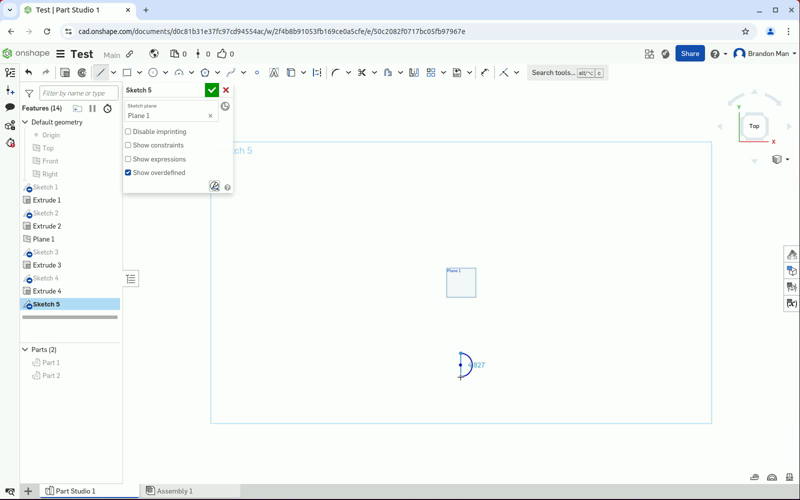
key(esc)
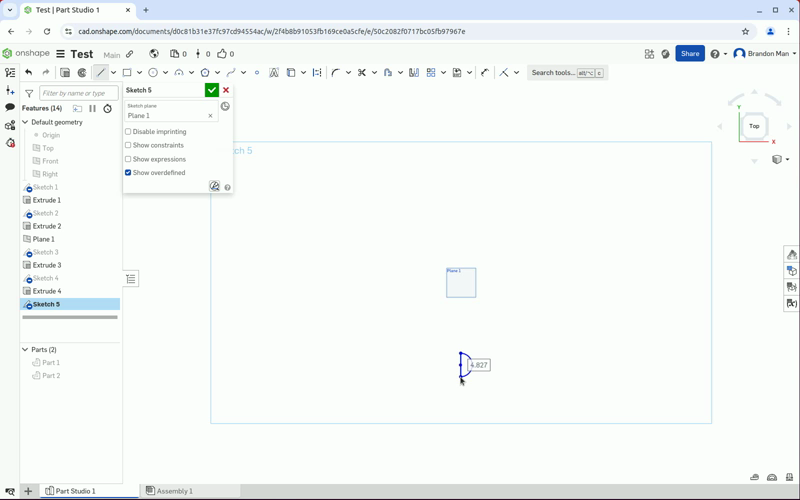
mouse_move(461, 367)
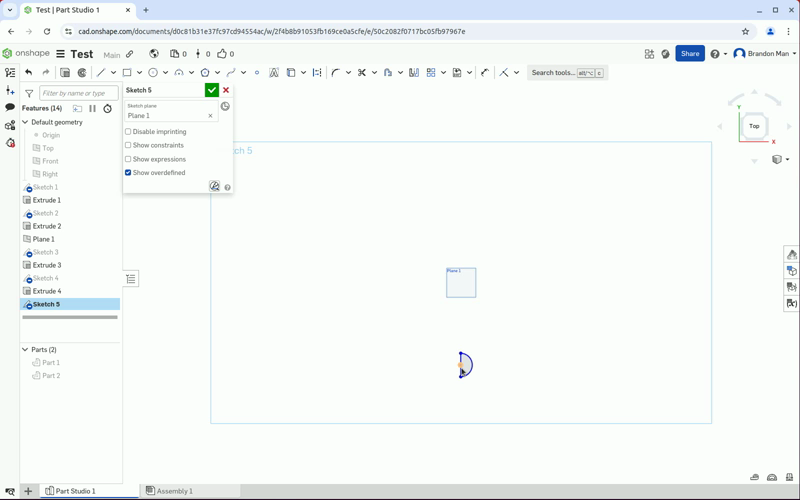
scroll(6)
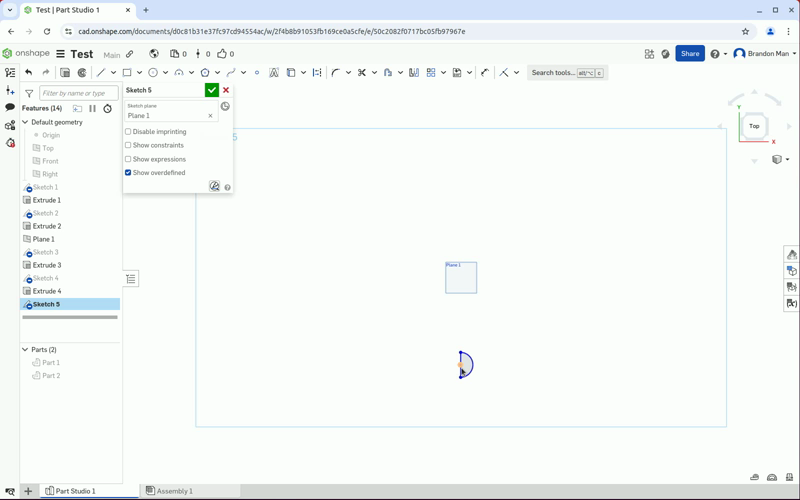
scroll(6)
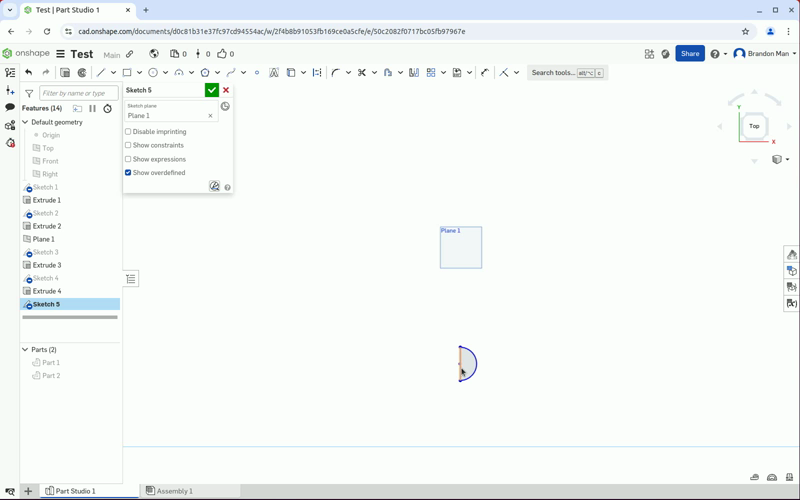
scroll(6)
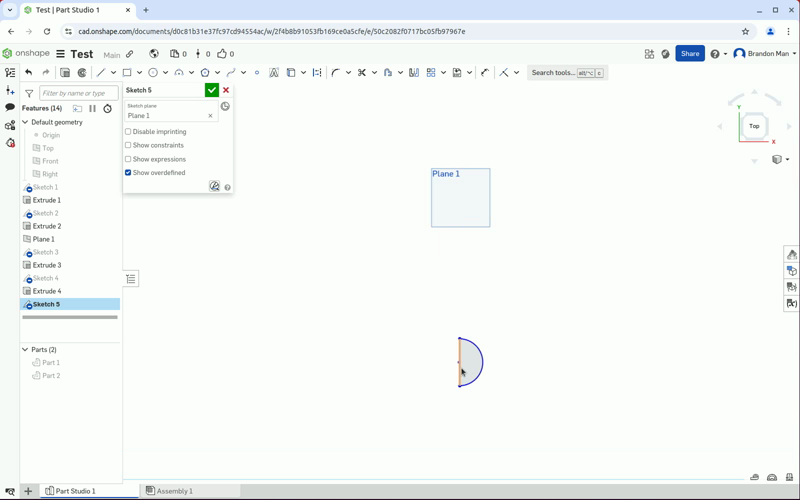
scroll(6)
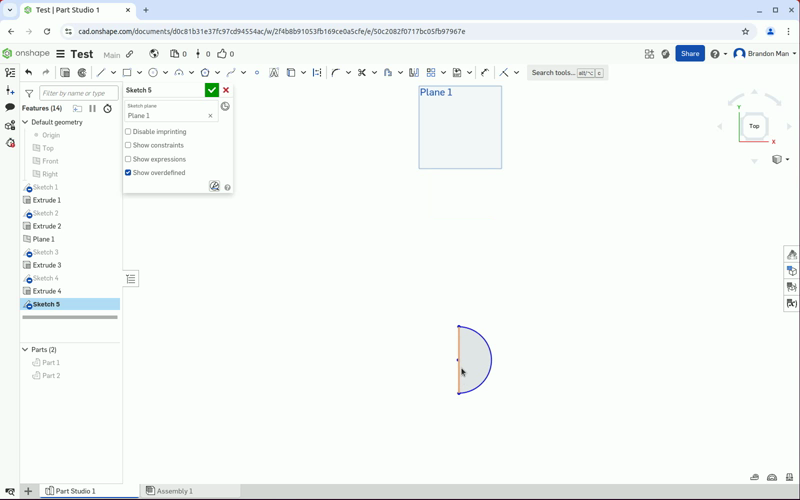
scroll(6)
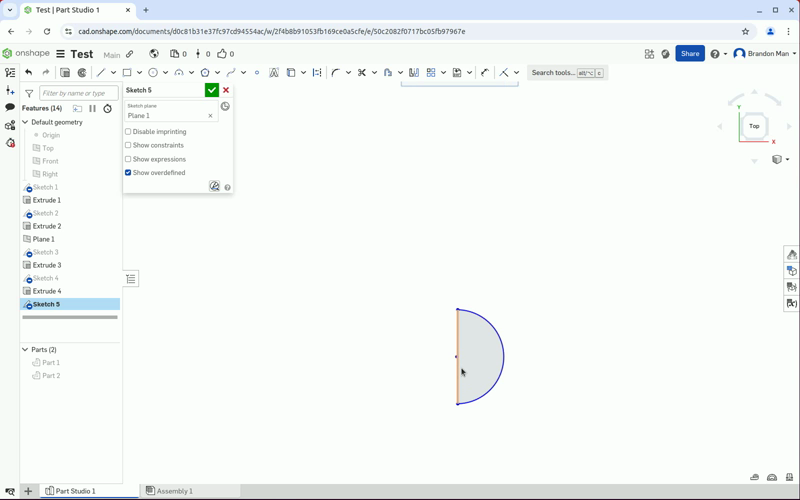
scroll(6)
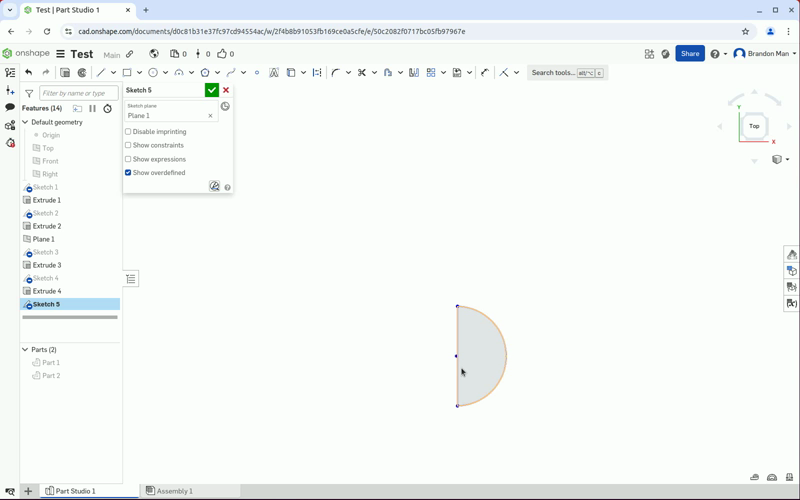
scroll(6)
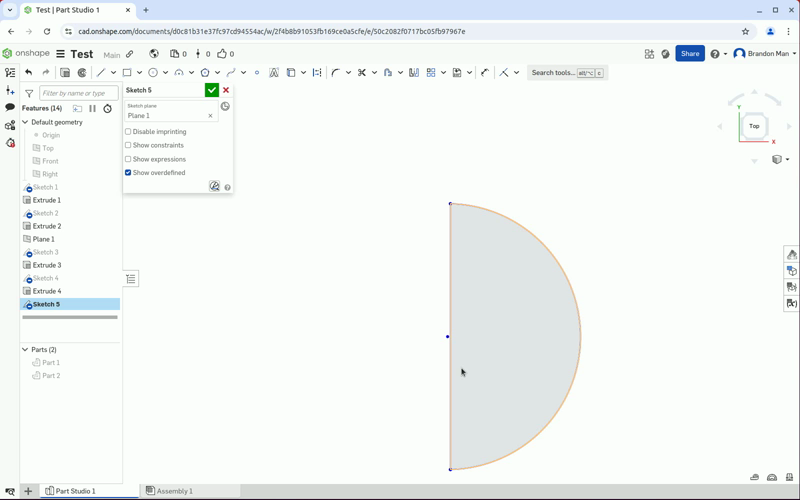
click(461, 367)
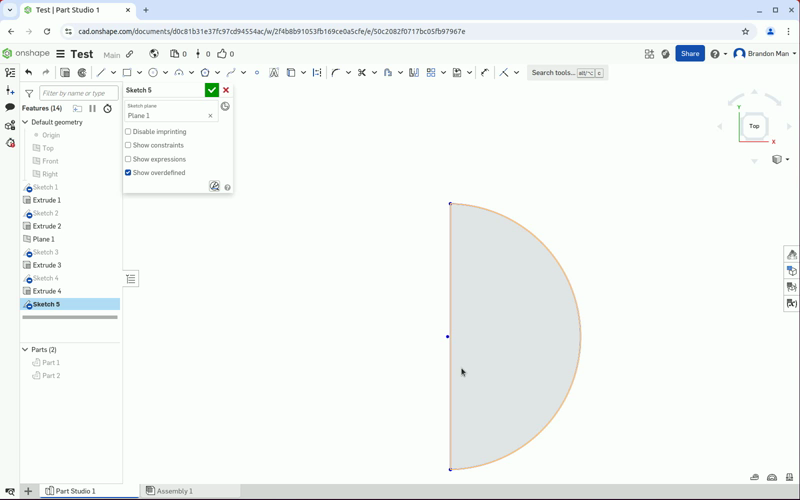
scroll(-6)
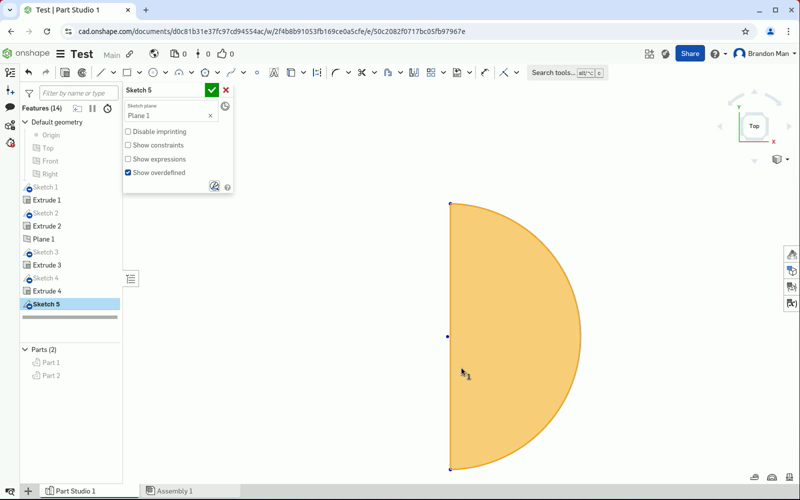
scroll(-6)
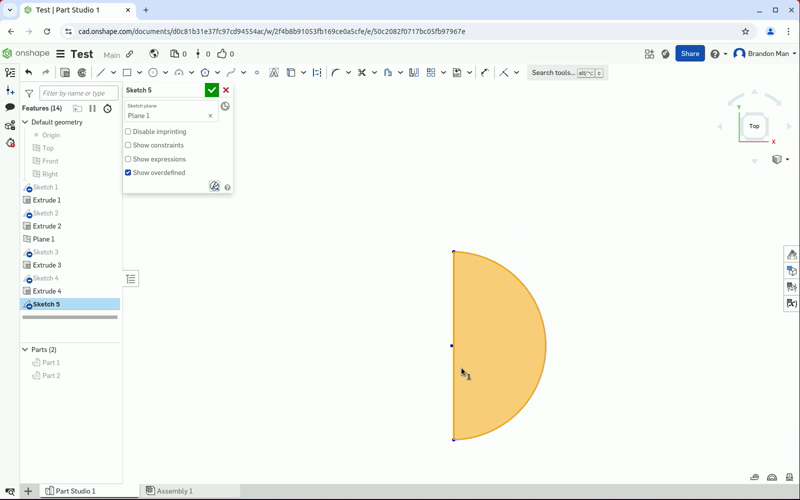
scroll(-6)
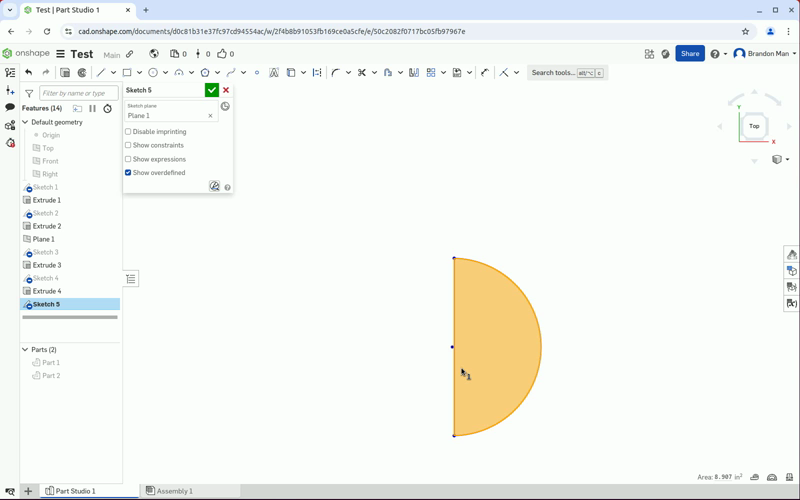
scroll(-6)
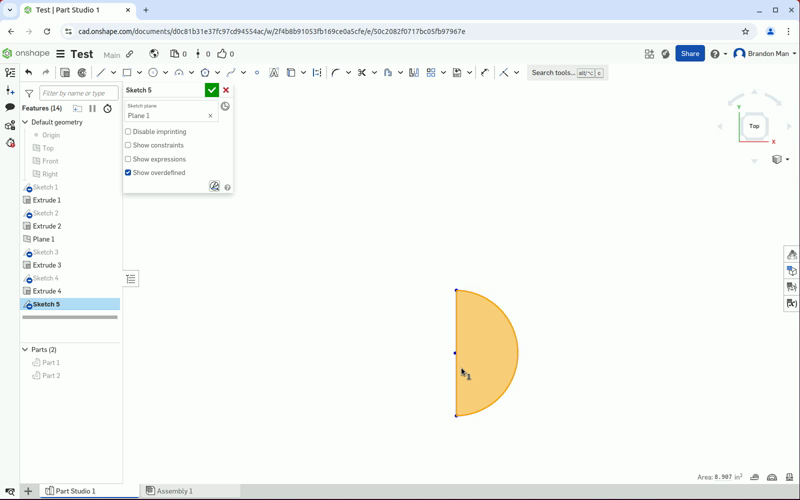
scroll(-6)
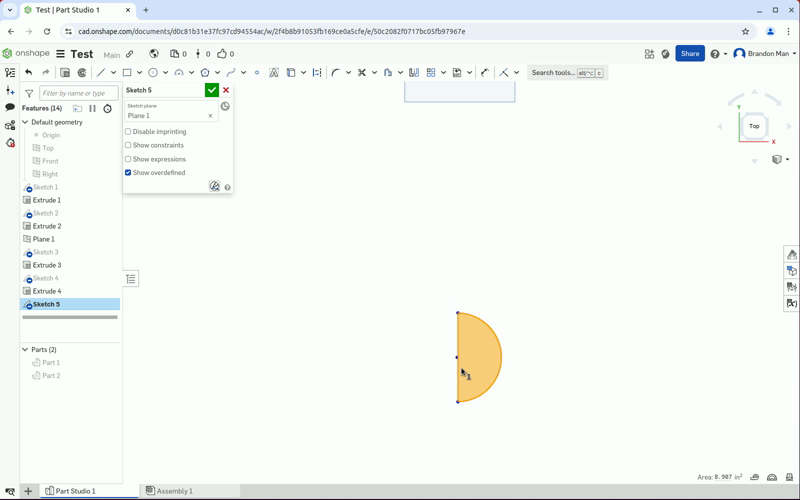
scroll(-6)
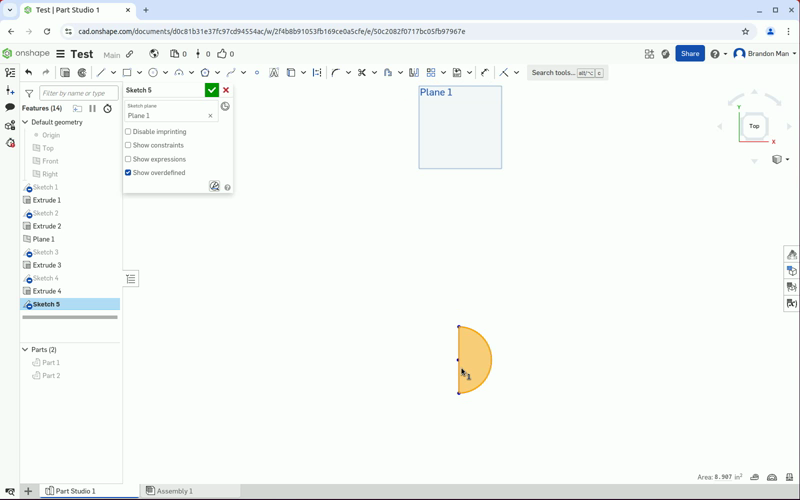
scroll(-6)
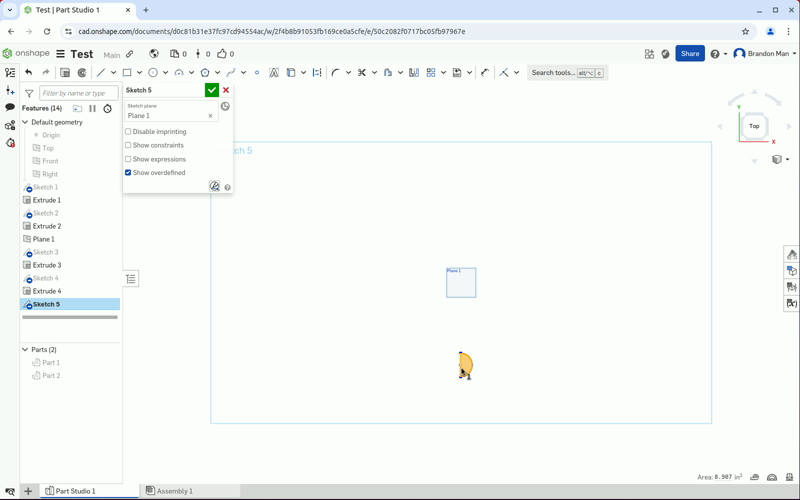
mouse_move(73, 352)
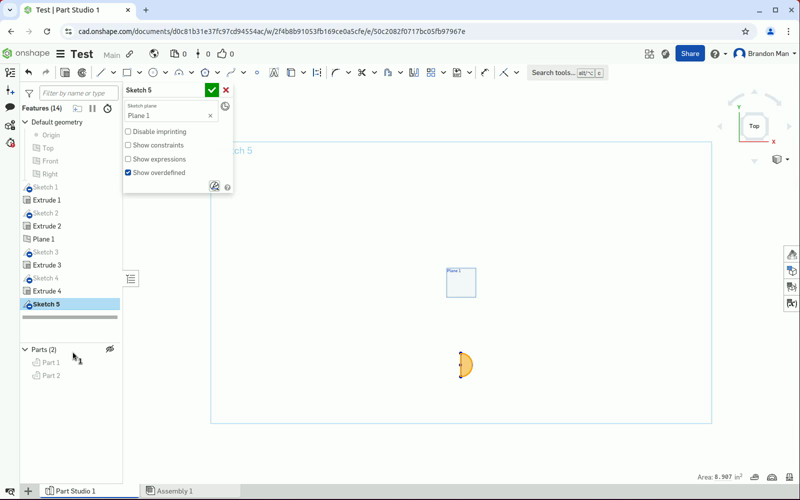
key(shift+y)
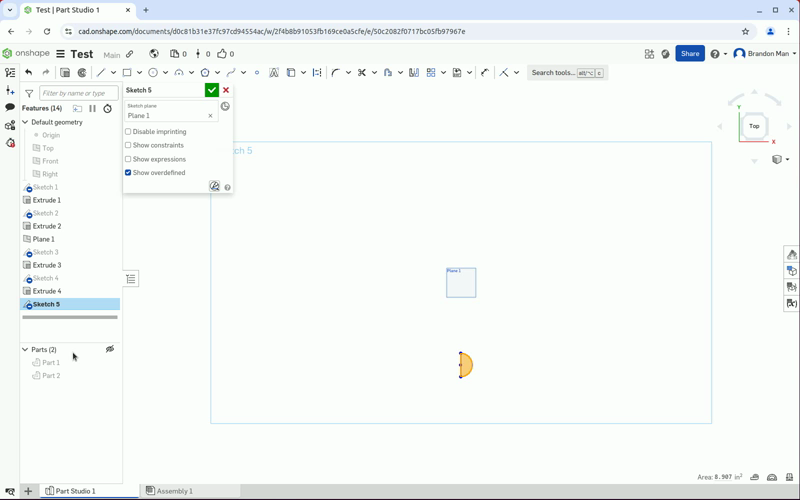
key(shift+e)
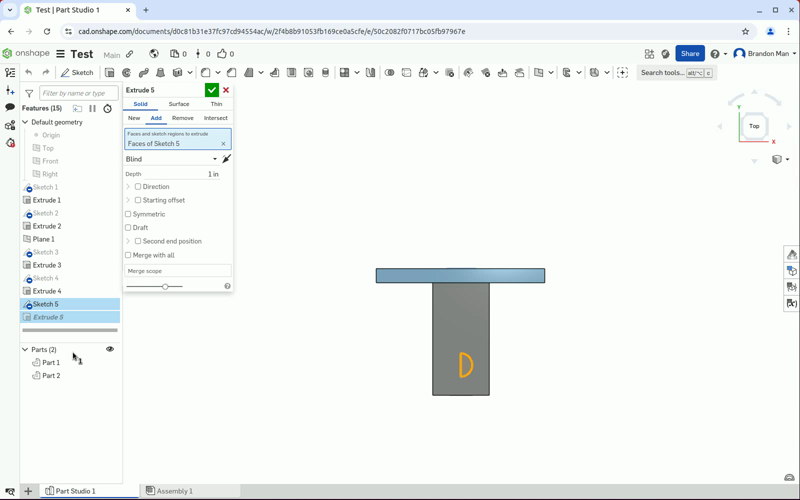
mouse_move(143, 106)
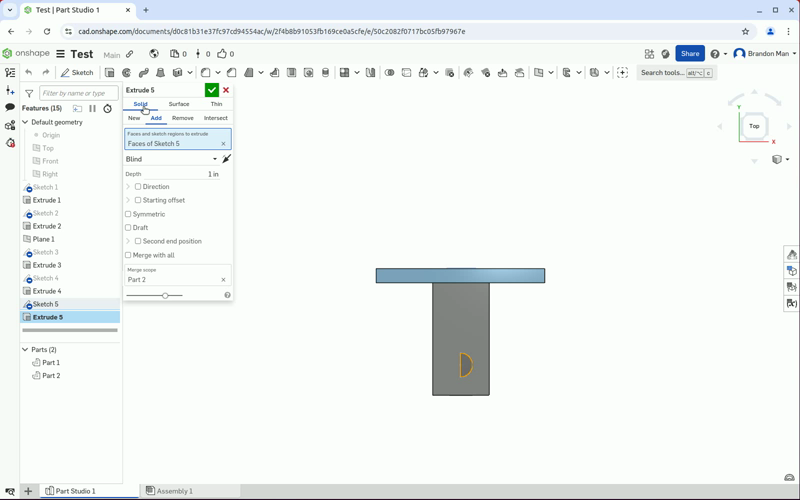
click(143, 106)
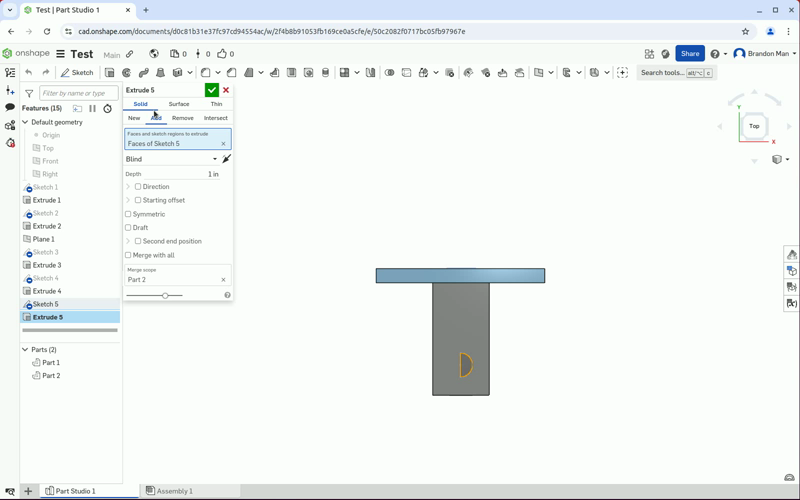
mouse_move(186, 120)
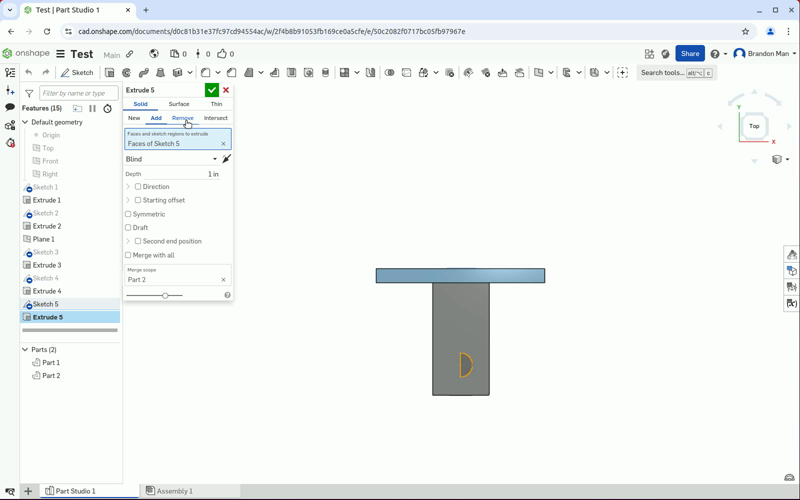
click(186, 120)
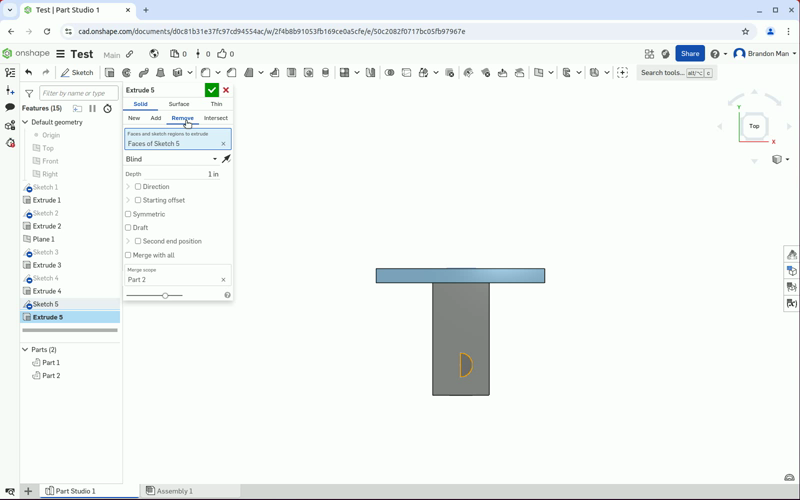
key(tab, 4)
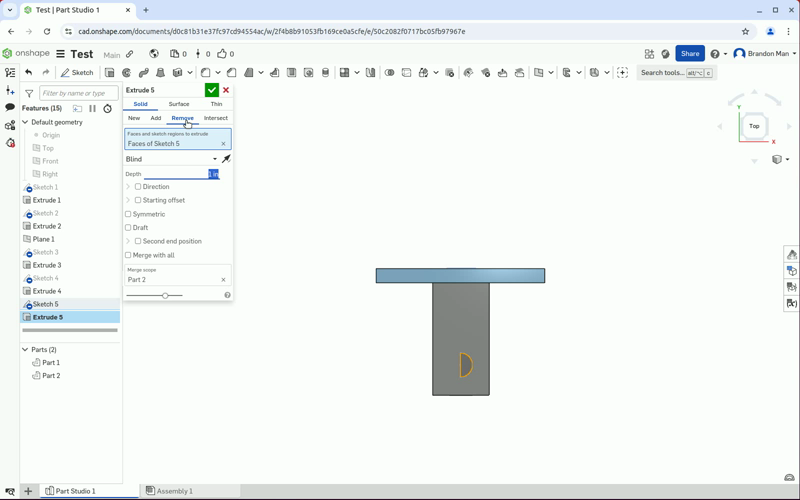
text(5.777)
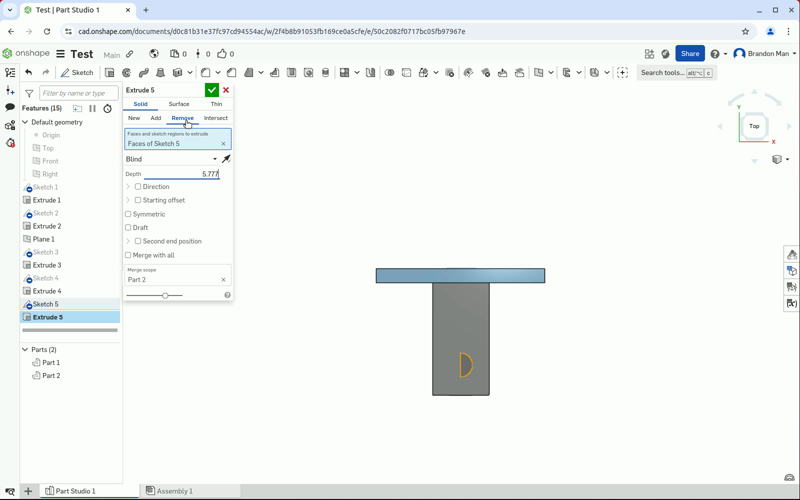
key(tab, 6)
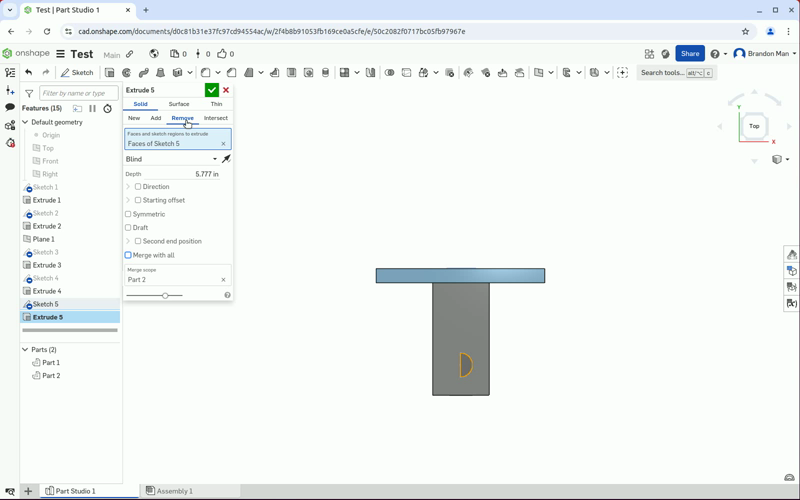
key(space)
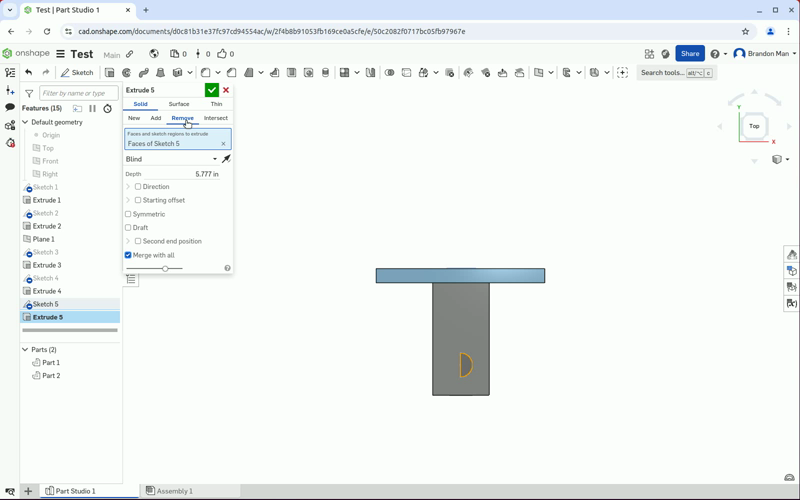
key(enter)
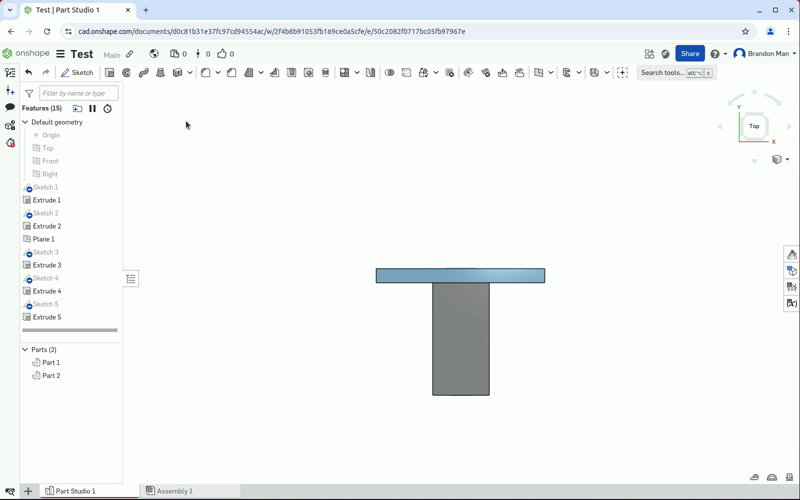
key(shift+h)
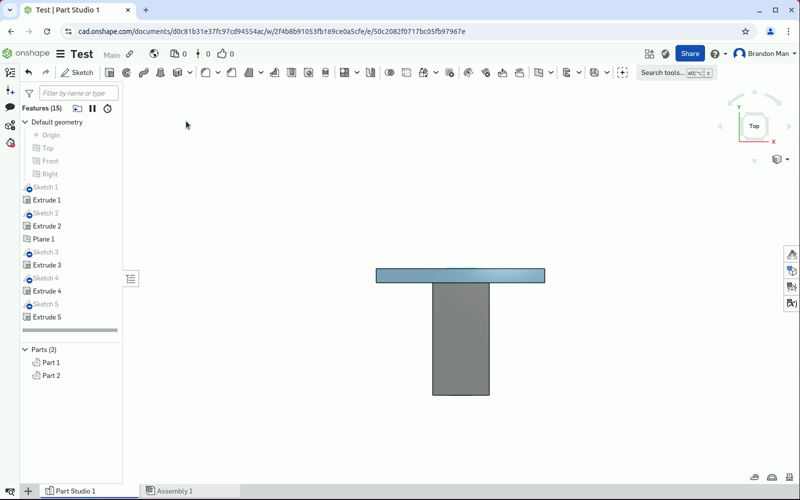
key(shift+h)
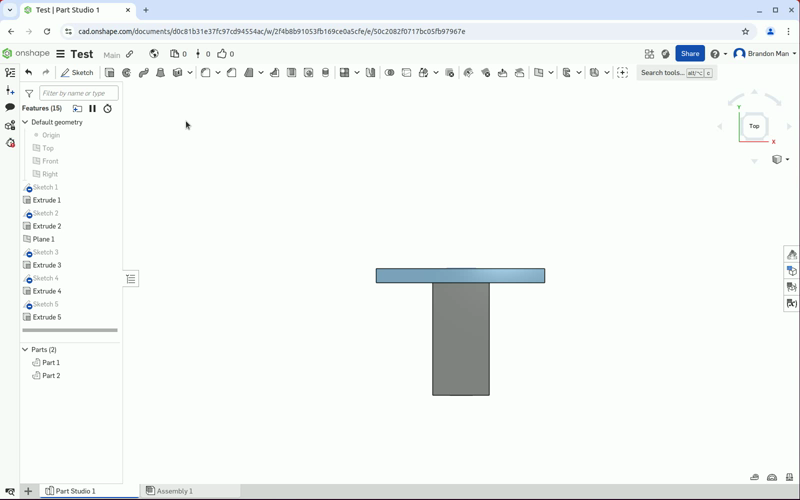
mouse_move(73, 189)
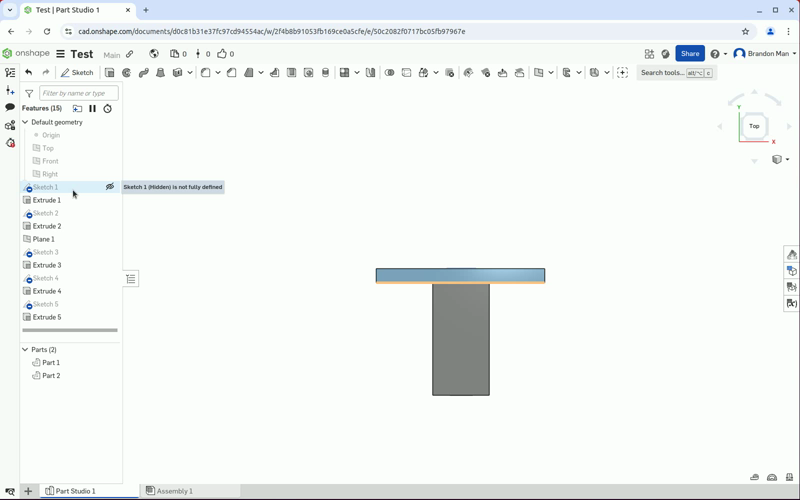
click(73, 189)
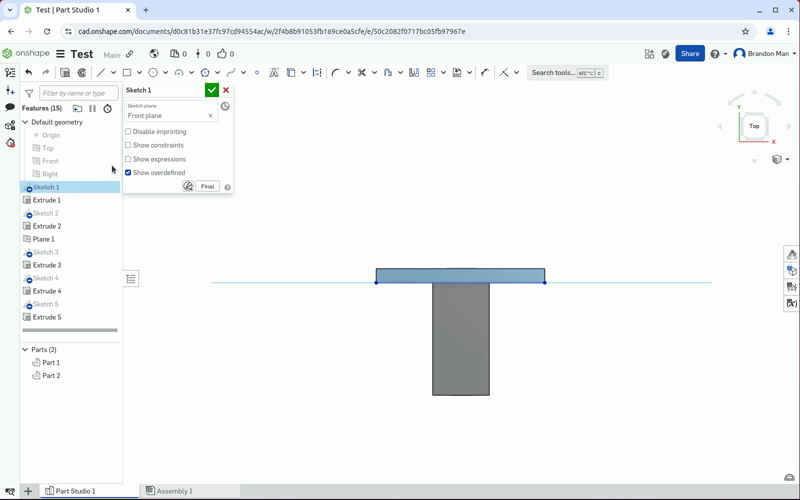
mouse_move(229, 92)
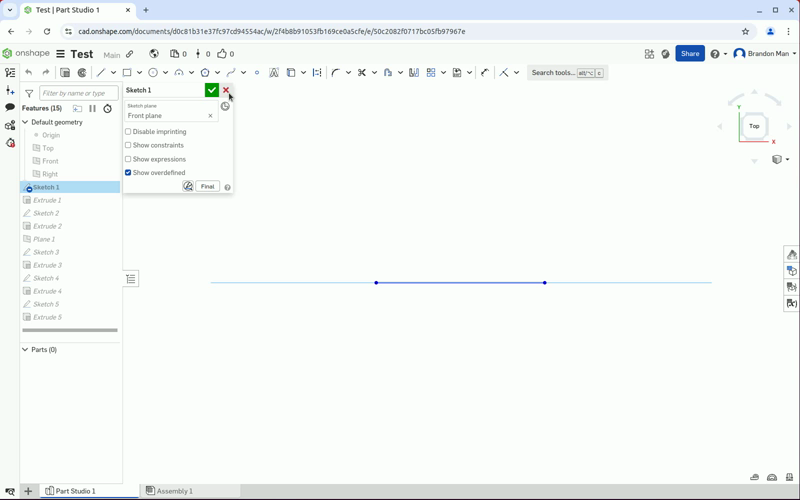
click(229, 92)
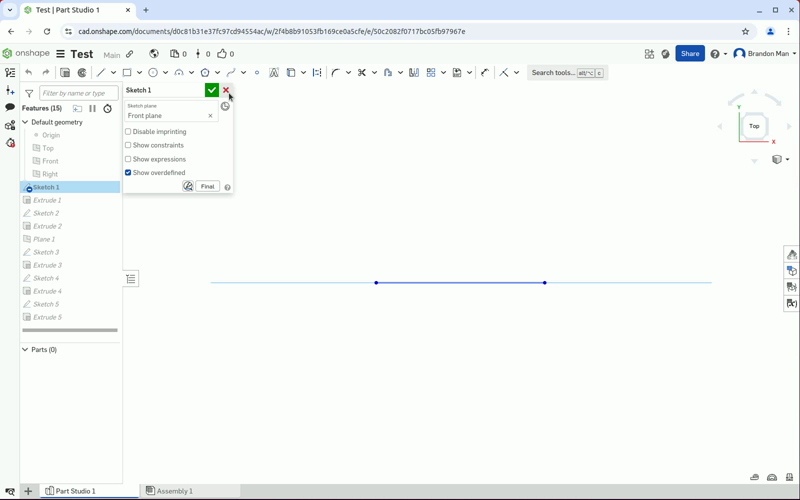
key(shift+s)
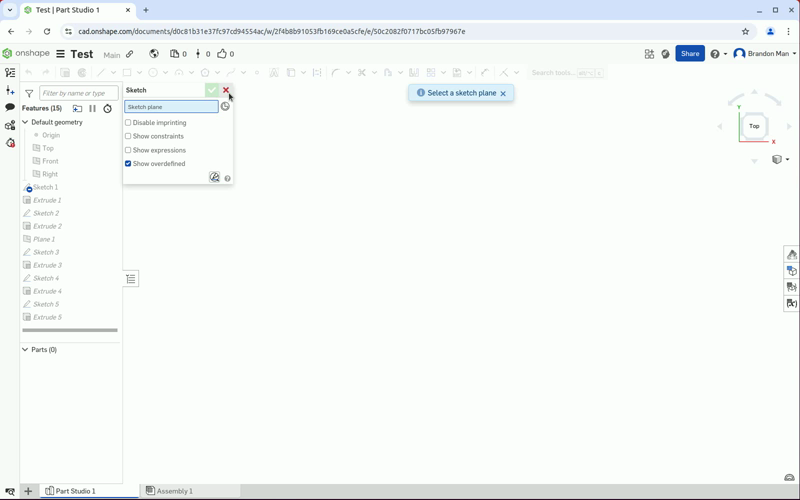
mouse_move(73, 241)
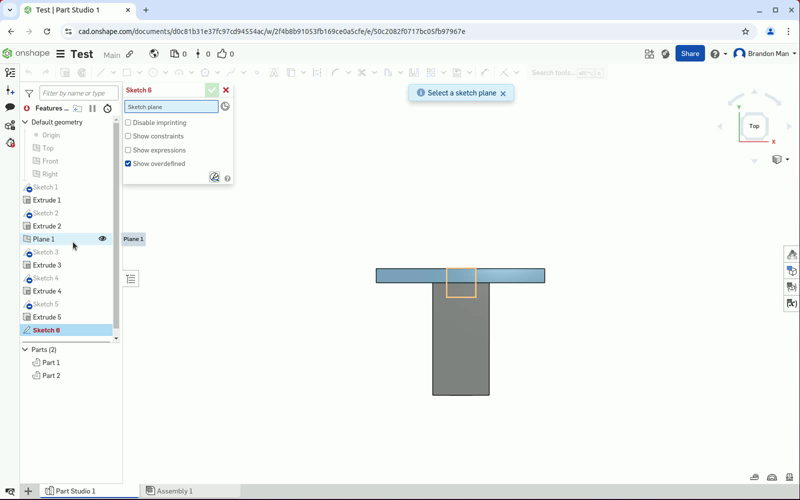
click(73, 241)
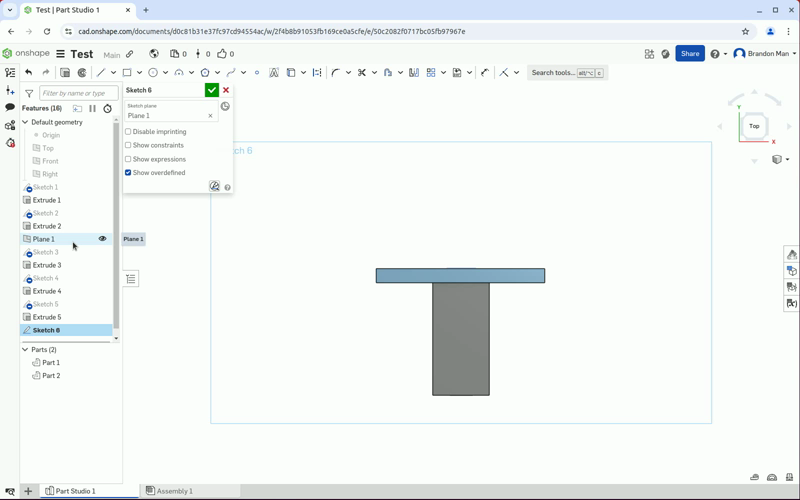
mouse_move(73, 352)
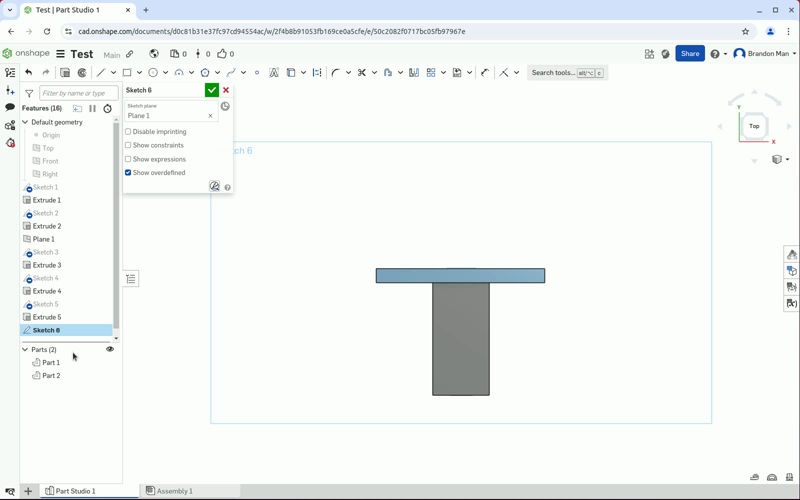
key(y)
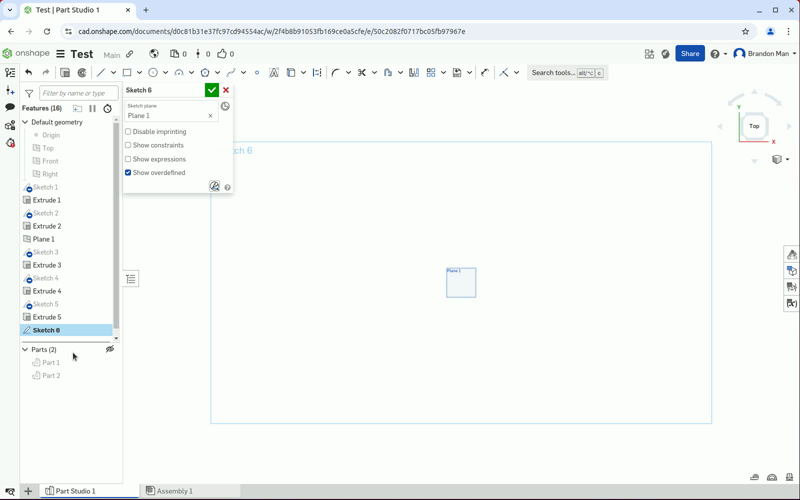
key(a)
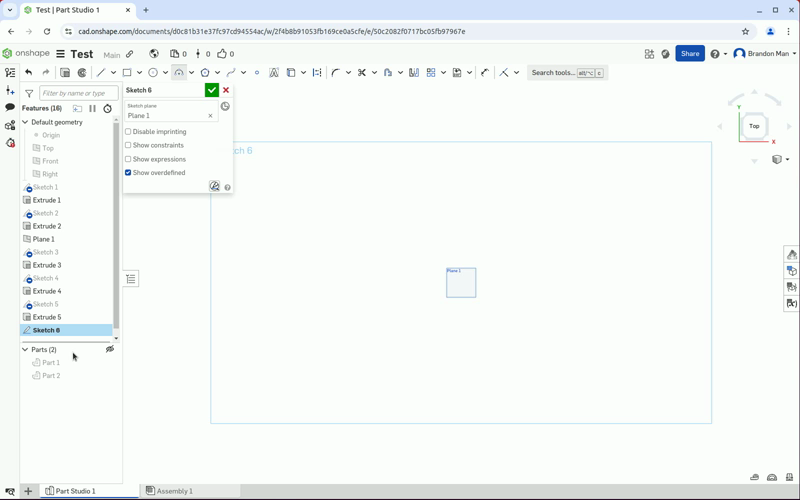
key_down(shift)
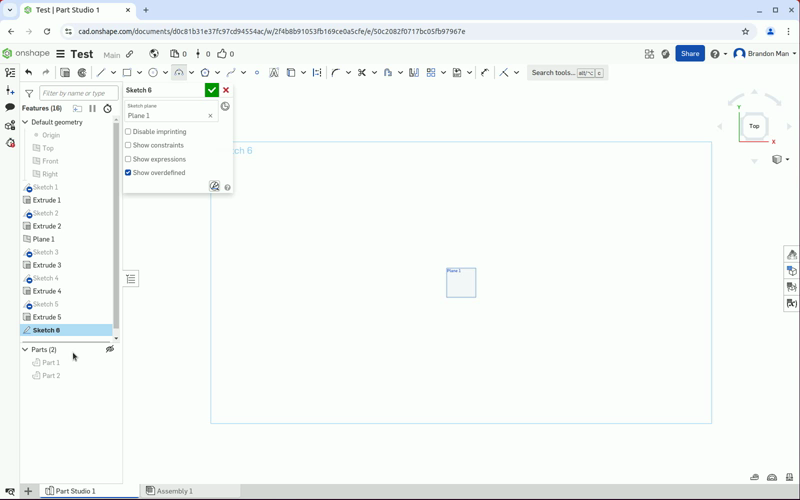
mouse_move(460, 376)
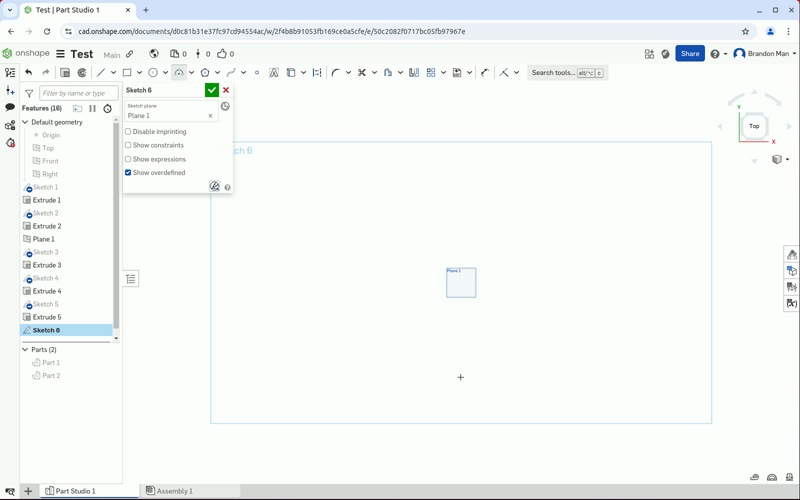
click(460, 376)
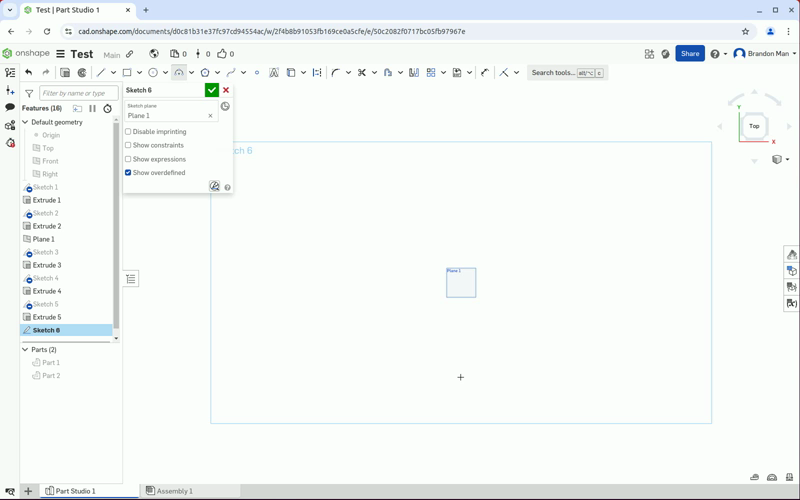
key_up(shift)
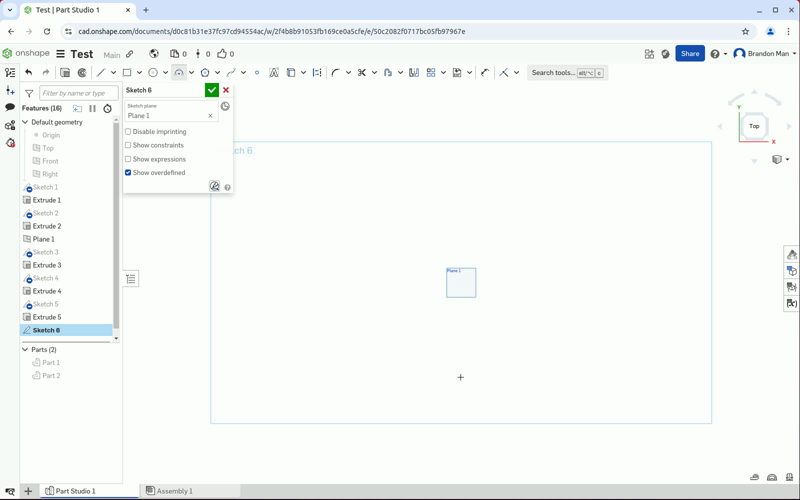
key_down(shift)
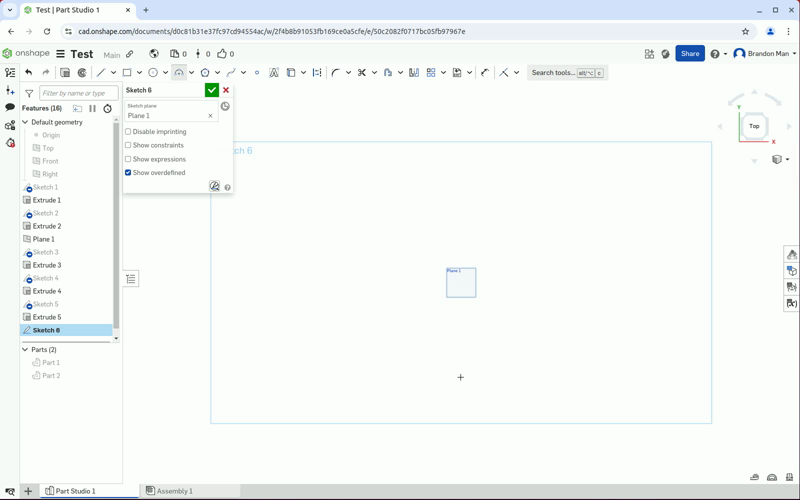
mouse_move(460, 353)
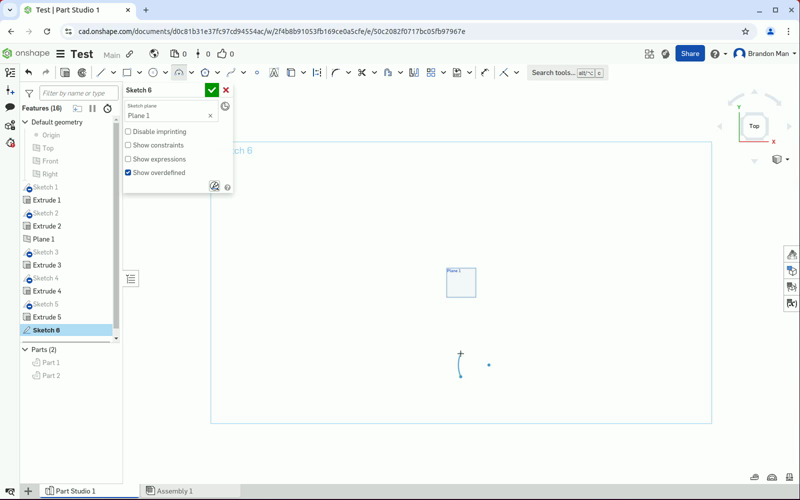
click(460, 353)
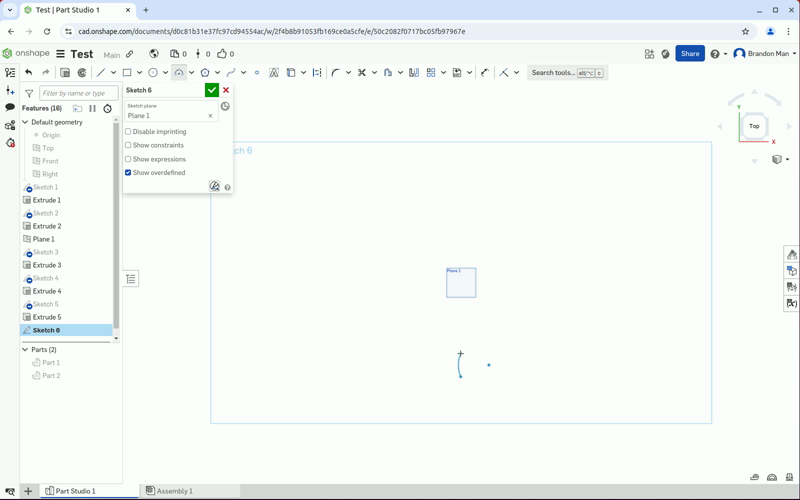
mouse_move(472, 365)
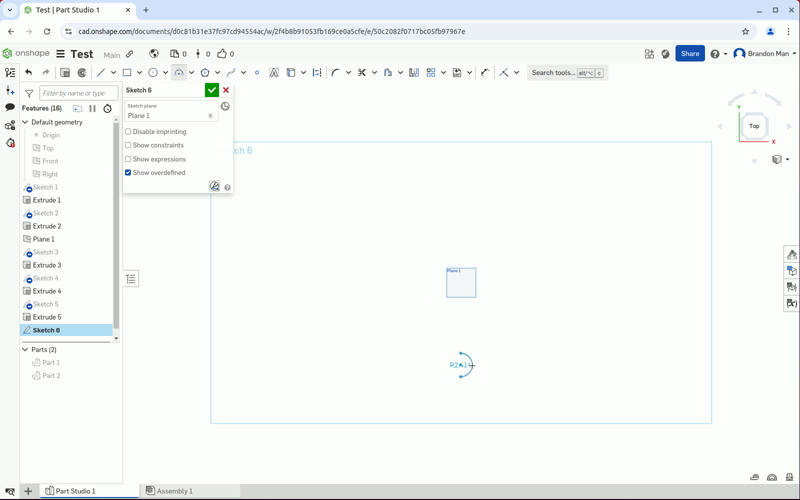
click(472, 365)
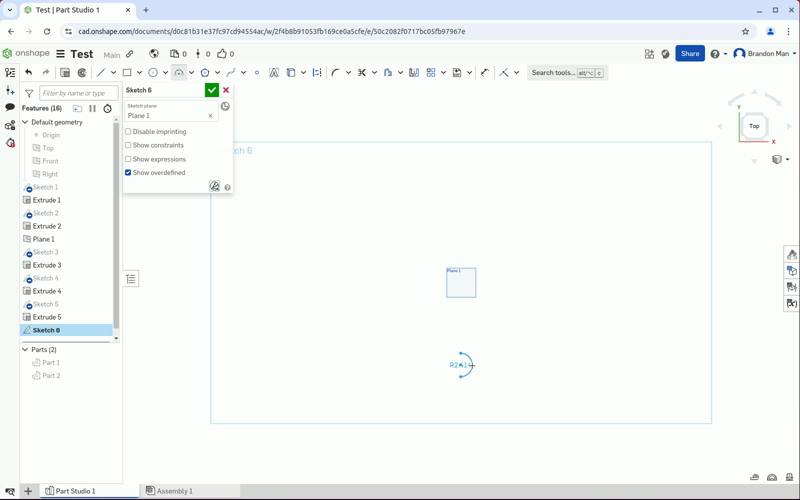
key_up(shift)
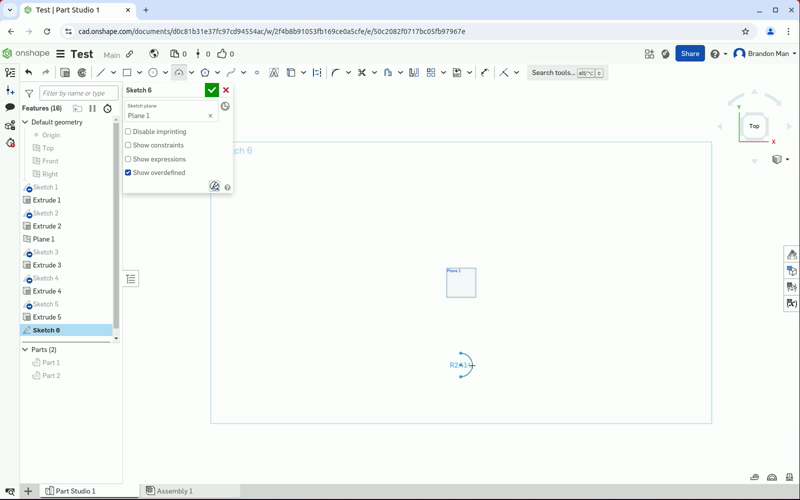
key(esc)
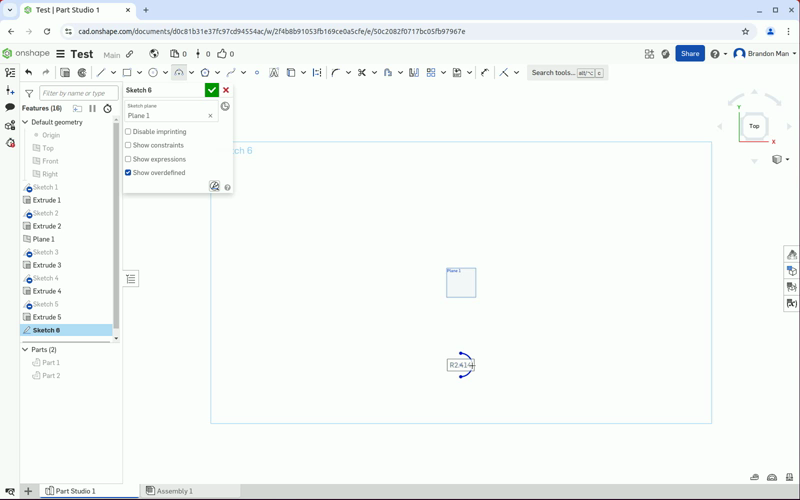
key(l)
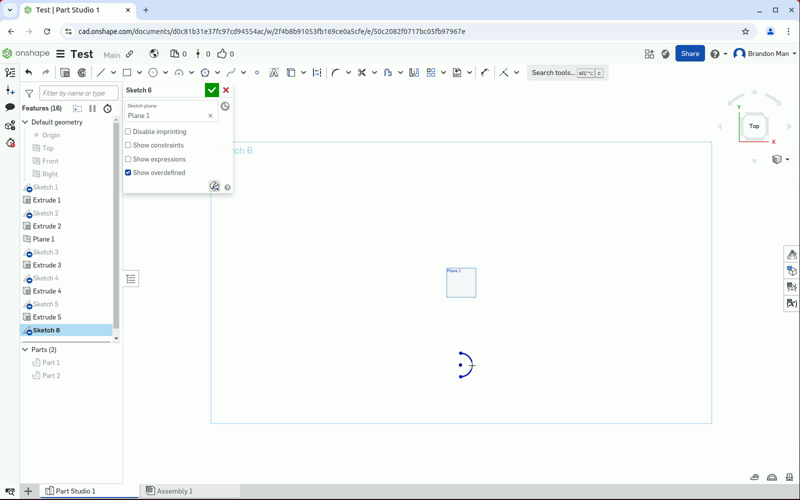
mouse_move(460, 353)
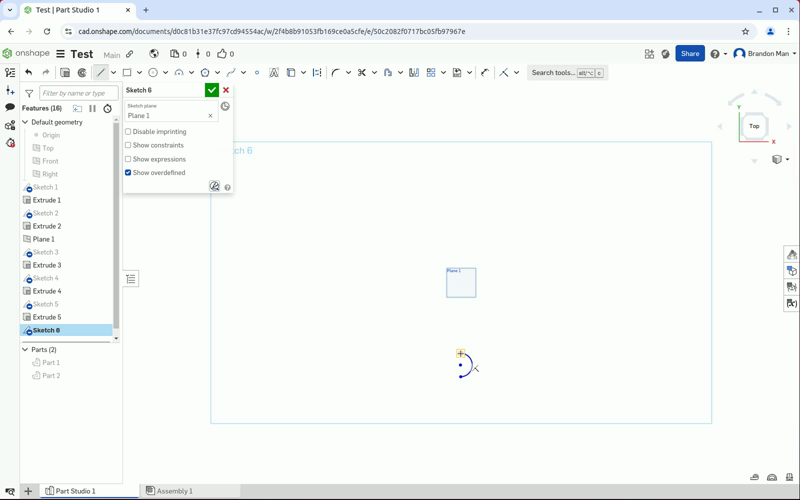
click(460, 353)
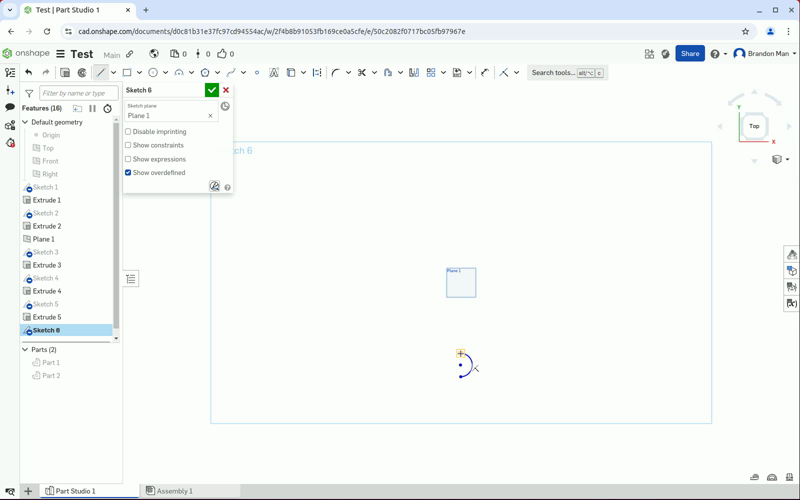
mouse_move(490, 353)
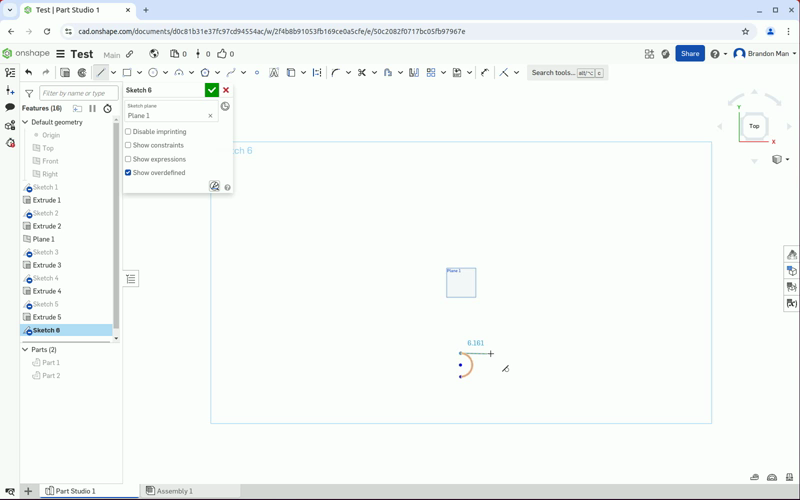
key_down(shift)
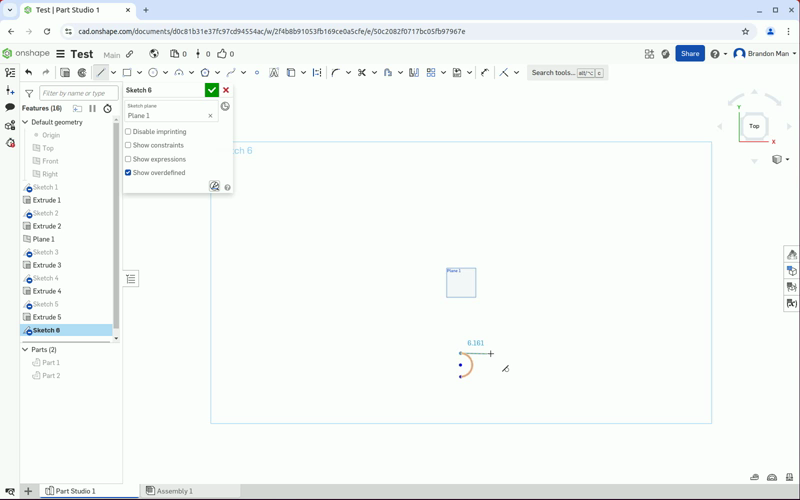
mouse_move(460, 376)
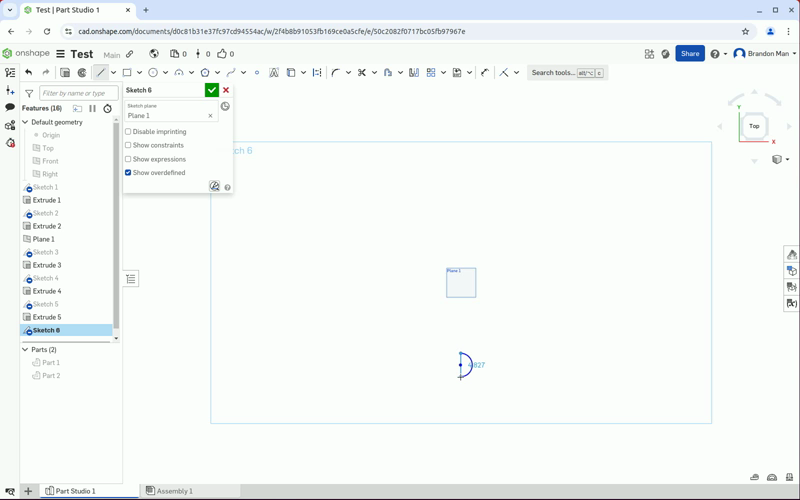
key_up(shift)
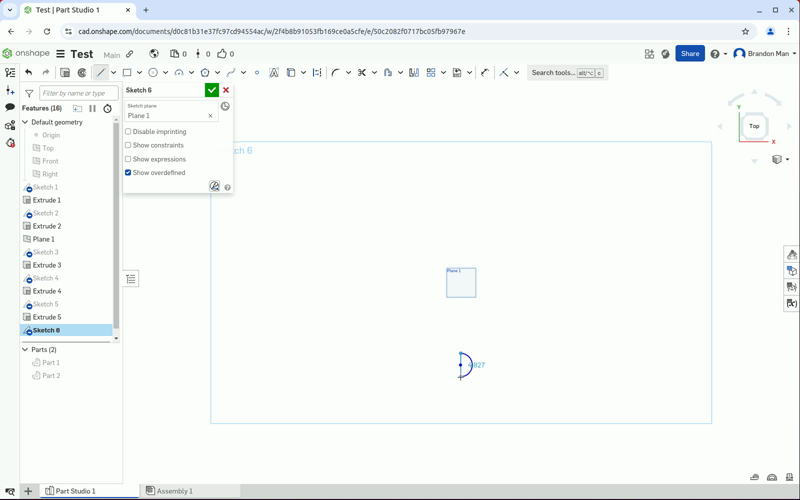
click(460, 376)
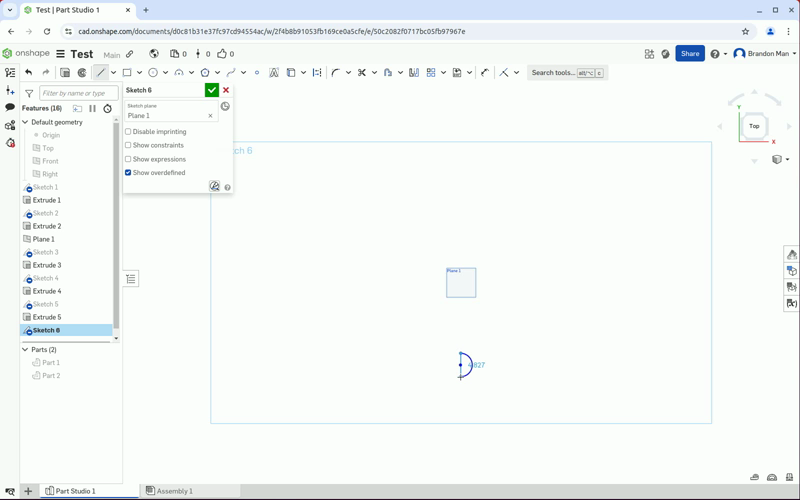
key(esc)
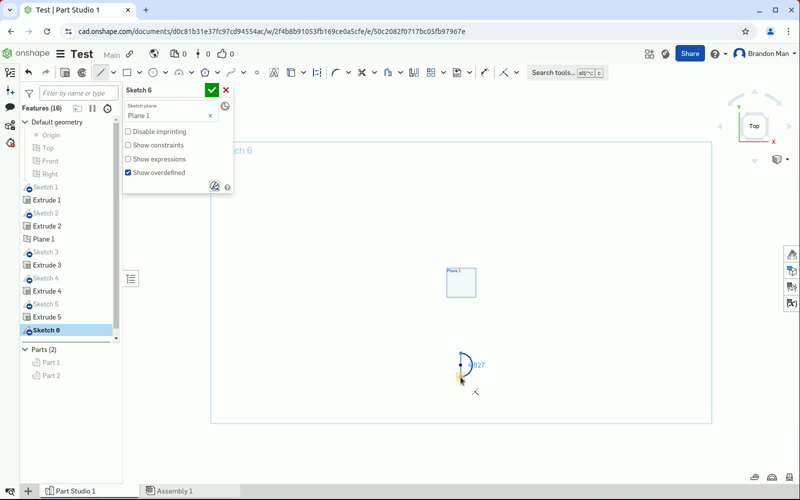
mouse_move(464, 356)
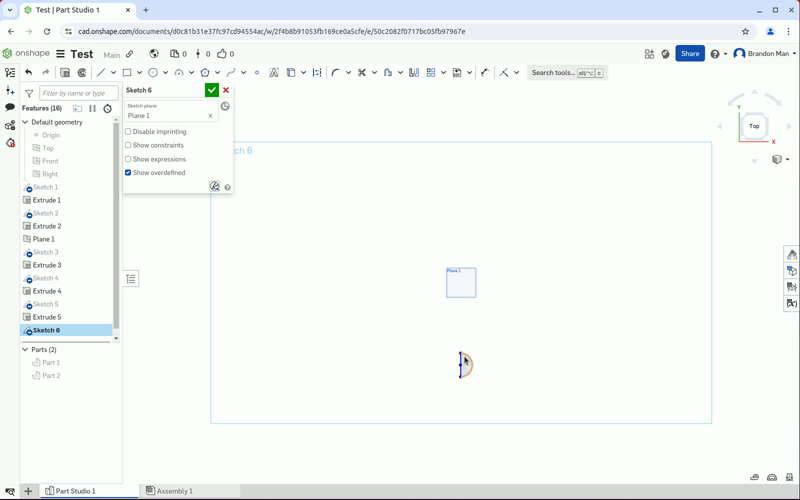
scroll(6)
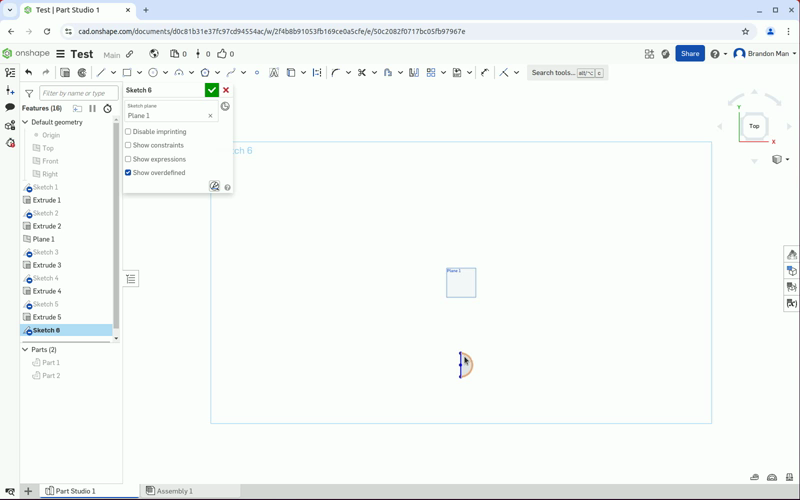
scroll(6)
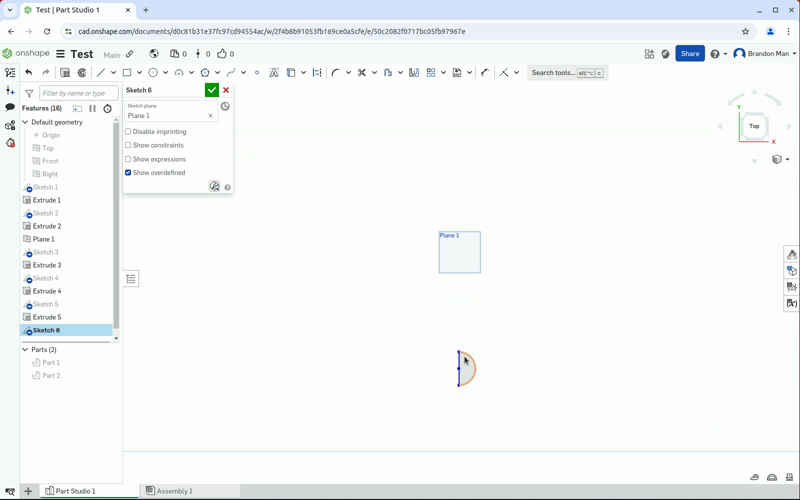
scroll(6)
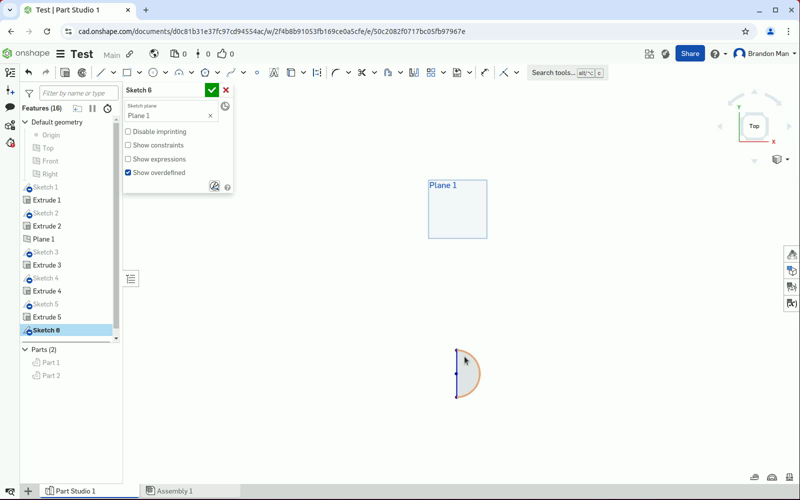
scroll(6)
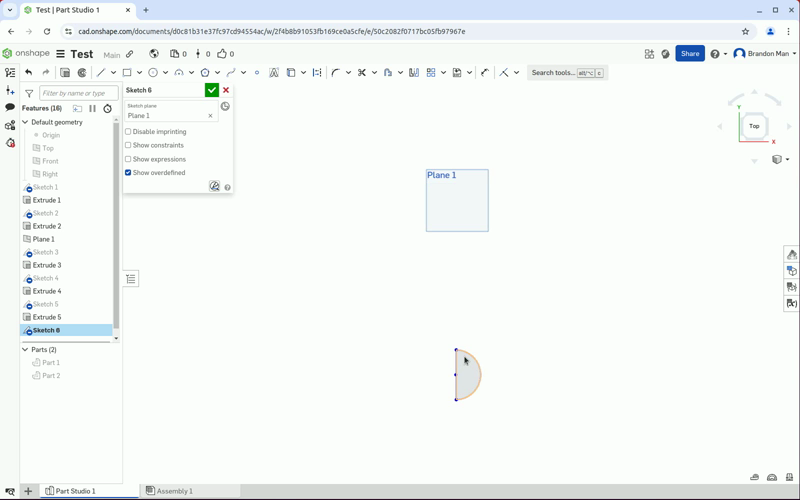
scroll(6)
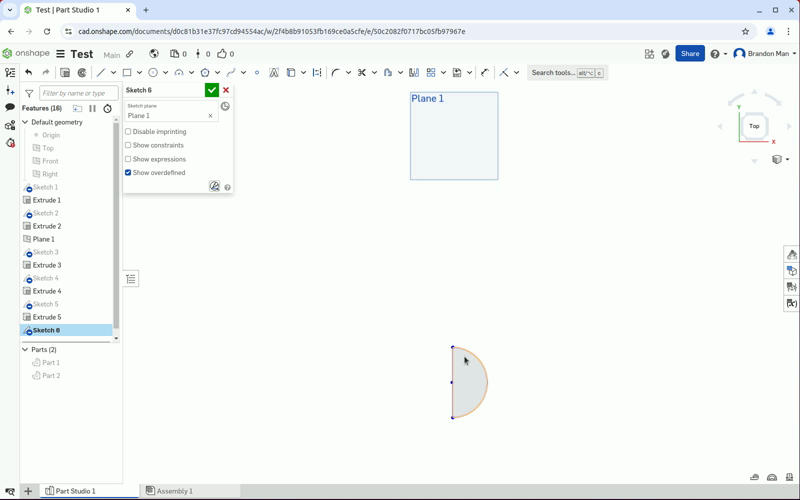
scroll(6)
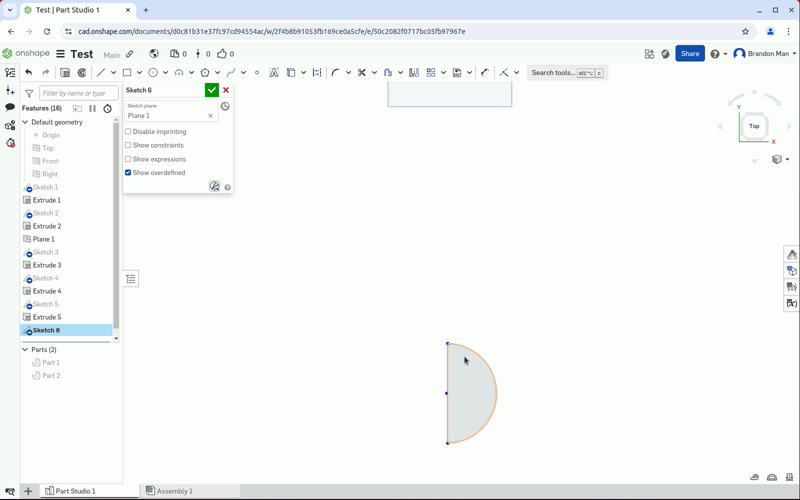
scroll(6)
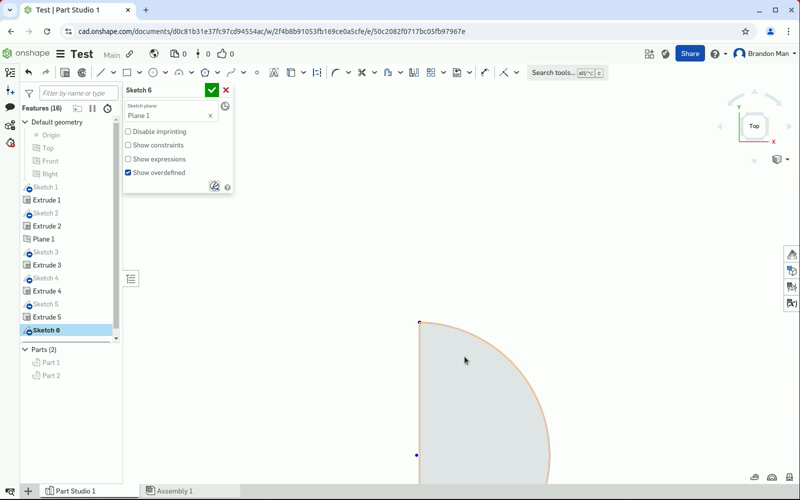
click(464, 356)
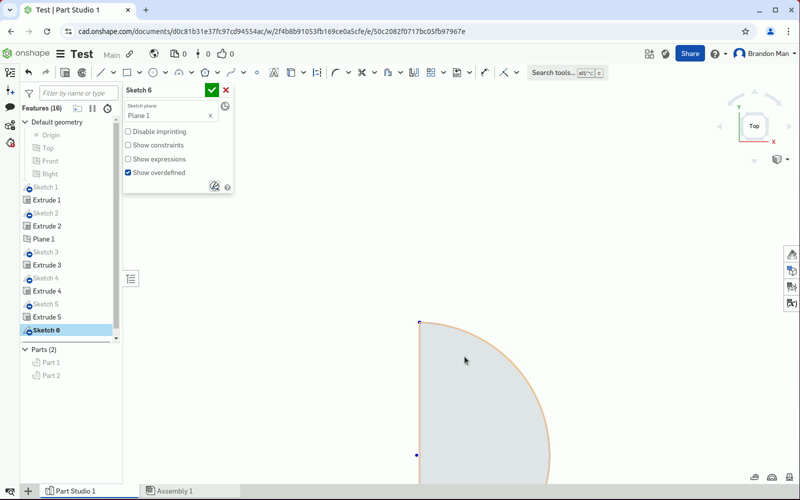
scroll(-6)
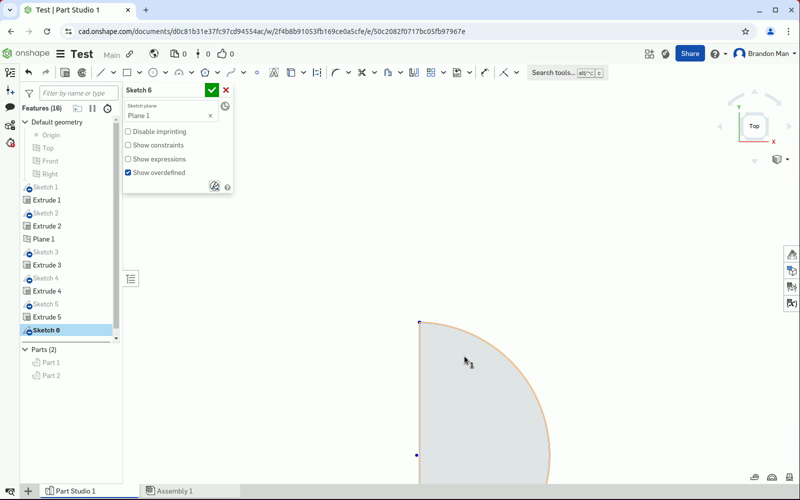
scroll(-6)
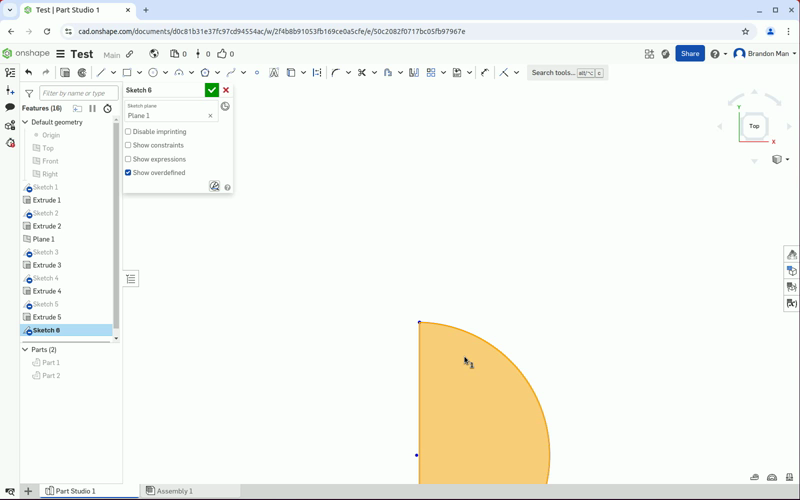
scroll(-6)
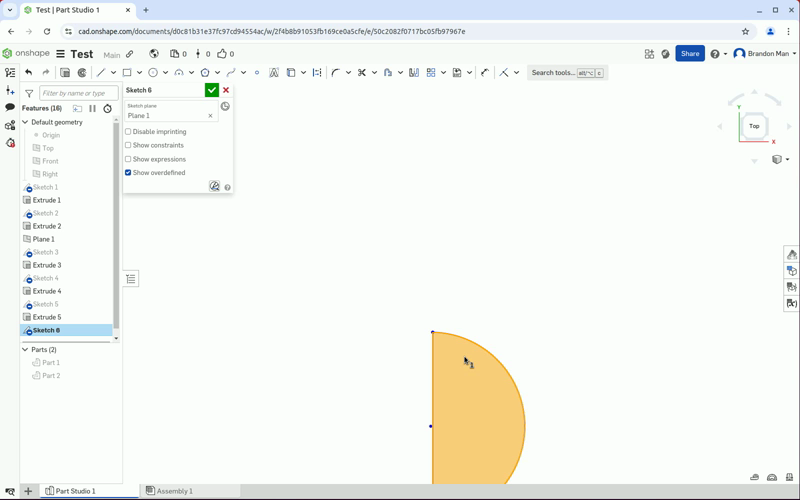
scroll(-6)
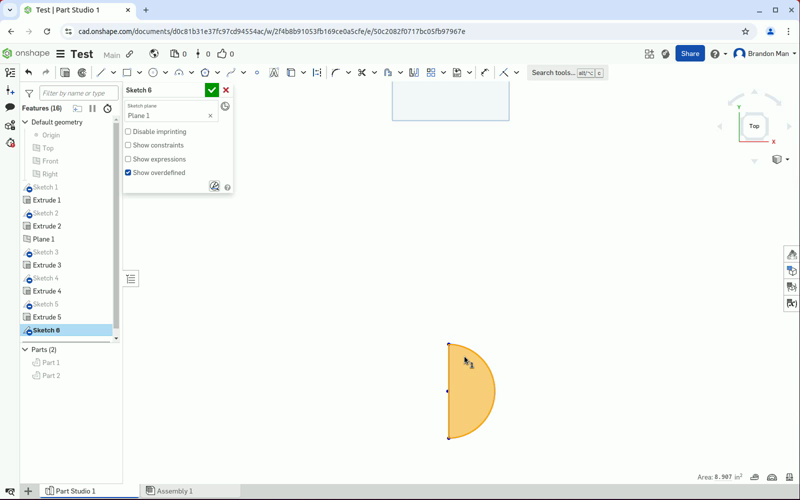
scroll(-6)
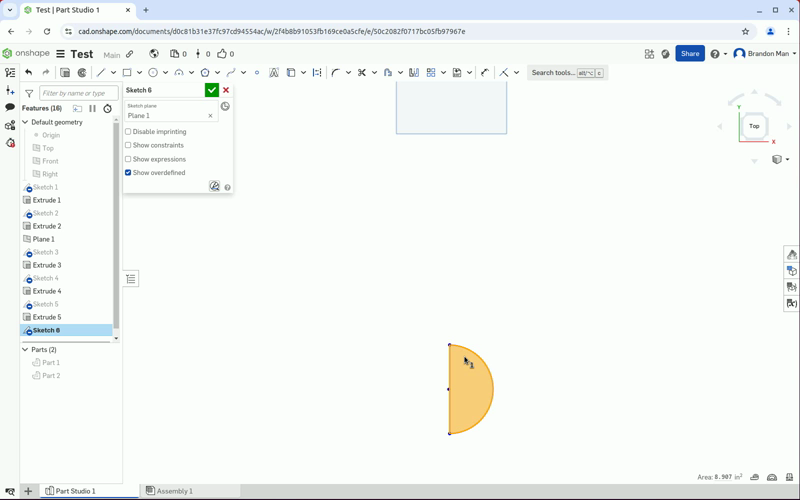
scroll(-6)
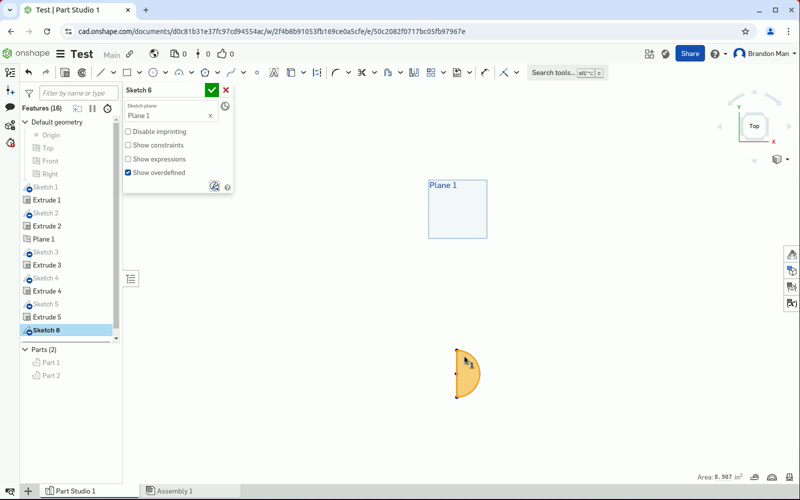
scroll(-6)
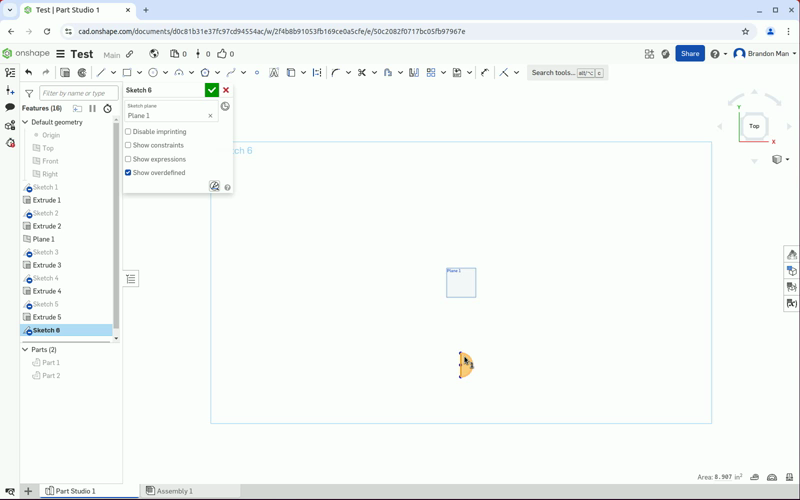
mouse_move(73, 352)
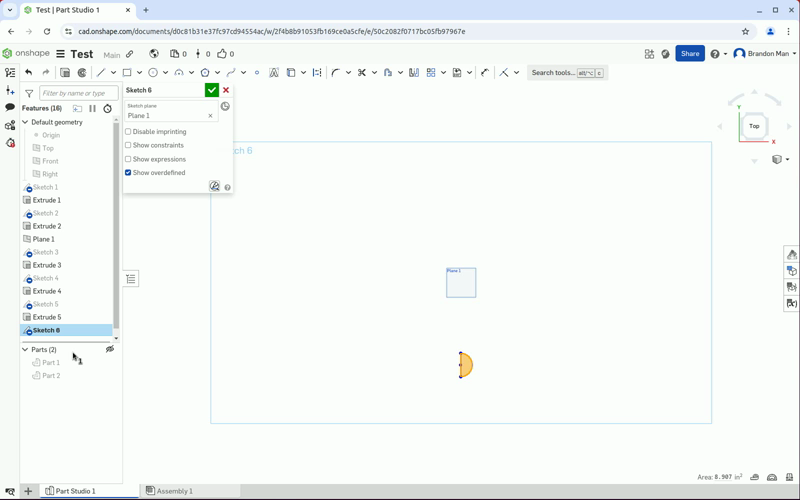
key(shift+y)
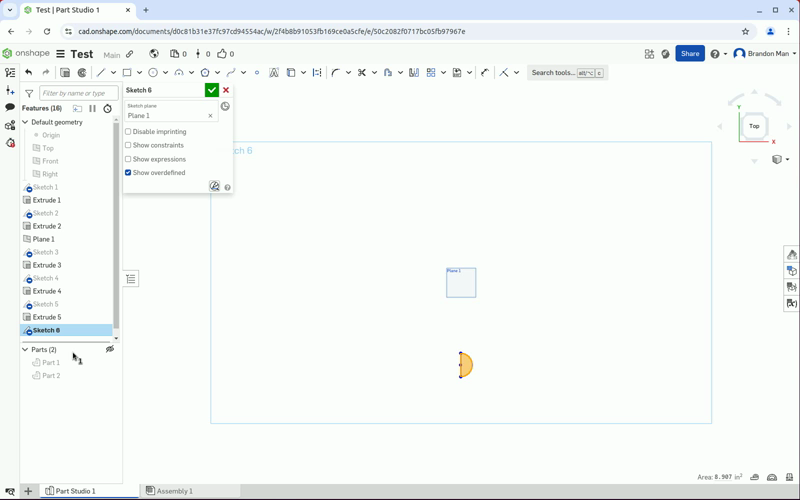
key(shift+e)
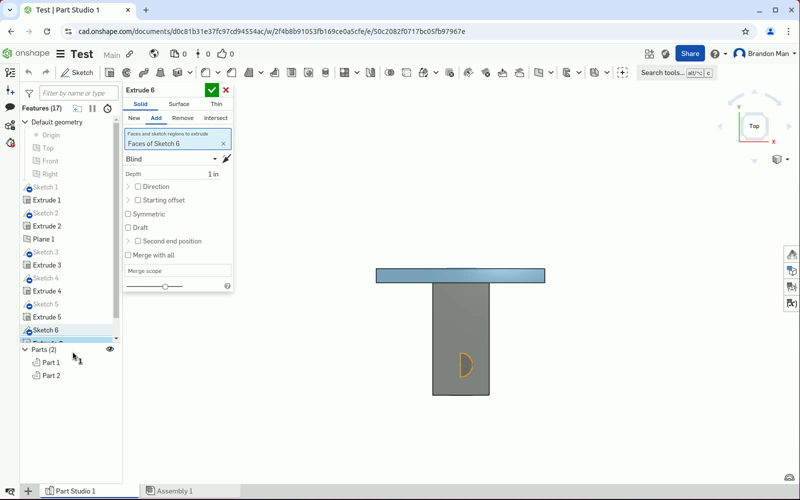
mouse_move(143, 106)
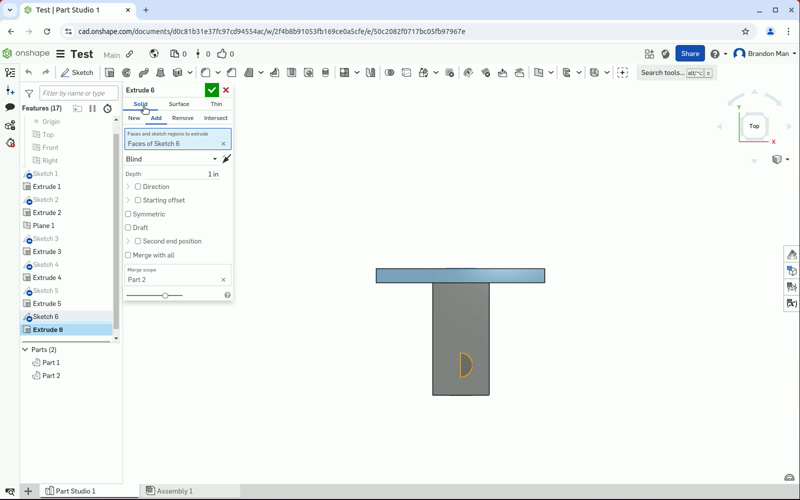
click(143, 106)
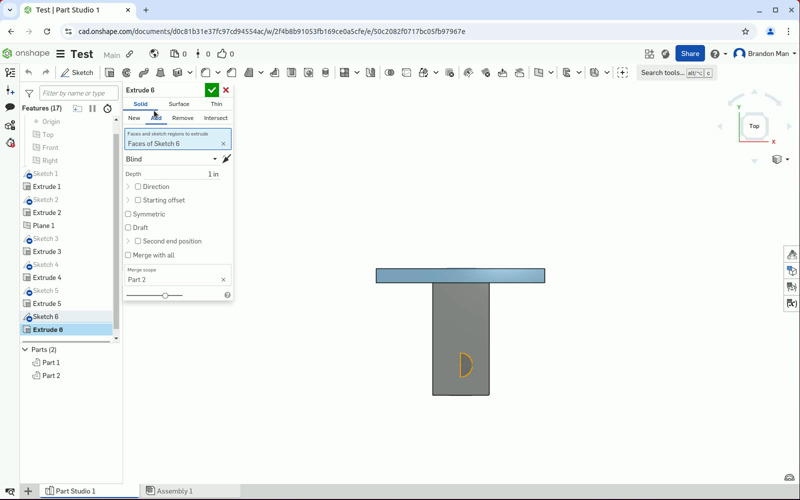
mouse_move(186, 120)
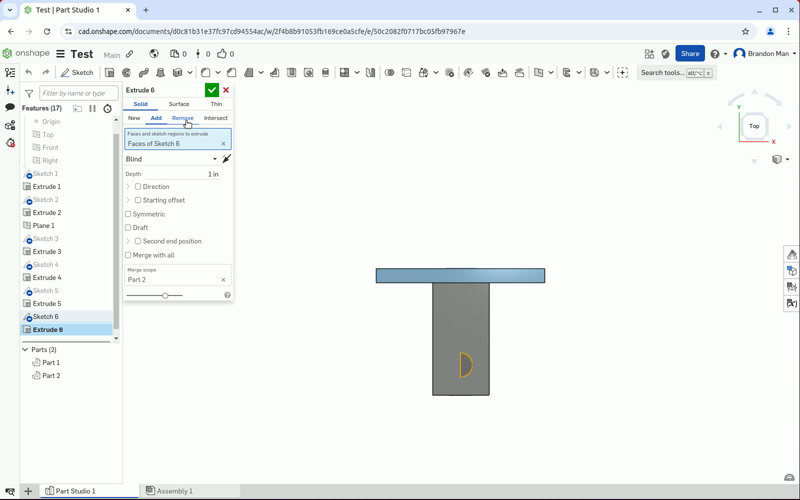
click(186, 120)
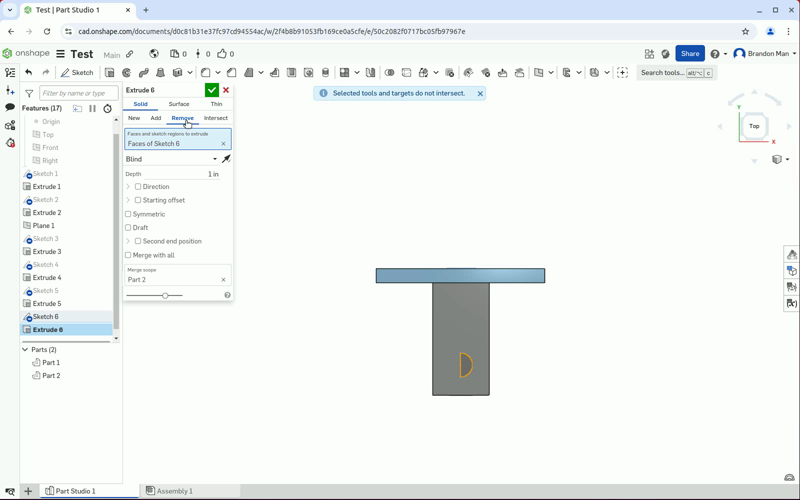
key(tab, 4)
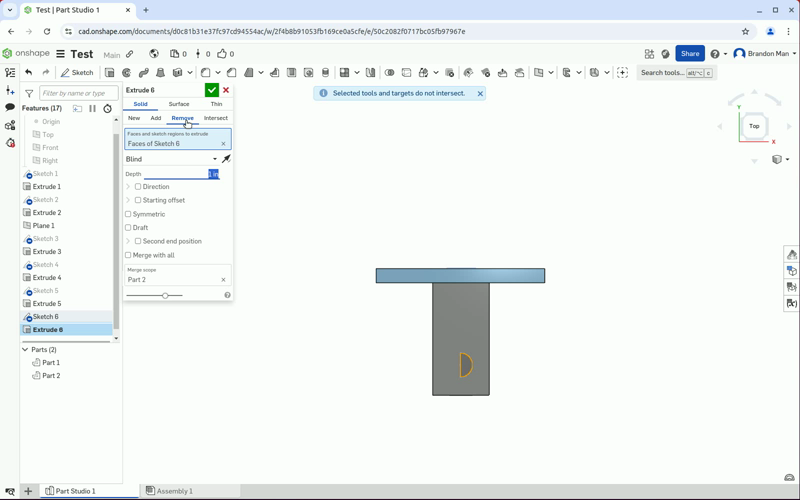
text(5.777)
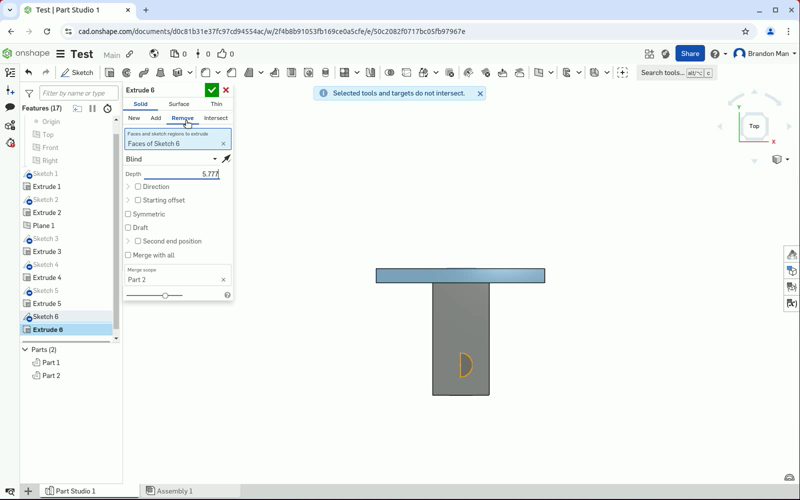
key(tab, 6)
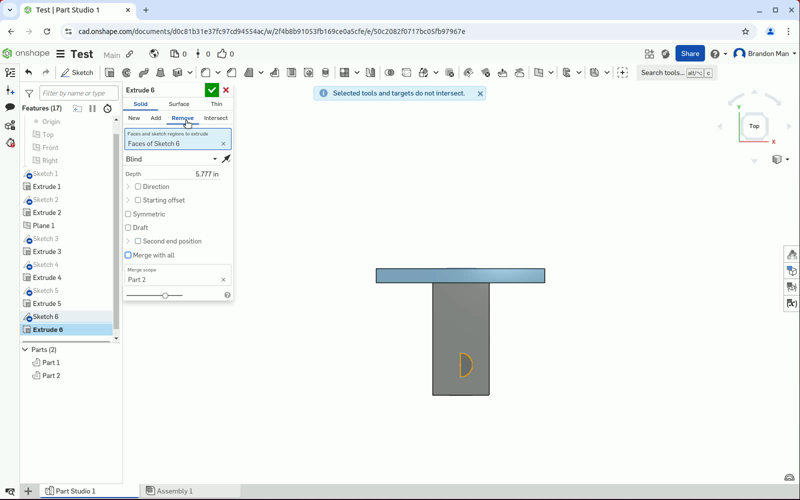
key(space)
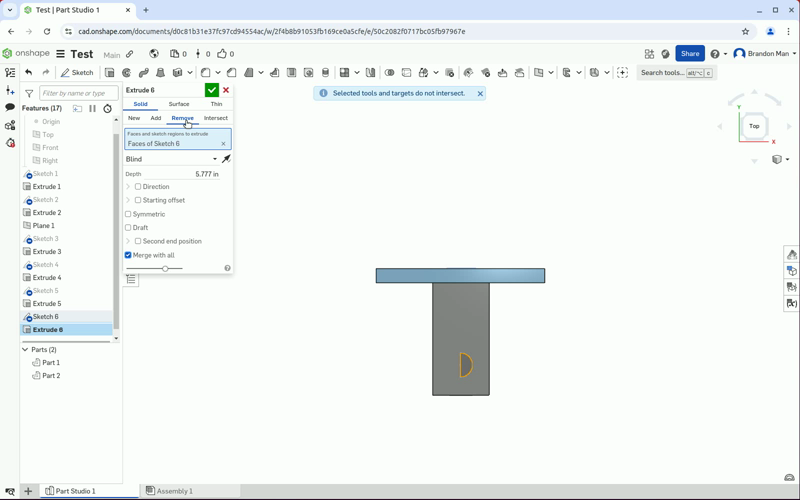
key(enter)
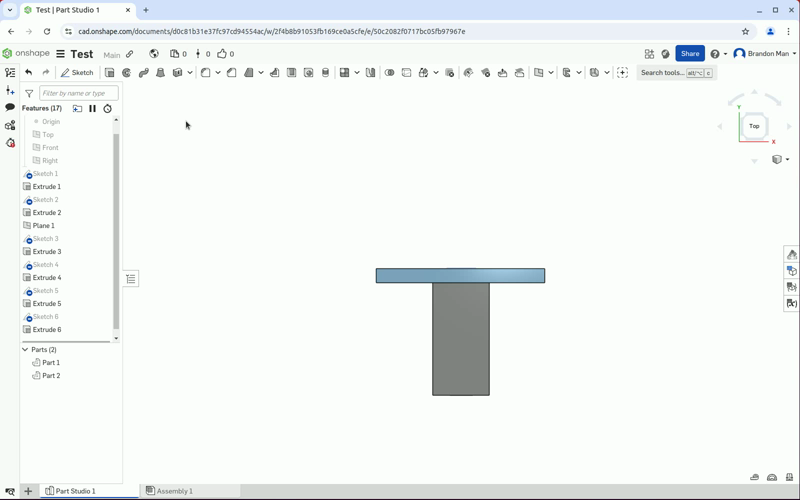
key(shift+h)
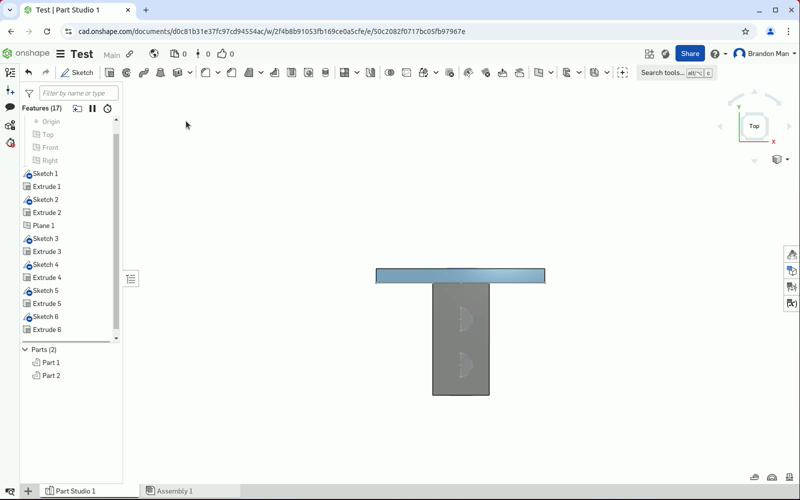
key(shift+h)
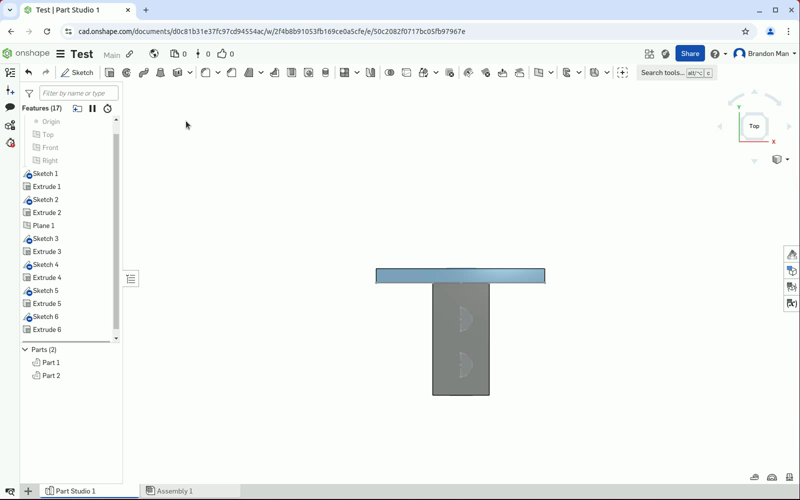
key(shift+7)
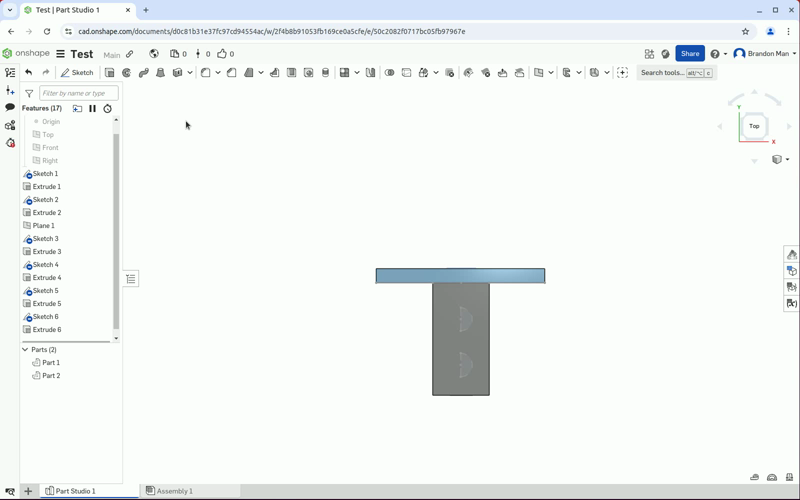
key(up, 3)
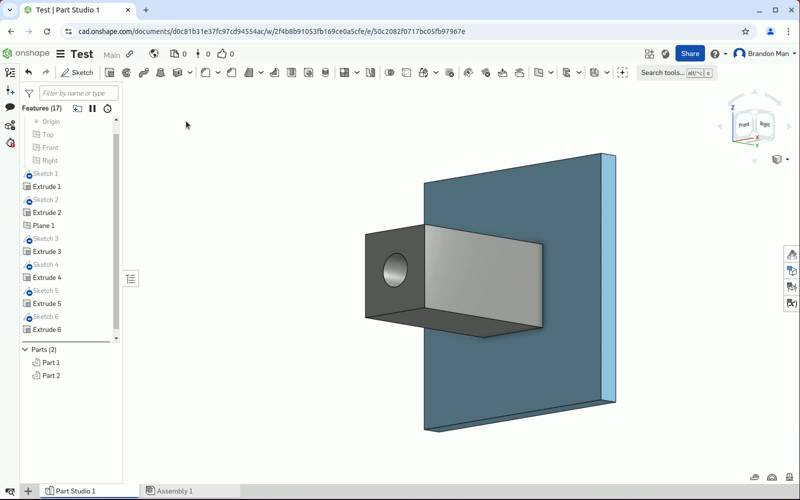
key(left, 3)
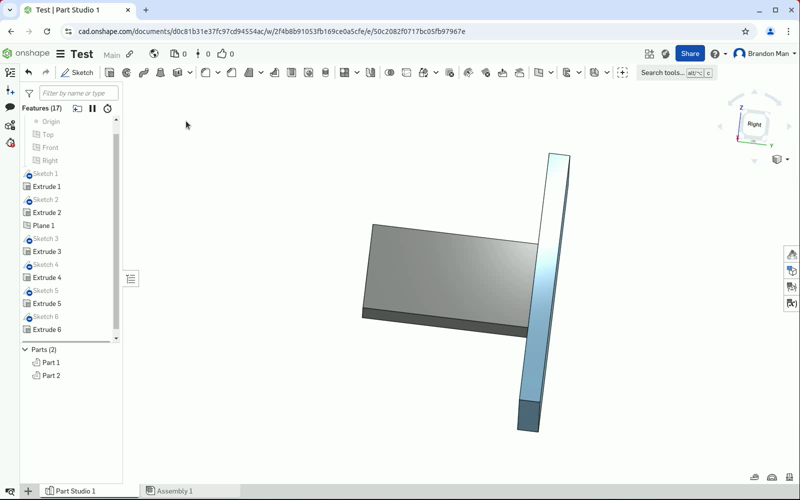
key(right, 3)
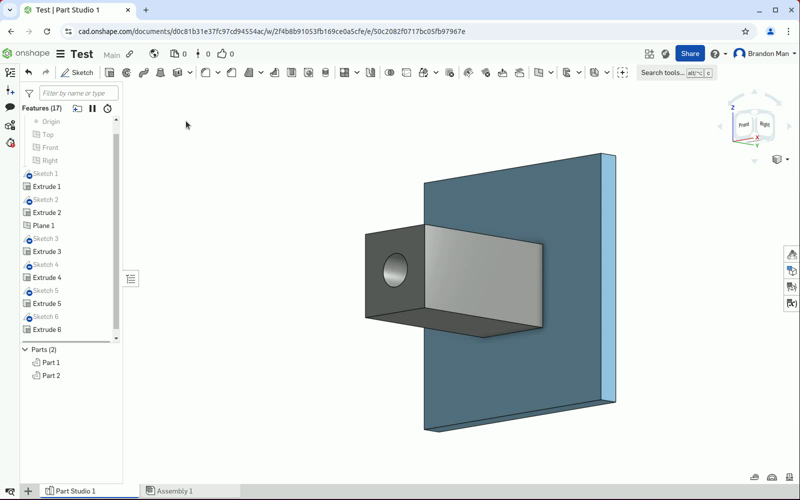
key(down, 3)
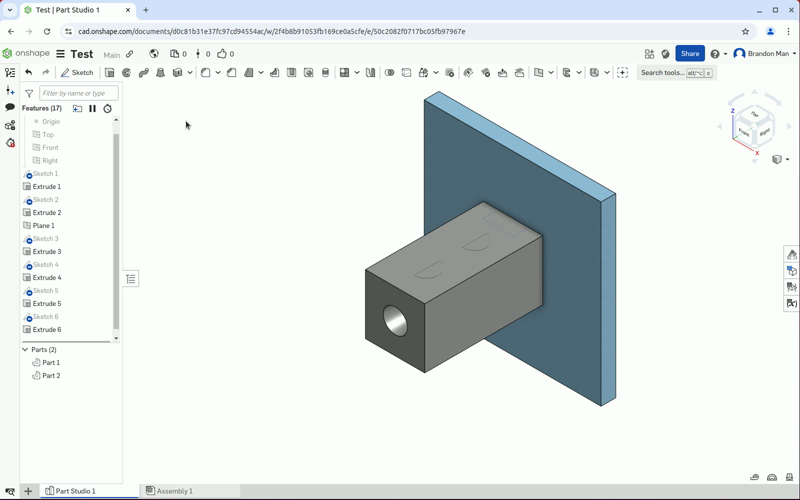
mouse_move(69, 176)
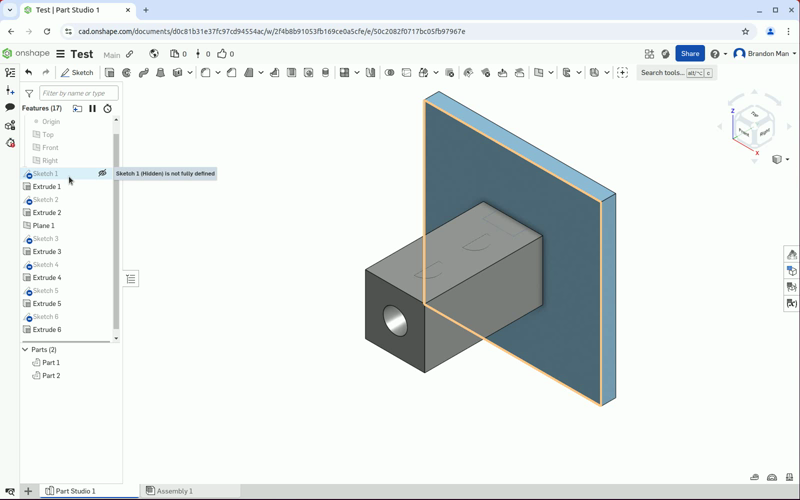
click(69, 176)